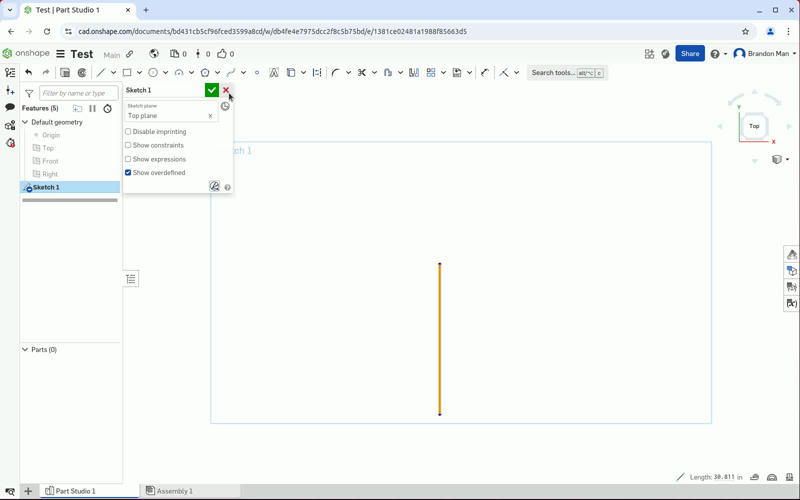
key(shift+h)
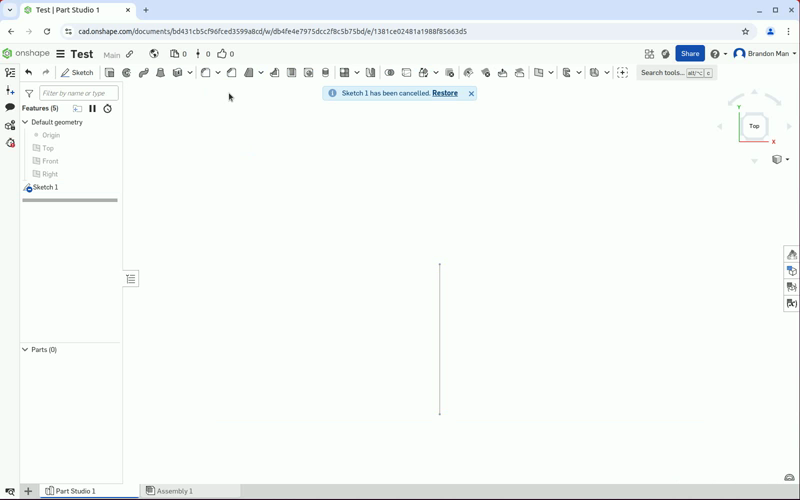
key(shift+s)
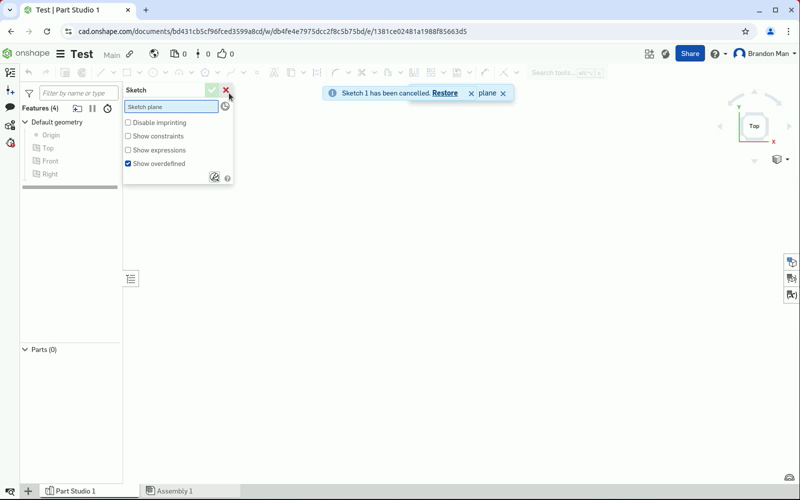
mouse_move(73, 150)
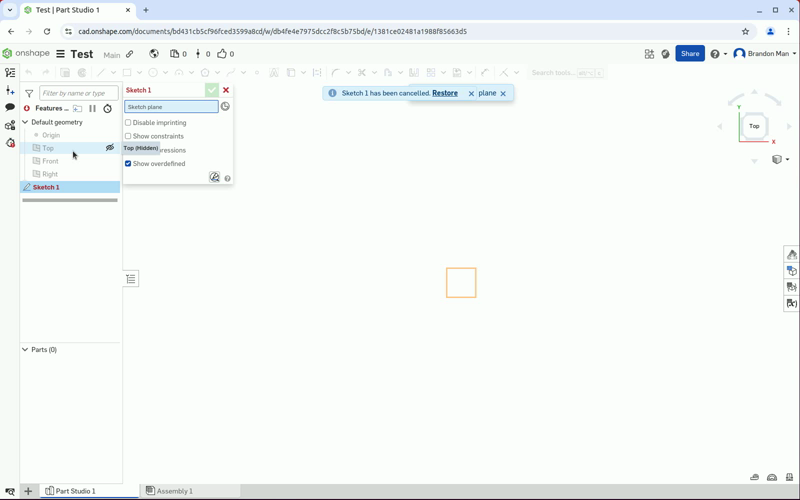
click(73, 150)
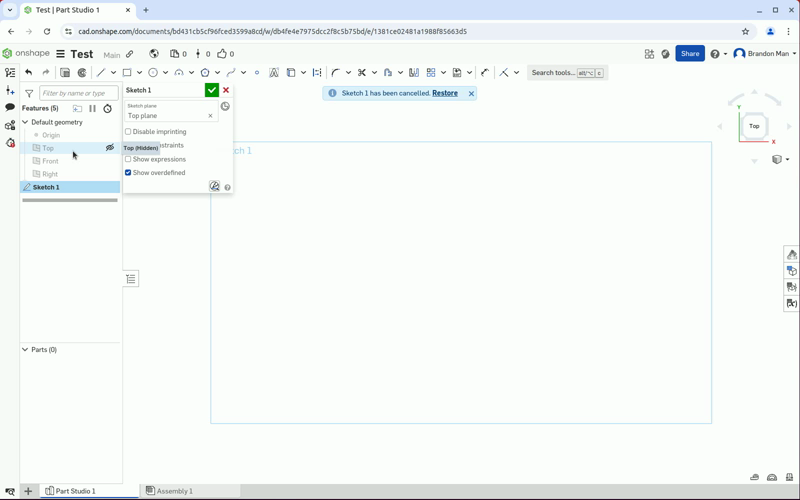
mouse_move(73, 352)
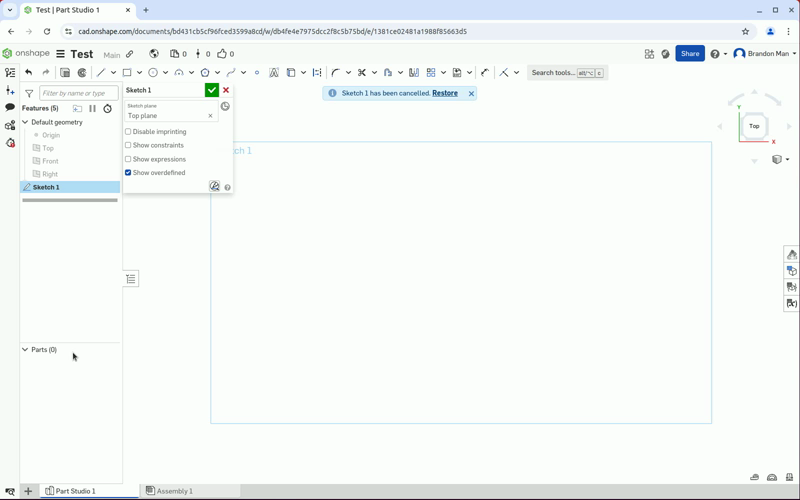
key(y)
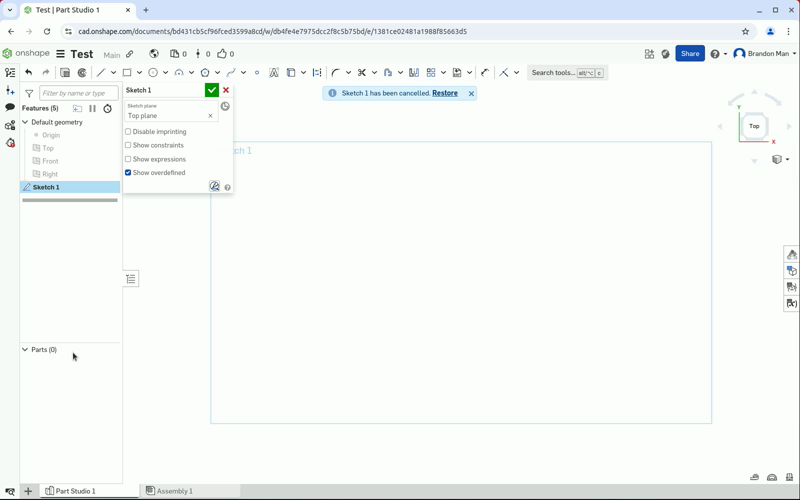
key(l)
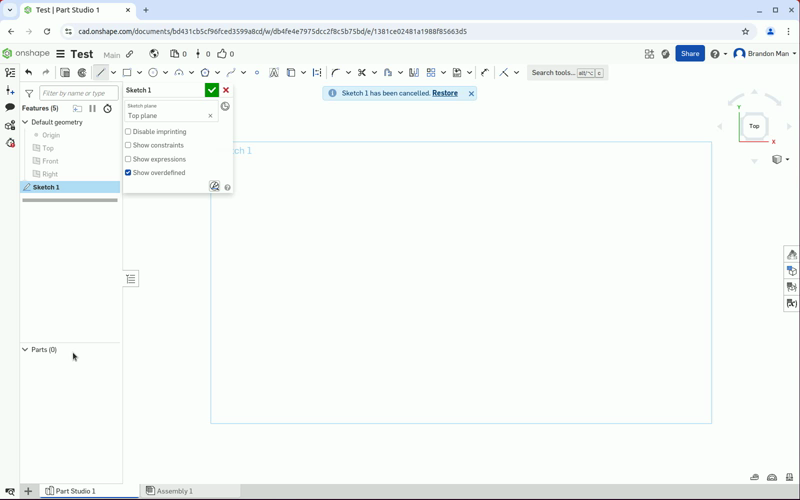
key_down(shift)
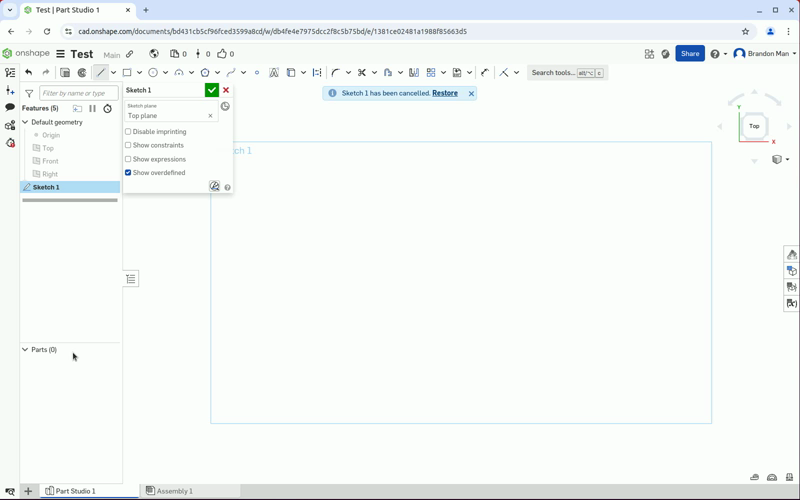
mouse_move(363, 339)
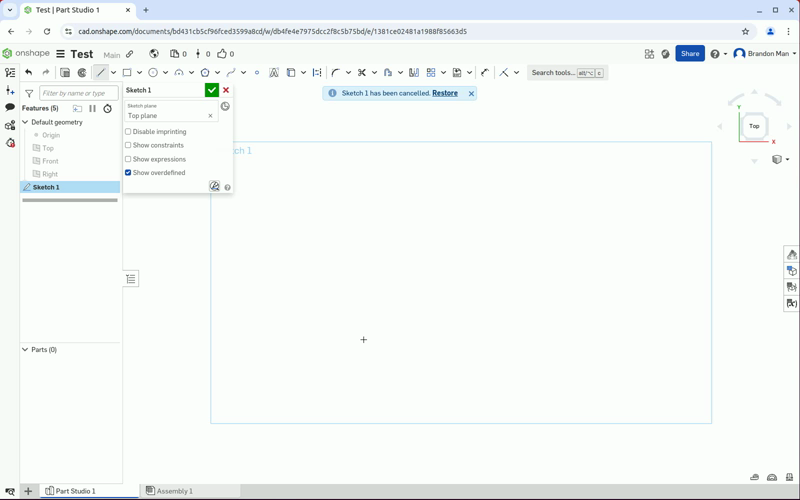
click(363, 339)
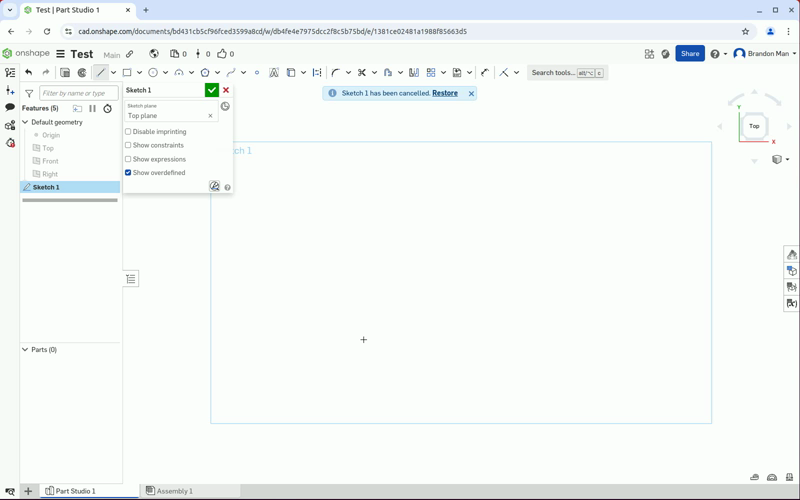
key_up(shift)
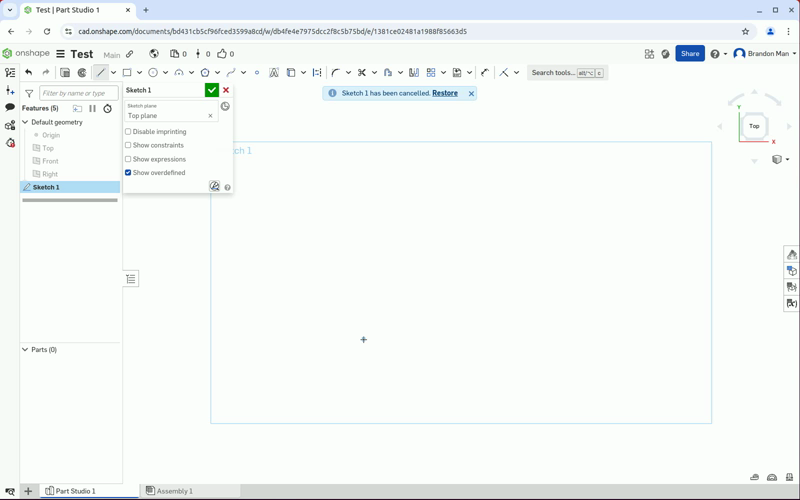
key_down(shift)
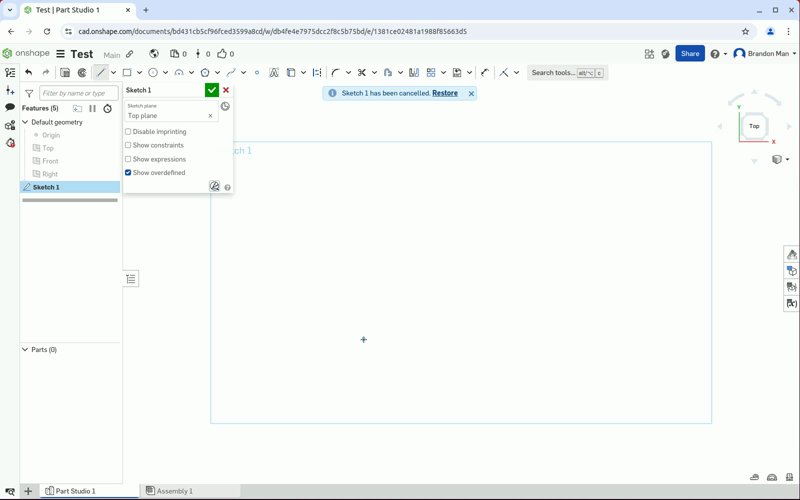
mouse_move(557, 339)
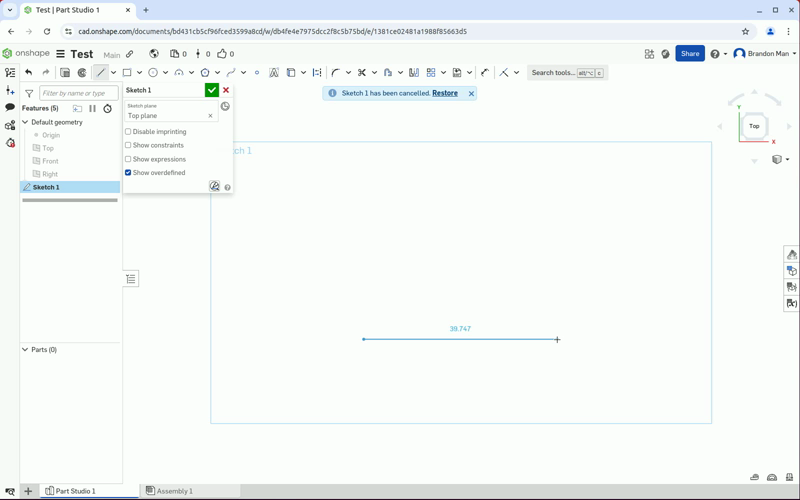
click(557, 339)
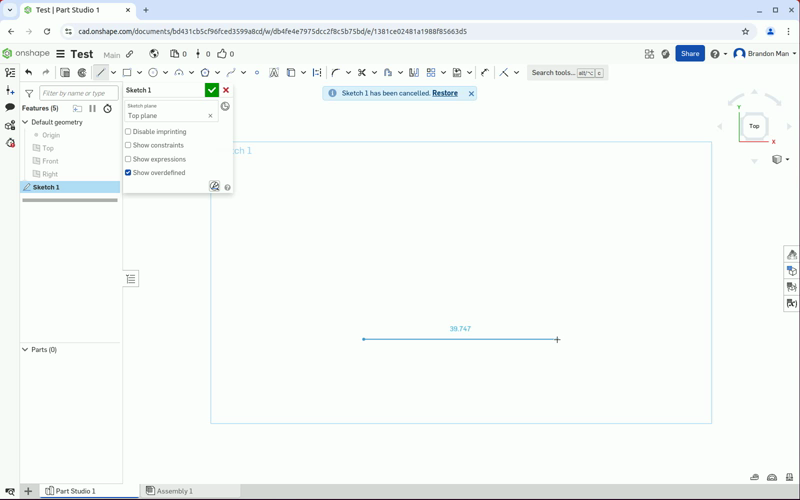
key_up(shift)
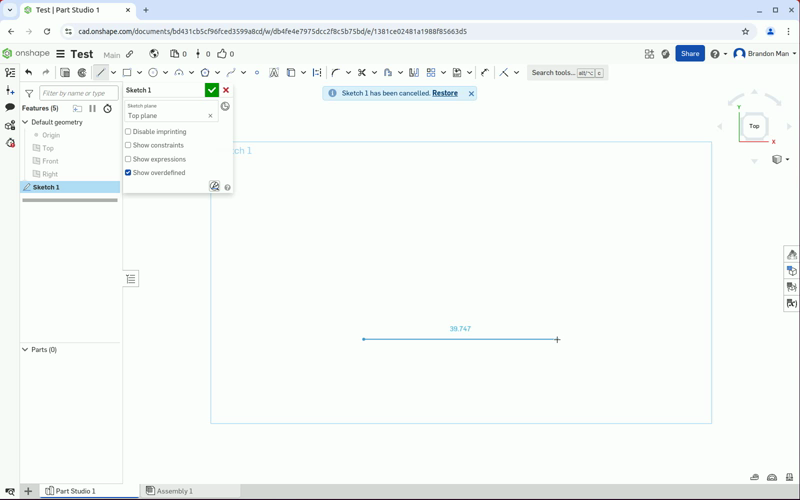
key_down(shift)
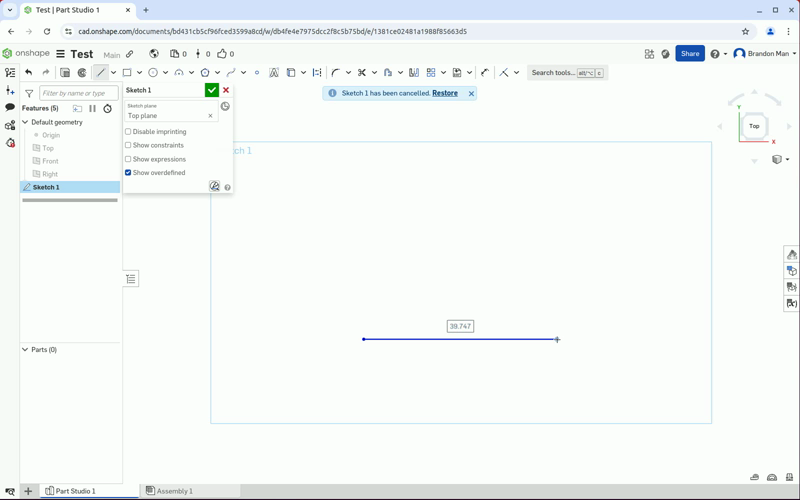
mouse_move(461, 171)
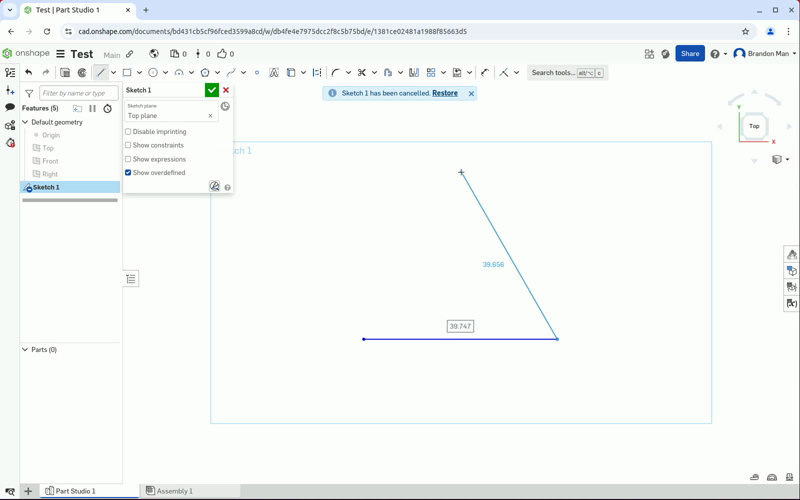
click(461, 171)
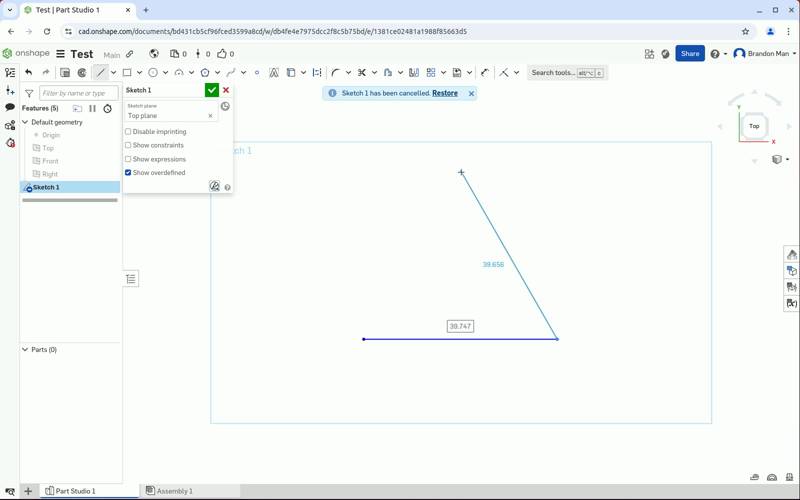
key_up(shift)
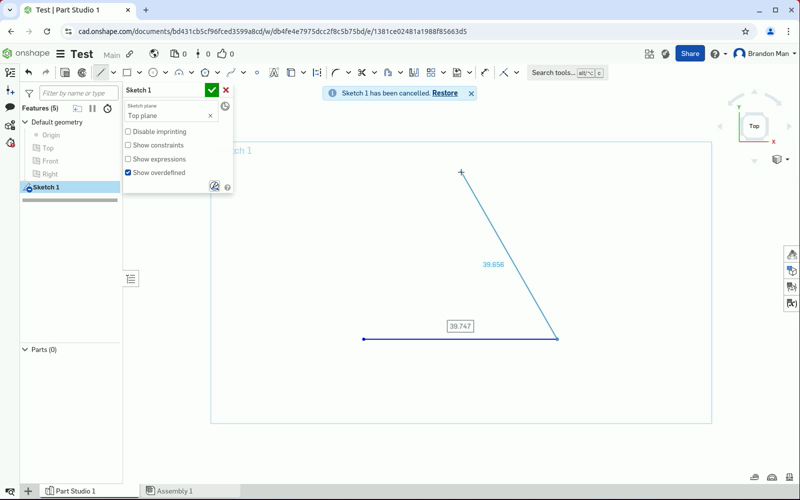
key_down(shift)
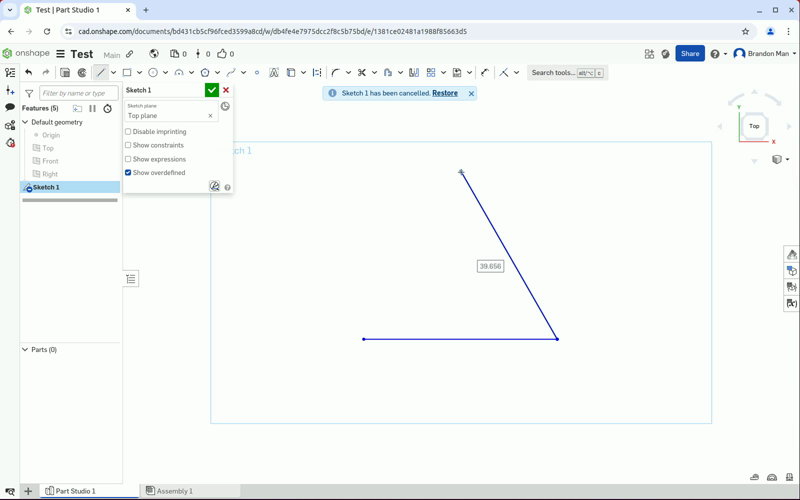
mouse_move(363, 339)
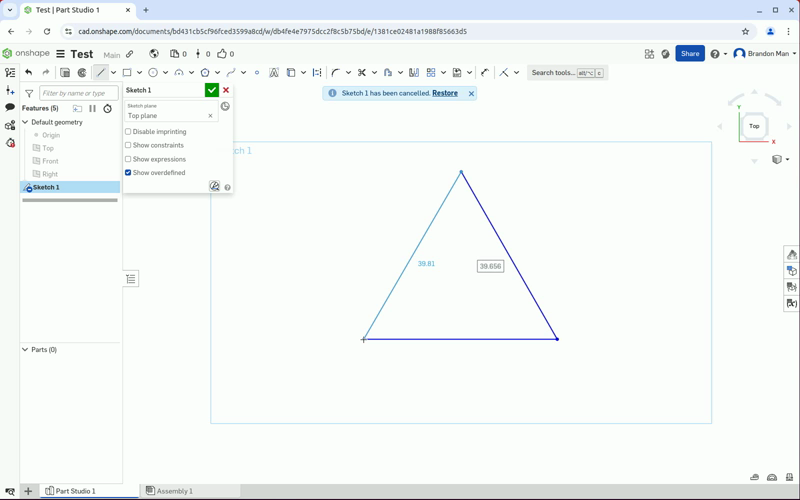
key_up(shift)
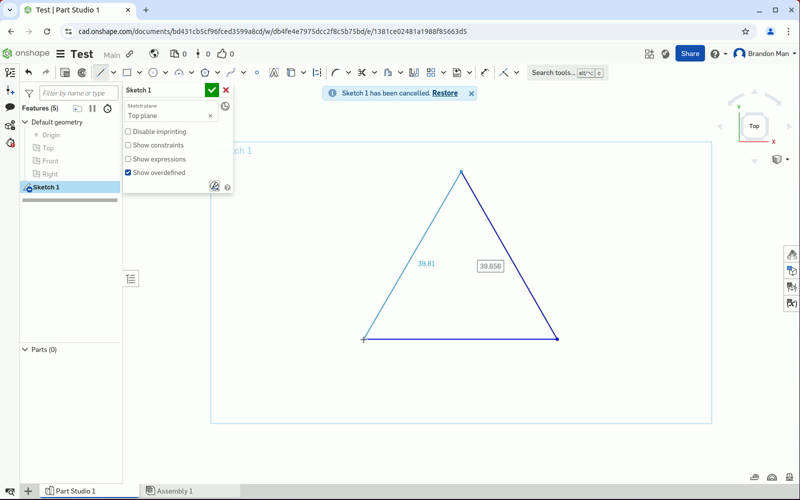
click(363, 339)
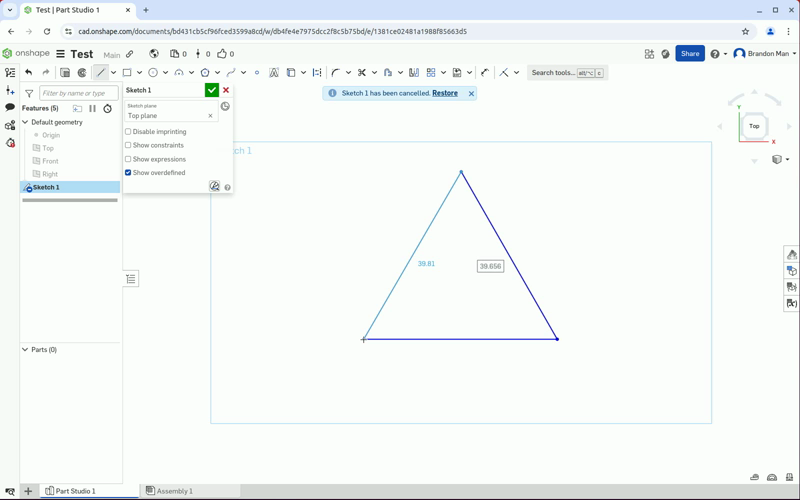
key(esc)
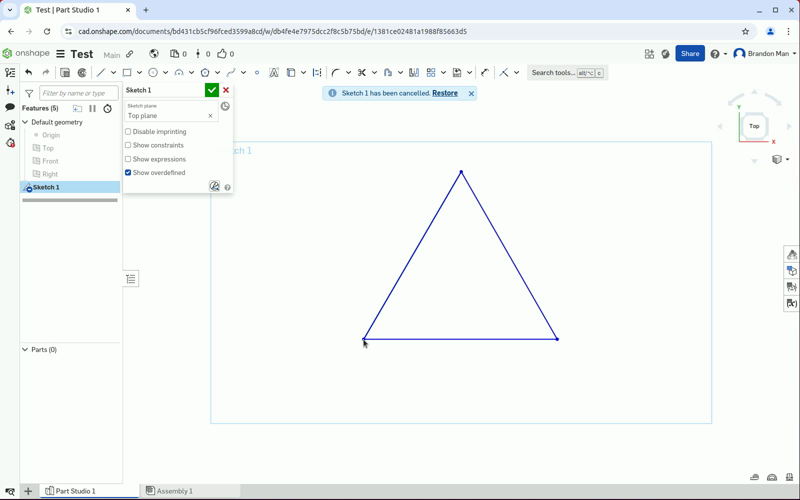
key(l)
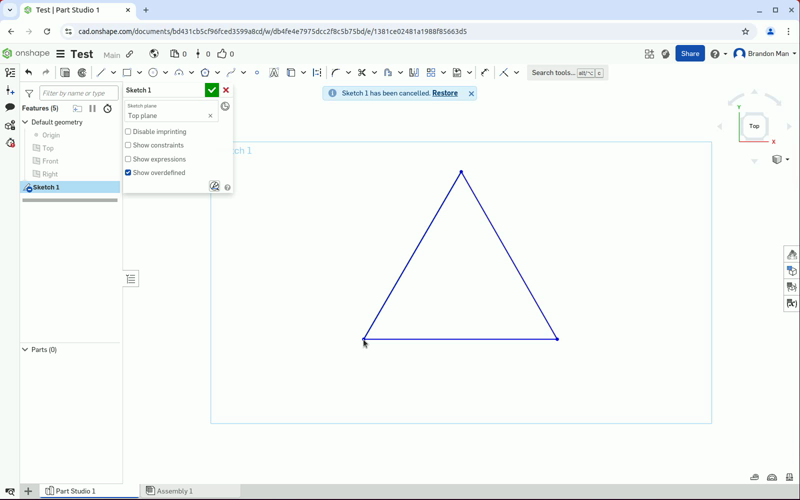
key_down(shift)
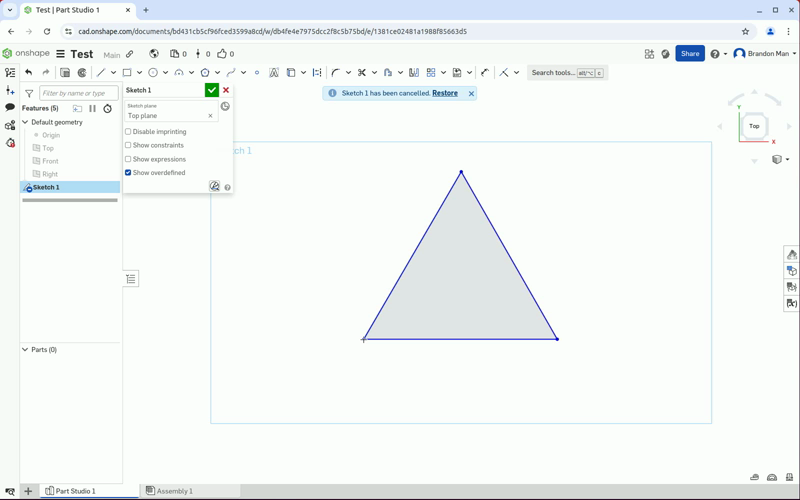
mouse_move(396, 316)
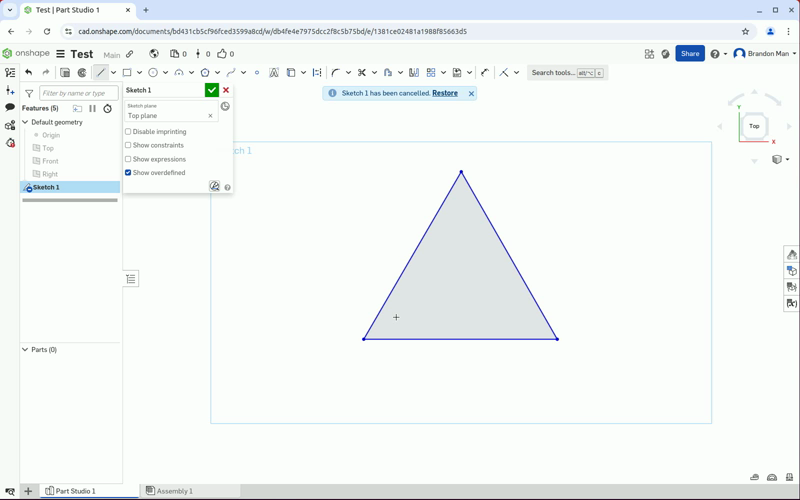
click(396, 316)
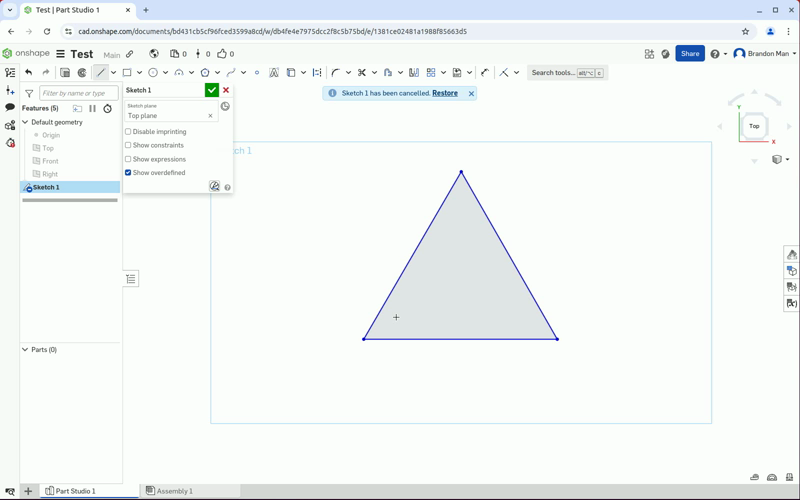
key_up(shift)
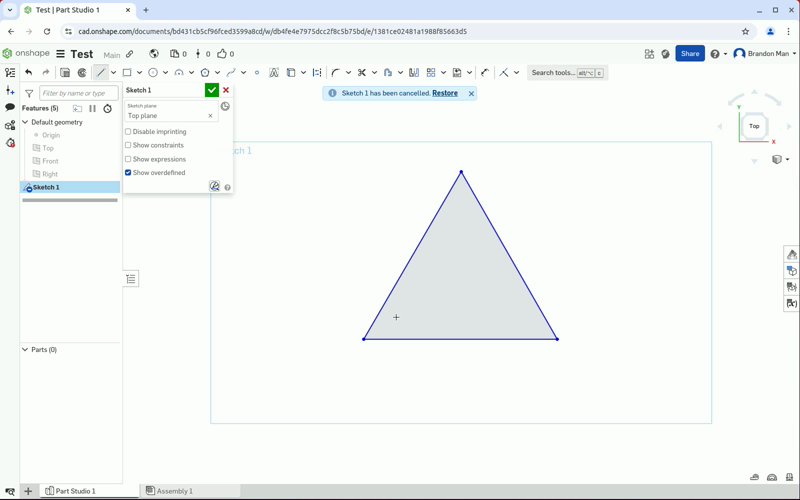
key_down(shift)
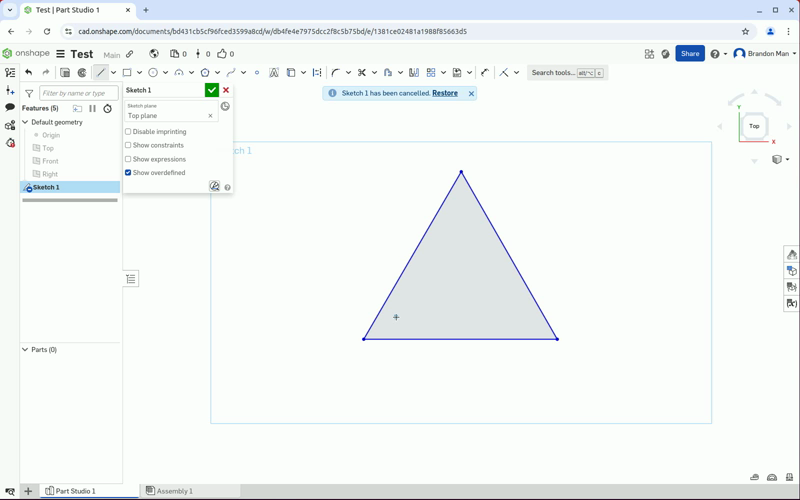
mouse_move(457, 210)
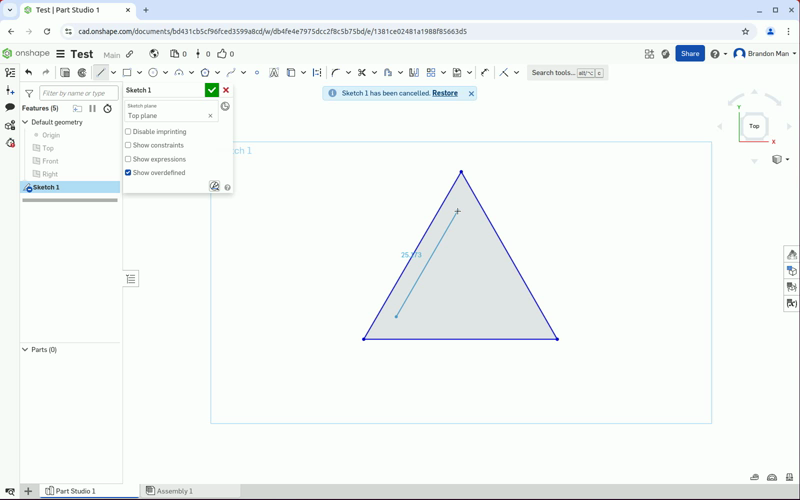
click(457, 210)
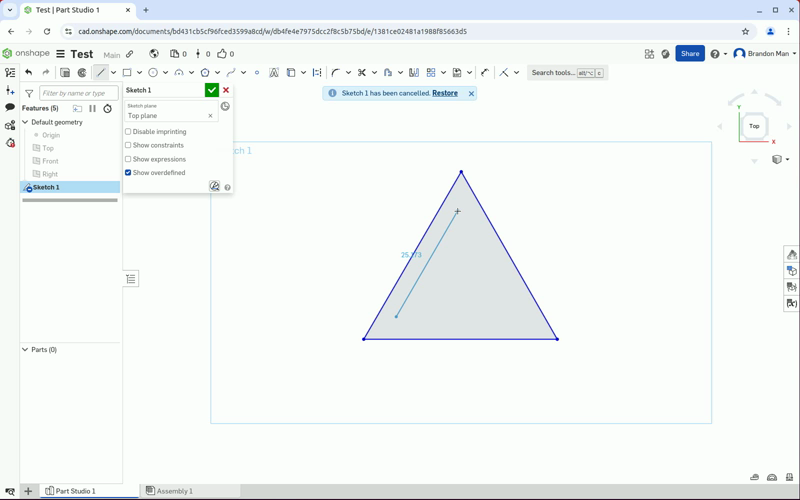
key_up(shift)
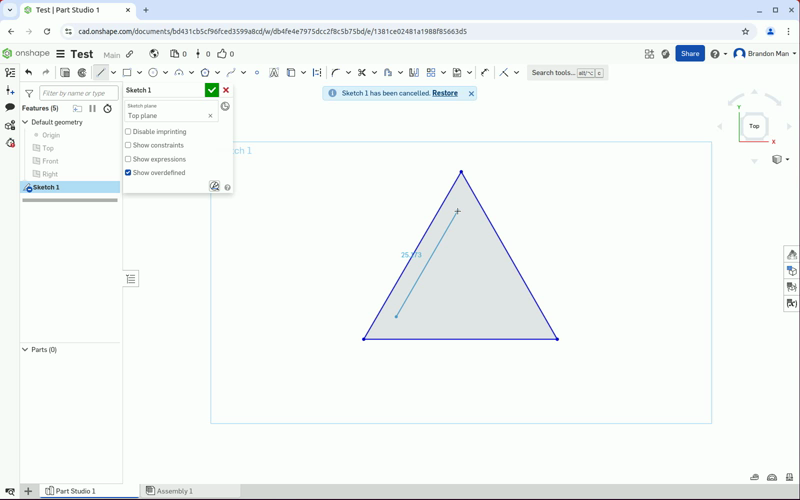
key(esc)
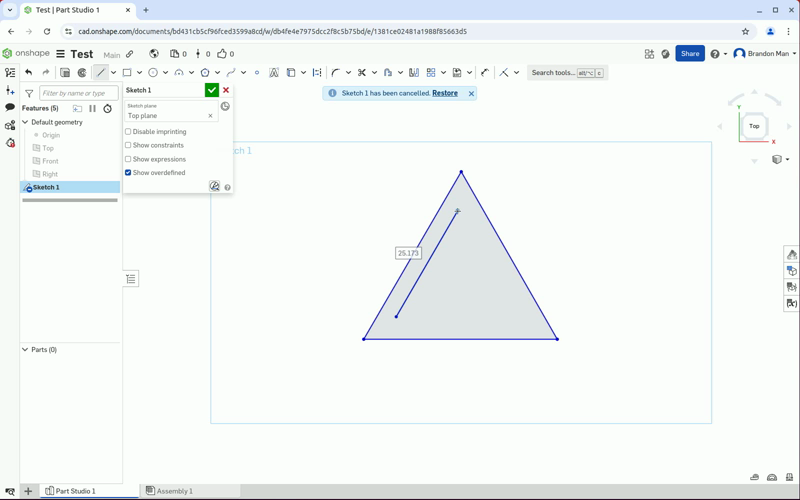
key(a)
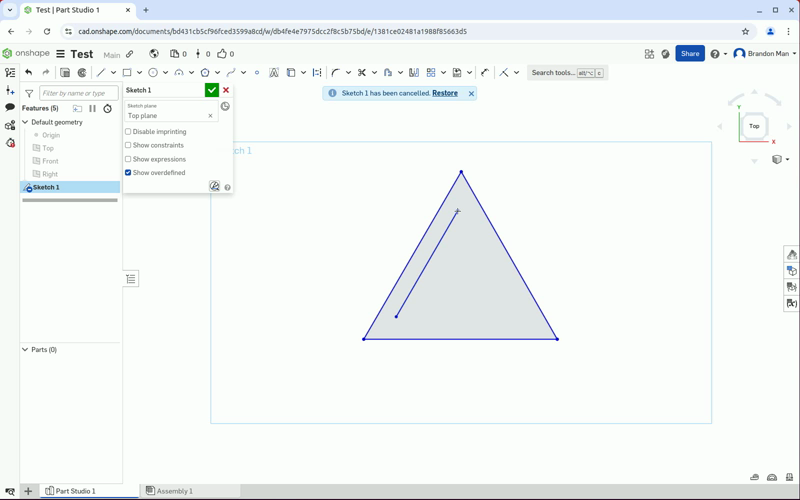
mouse_move(457, 210)
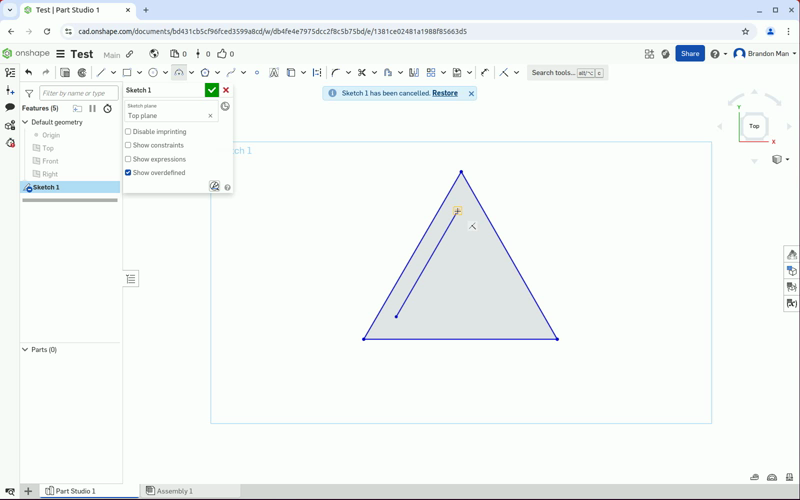
click(457, 210)
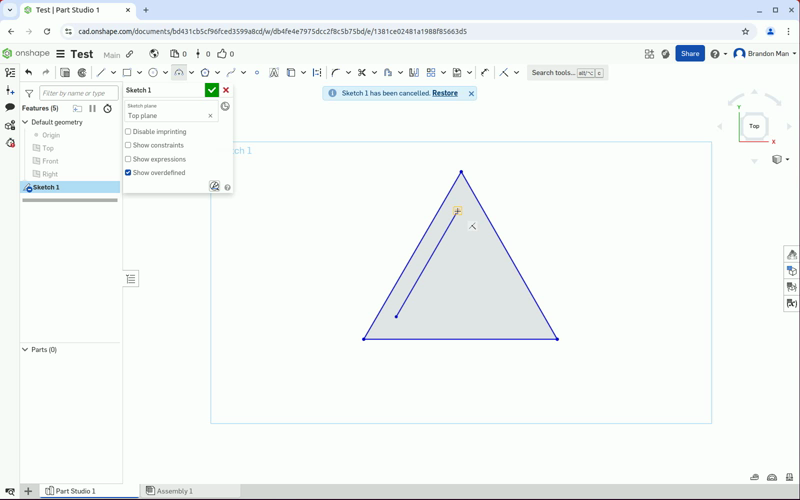
key_down(shift)
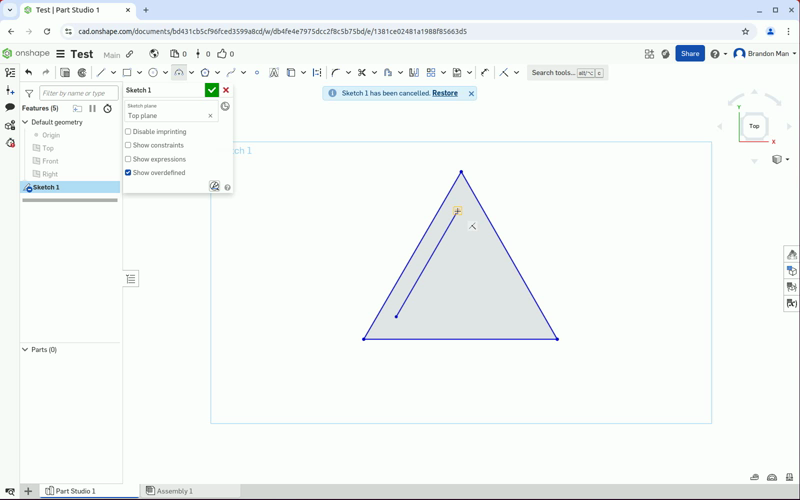
mouse_move(463, 210)
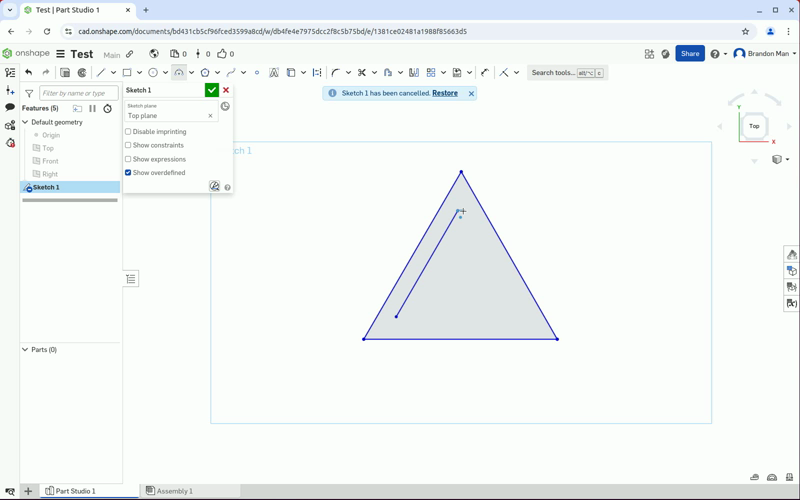
scroll(6)
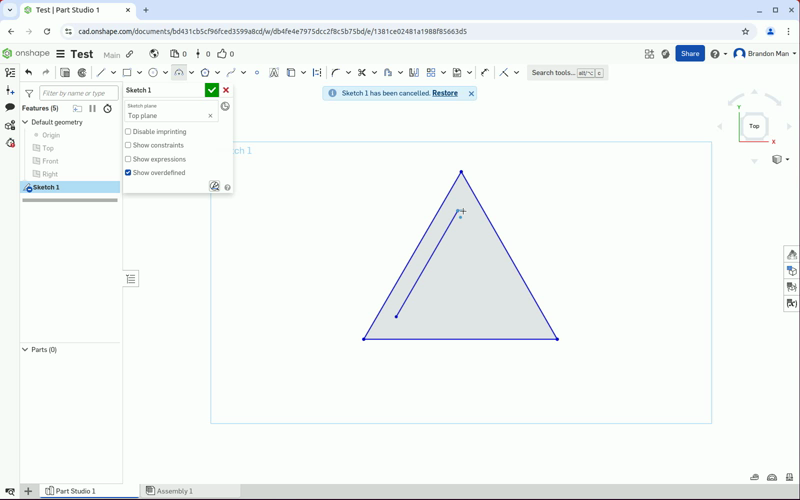
scroll(6)
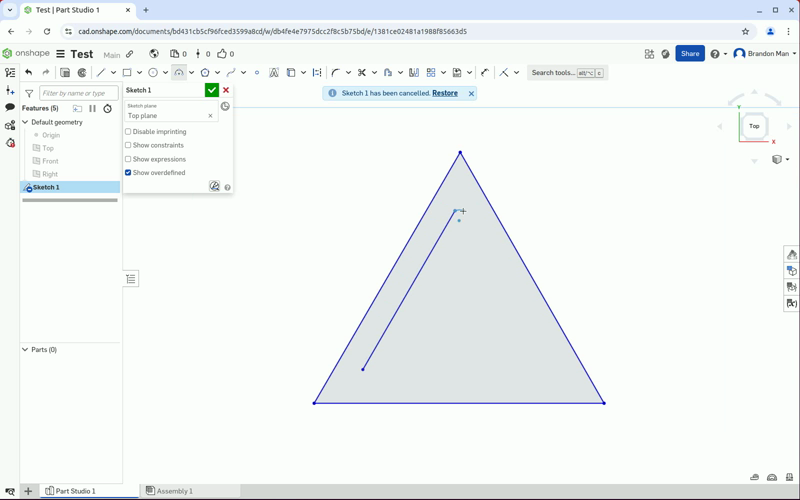
scroll(6)
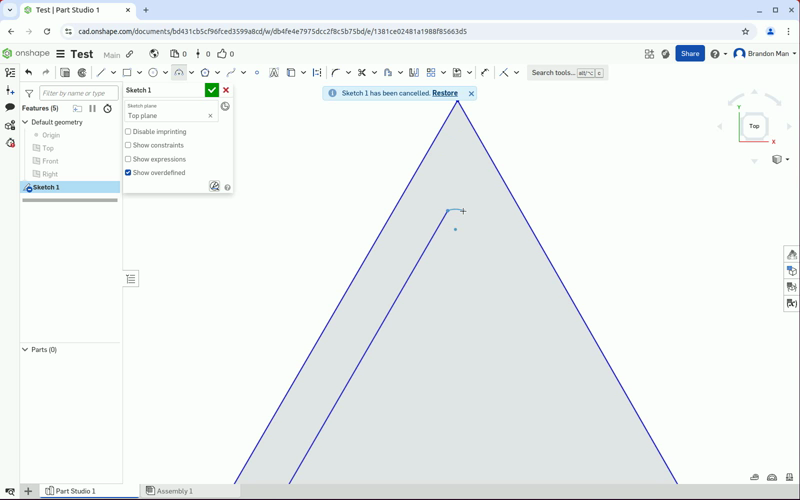
scroll(6)
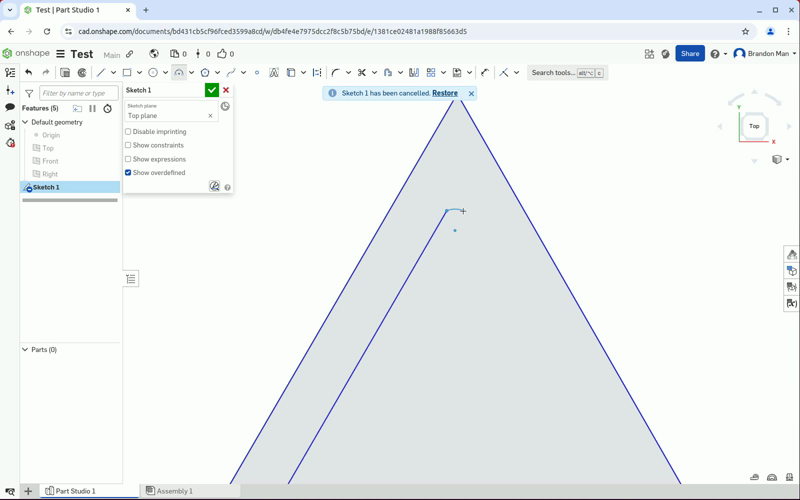
scroll(6)
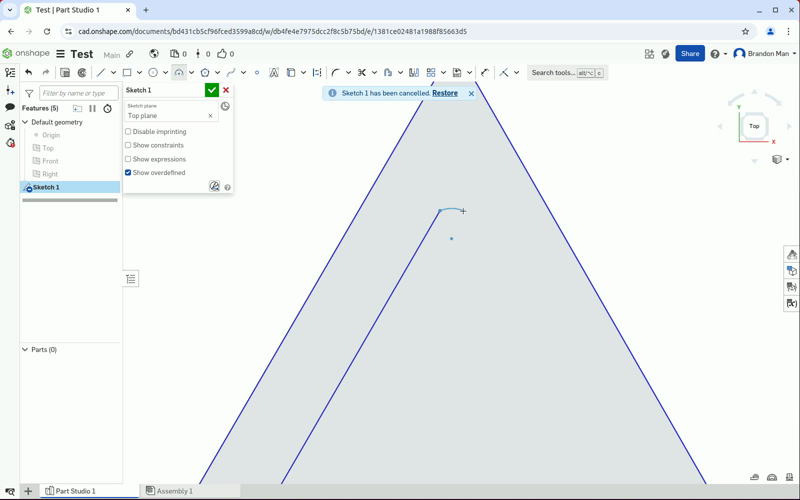
scroll(6)
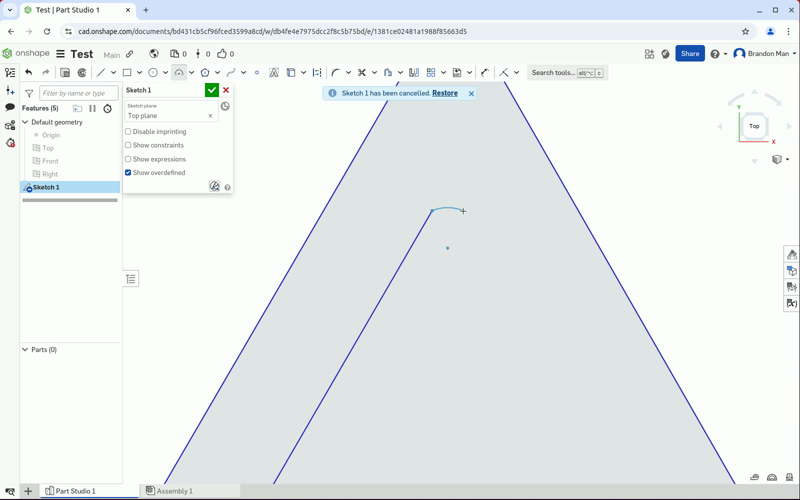
scroll(6)
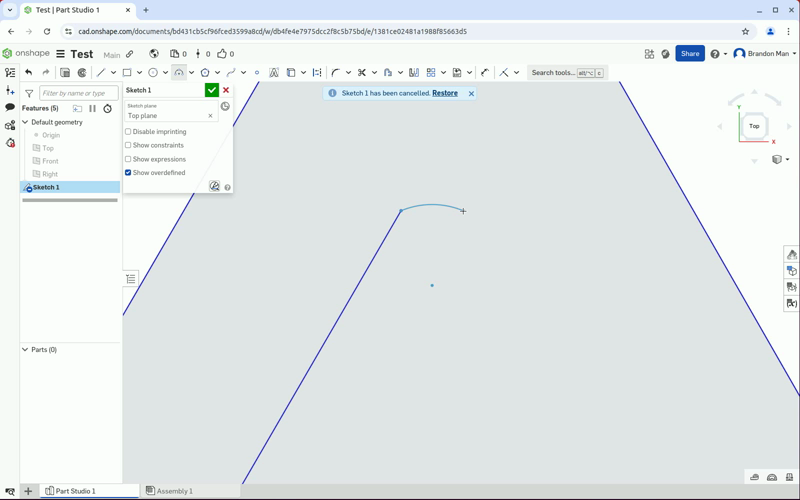
click(463, 210)
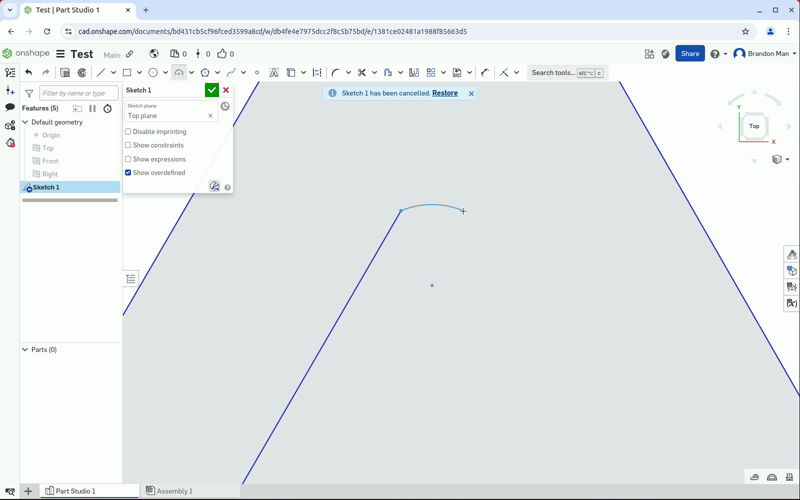
scroll(-6)
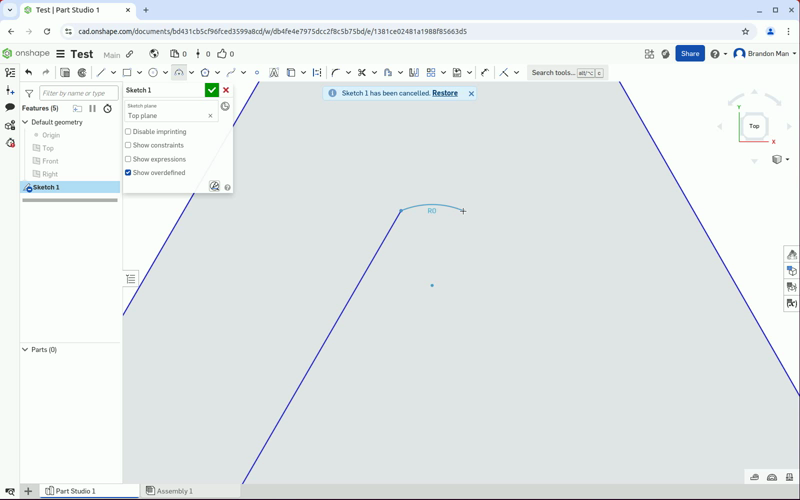
scroll(-6)
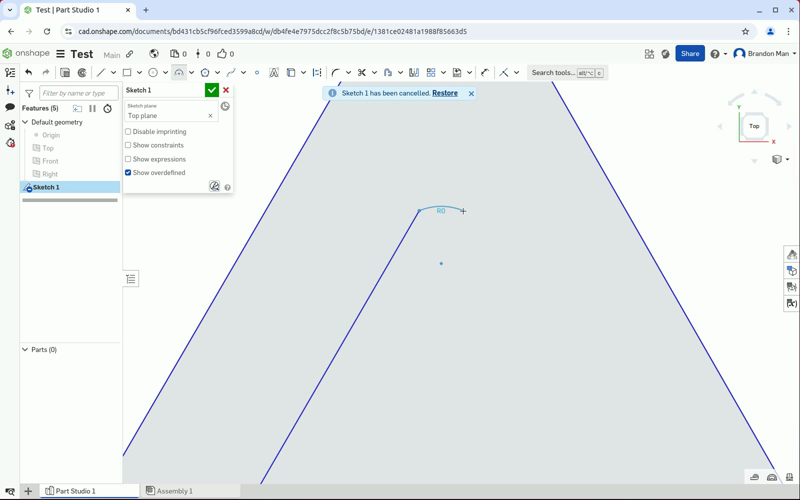
scroll(-6)
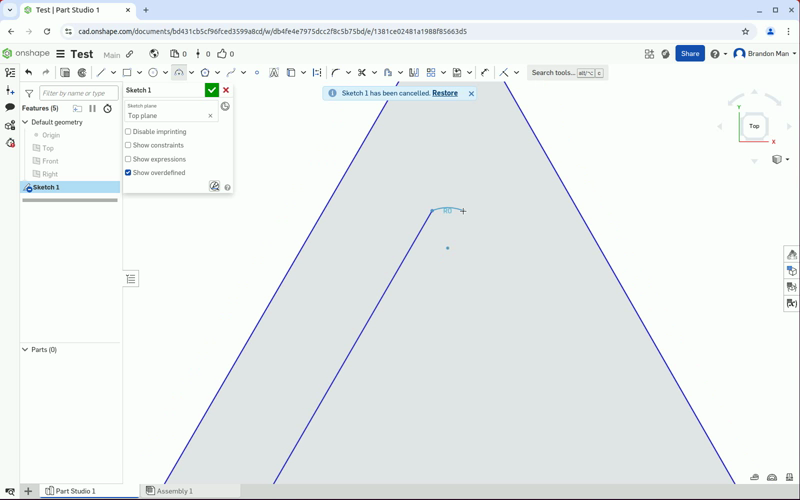
scroll(-6)
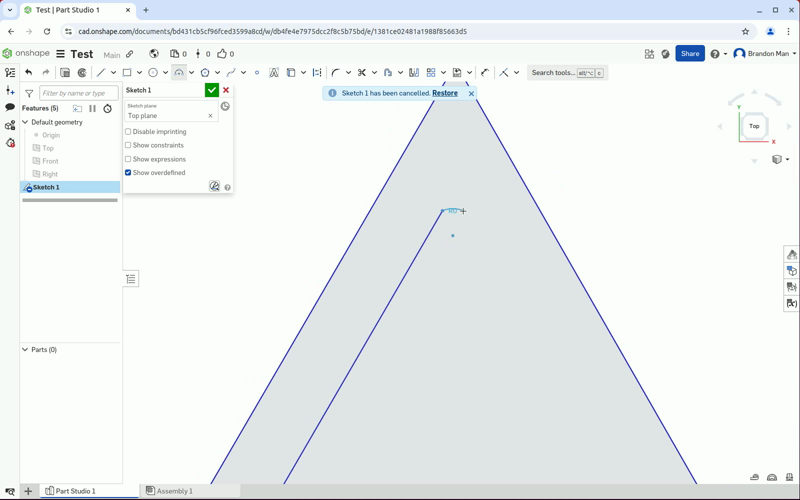
scroll(-6)
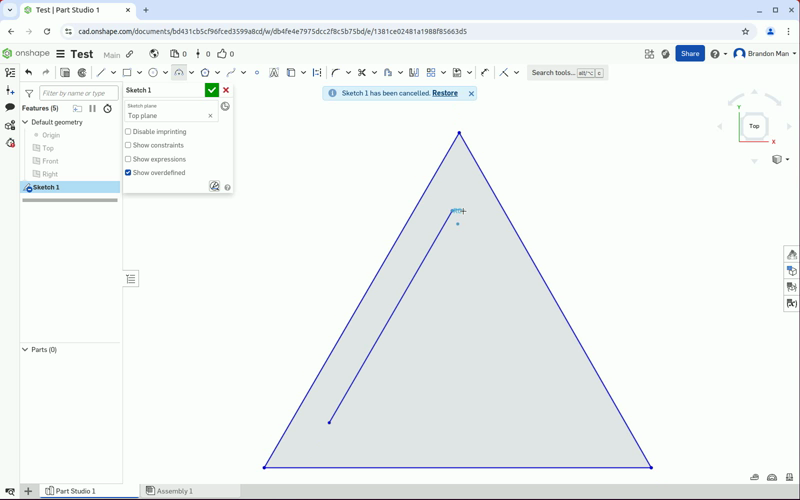
scroll(-6)
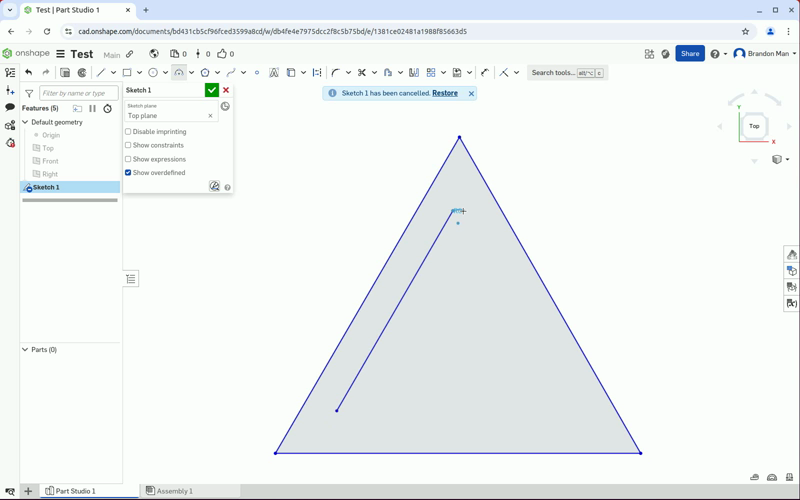
scroll(-6)
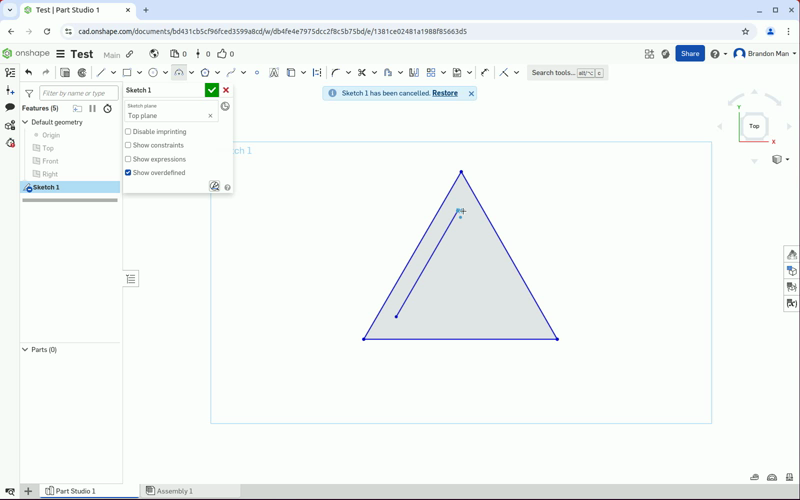
mouse_move(460, 199)
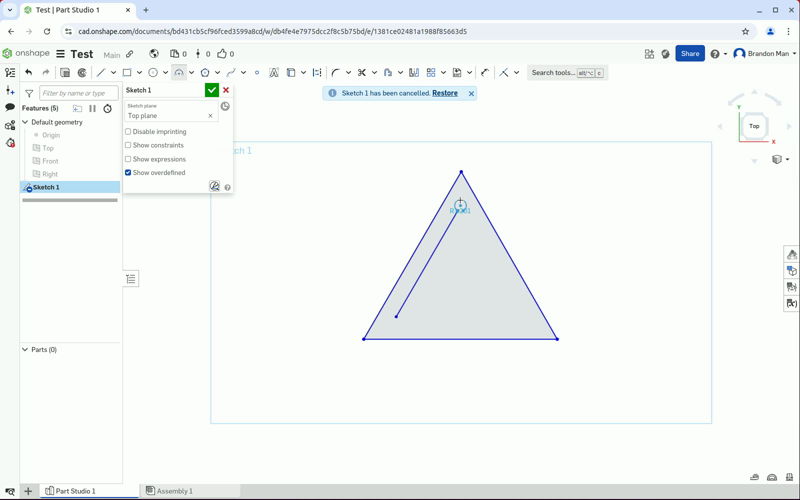
scroll(6)
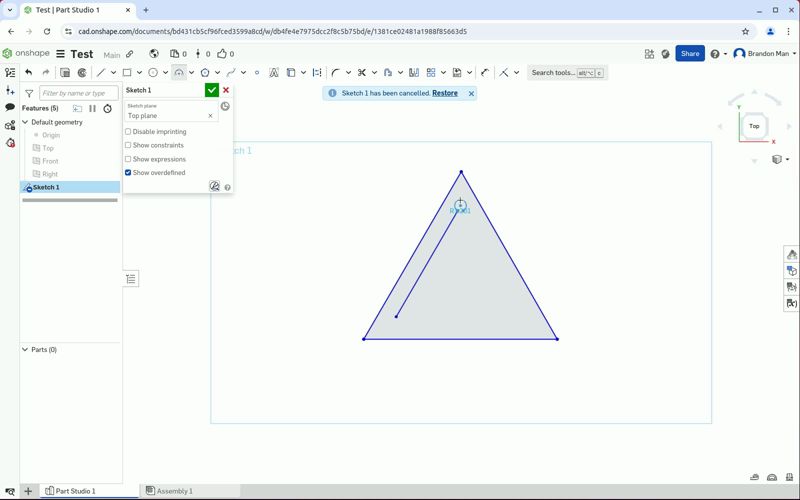
scroll(6)
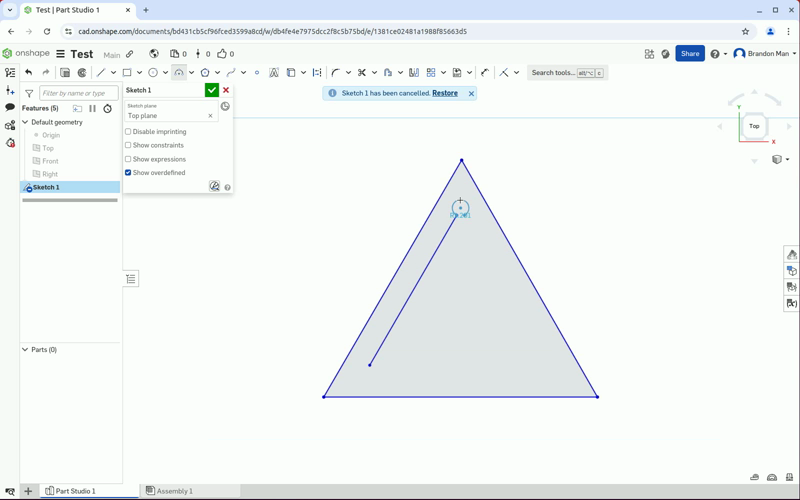
scroll(6)
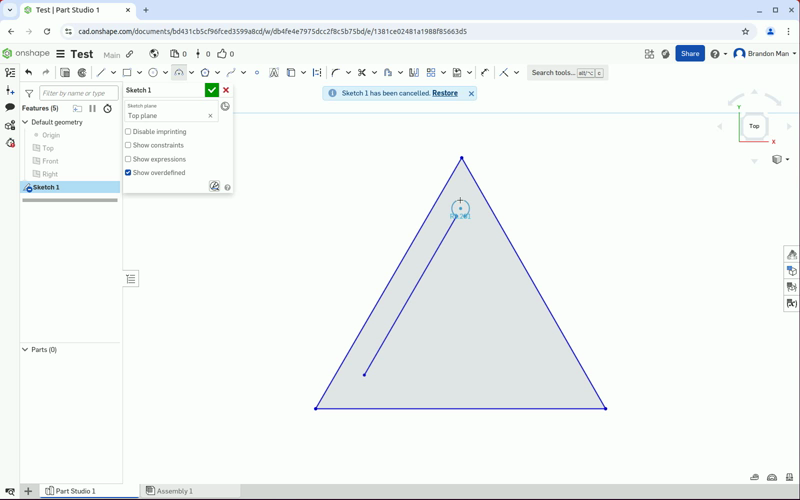
scroll(6)
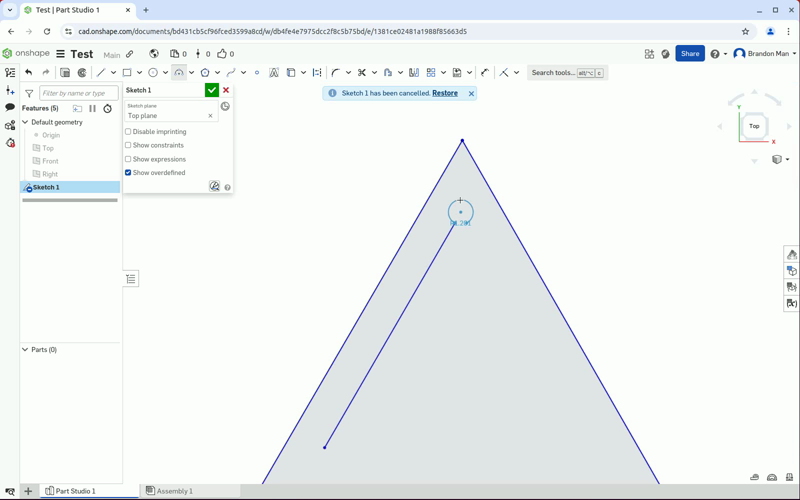
scroll(6)
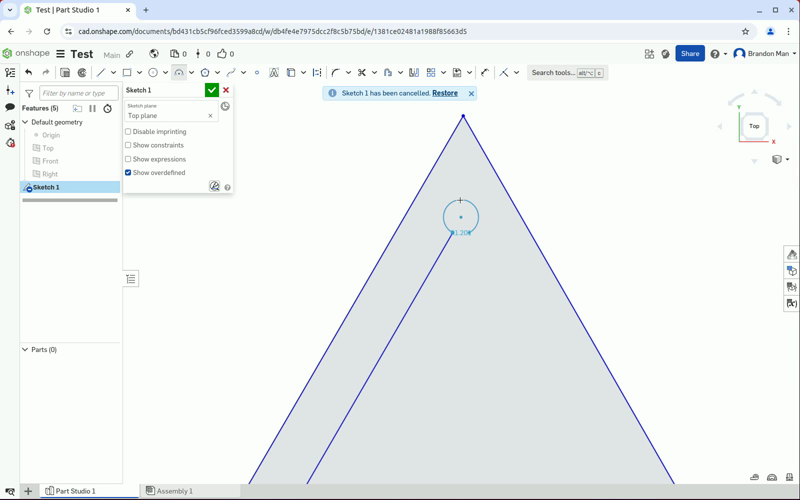
scroll(6)
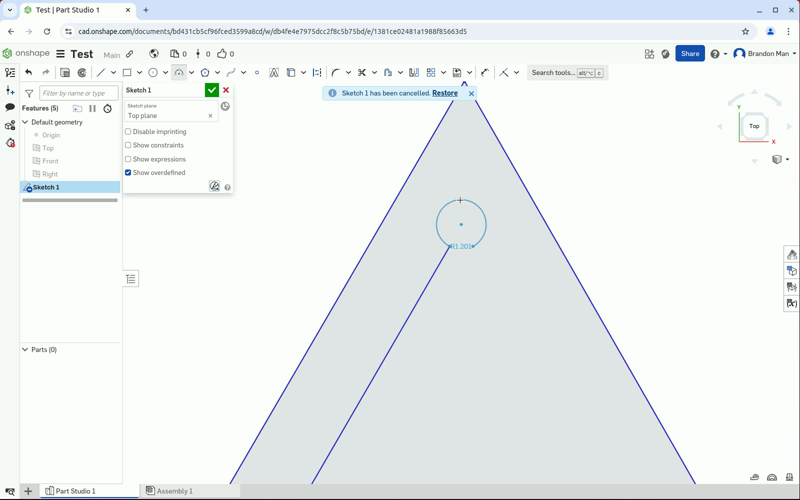
scroll(6)
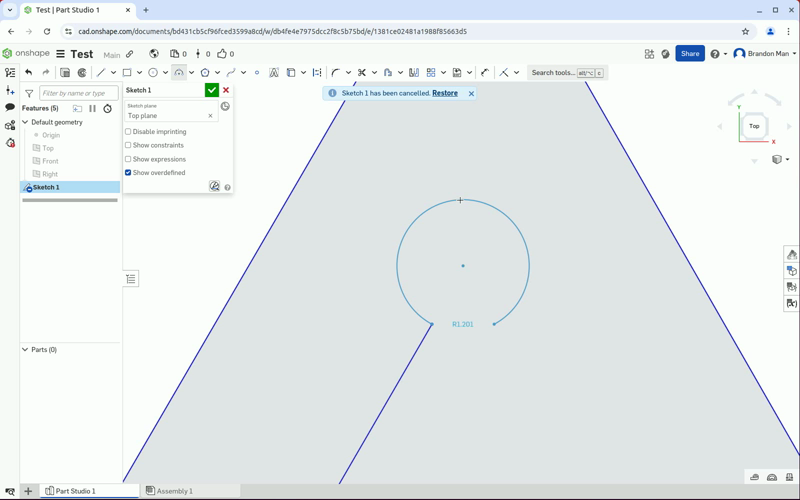
click(460, 199)
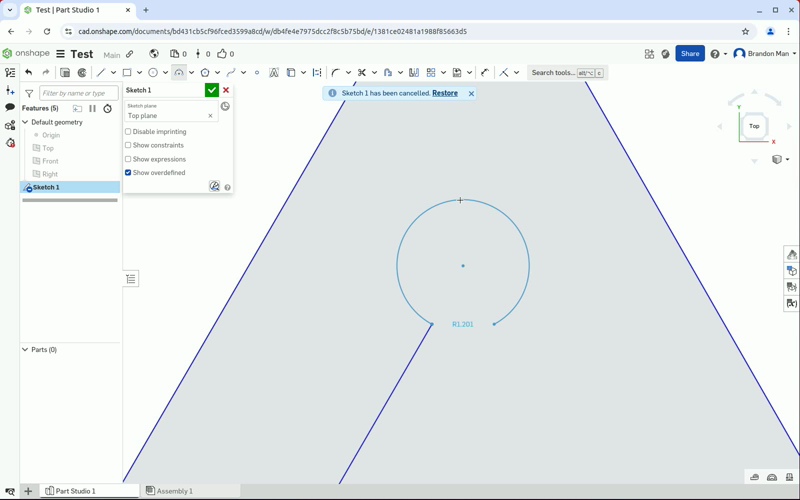
scroll(-6)
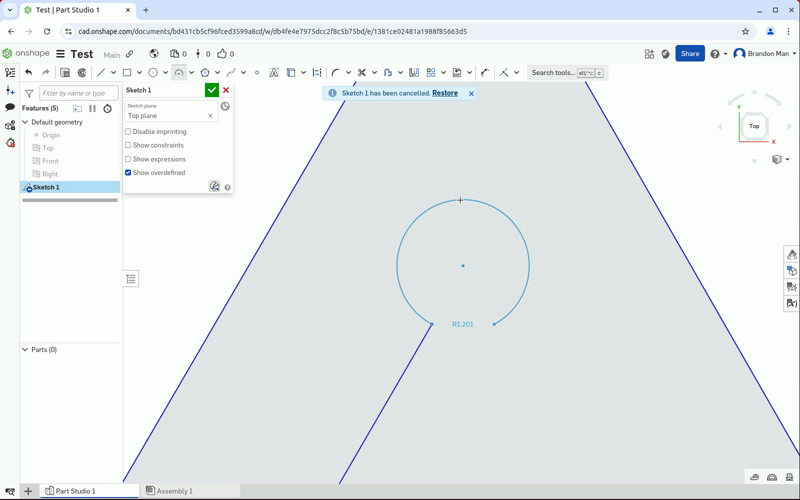
scroll(-6)
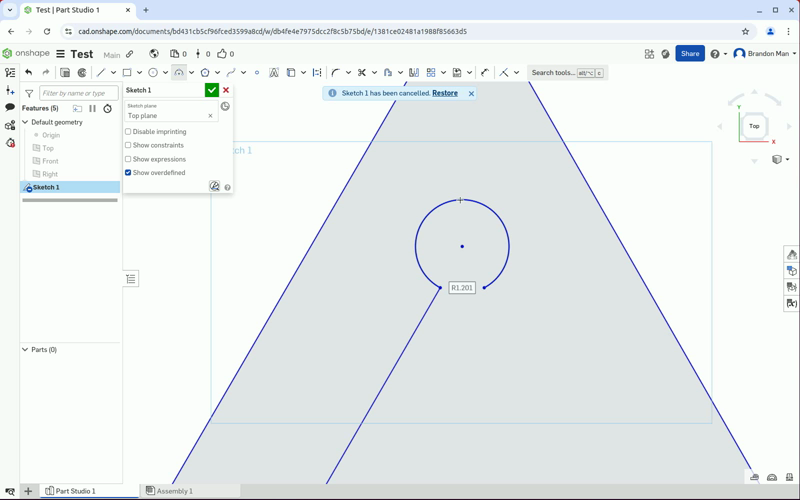
scroll(-6)
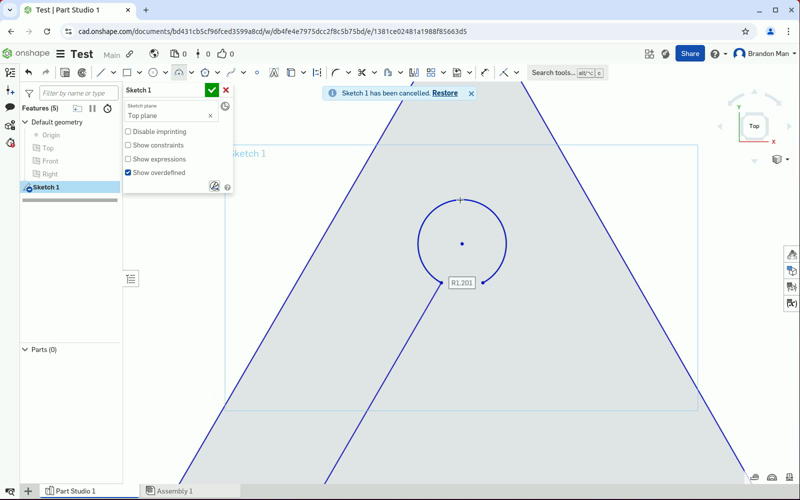
scroll(-6)
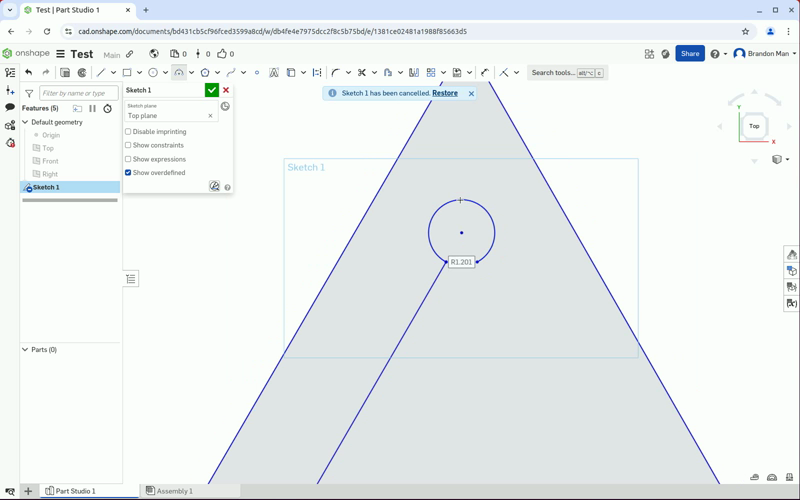
scroll(-6)
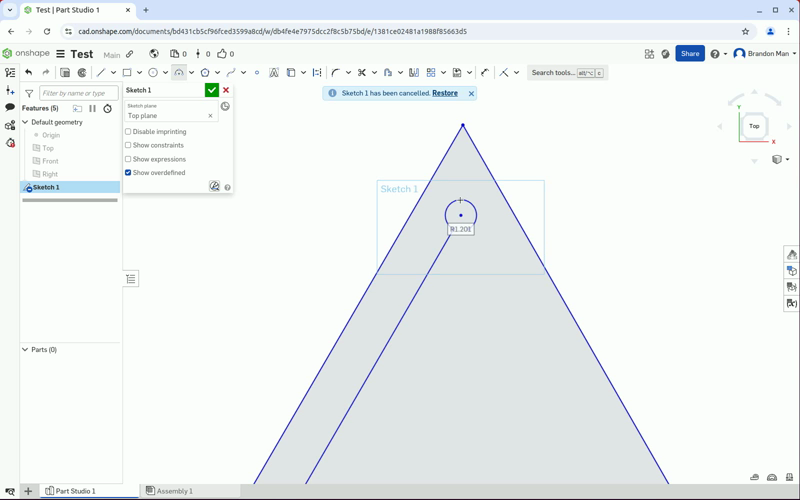
scroll(-6)
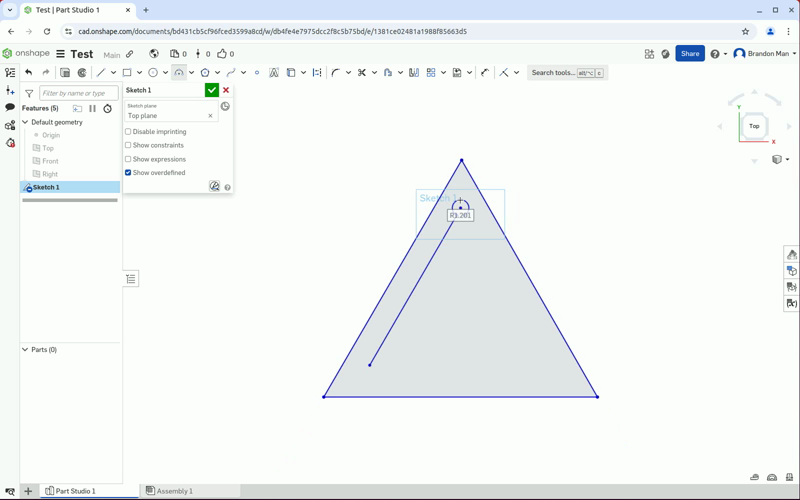
scroll(-6)
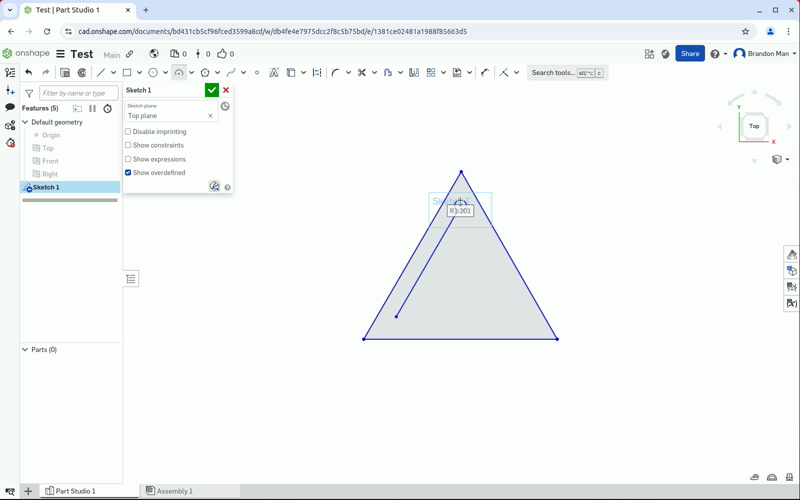
key_up(shift)
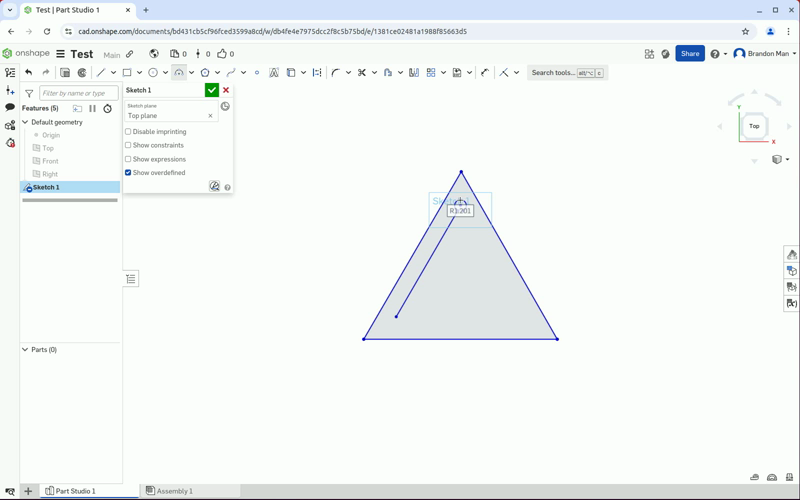
key(esc)
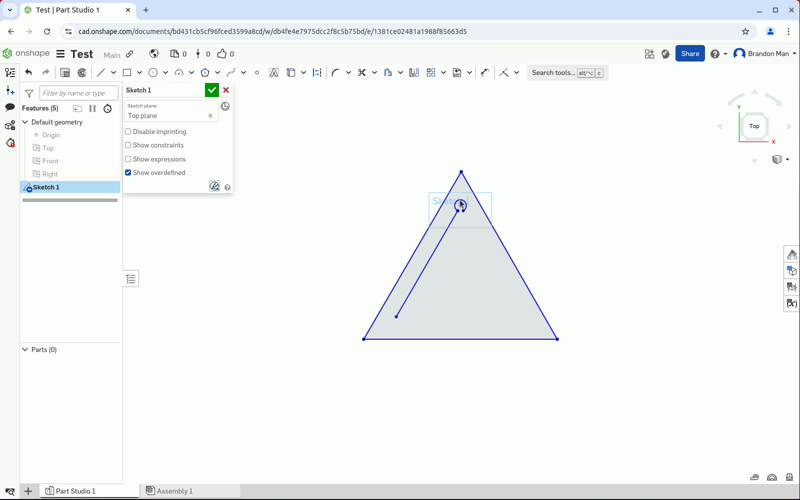
key(l)
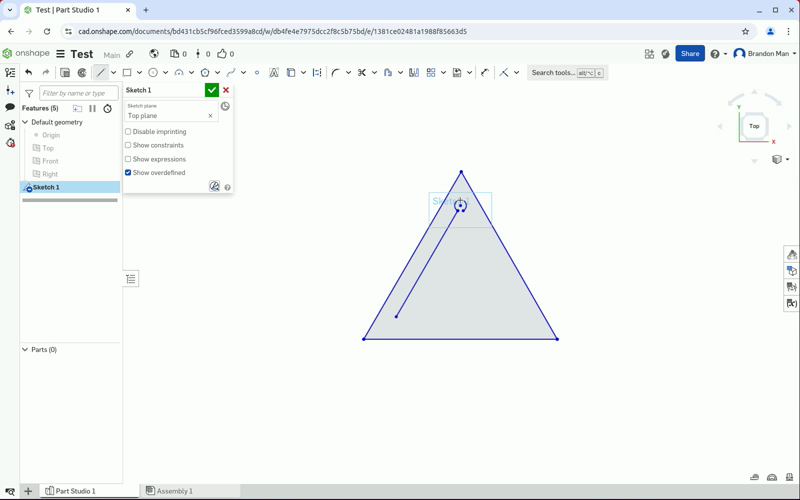
mouse_move(463, 210)
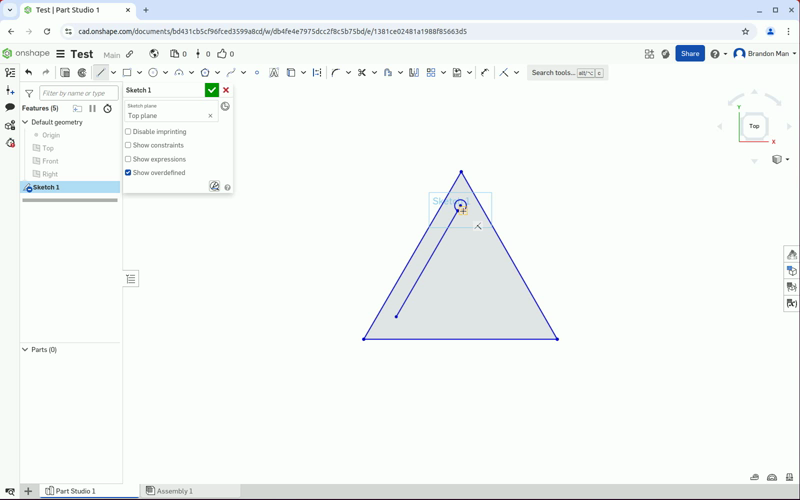
click(463, 210)
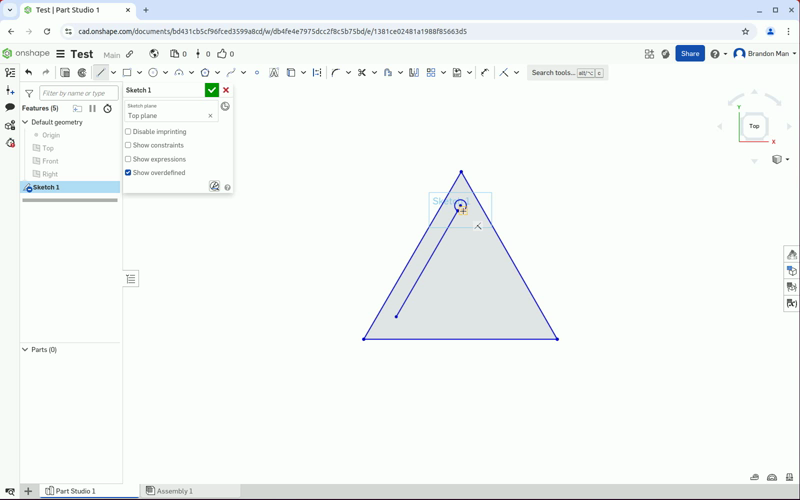
key_down(shift)
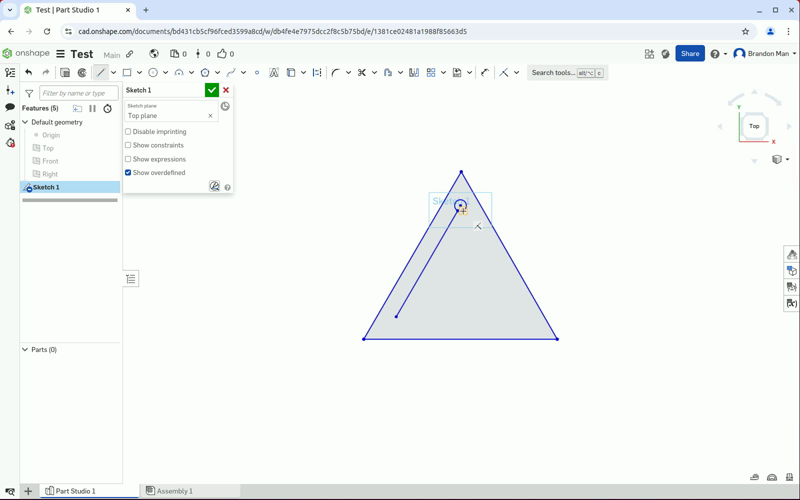
mouse_move(524, 316)
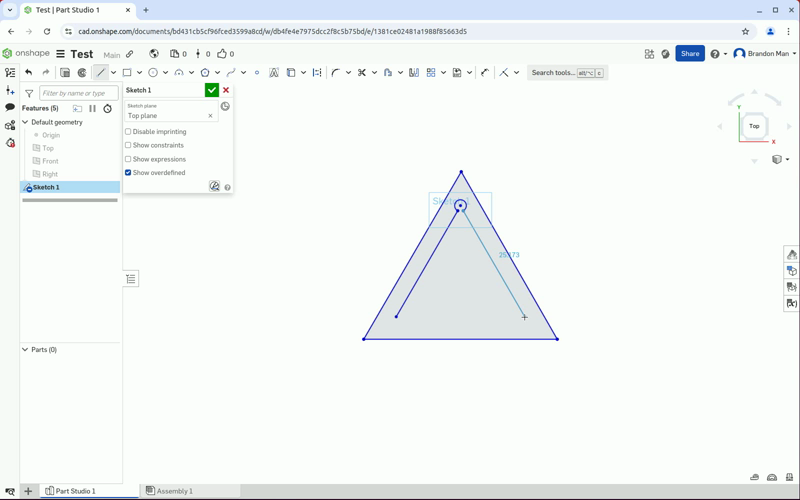
click(524, 316)
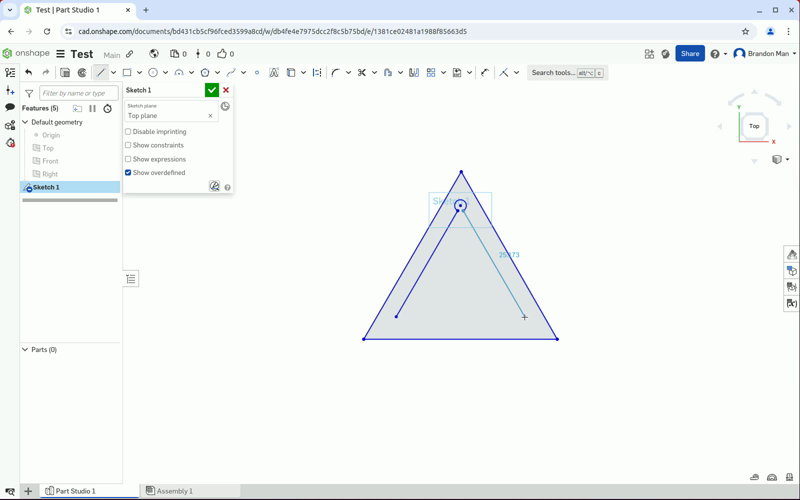
key_up(shift)
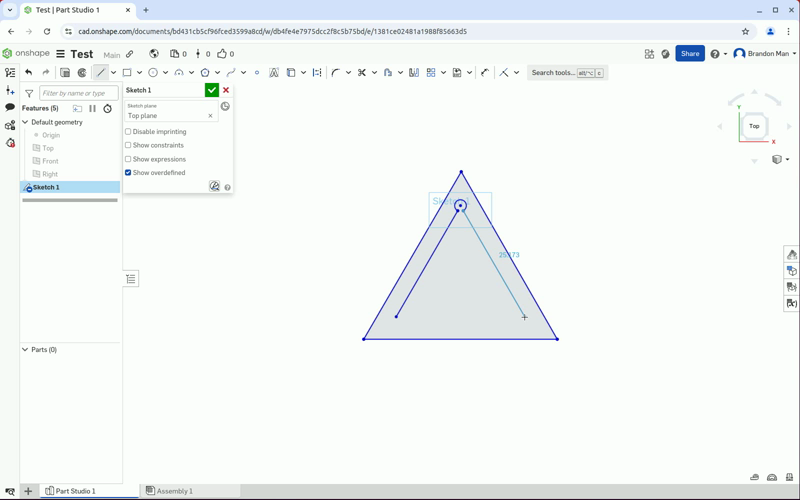
key(esc)
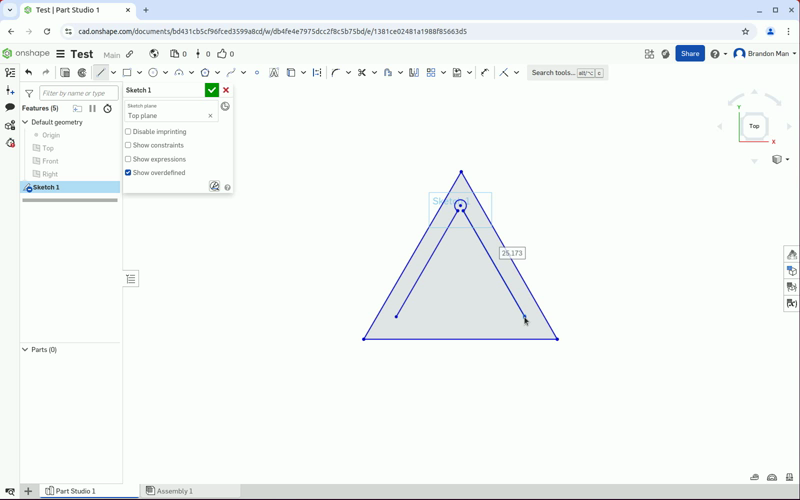
key(a)
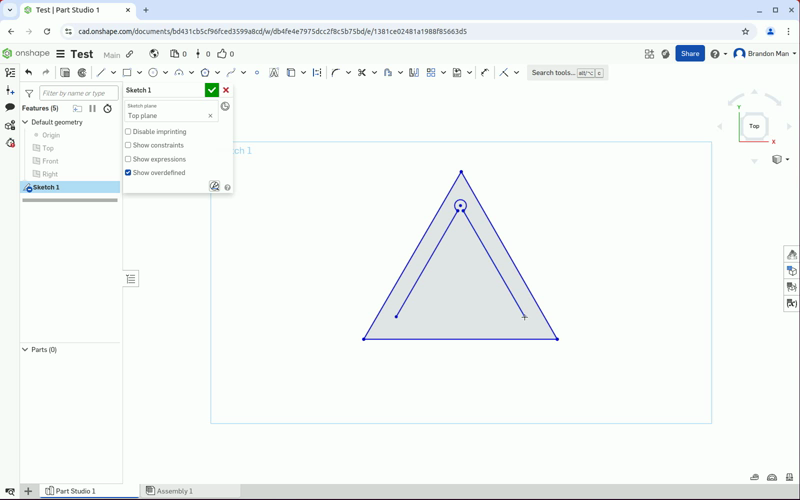
mouse_move(524, 316)
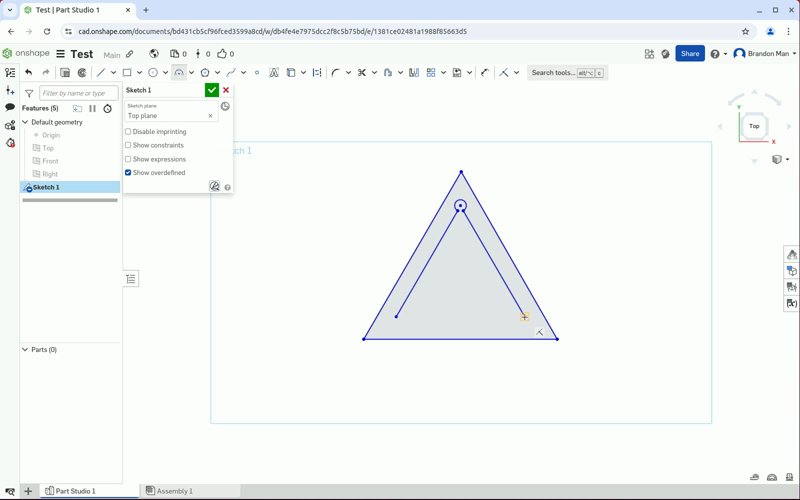
click(524, 316)
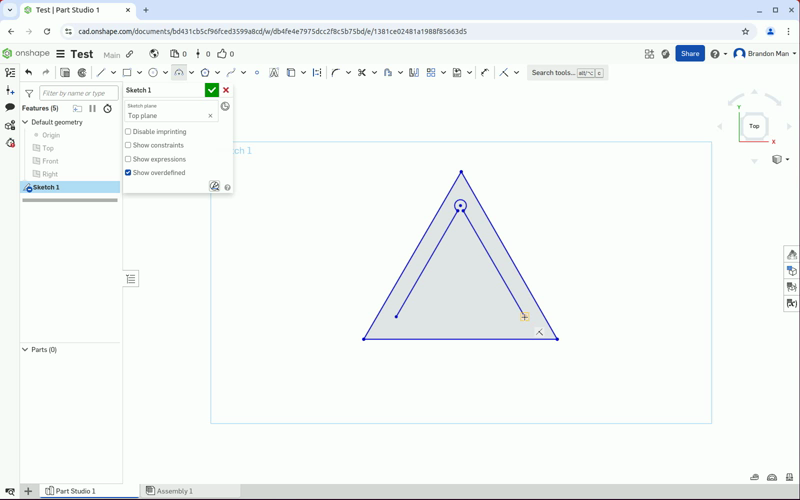
key_down(shift)
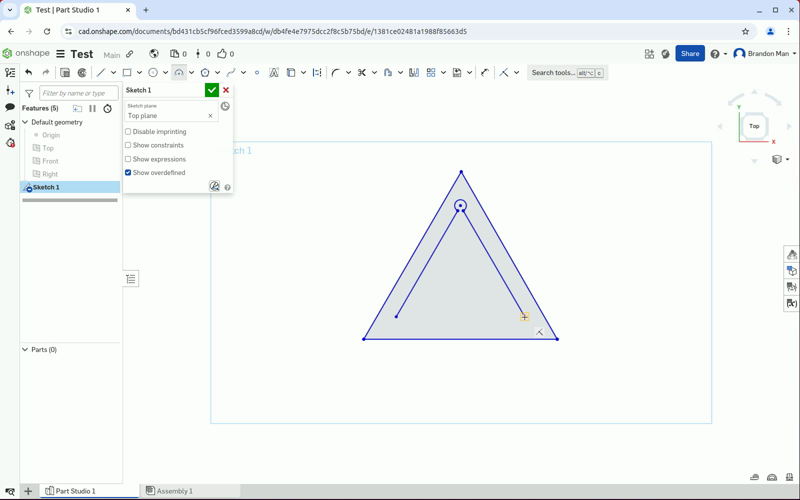
mouse_move(522, 322)
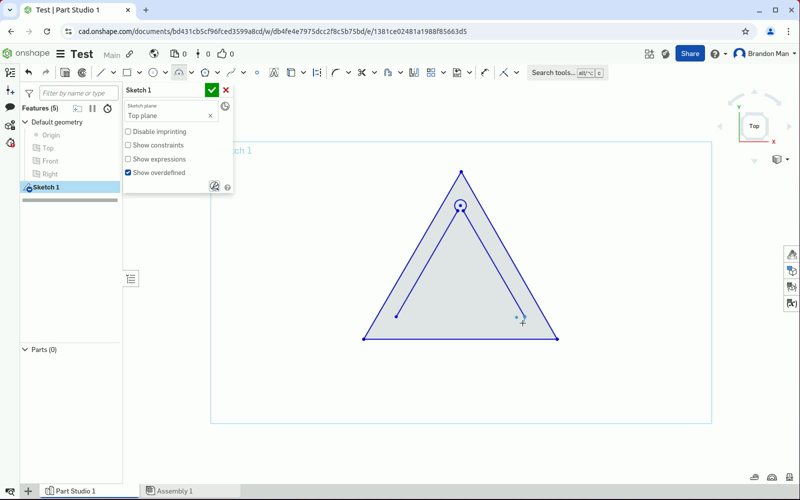
scroll(6)
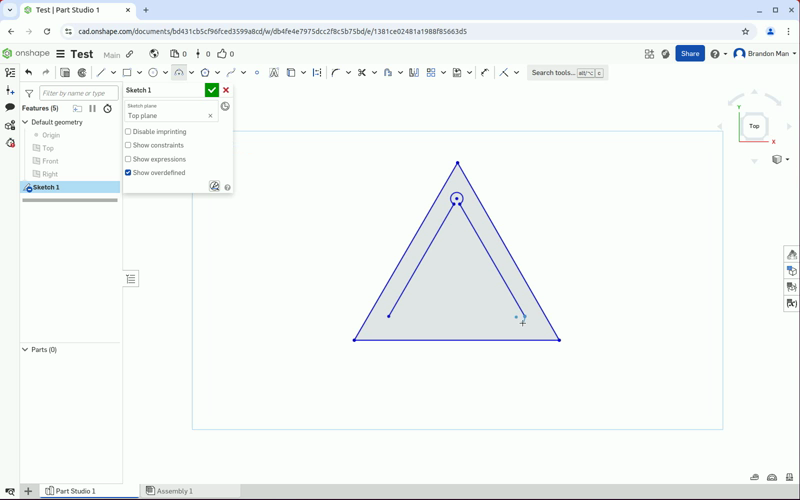
scroll(6)
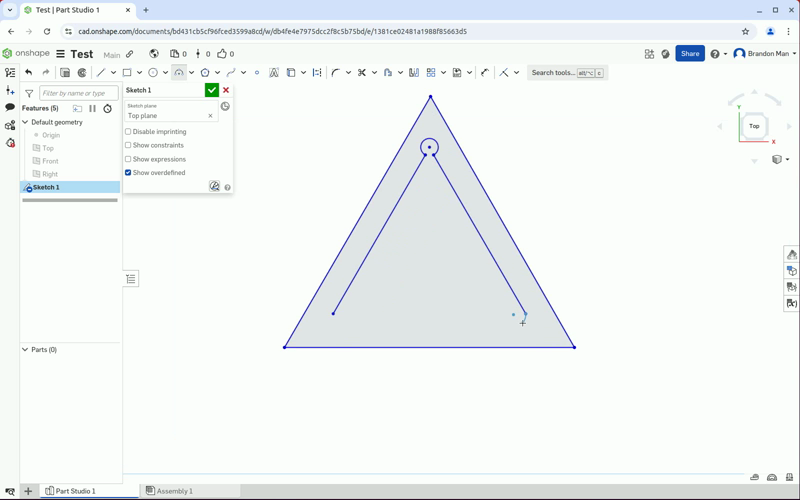
scroll(6)
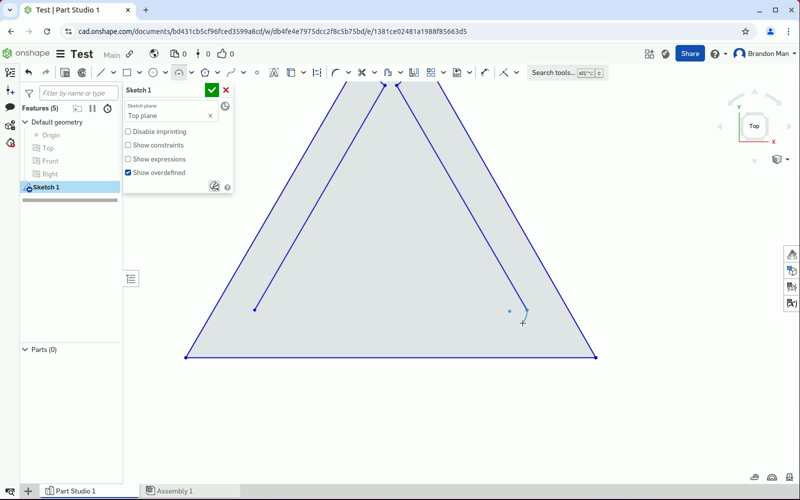
scroll(6)
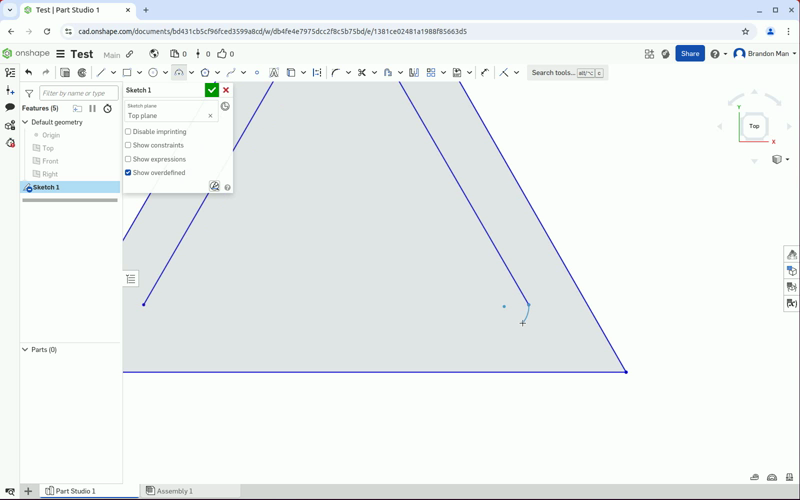
scroll(6)
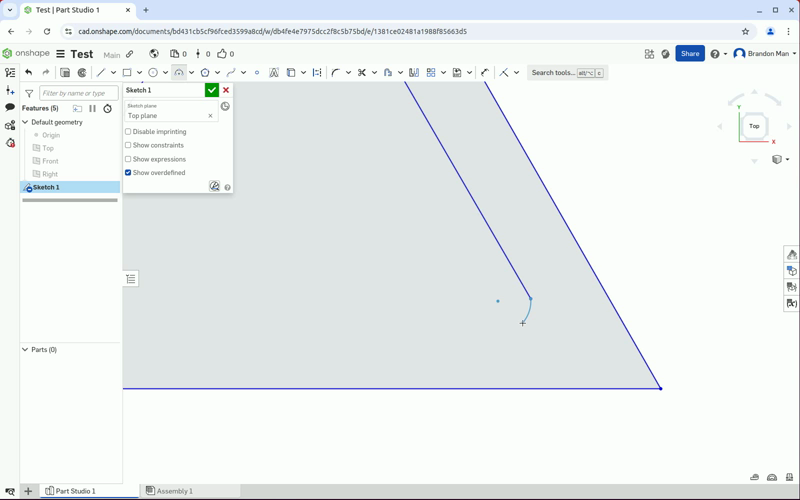
scroll(6)
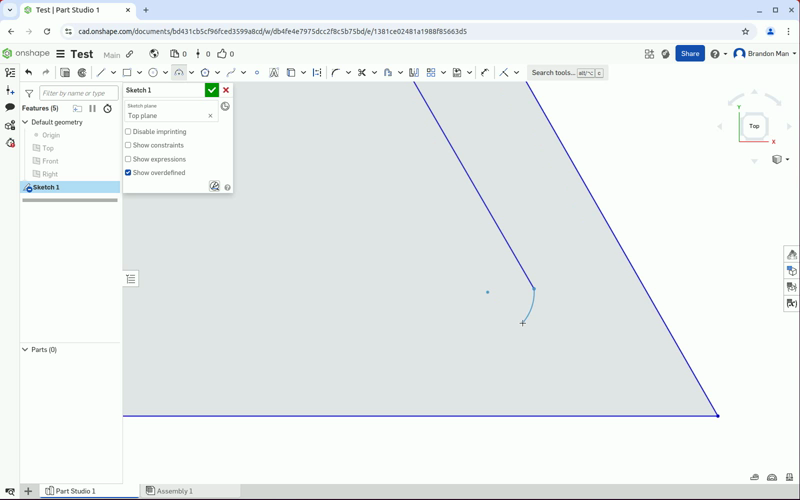
scroll(6)
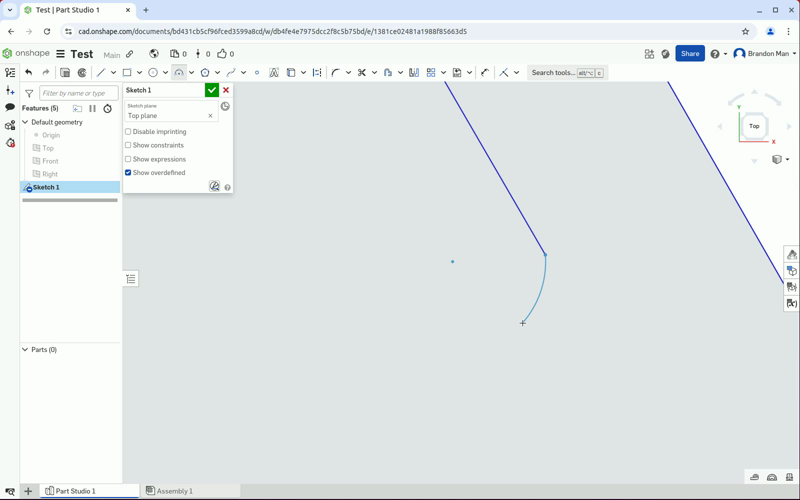
click(522, 322)
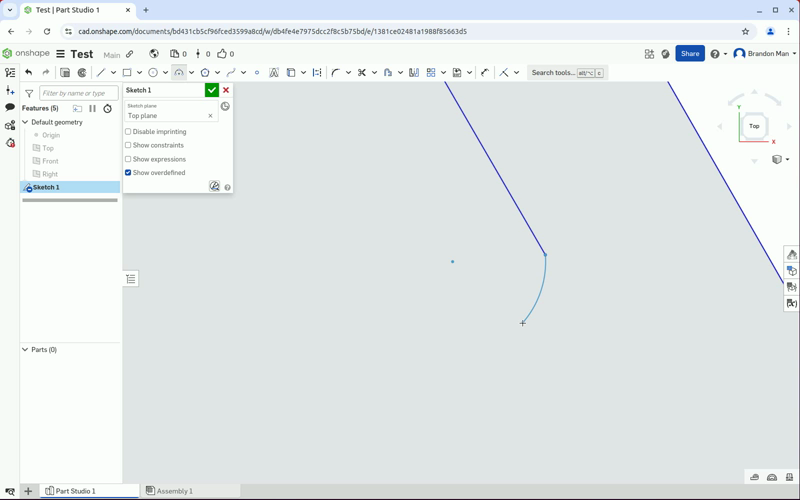
scroll(-6)
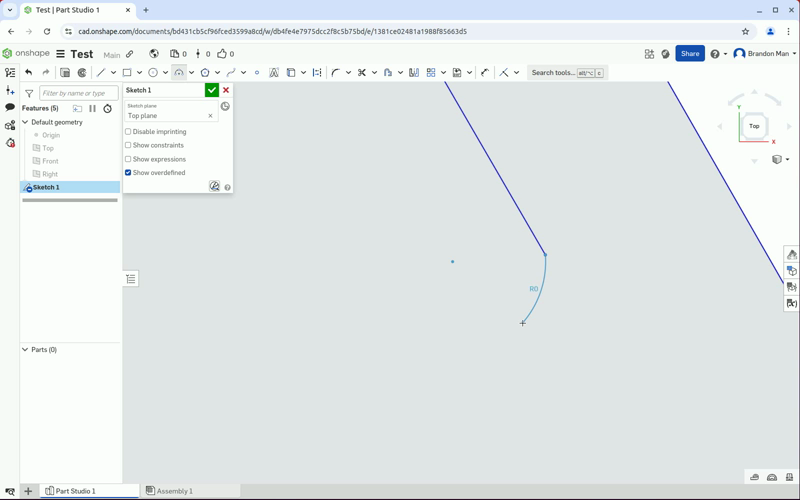
scroll(-6)
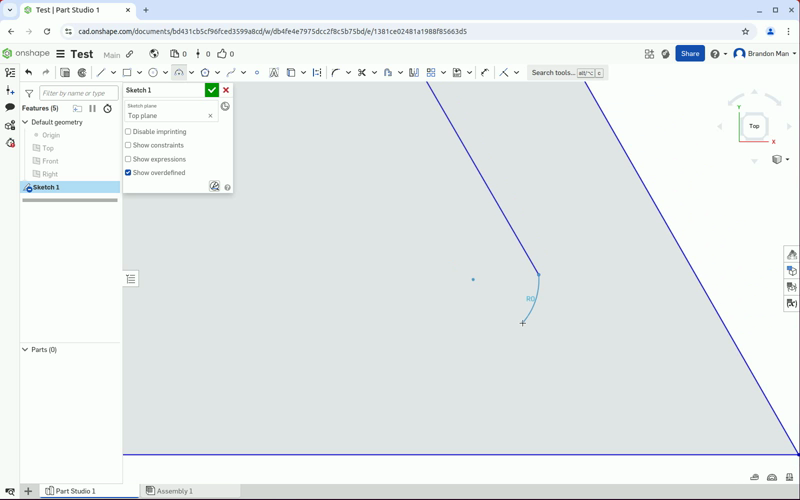
scroll(-6)
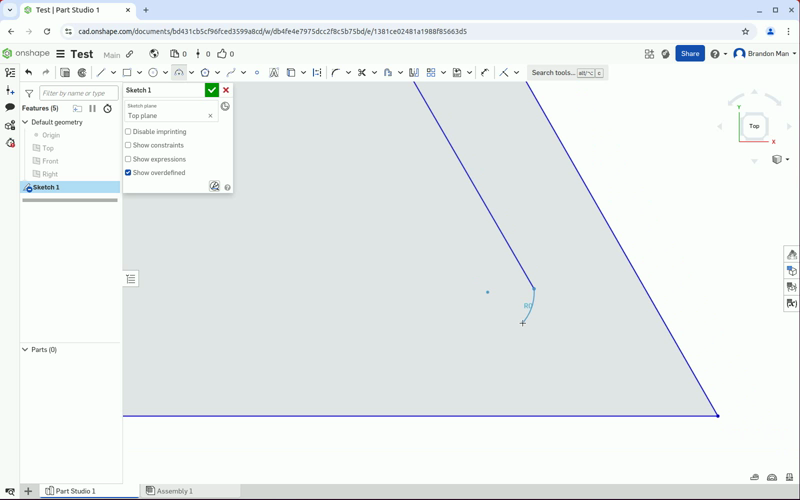
scroll(-6)
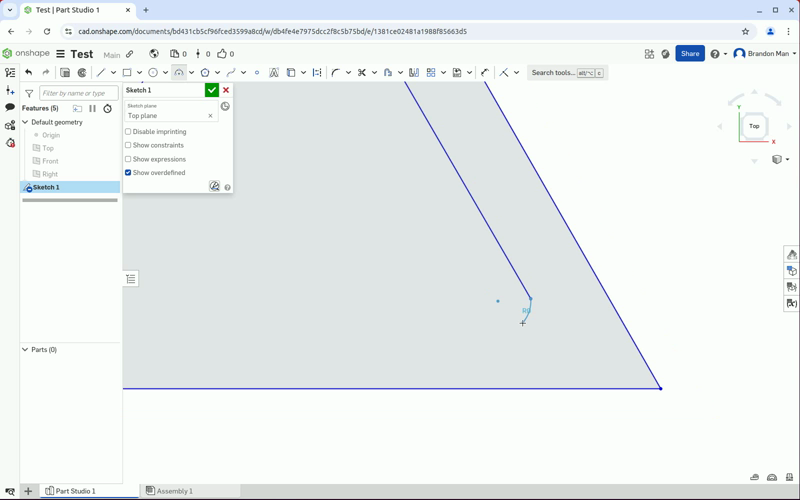
scroll(-6)
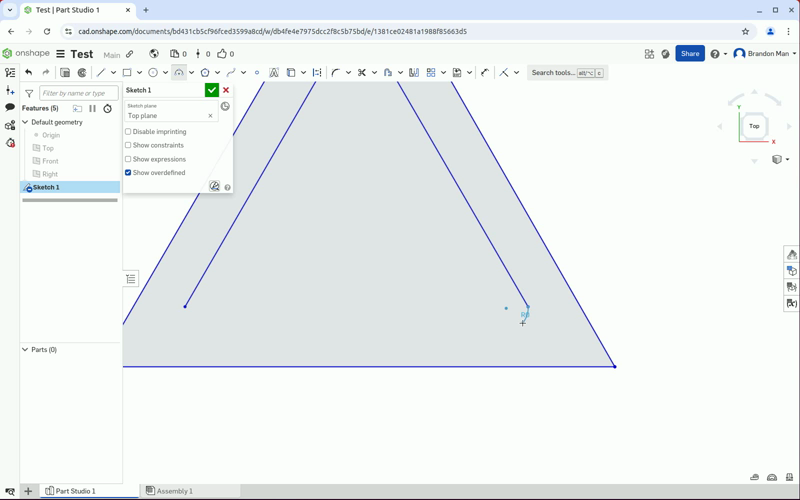
scroll(-6)
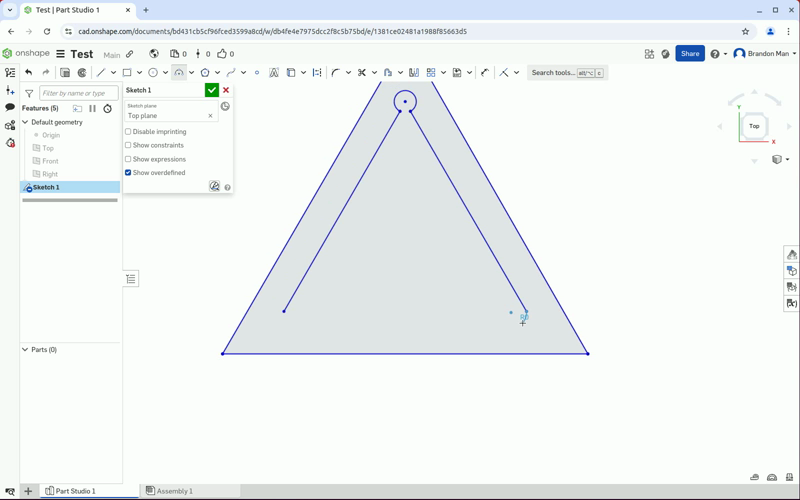
scroll(-6)
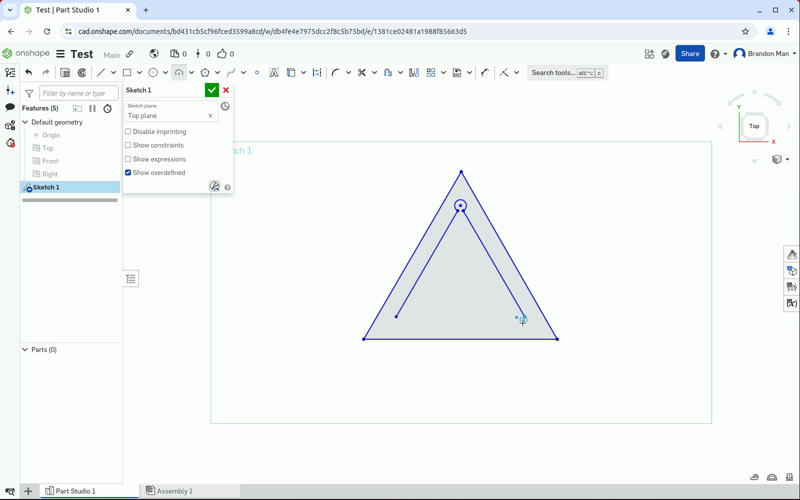
mouse_move(534, 323)
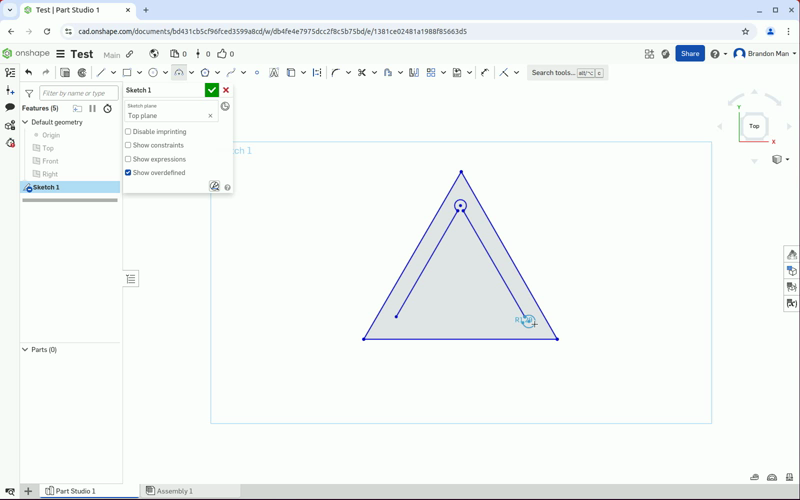
scroll(6)
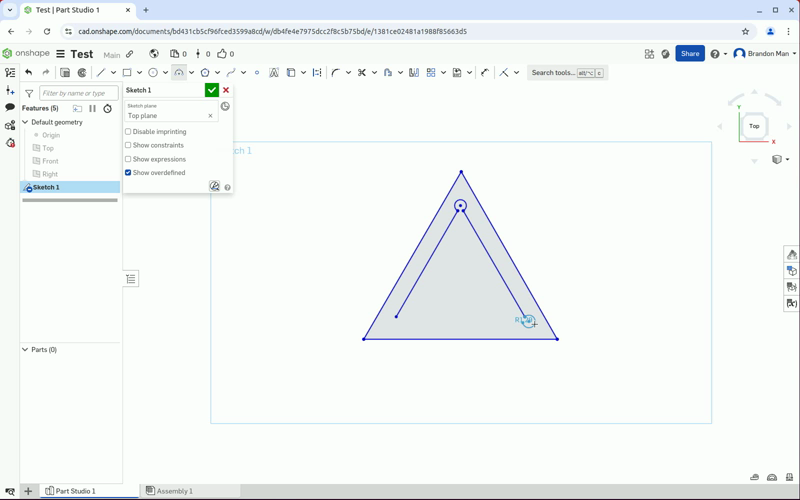
scroll(6)
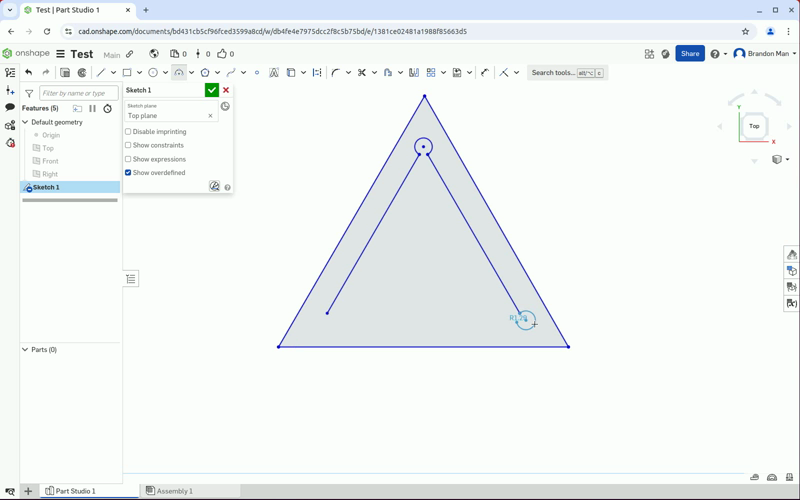
scroll(6)
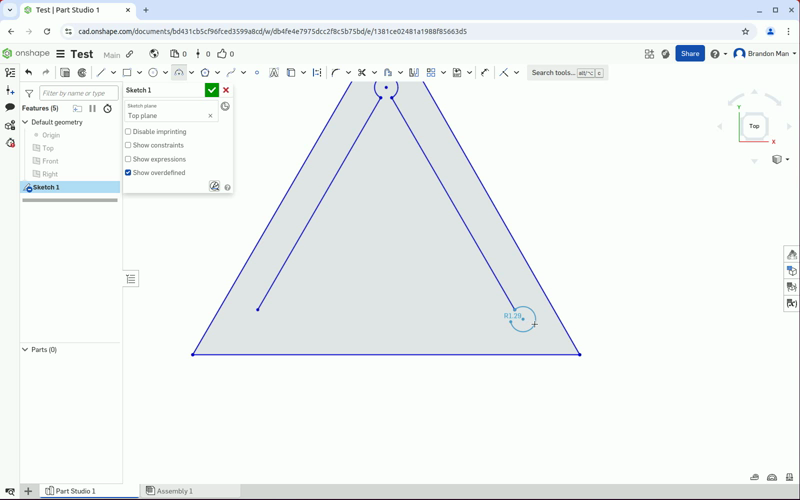
scroll(6)
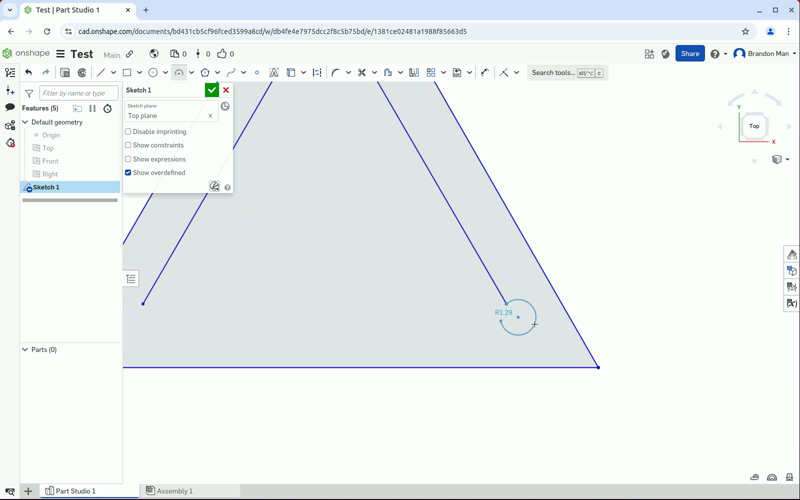
scroll(6)
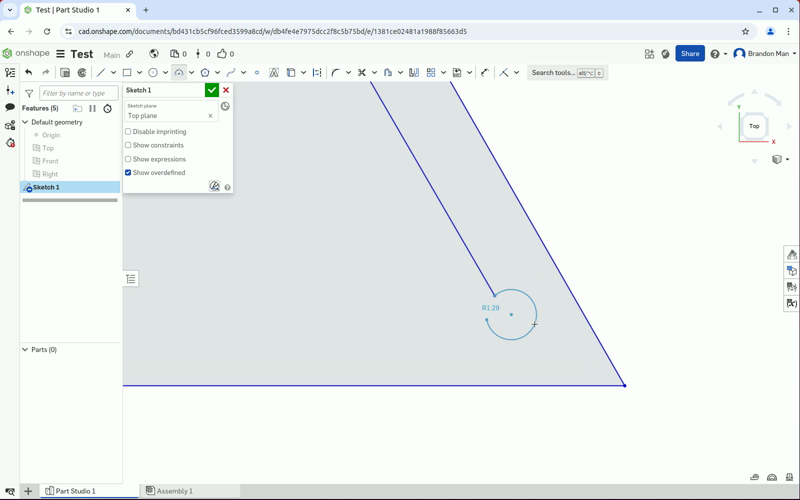
scroll(6)
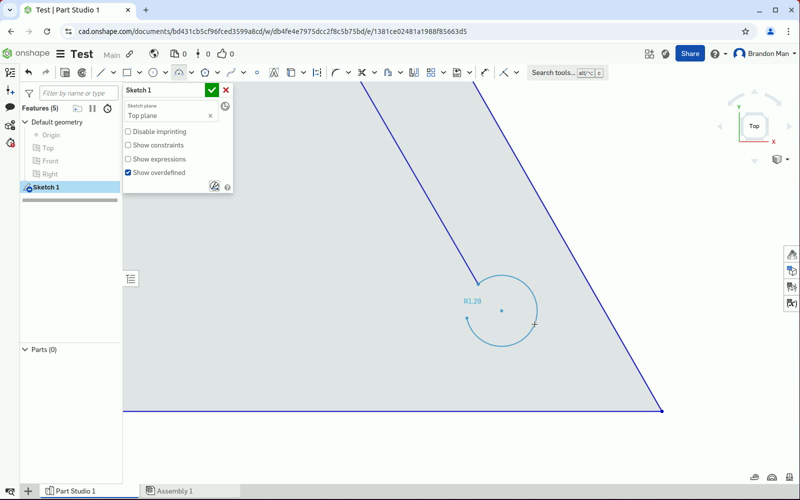
scroll(6)
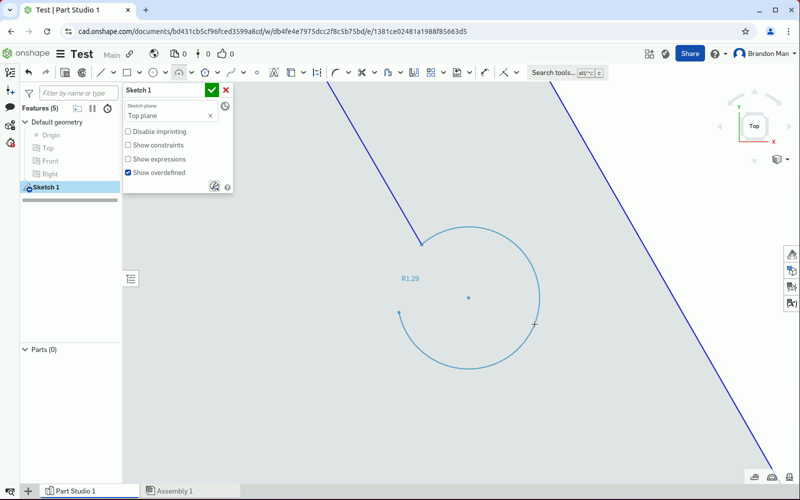
click(534, 323)
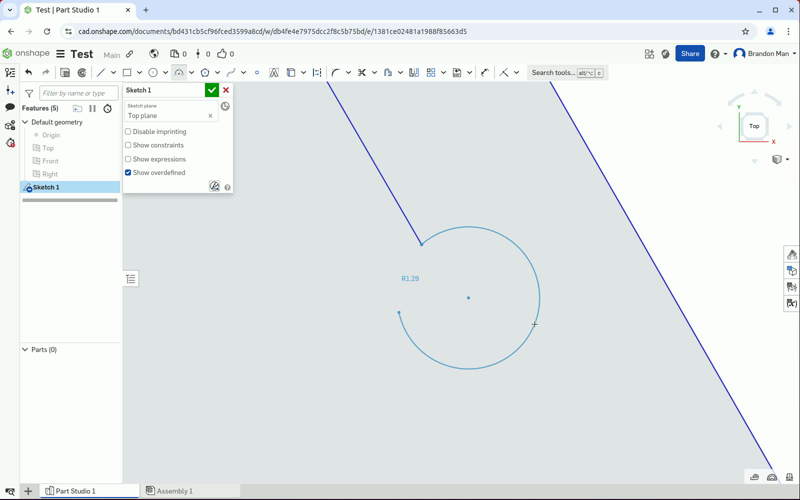
scroll(-6)
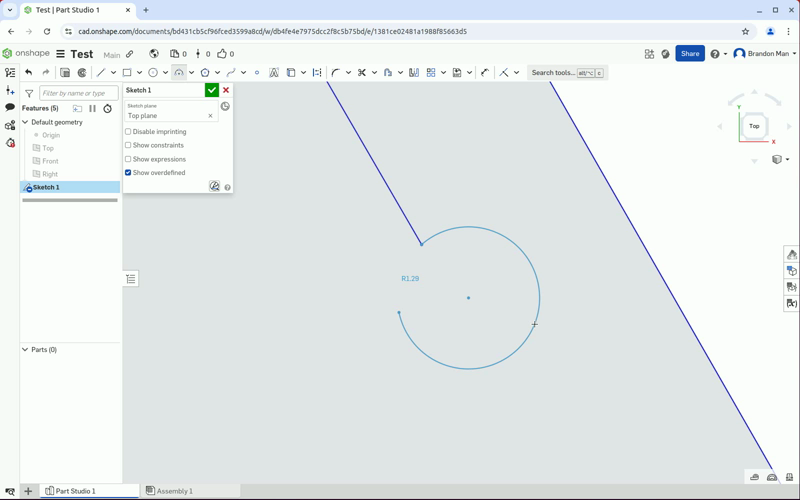
scroll(-6)
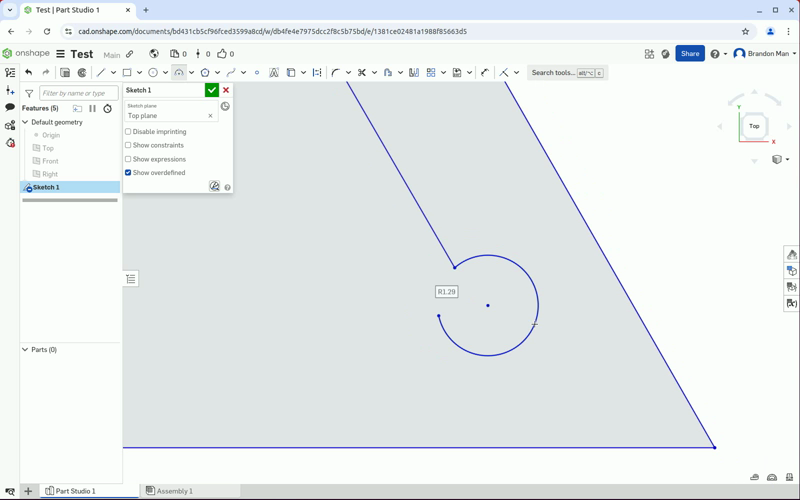
scroll(-6)
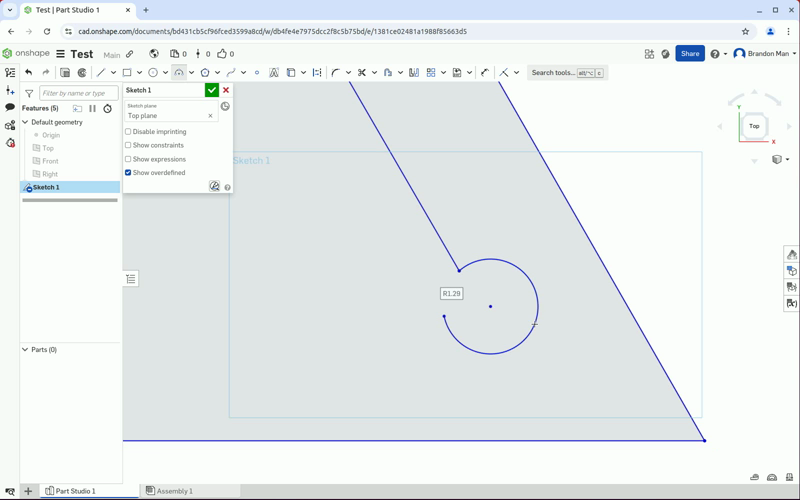
scroll(-6)
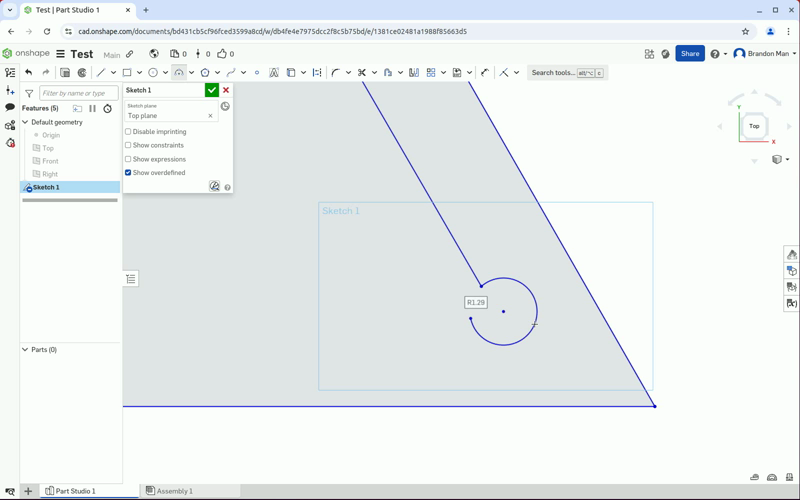
scroll(-6)
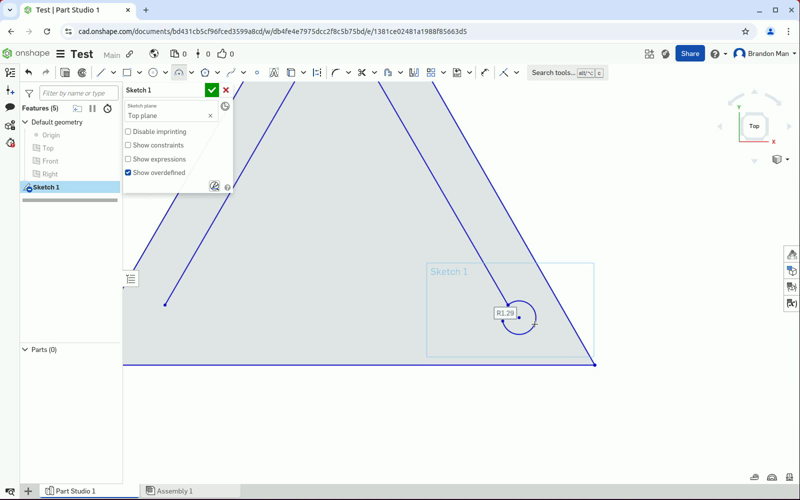
scroll(-6)
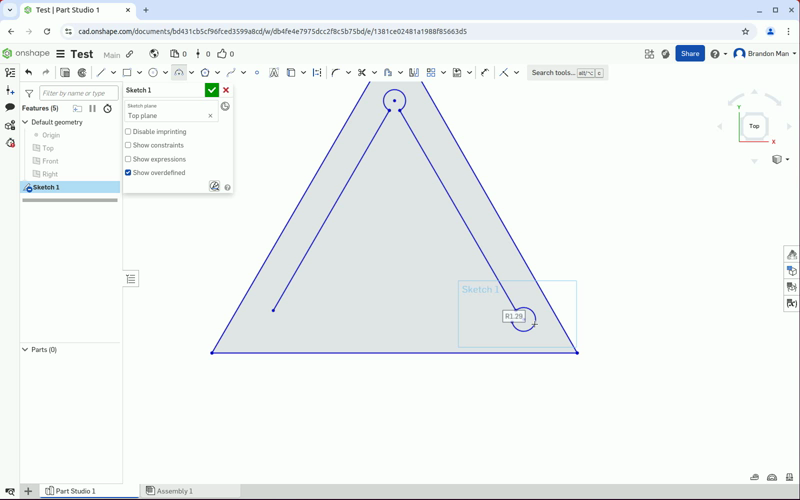
scroll(-6)
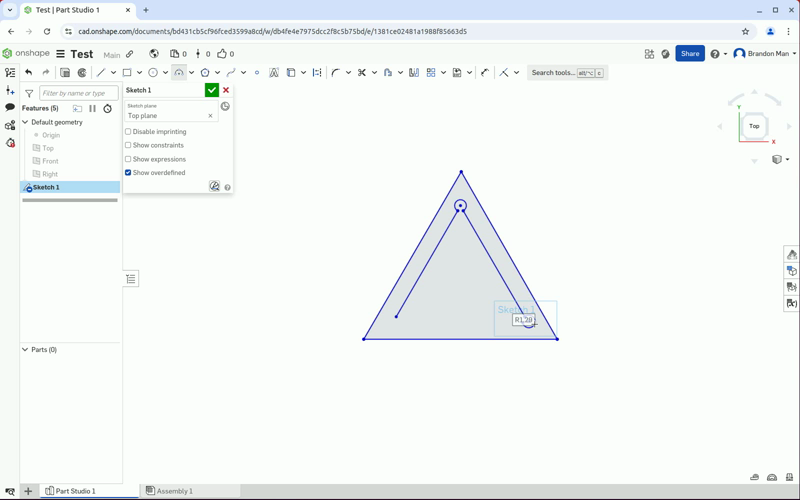
key_up(shift)
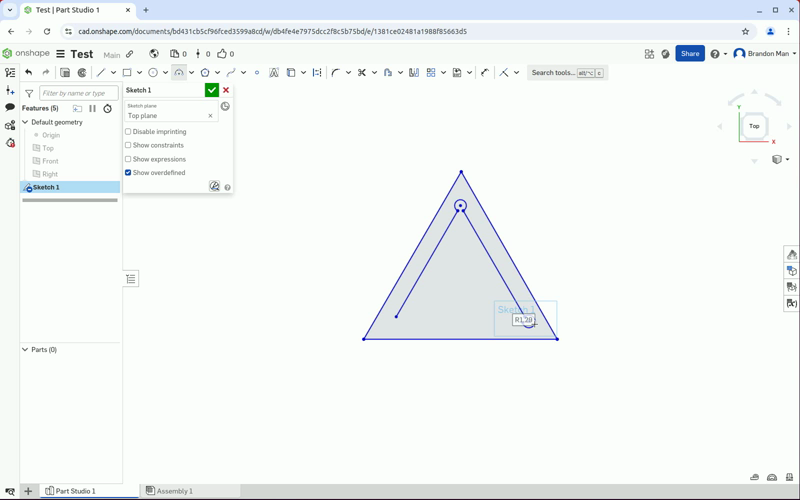
key(esc)
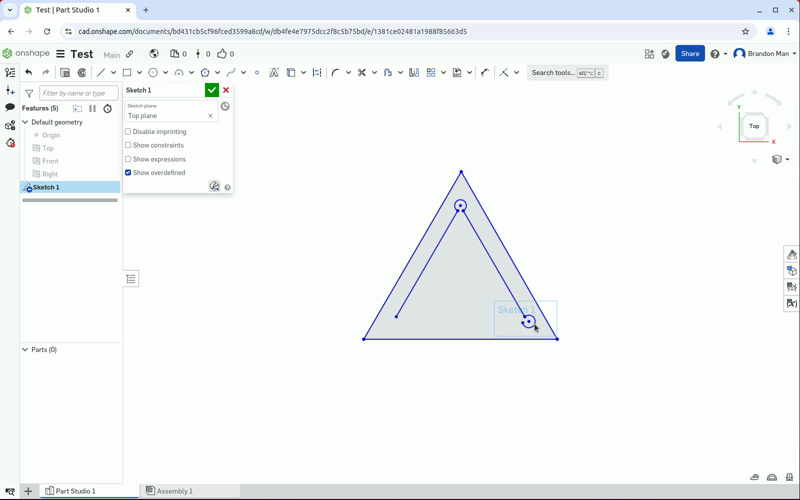
key(l)
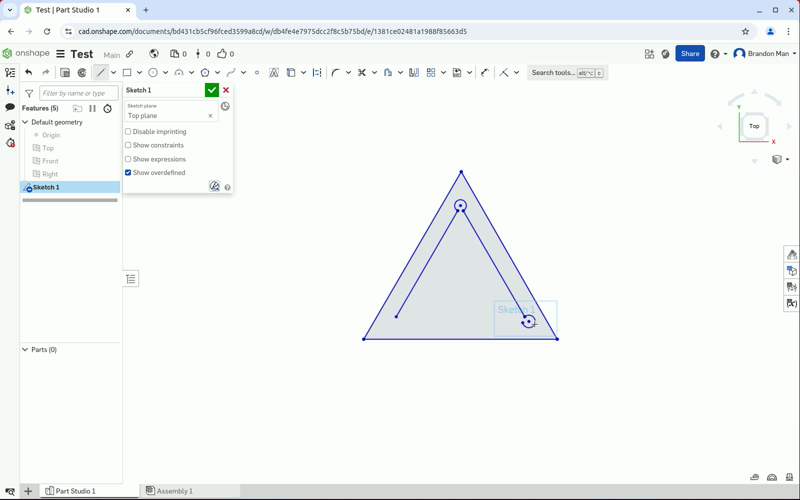
mouse_move(522, 322)
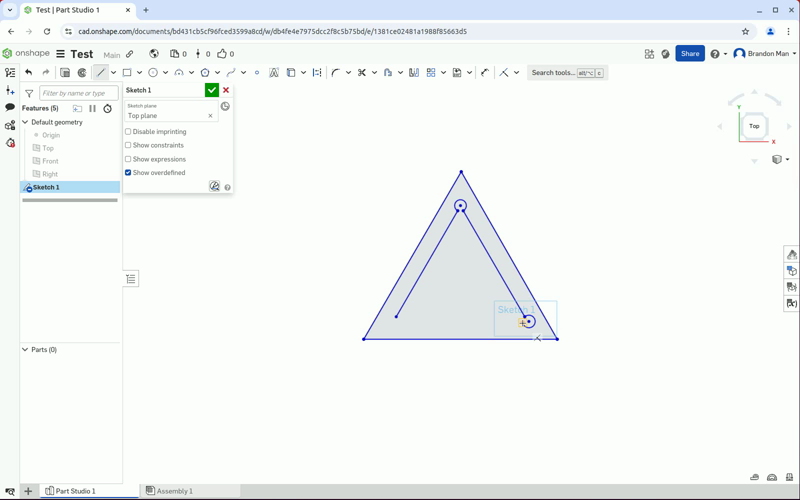
click(522, 322)
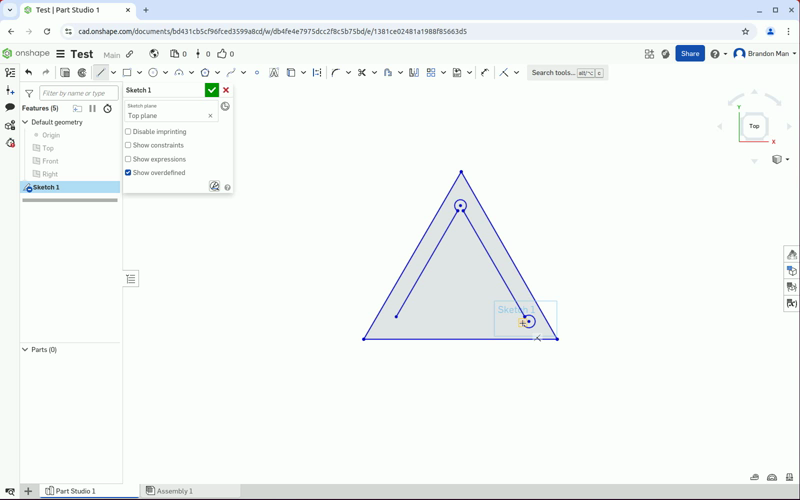
key_down(shift)
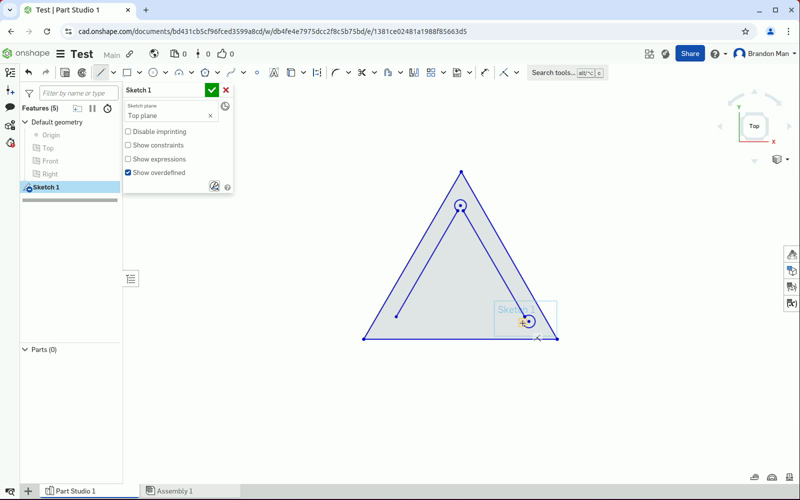
mouse_move(398, 322)
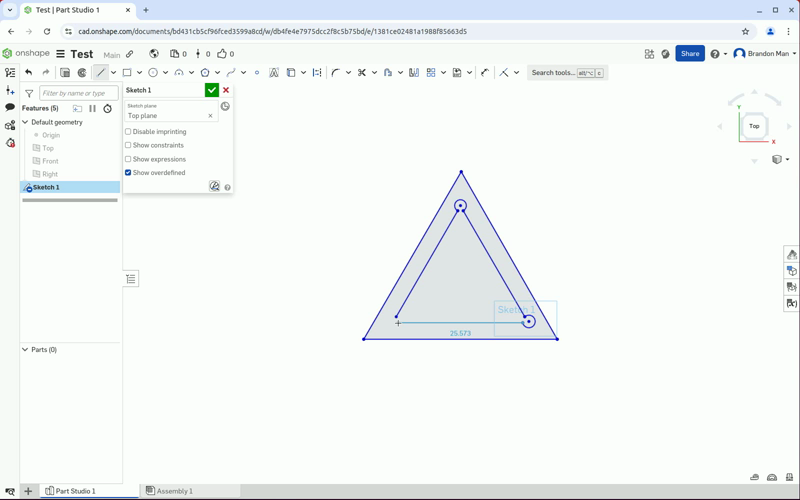
click(398, 322)
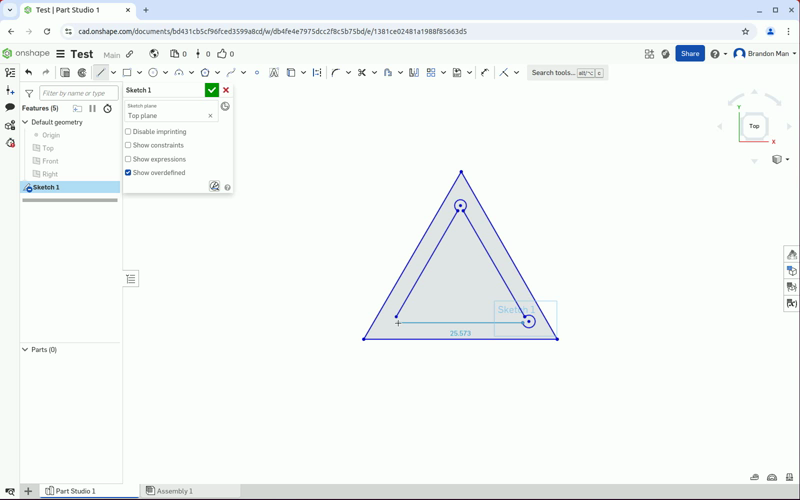
key_up(shift)
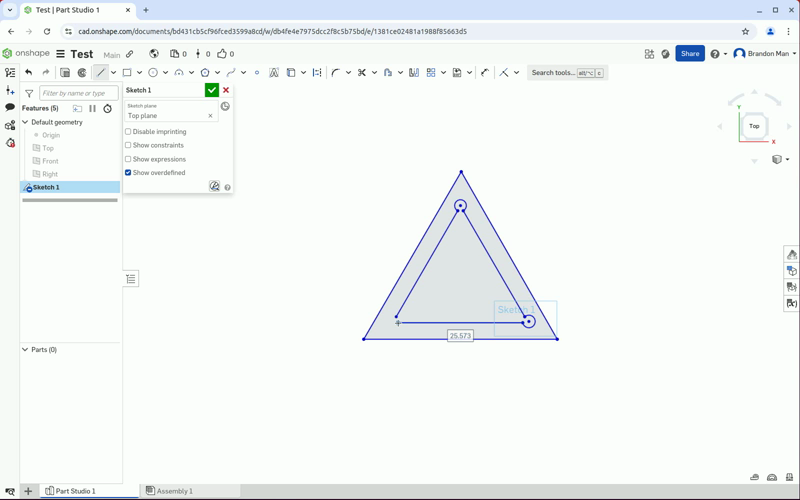
key(esc)
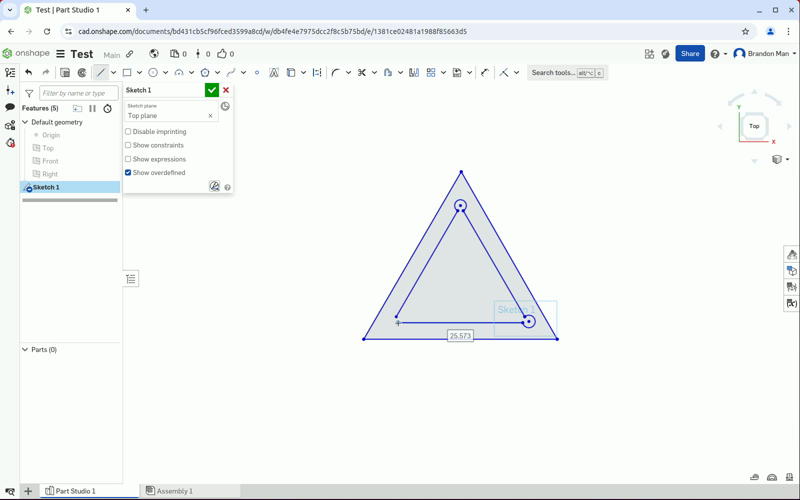
key(a)
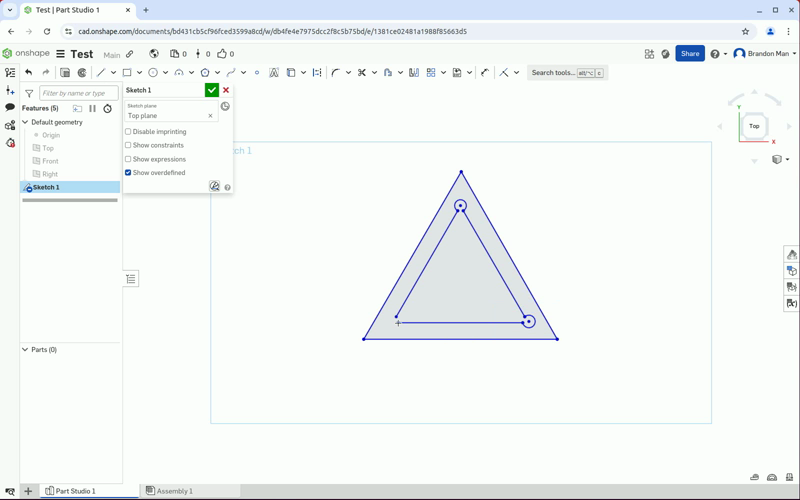
mouse_move(398, 322)
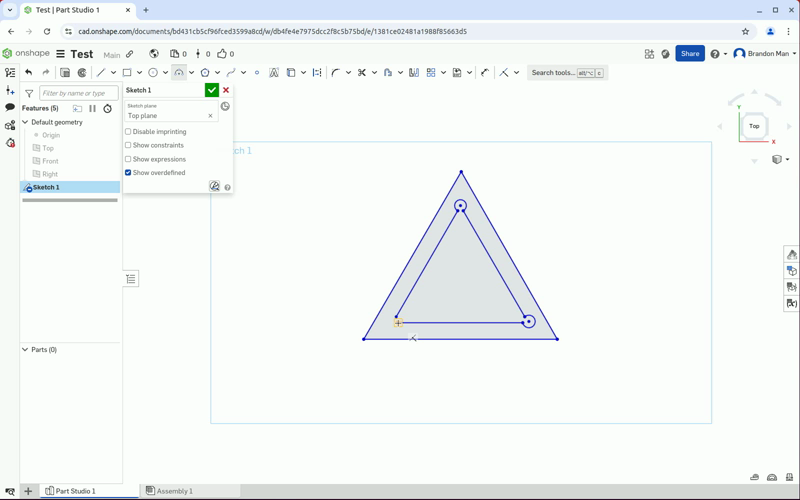
click(398, 322)
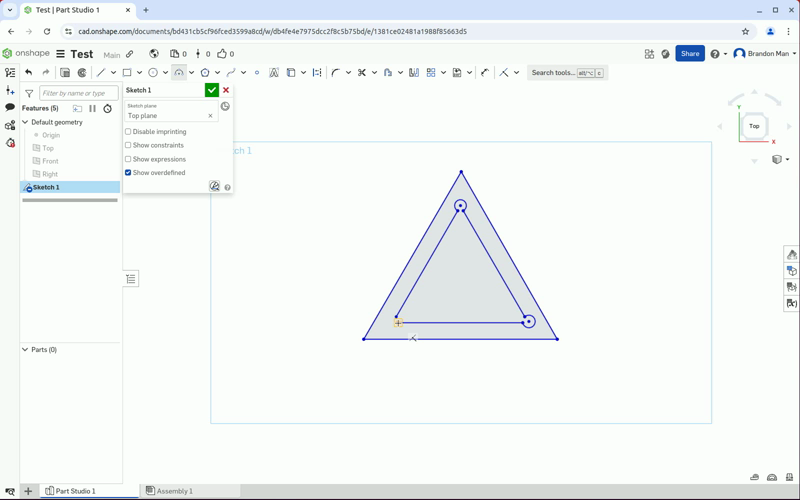
mouse_move(396, 316)
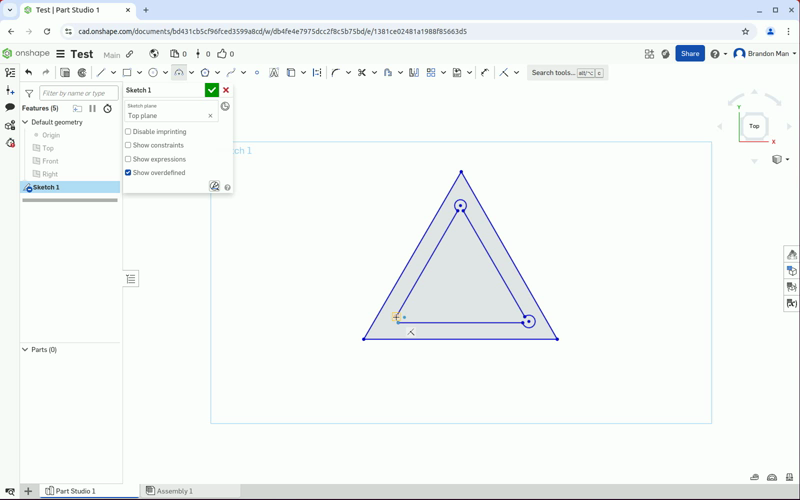
scroll(6)
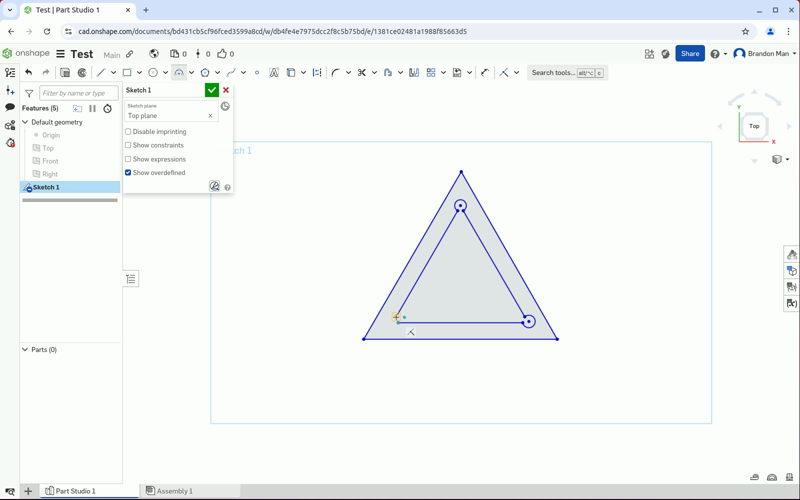
scroll(6)
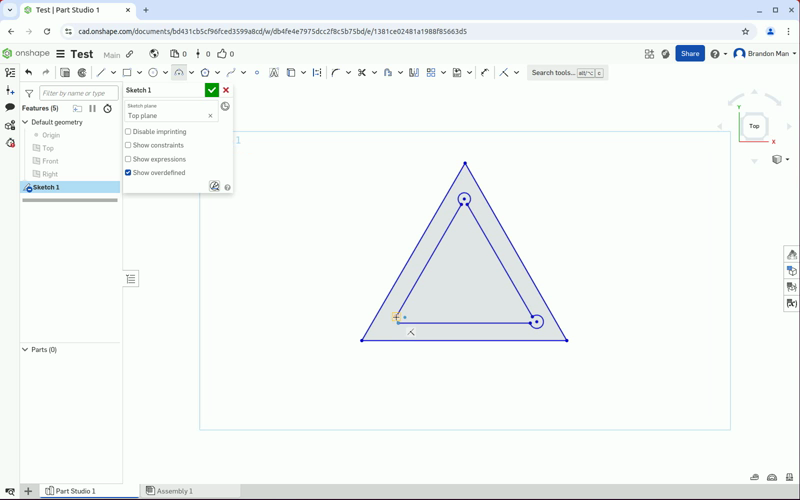
scroll(6)
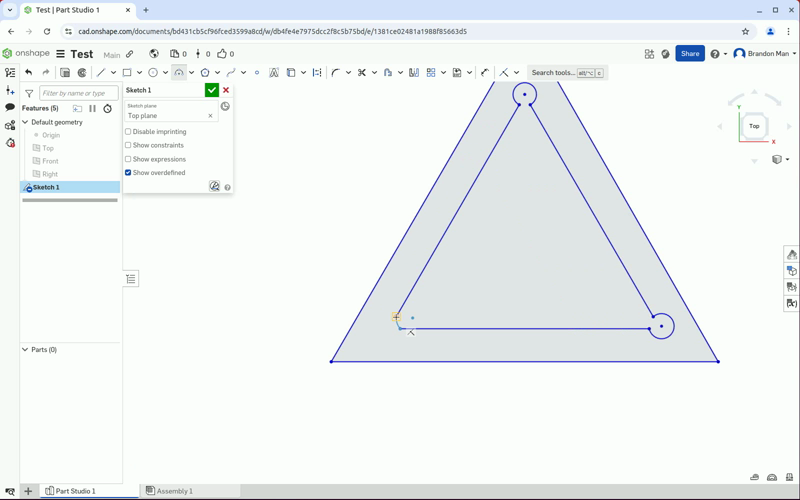
scroll(6)
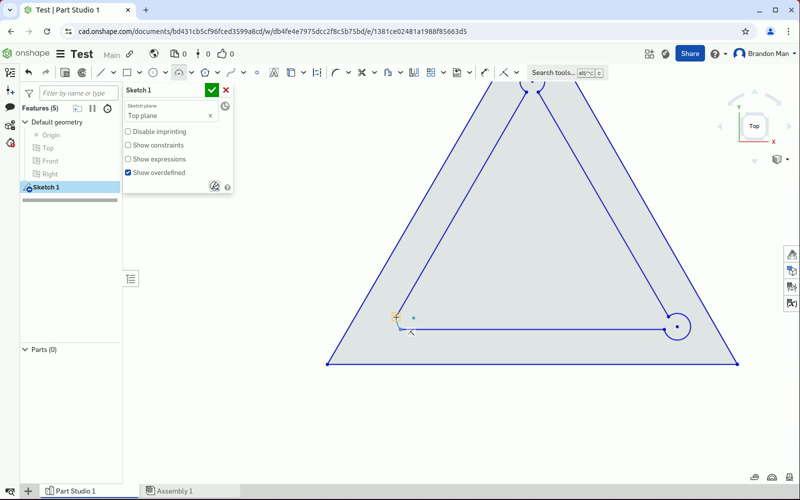
scroll(6)
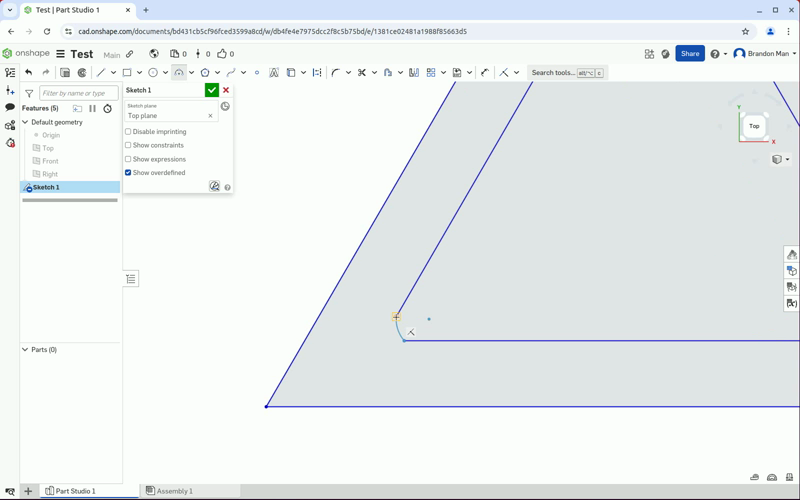
scroll(6)
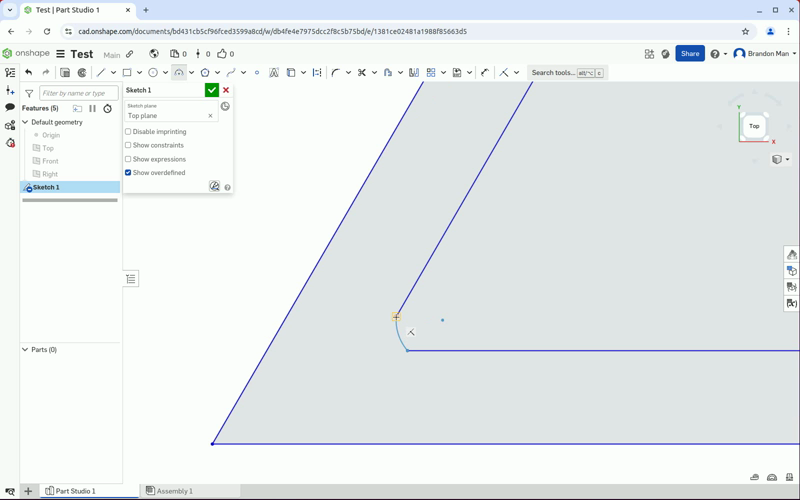
scroll(6)
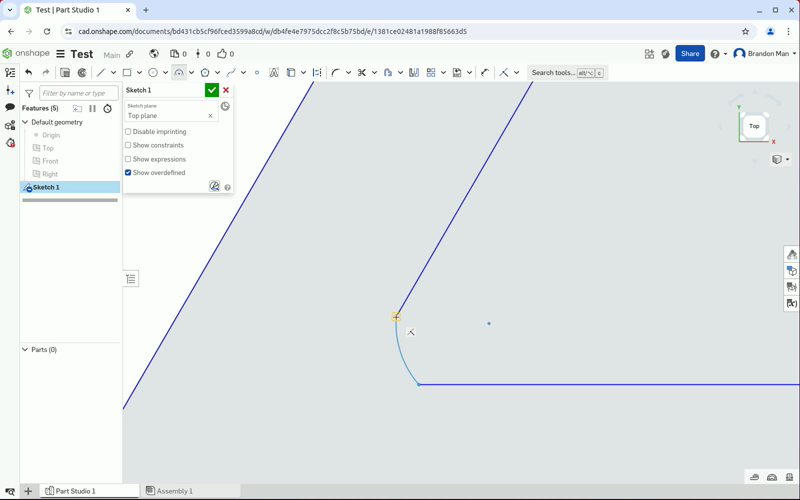
click(396, 316)
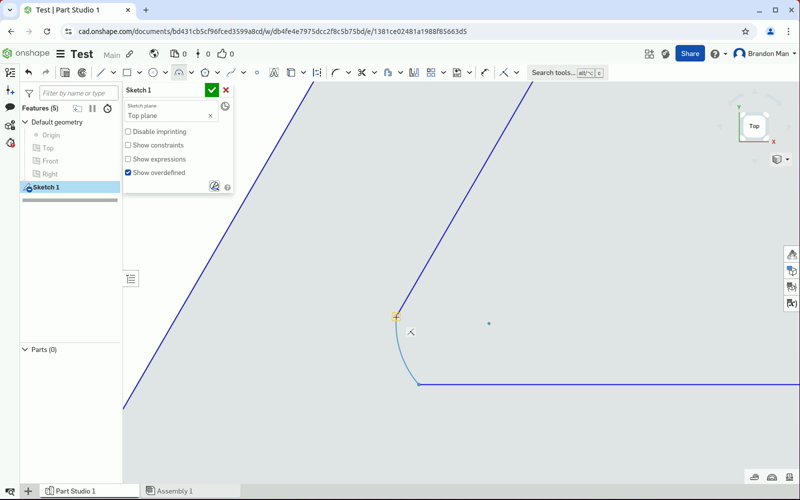
scroll(-6)
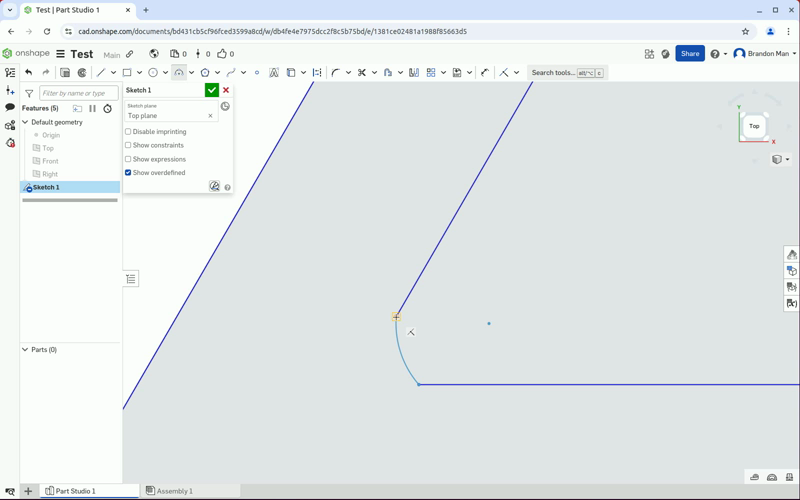
scroll(-6)
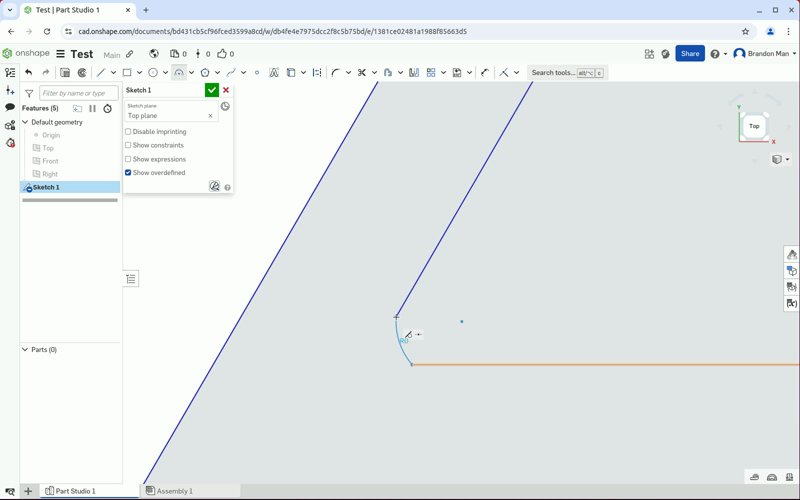
scroll(-6)
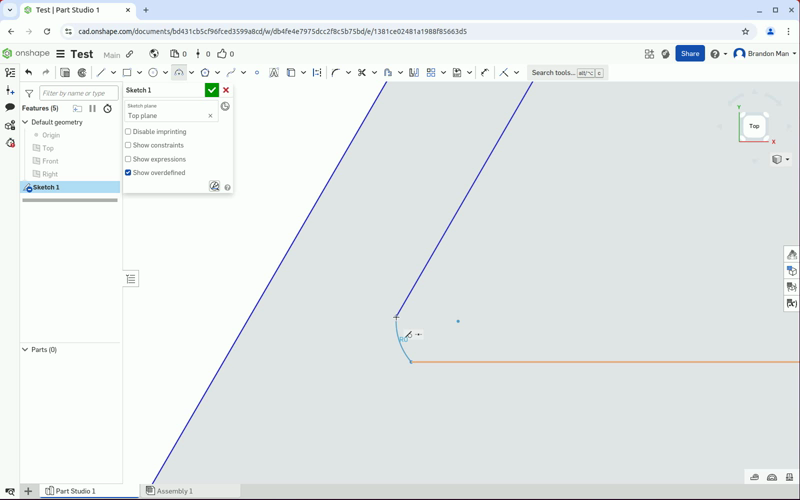
scroll(-6)
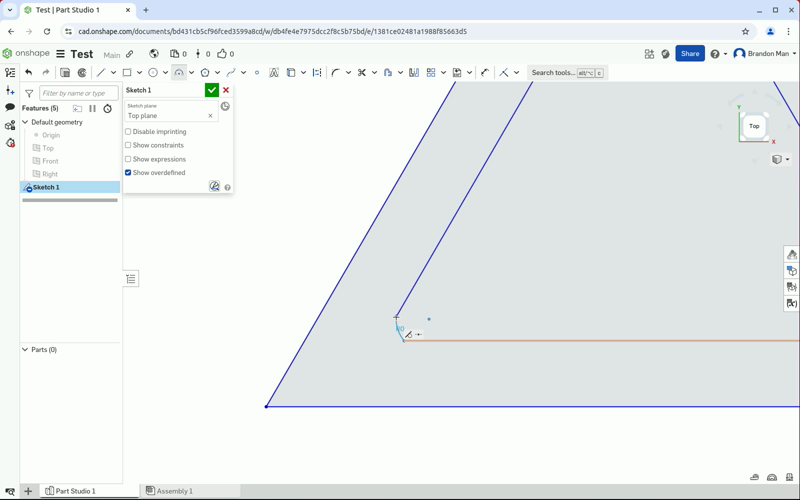
scroll(-6)
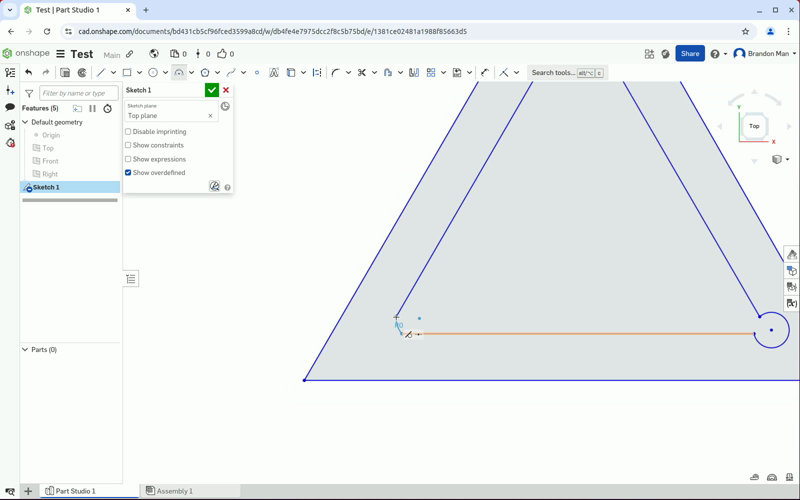
scroll(-6)
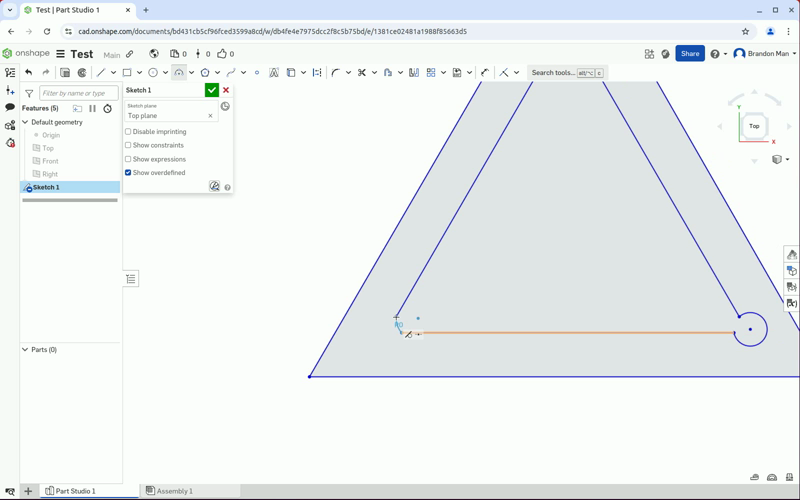
scroll(-6)
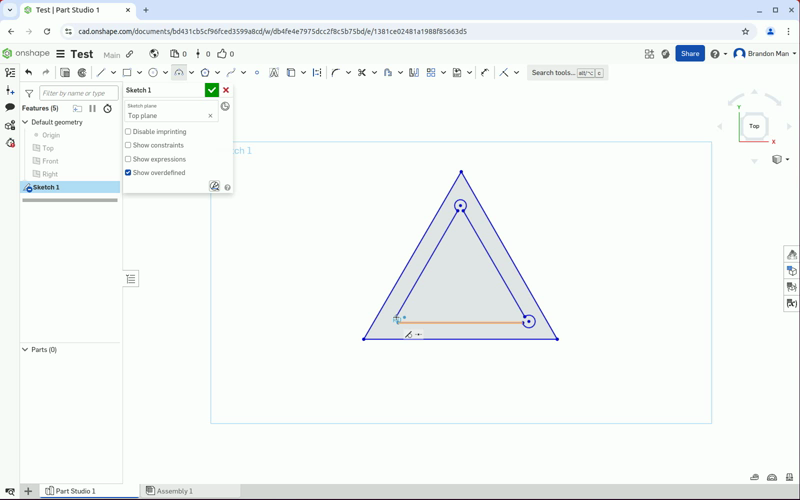
key_down(shift)
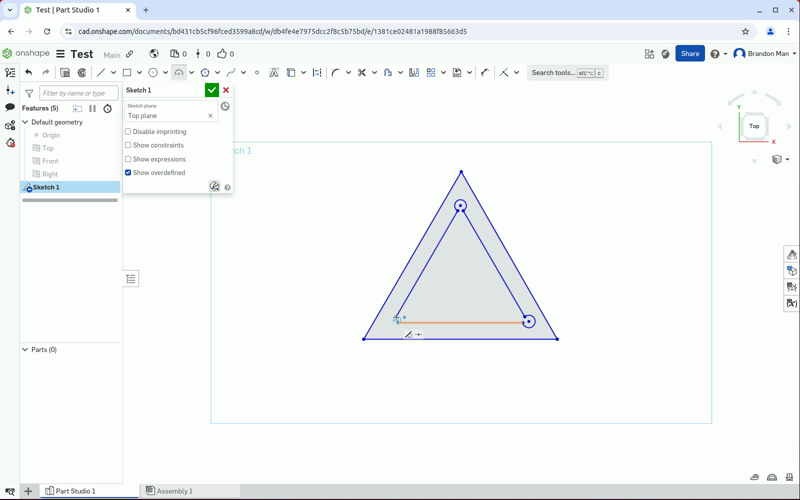
mouse_move(385, 323)
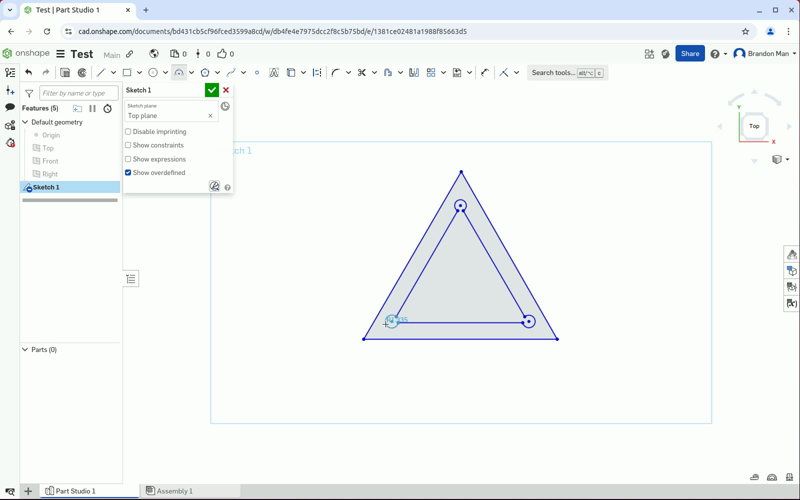
scroll(6)
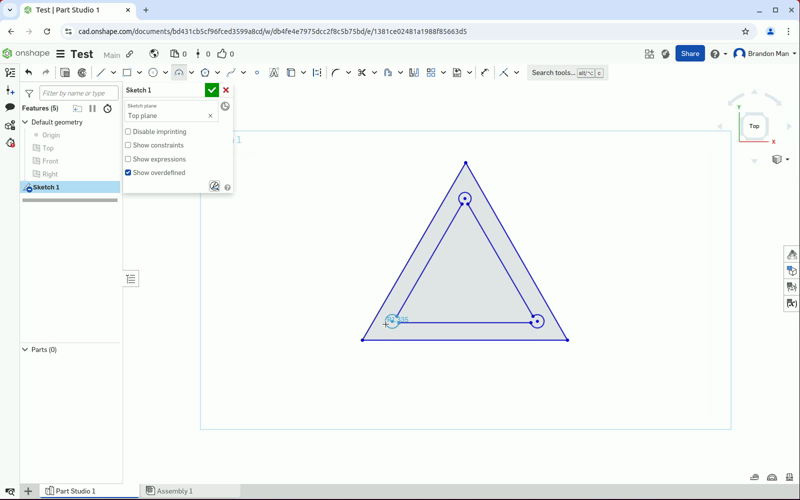
scroll(6)
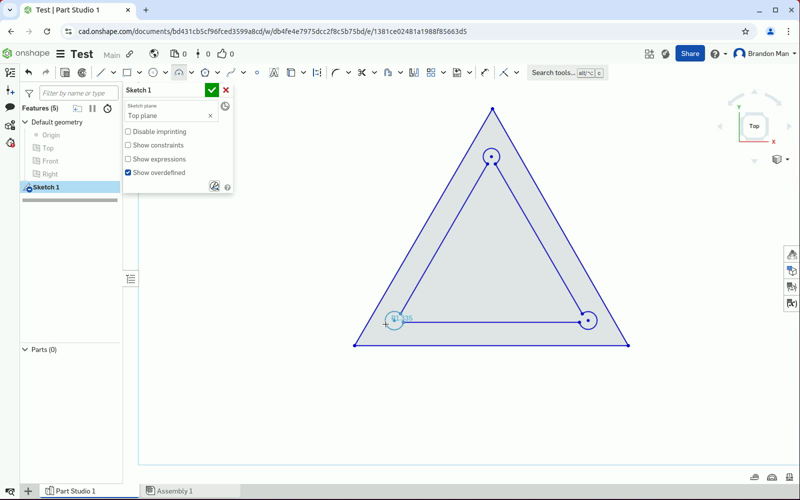
scroll(6)
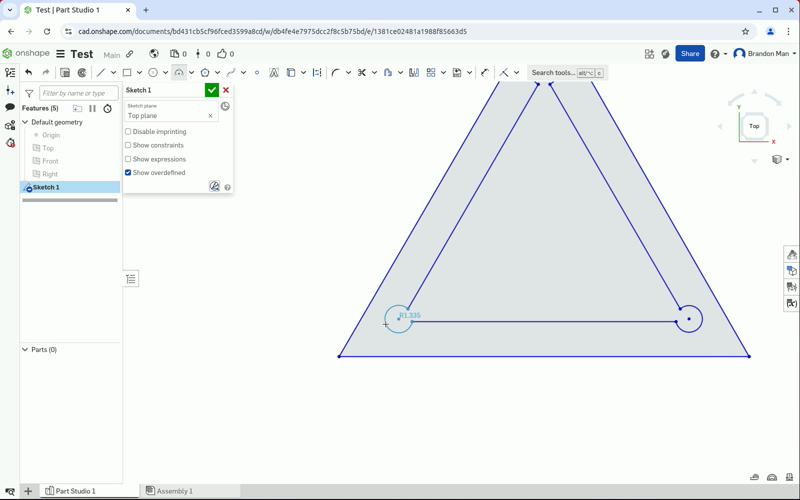
scroll(6)
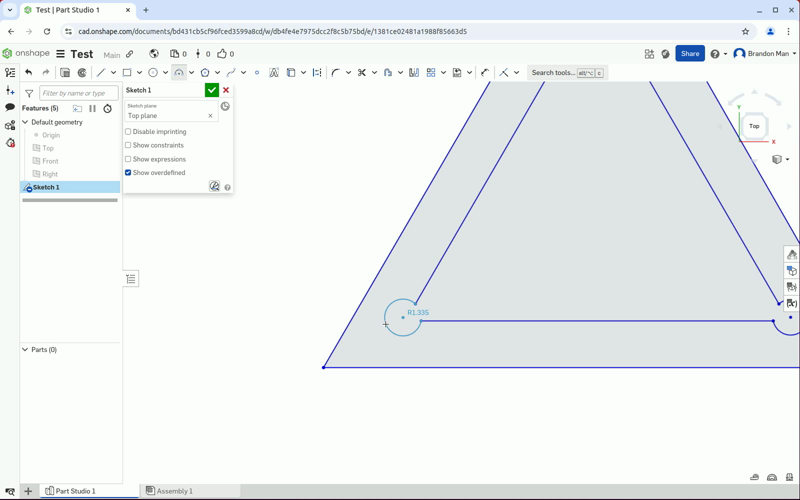
scroll(6)
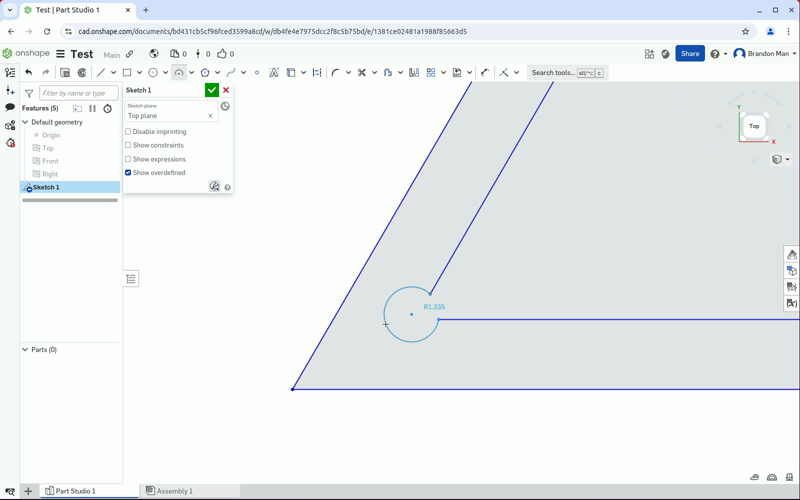
scroll(6)
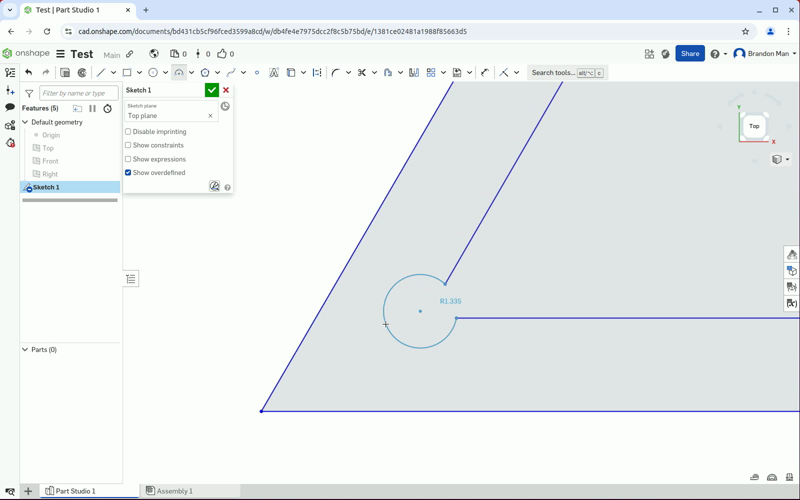
scroll(6)
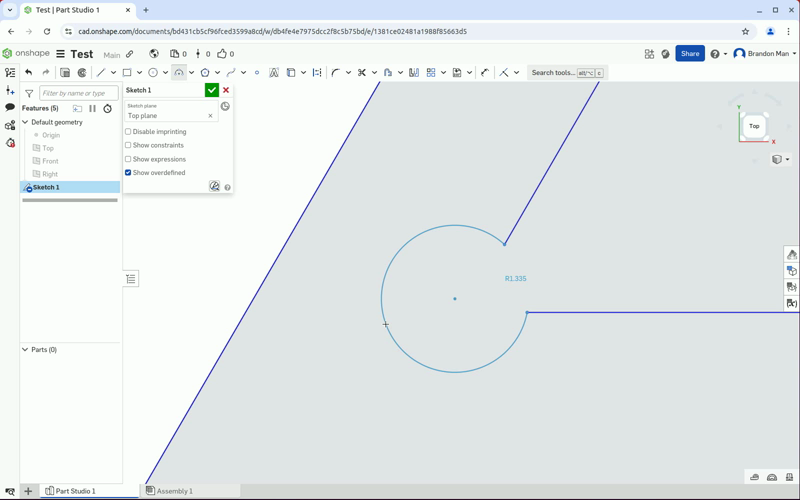
click(385, 323)
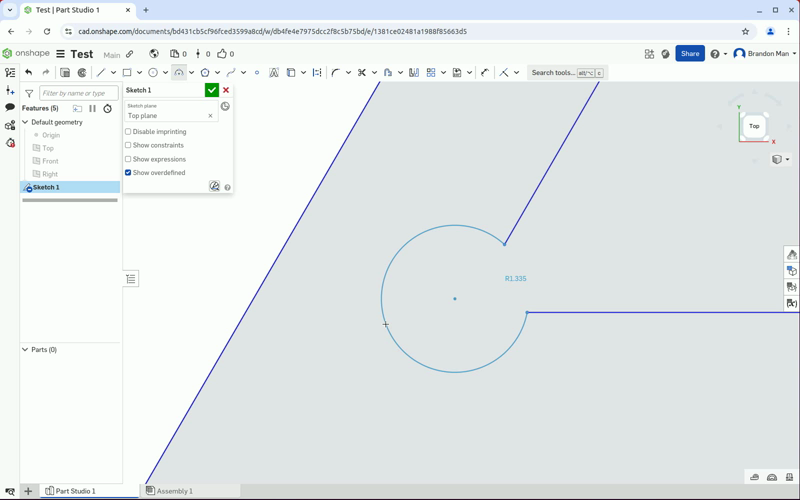
scroll(-6)
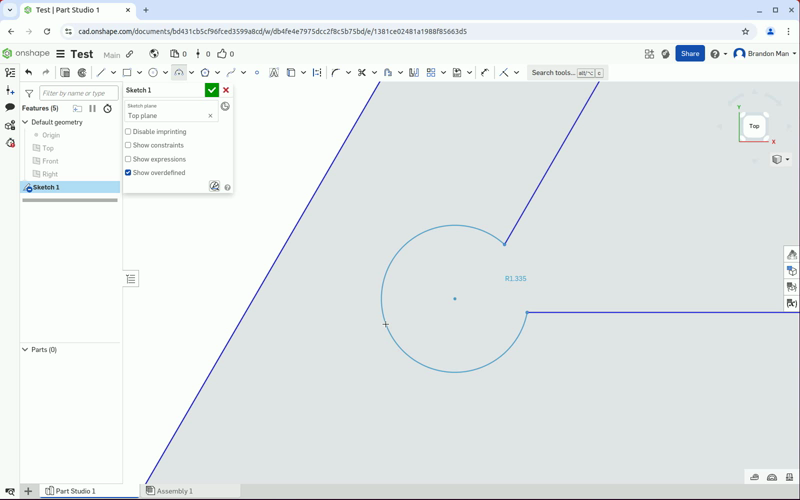
scroll(-6)
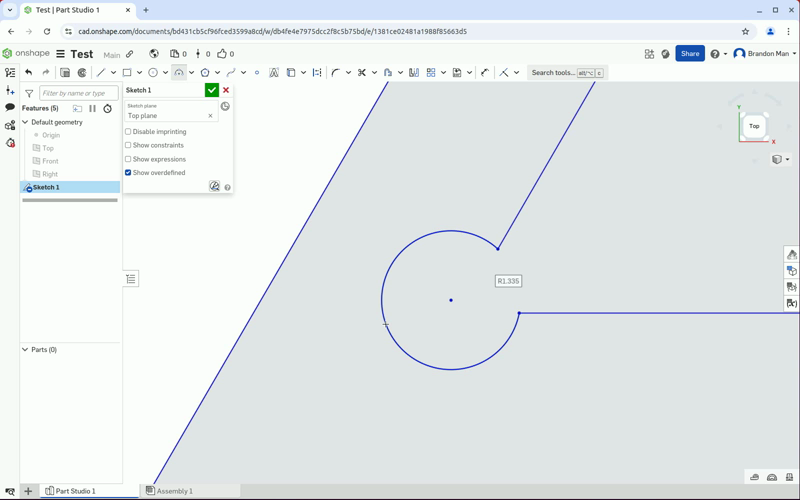
scroll(-6)
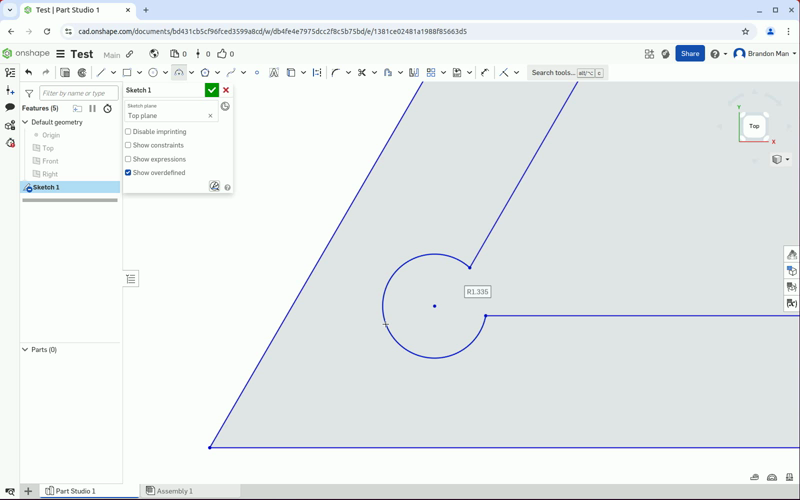
scroll(-6)
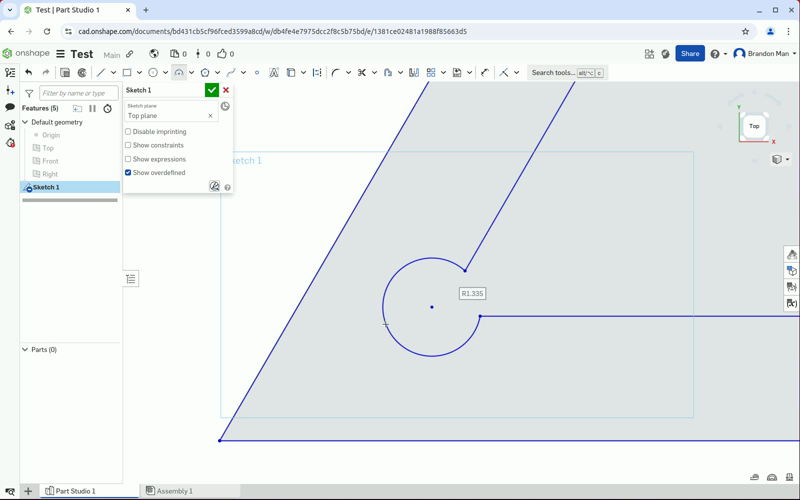
scroll(-6)
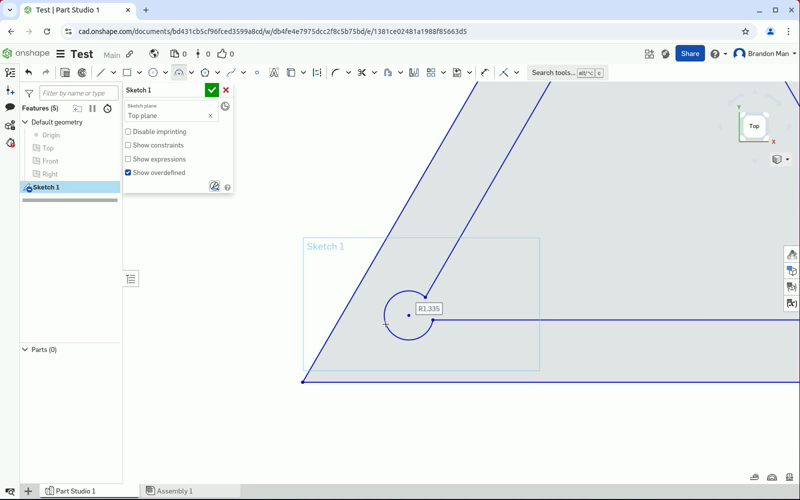
scroll(-6)
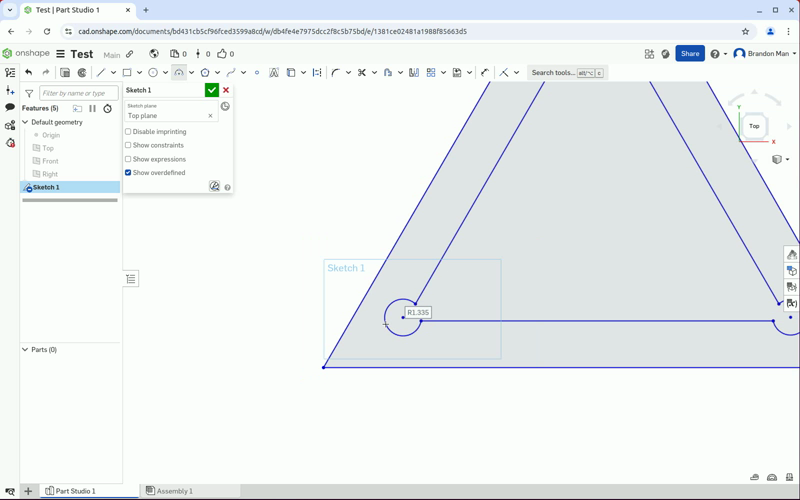
scroll(-6)
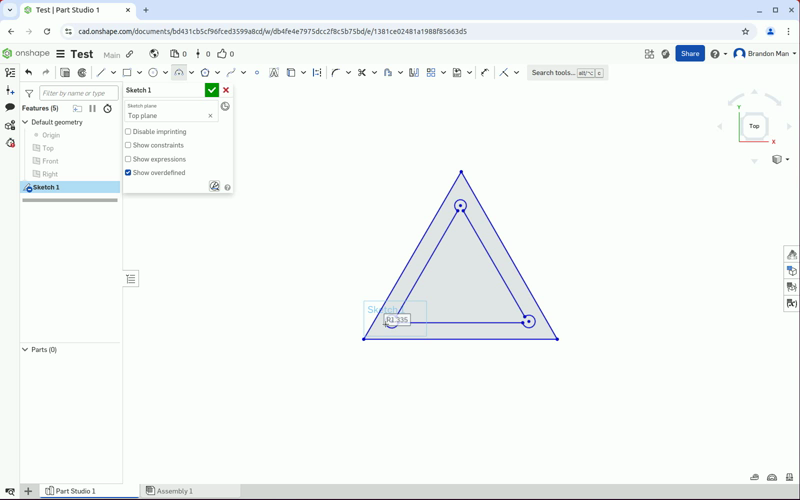
key_up(shift)
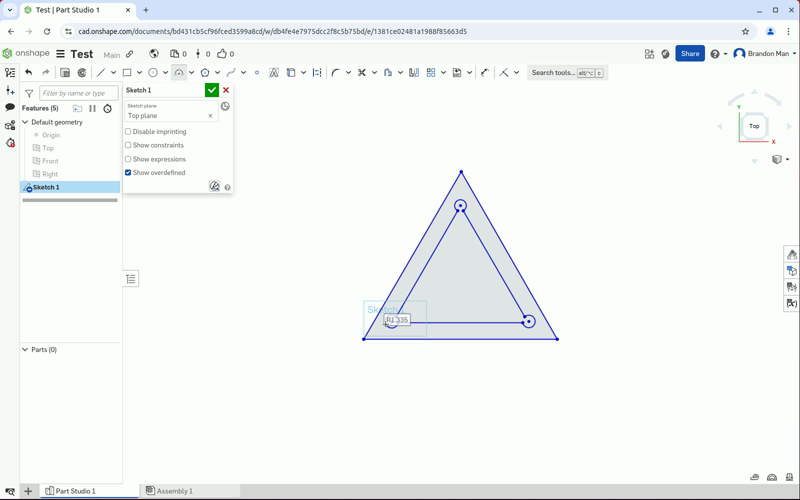
key(esc)
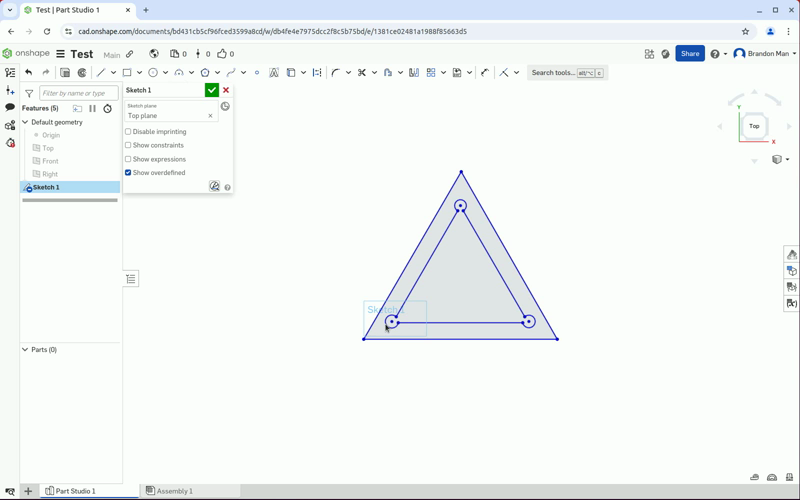
mouse_move(497, 258)
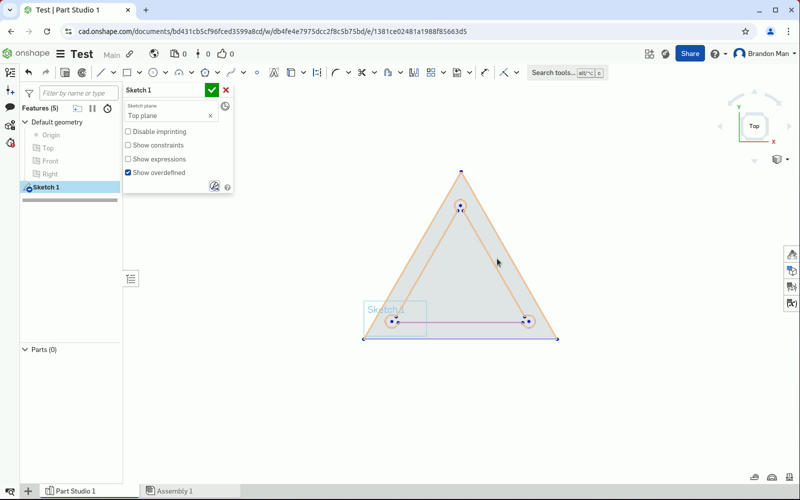
click(497, 258)
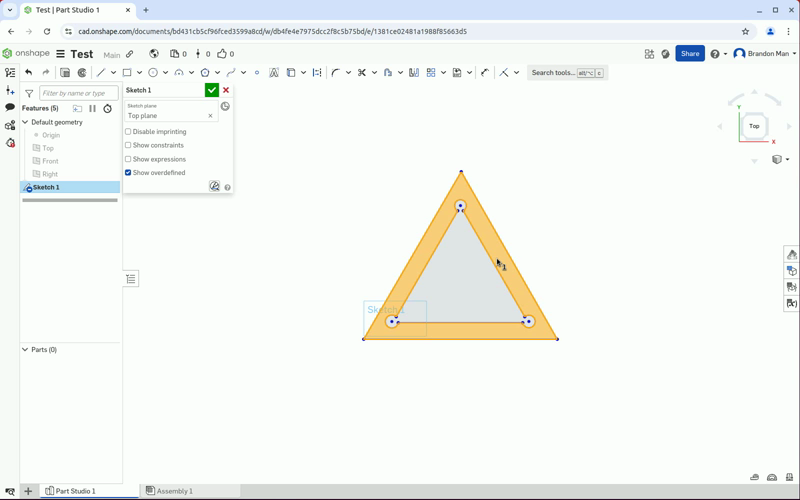
mouse_move(73, 352)
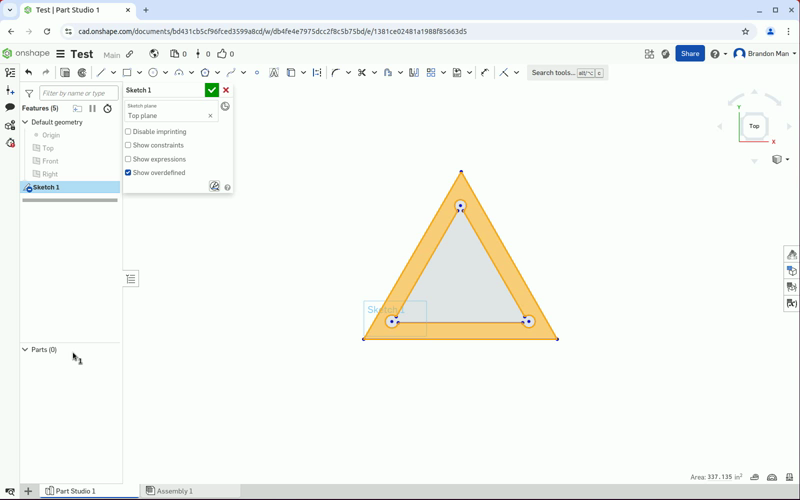
key(shift+y)
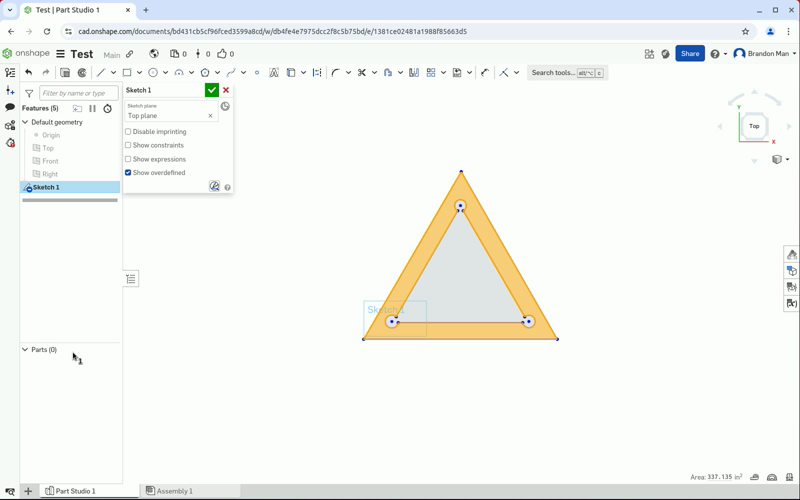
key(shift+e)
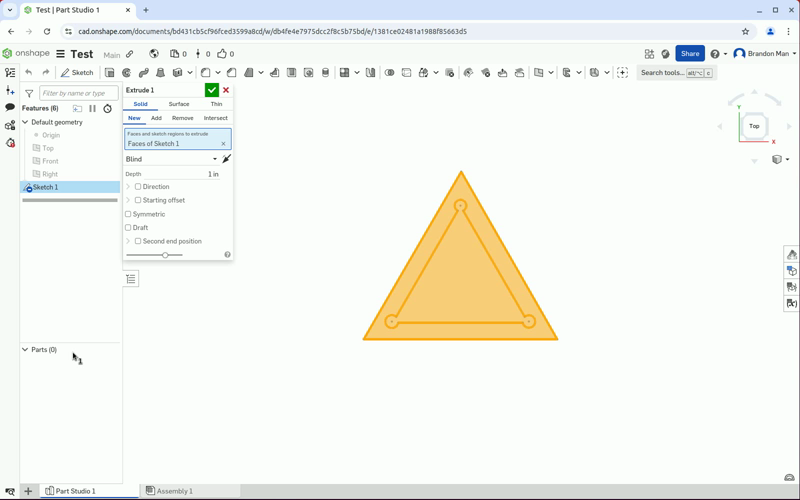
mouse_move(143, 106)
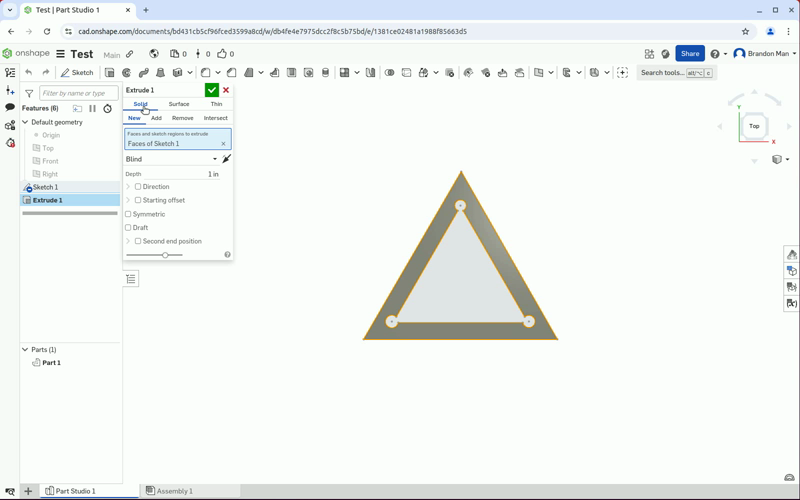
click(143, 106)
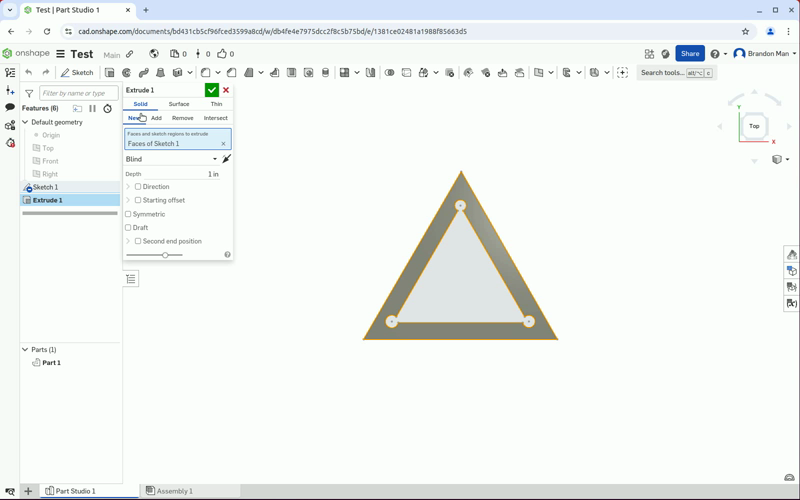
mouse_move(137, 120)
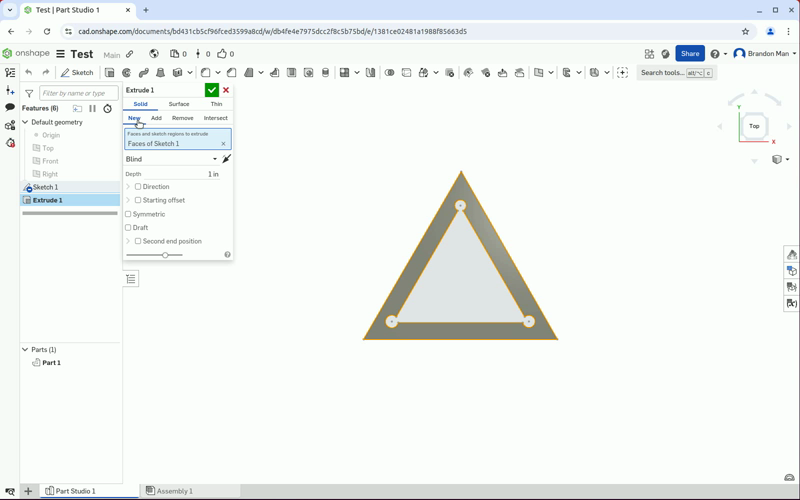
click(137, 120)
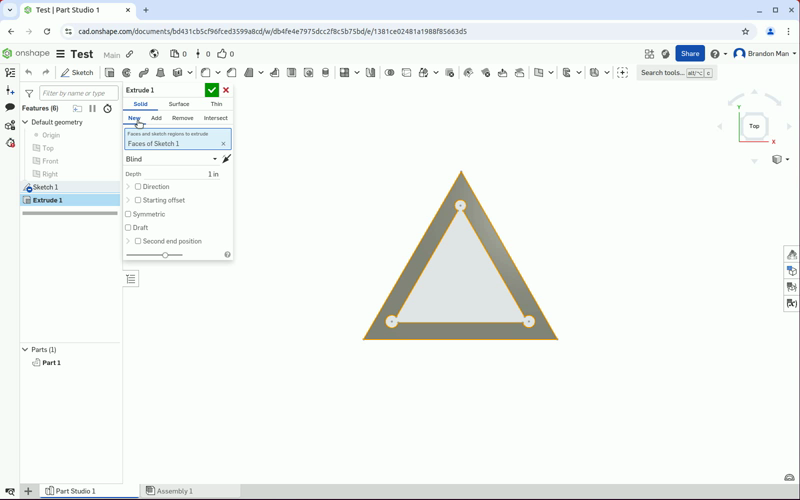
key(tab, 4)
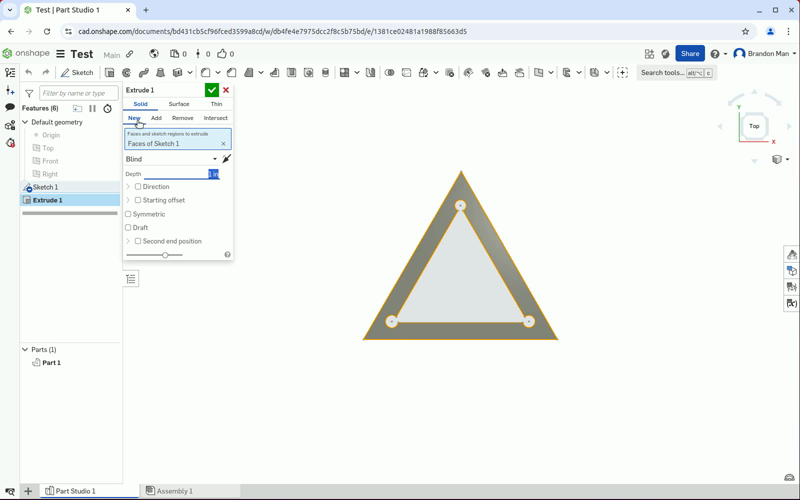
text(-0.241)
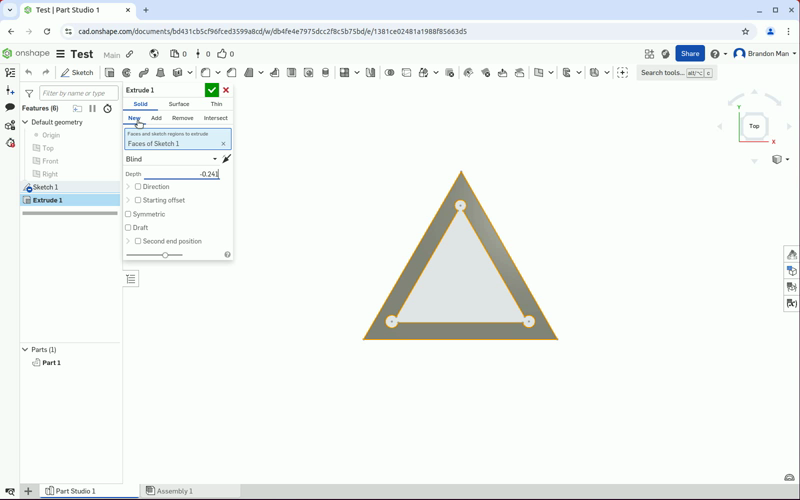
key(enter)
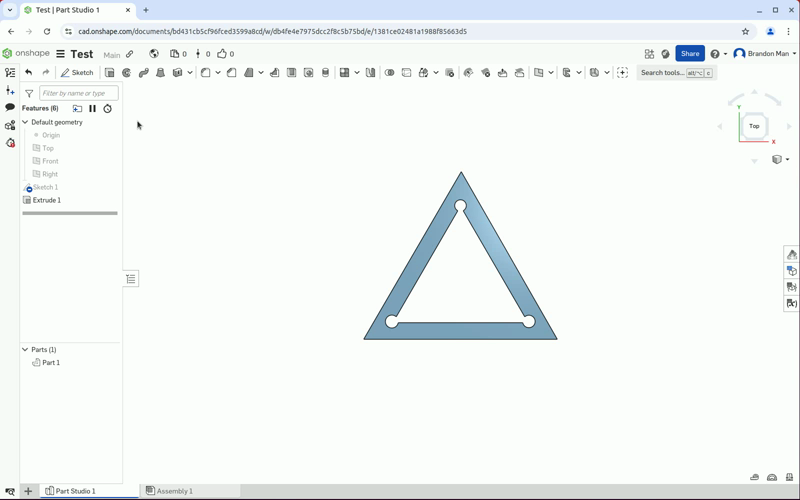
key(shift+h)
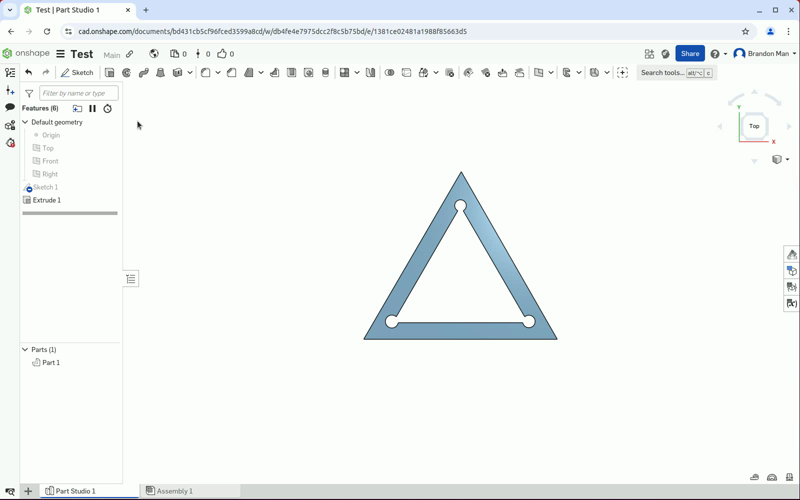
key(shift+h)
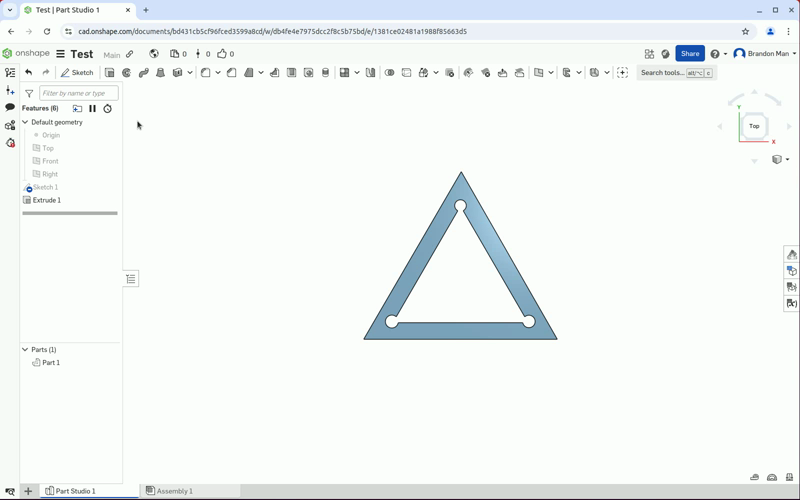
mouse_move(73, 189)
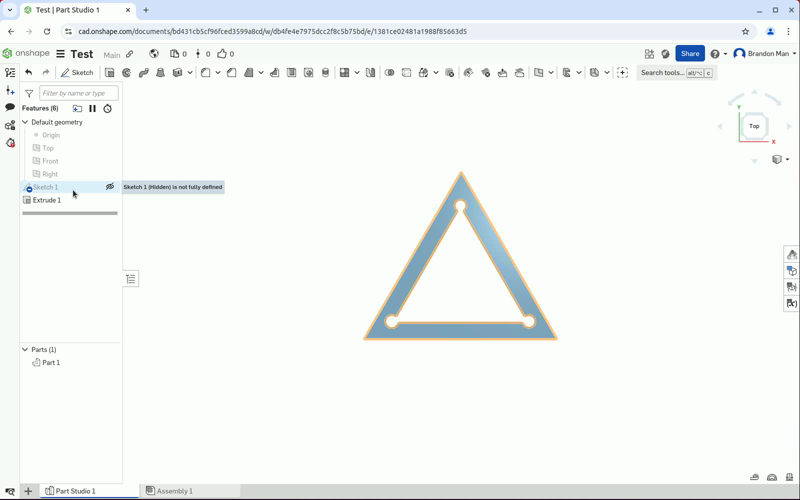
click(73, 189)
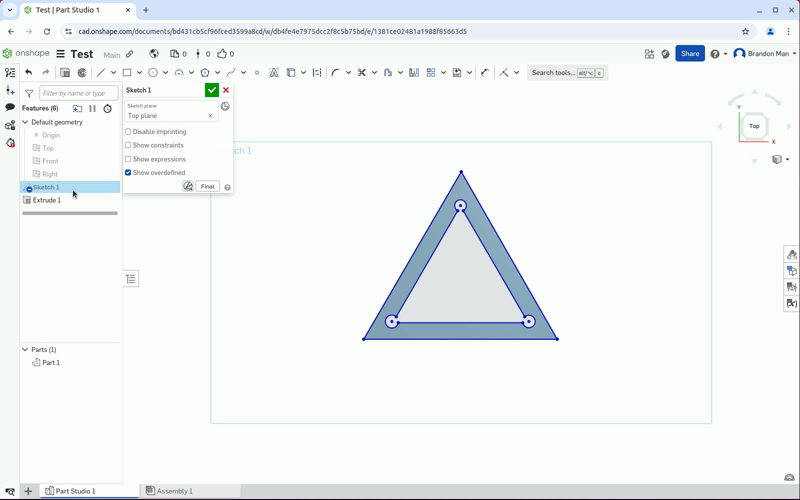
mouse_move(229, 92)
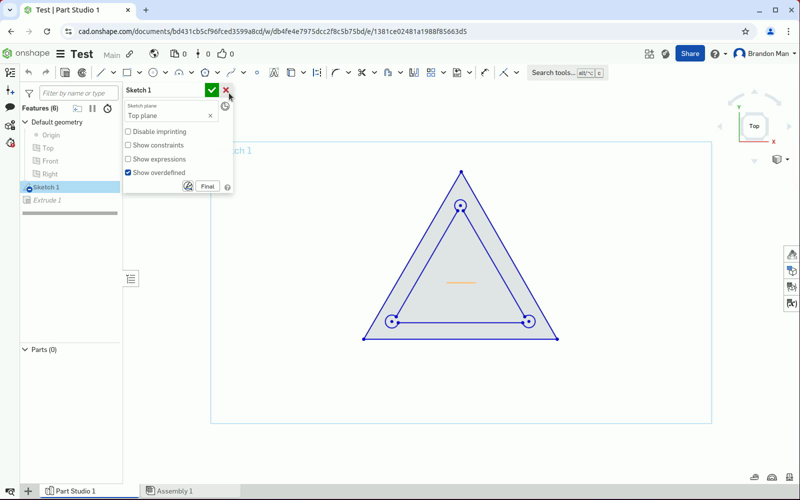
click(229, 92)
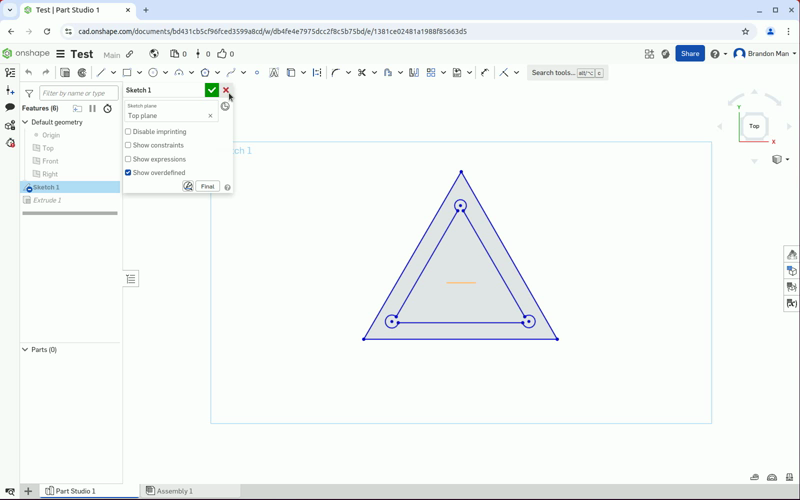
key(shift+s)
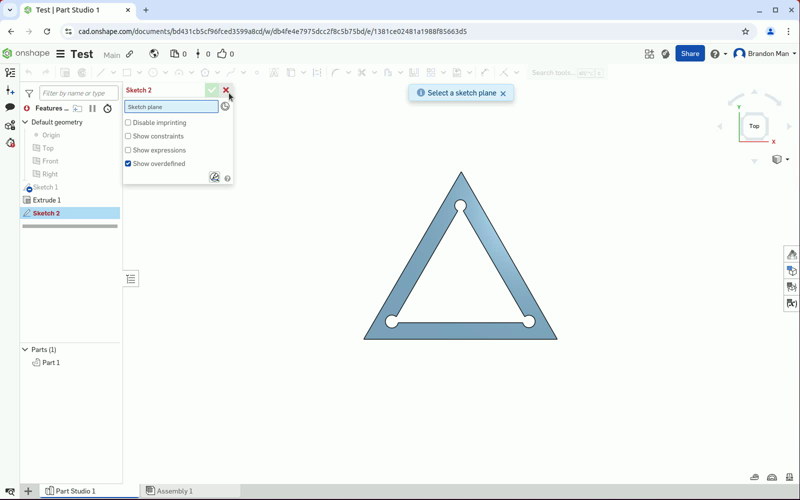
mouse_move(73, 150)
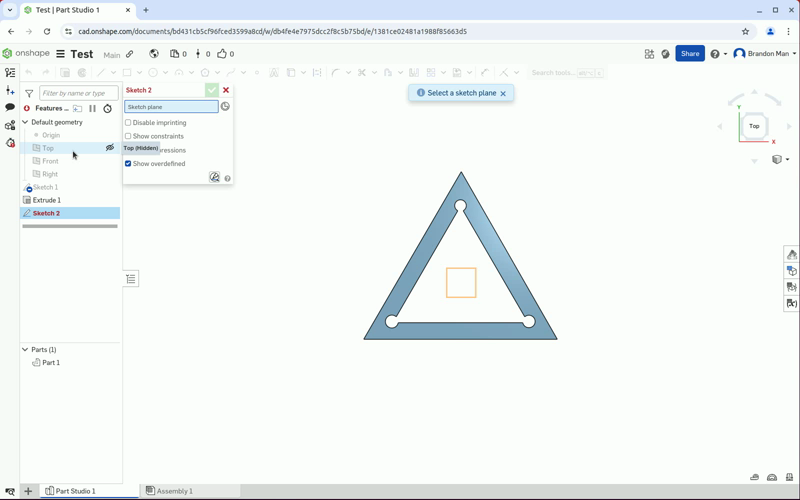
click(73, 150)
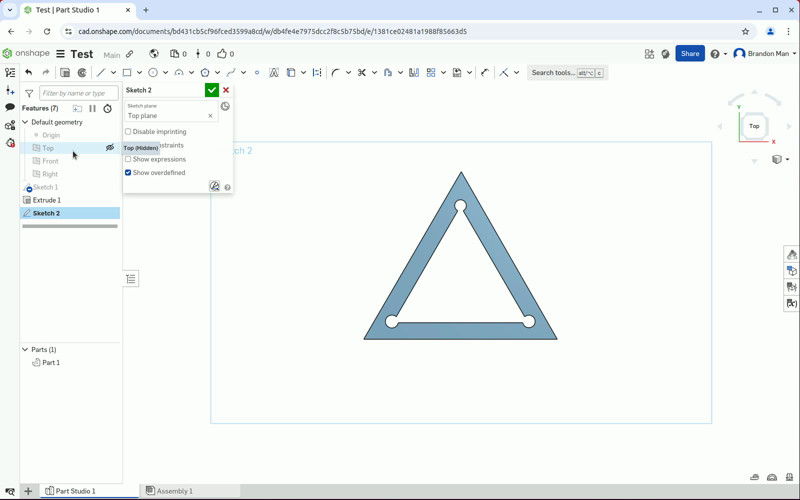
mouse_move(73, 352)
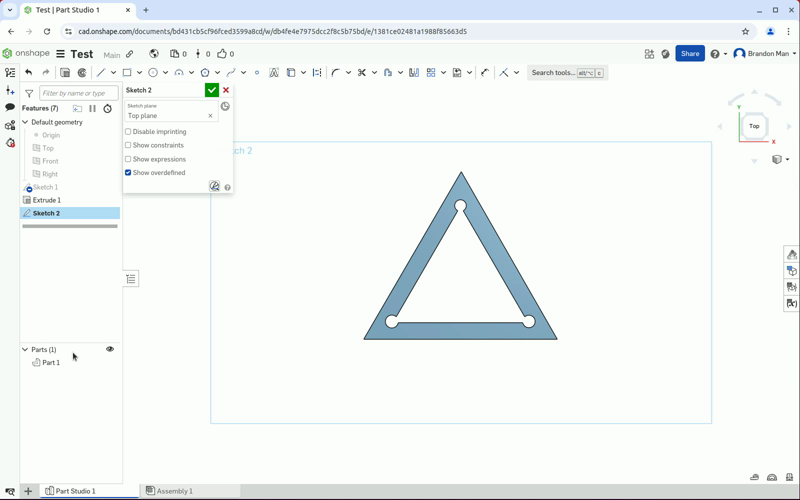
key(y)
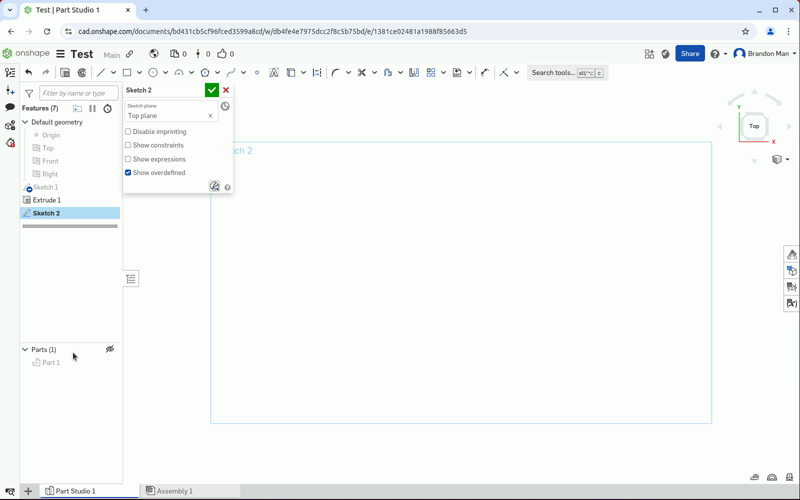
key(a)
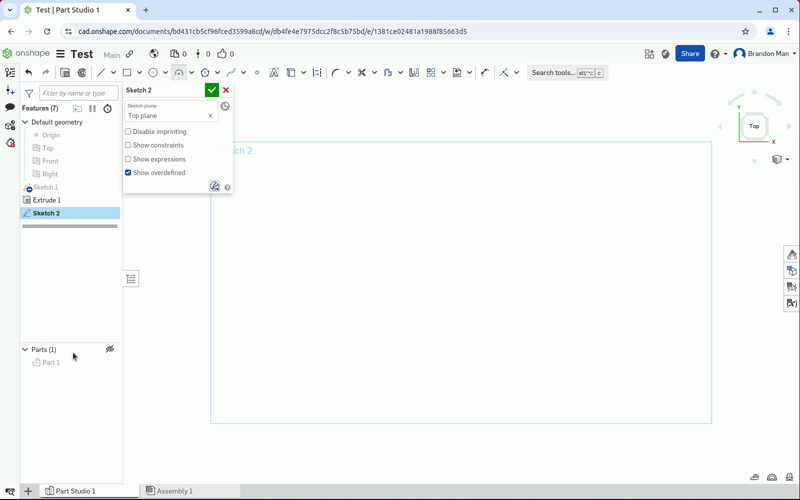
key_down(shift)
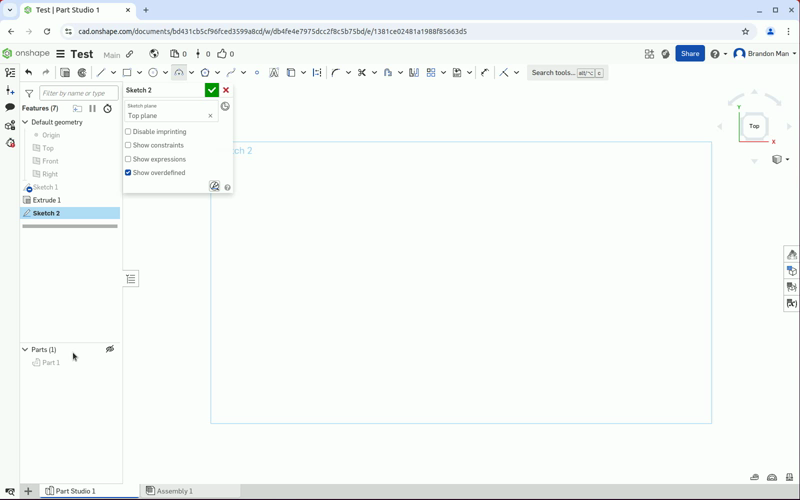
mouse_move(395, 315)
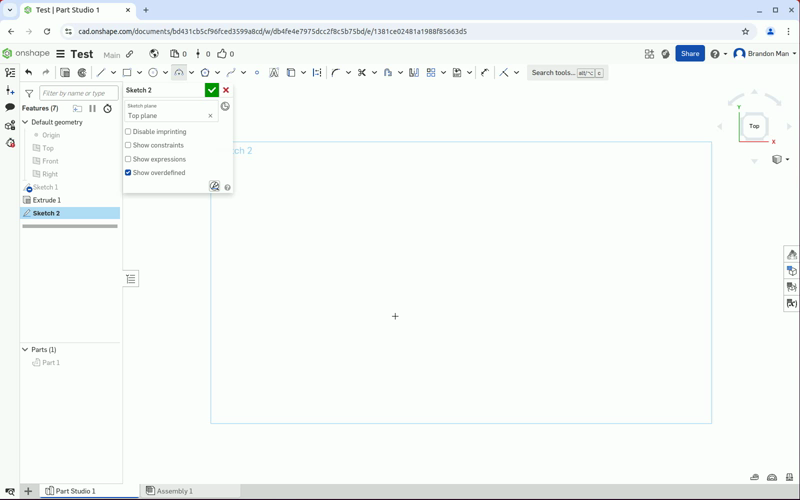
click(395, 315)
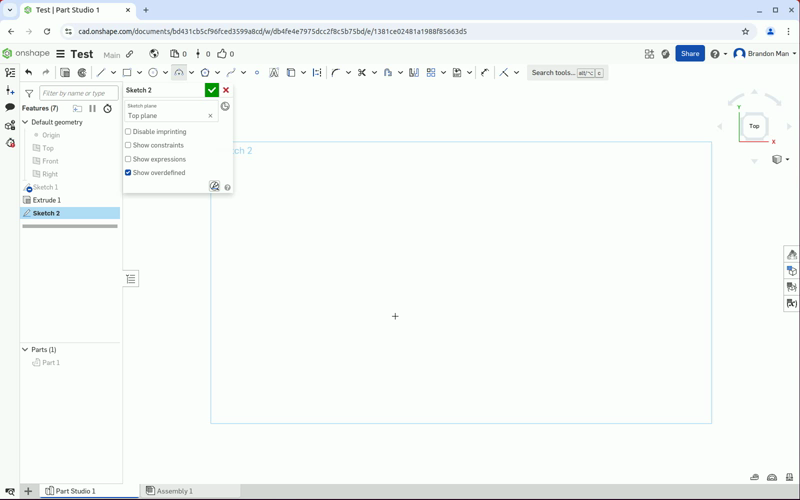
key_up(shift)
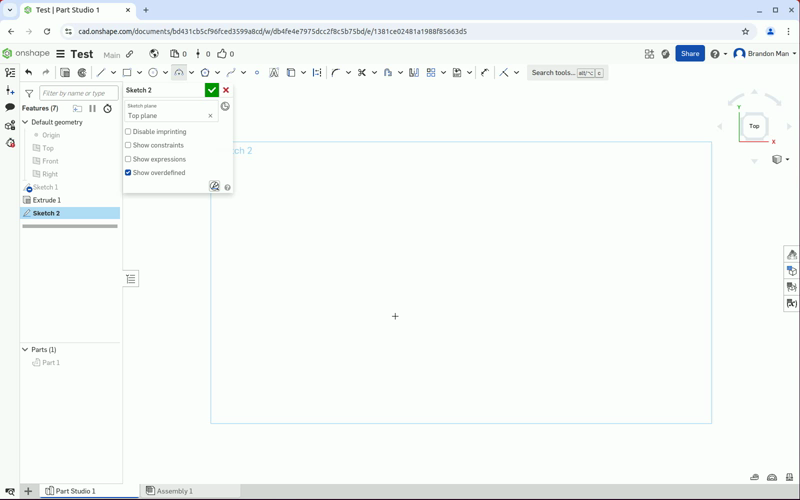
key_down(shift)
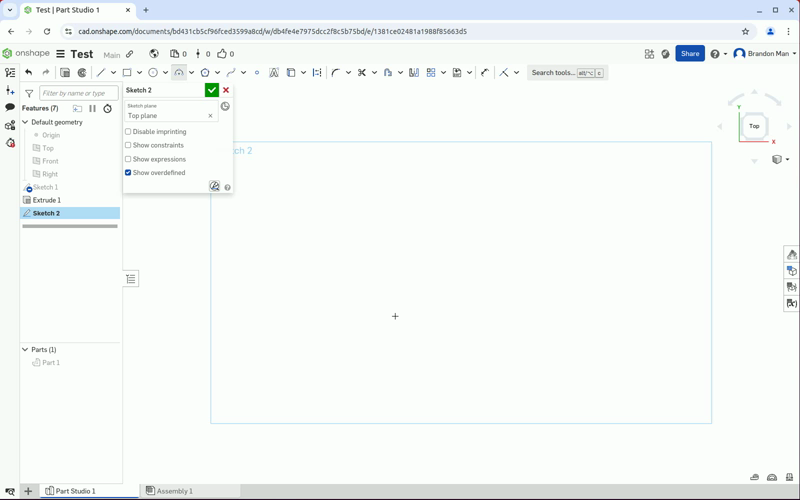
mouse_move(399, 322)
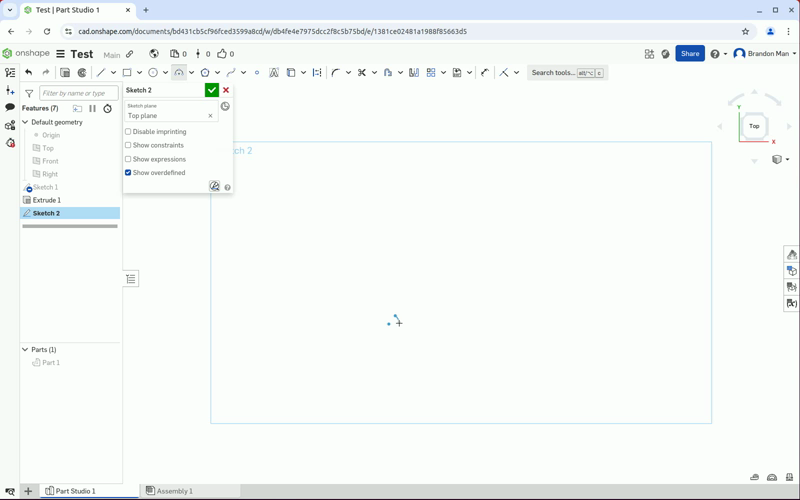
click(399, 322)
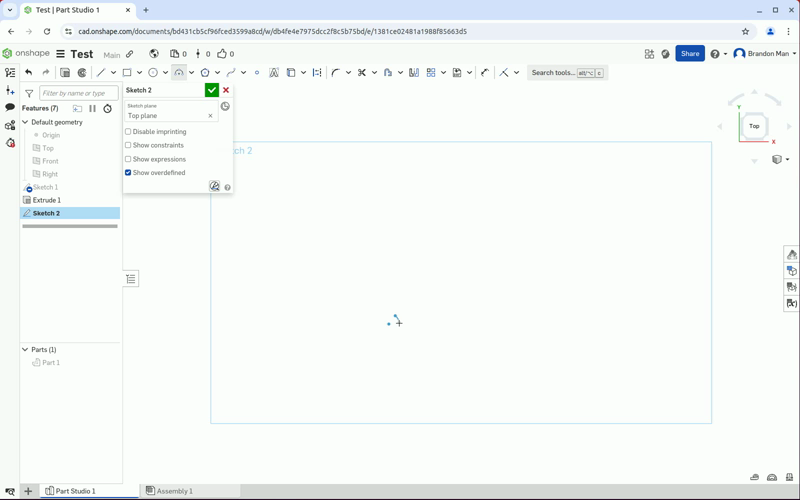
mouse_move(398, 318)
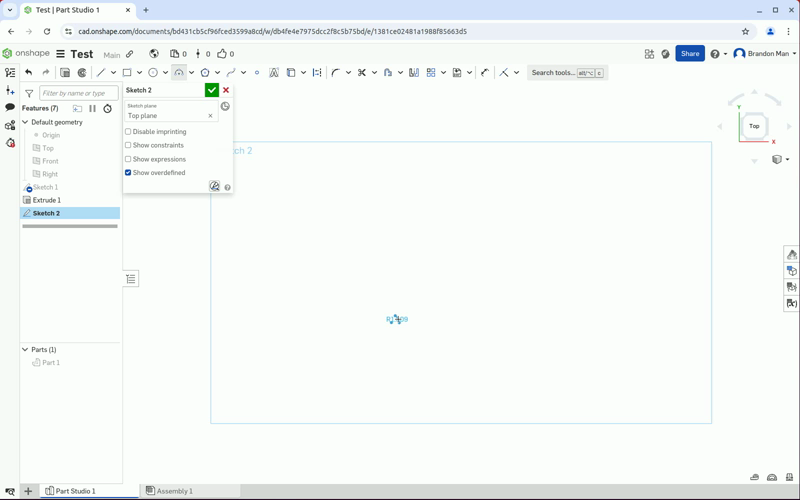
click(398, 318)
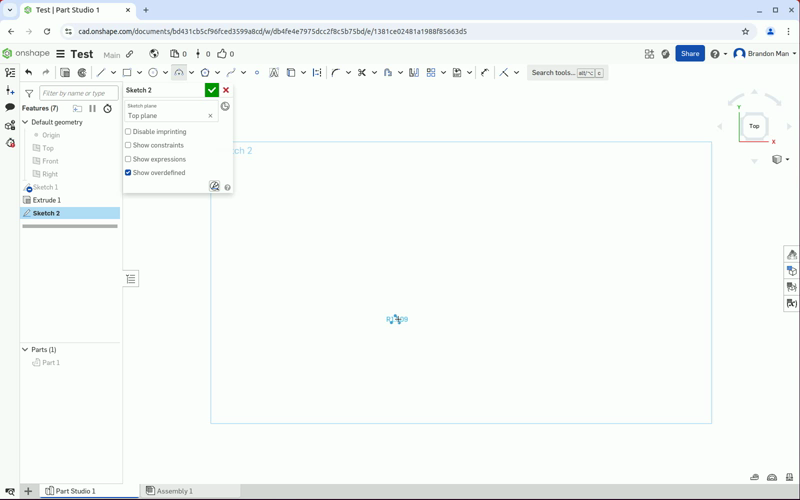
key_up(shift)
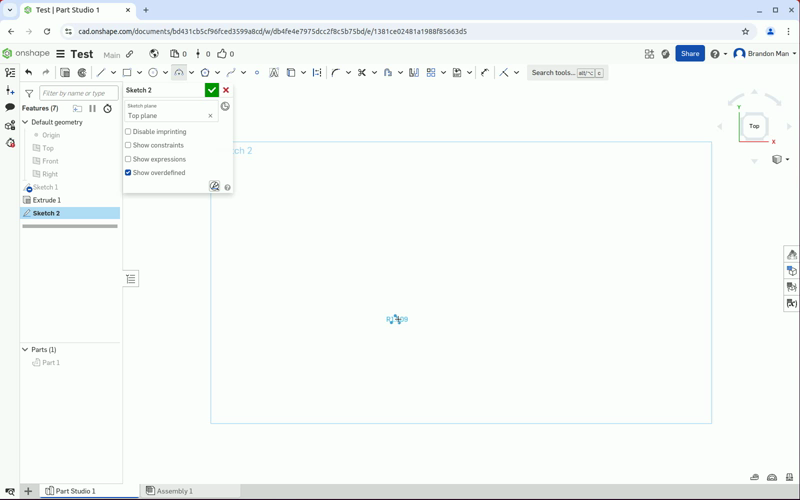
key(esc)
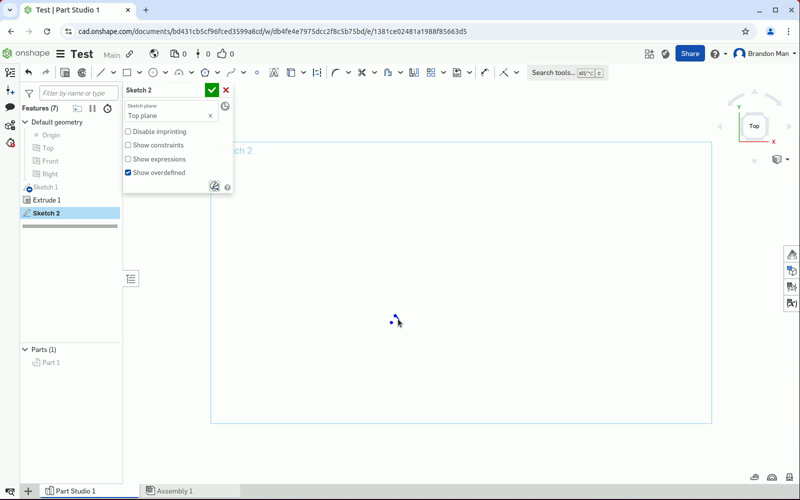
key(l)
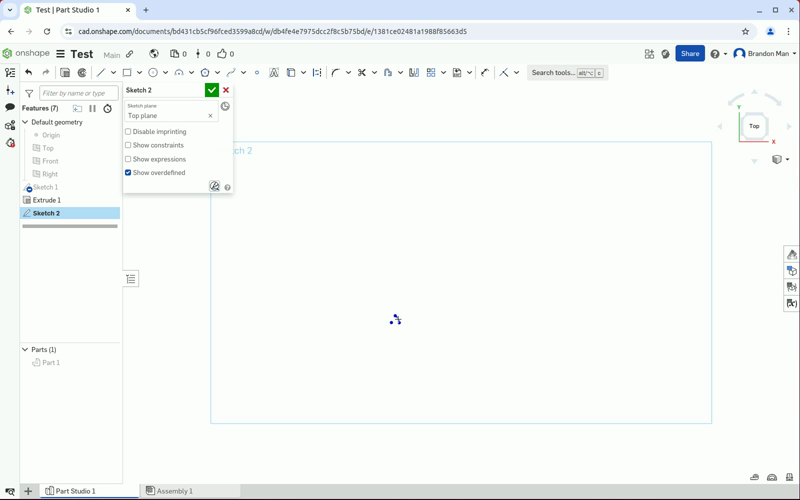
mouse_move(399, 322)
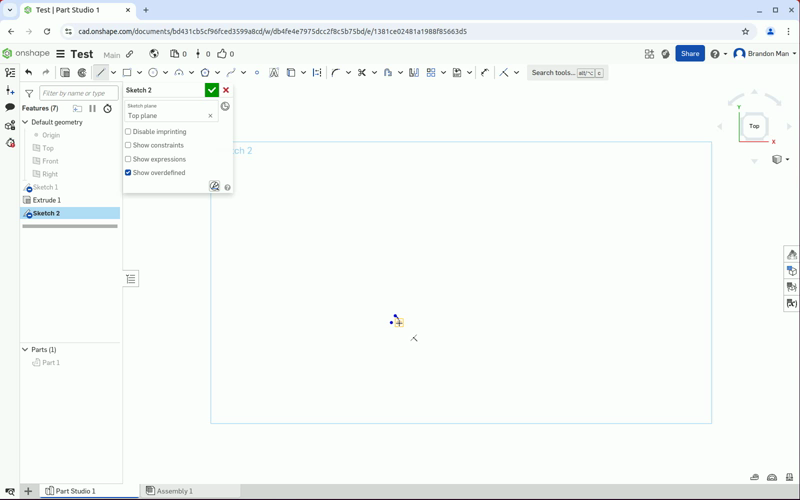
scroll(6)
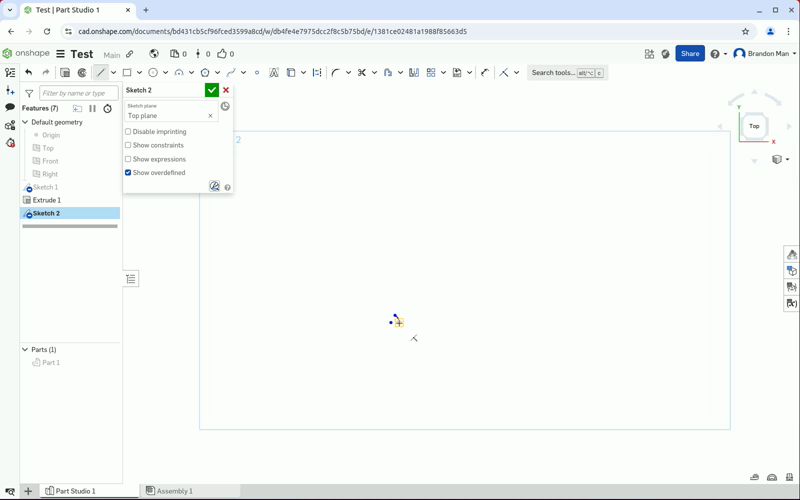
scroll(6)
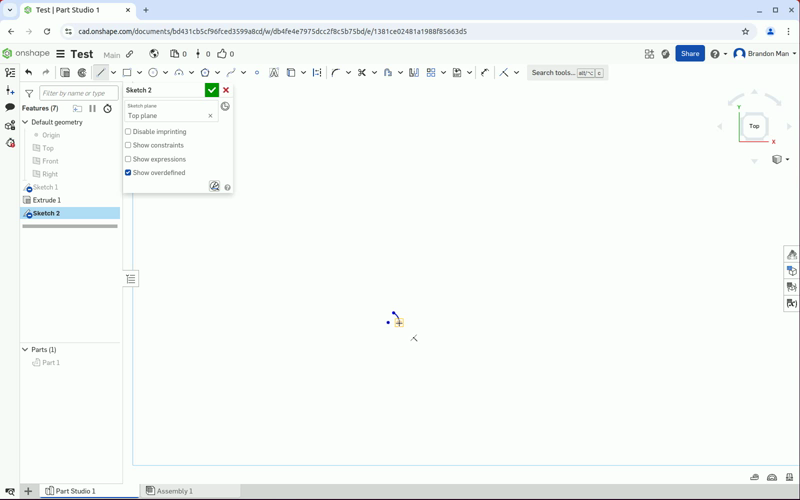
scroll(6)
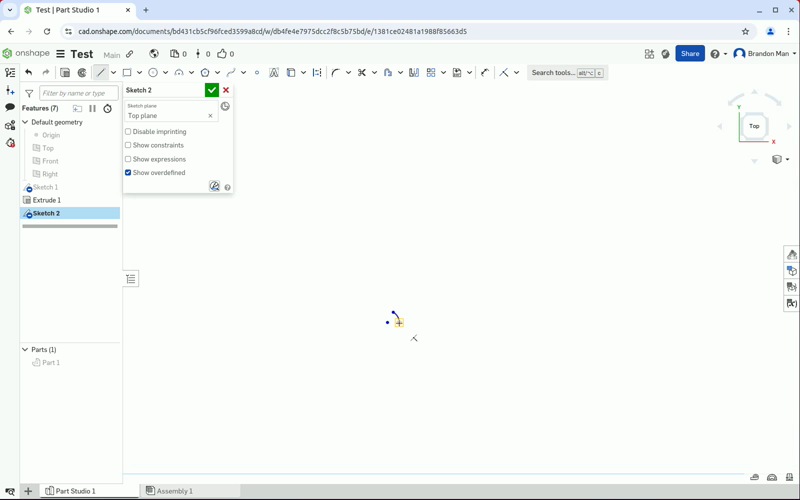
scroll(6)
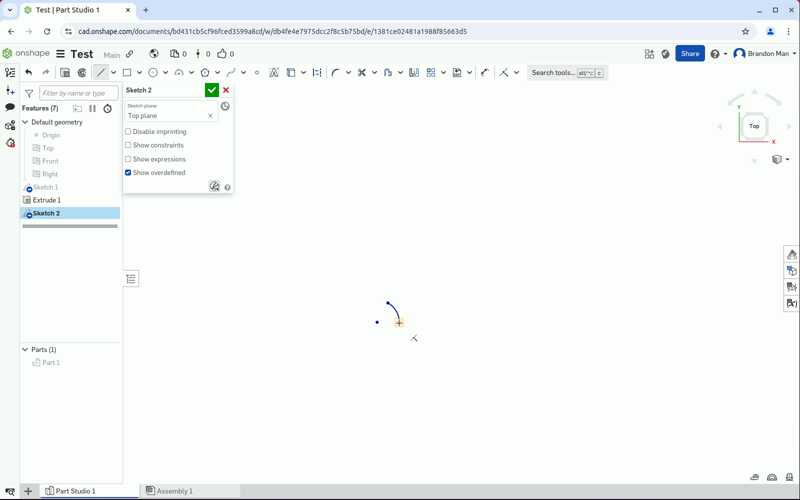
scroll(6)
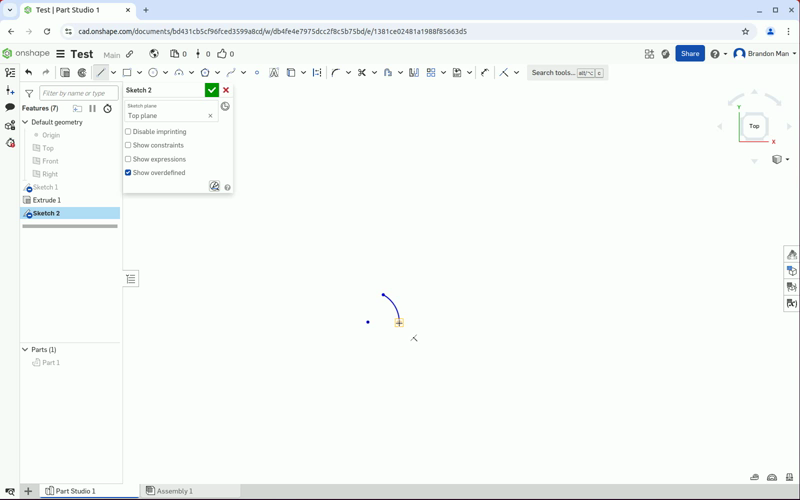
scroll(6)
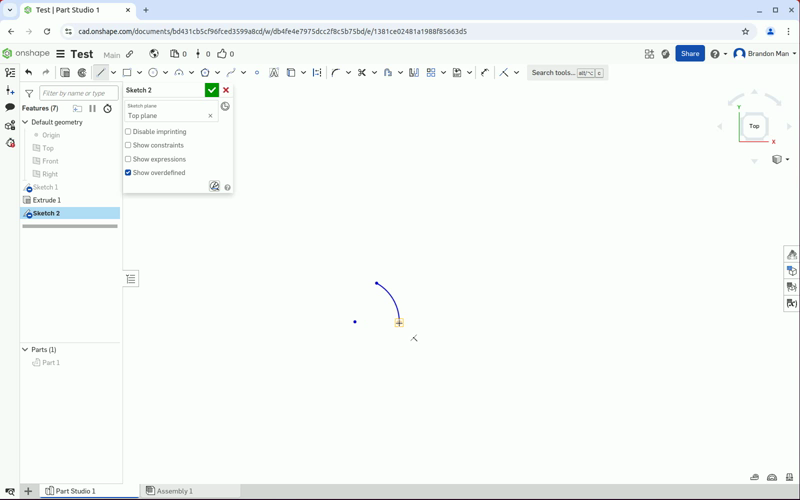
scroll(6)
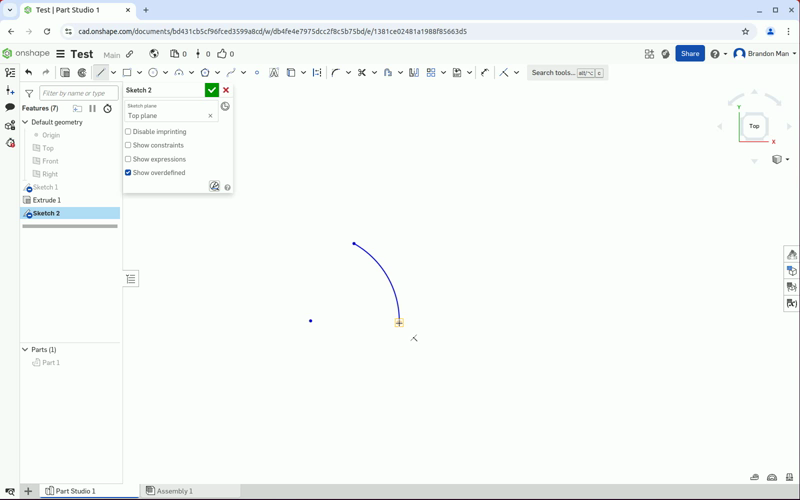
click(399, 322)
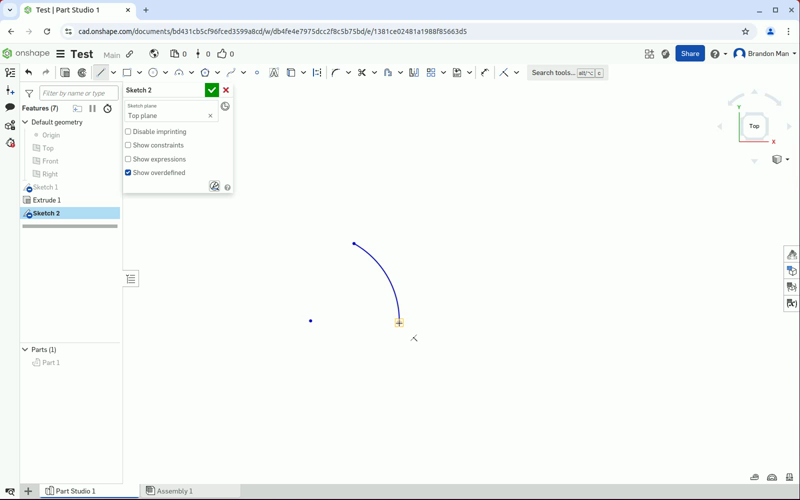
scroll(-6)
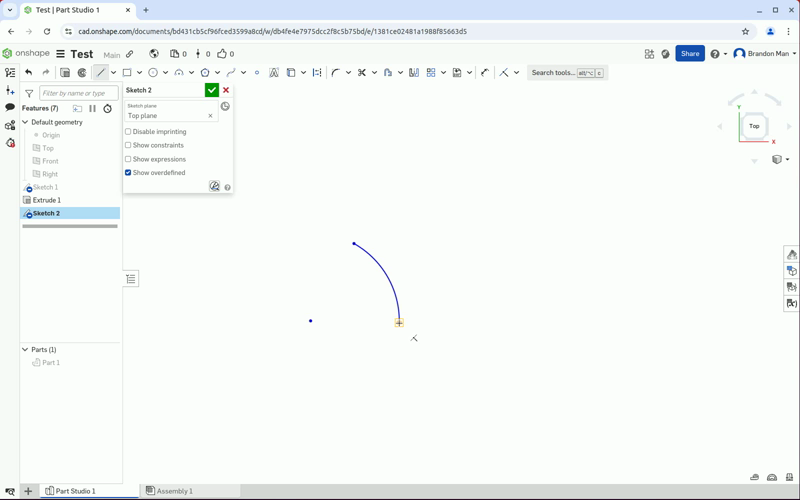
scroll(-6)
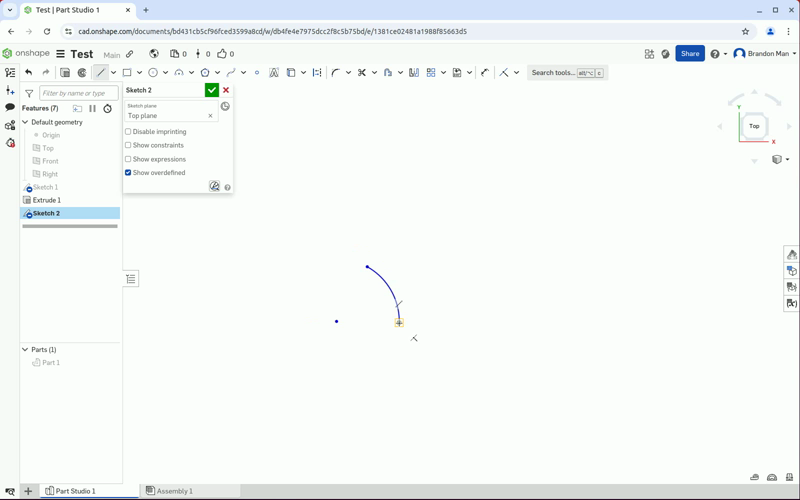
scroll(-6)
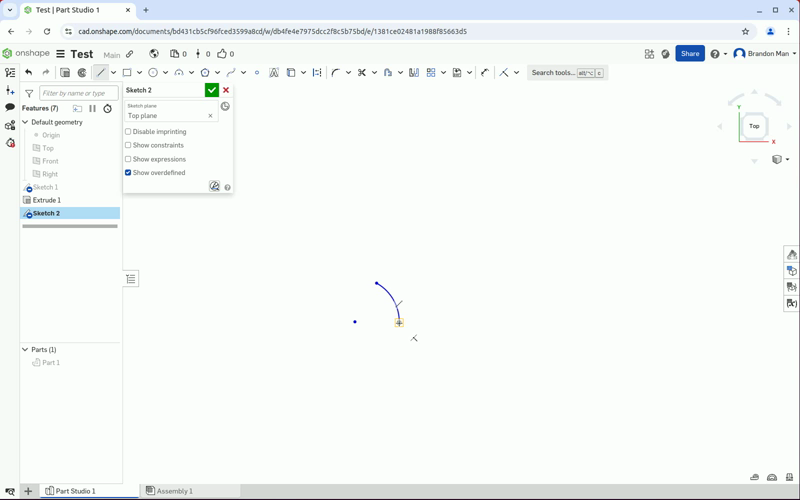
scroll(-6)
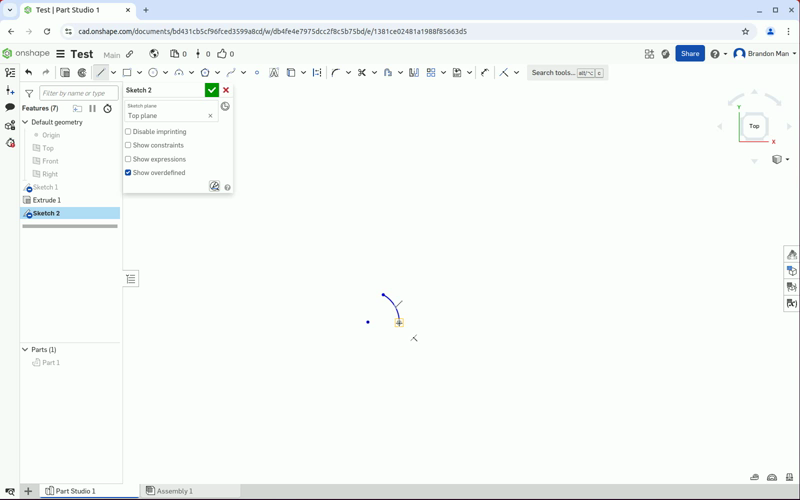
scroll(-6)
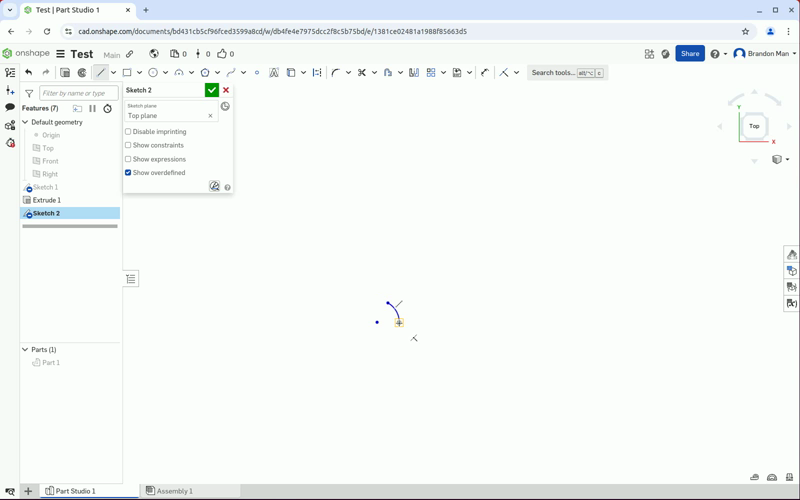
scroll(-6)
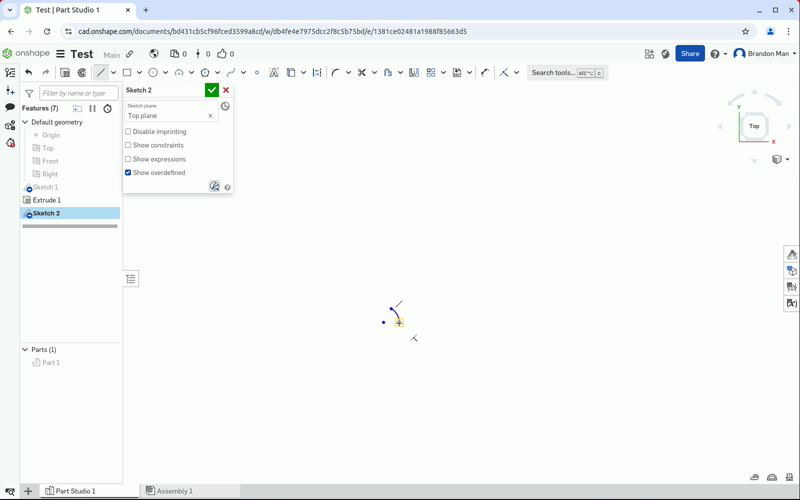
scroll(-6)
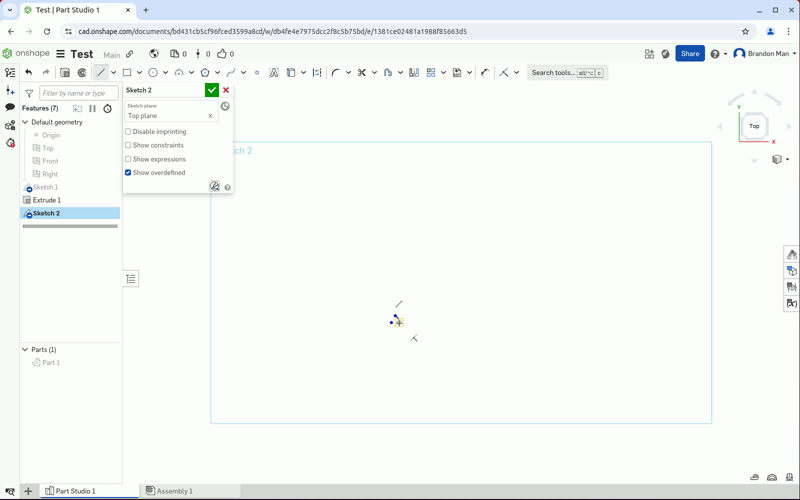
key_down(shift)
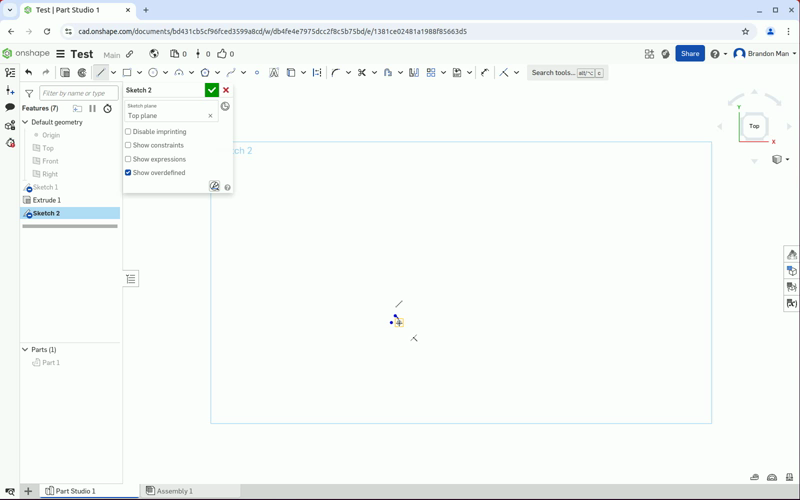
mouse_move(522, 322)
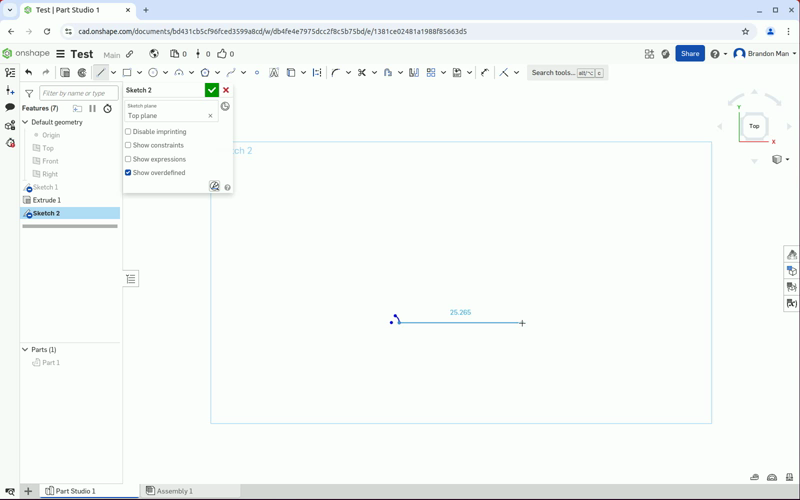
click(522, 322)
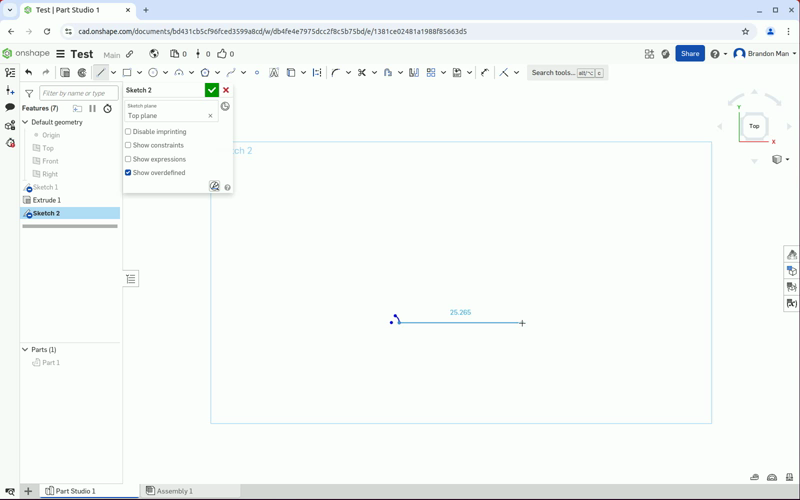
key_up(shift)
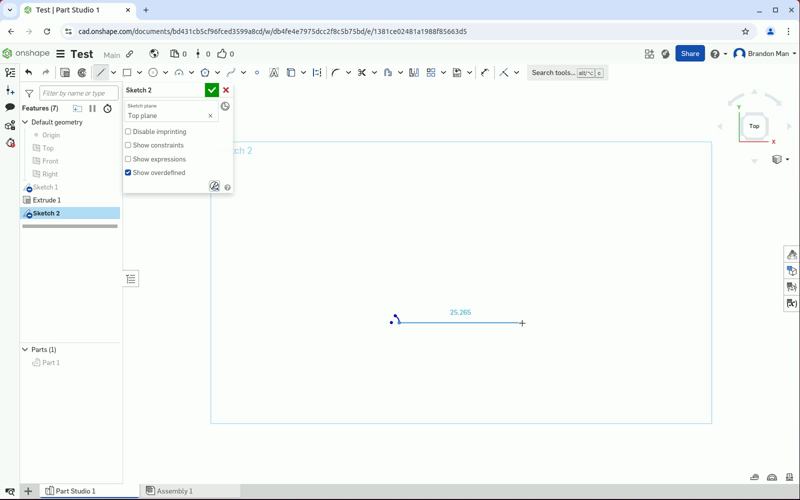
key(esc)
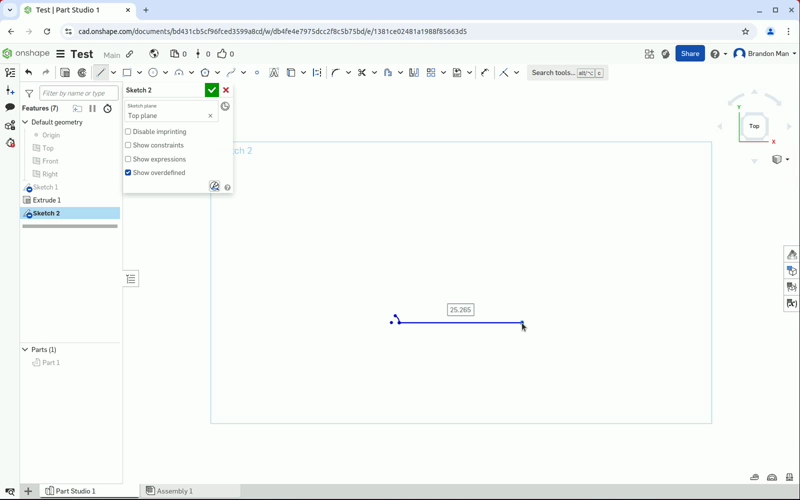
key(a)
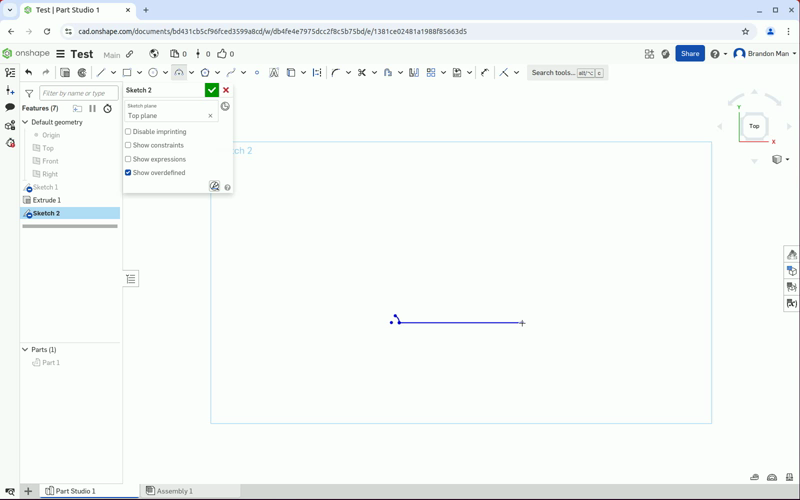
mouse_move(522, 322)
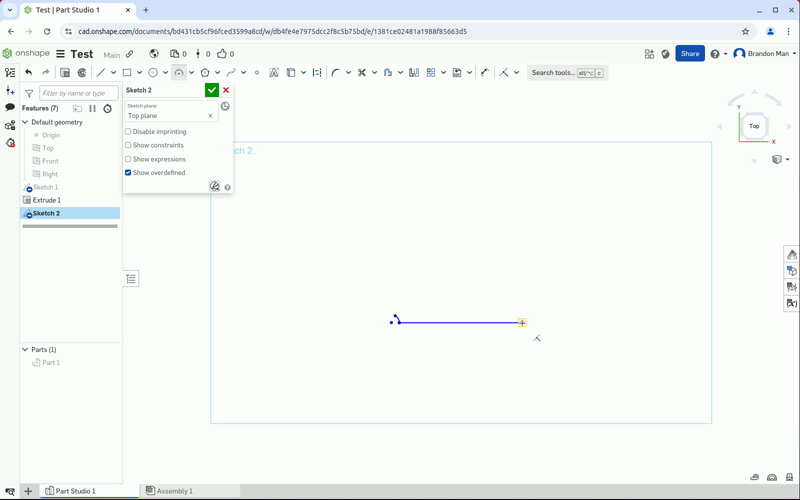
click(522, 322)
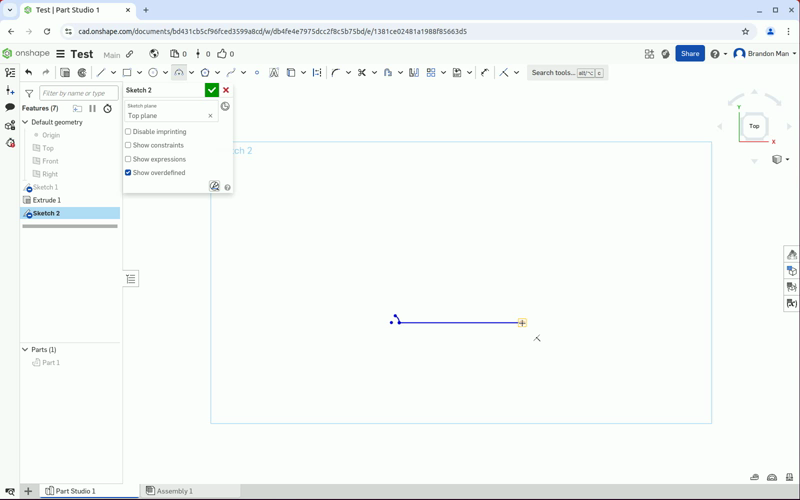
key_down(shift)
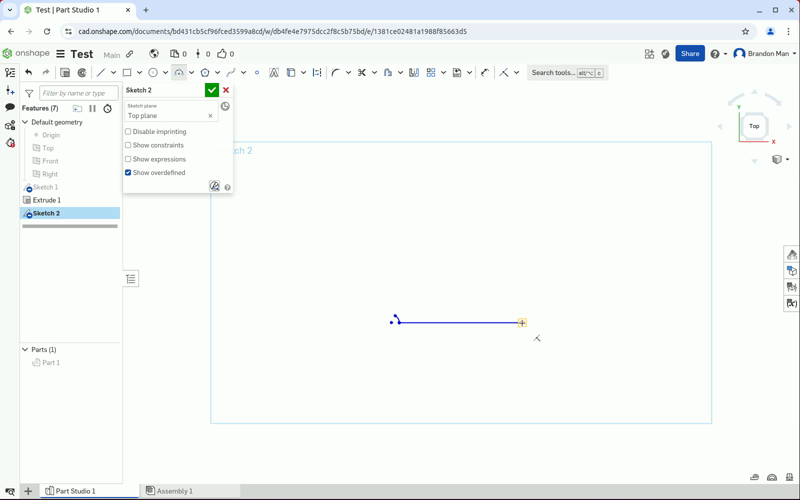
mouse_move(526, 315)
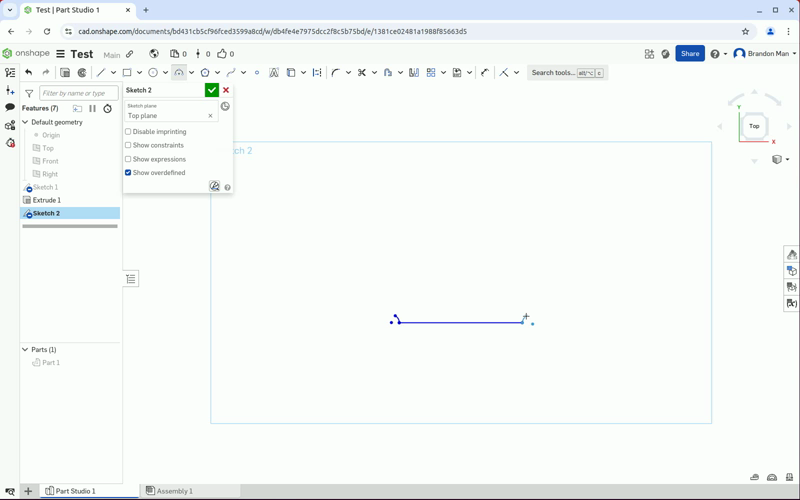
click(526, 315)
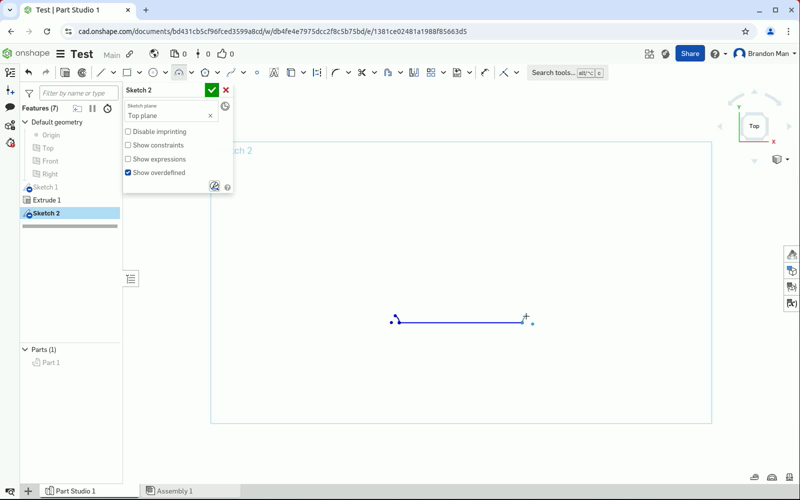
mouse_move(523, 318)
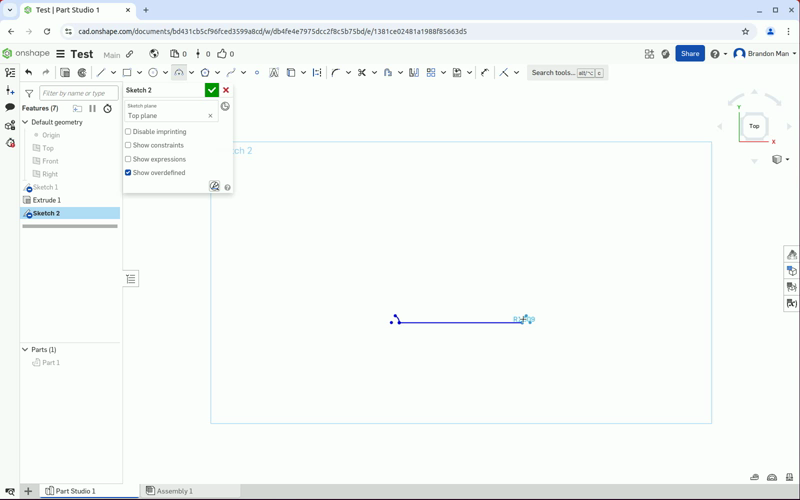
scroll(6)
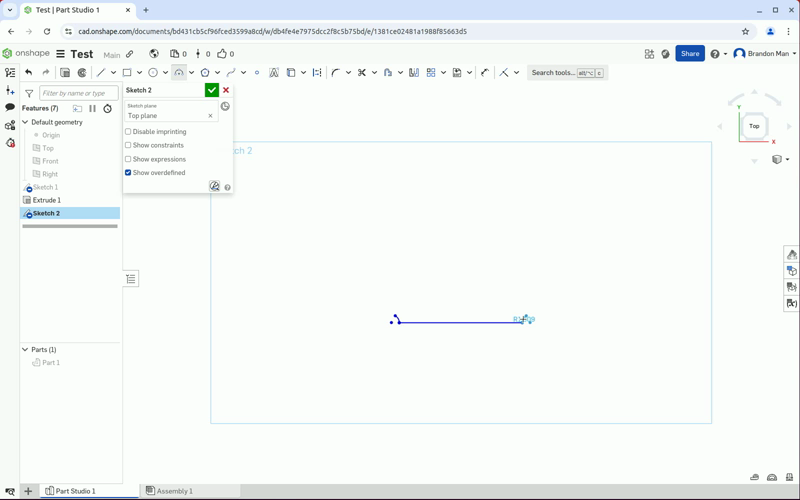
scroll(6)
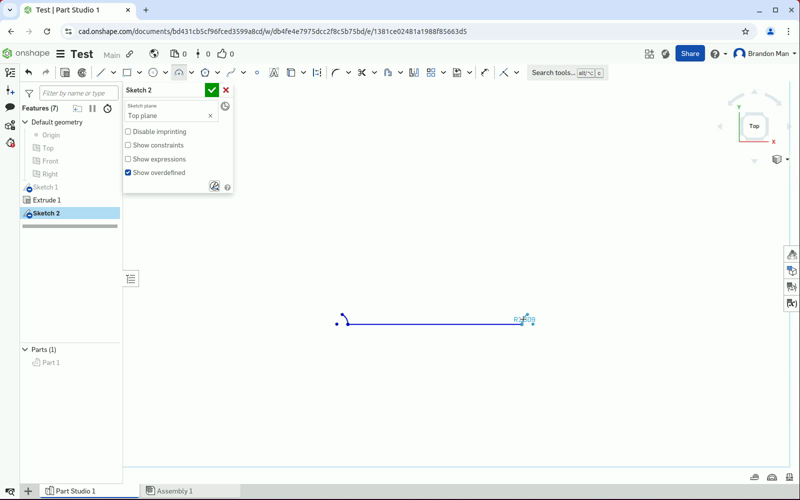
scroll(6)
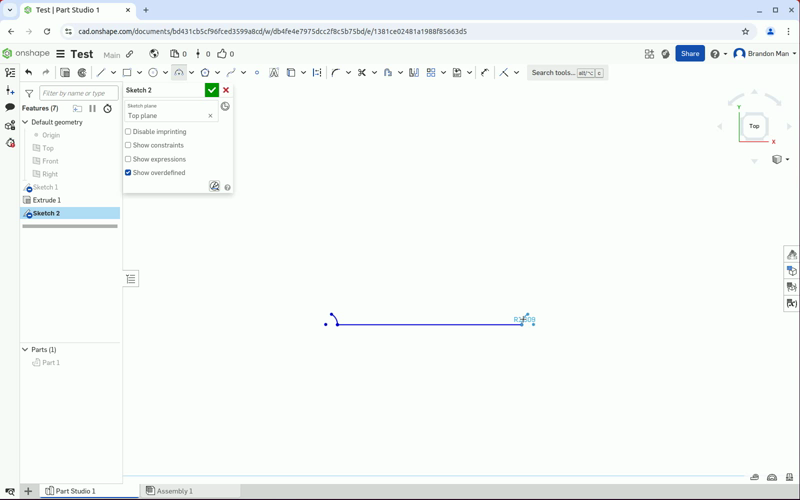
scroll(6)
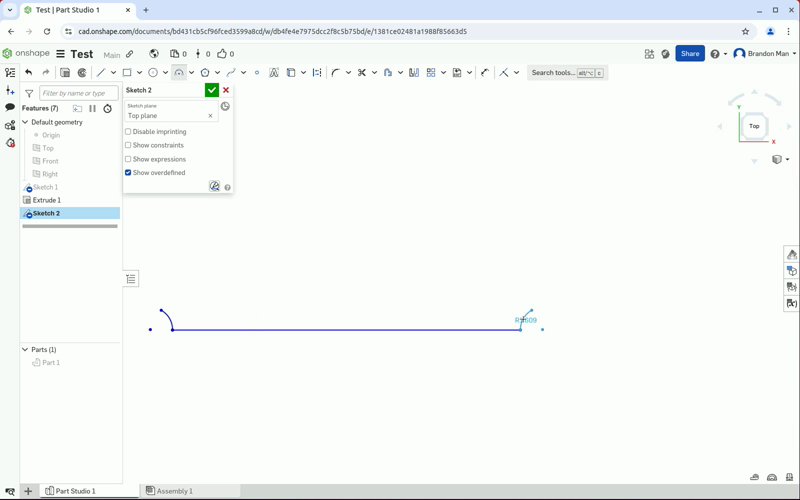
scroll(6)
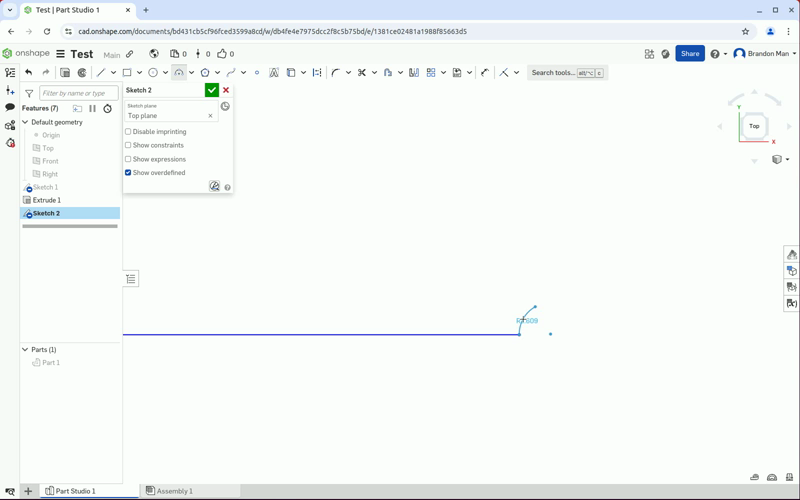
scroll(6)
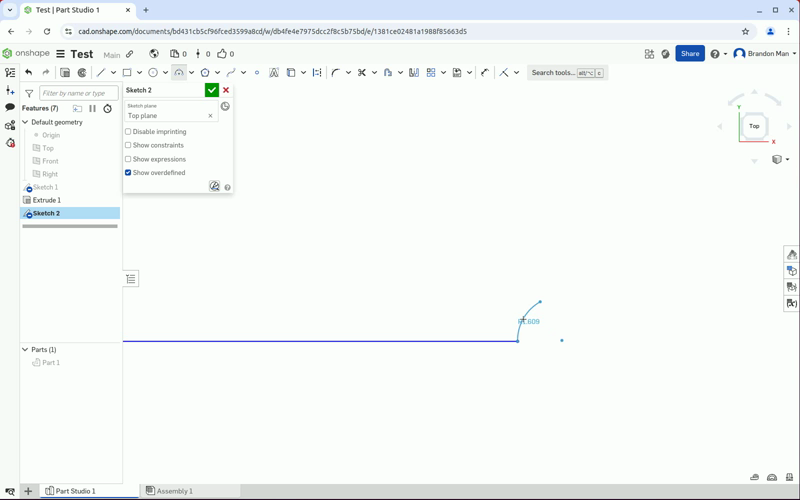
scroll(6)
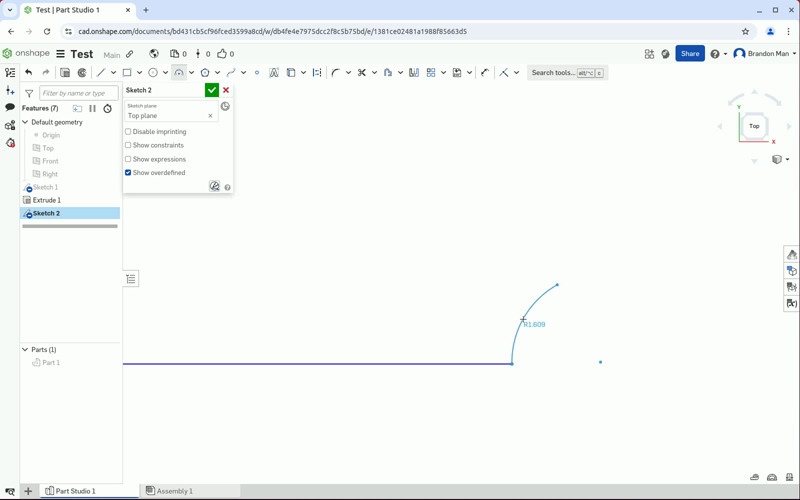
click(523, 318)
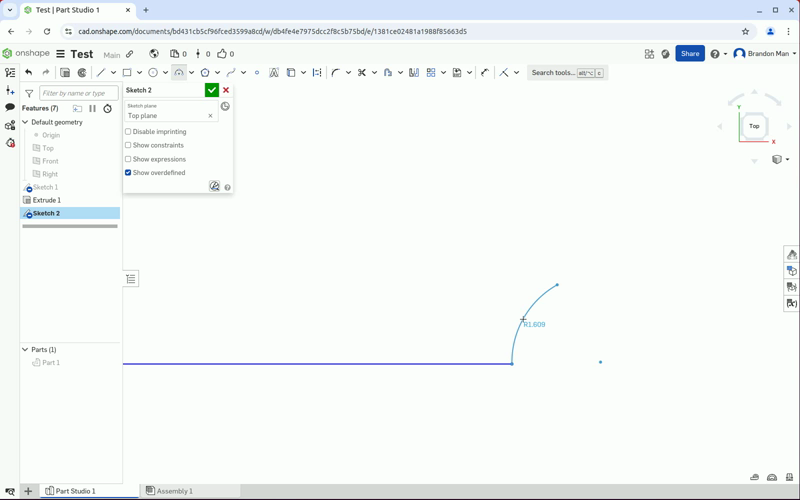
scroll(-6)
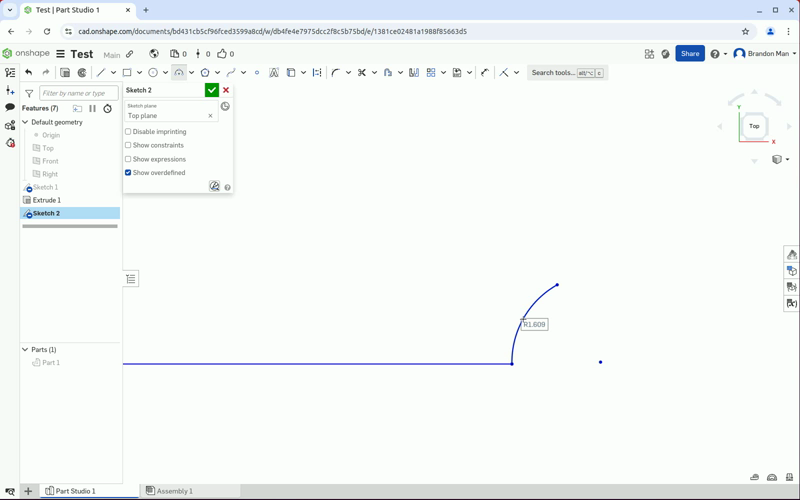
scroll(-6)
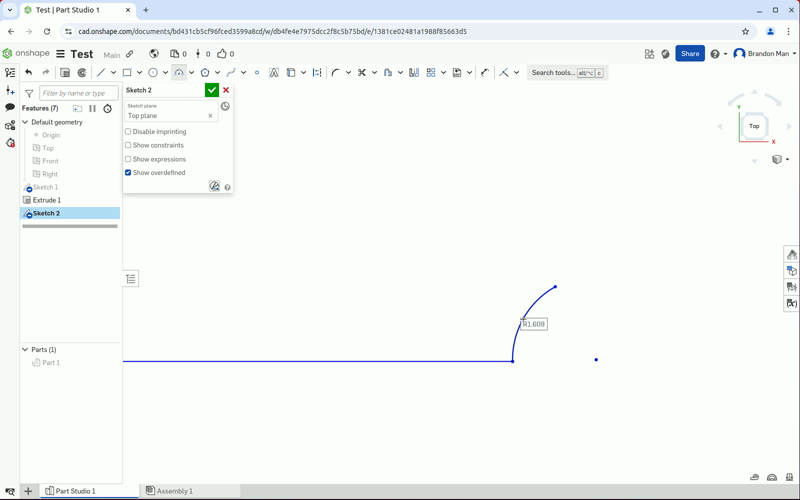
scroll(-6)
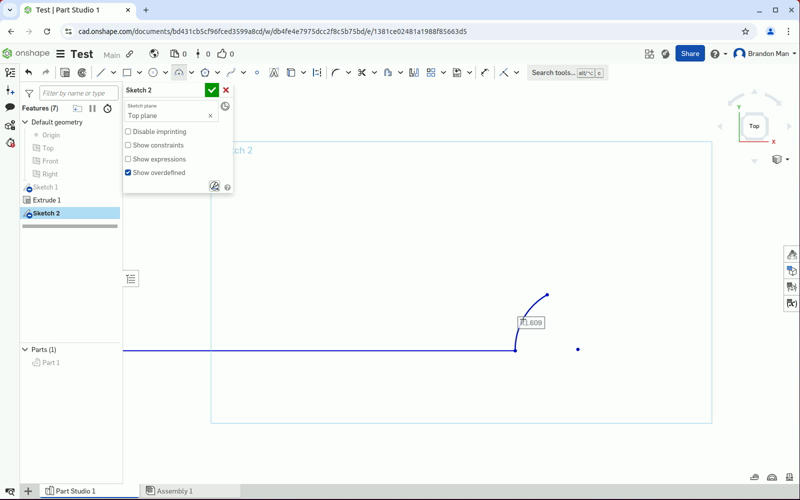
scroll(-6)
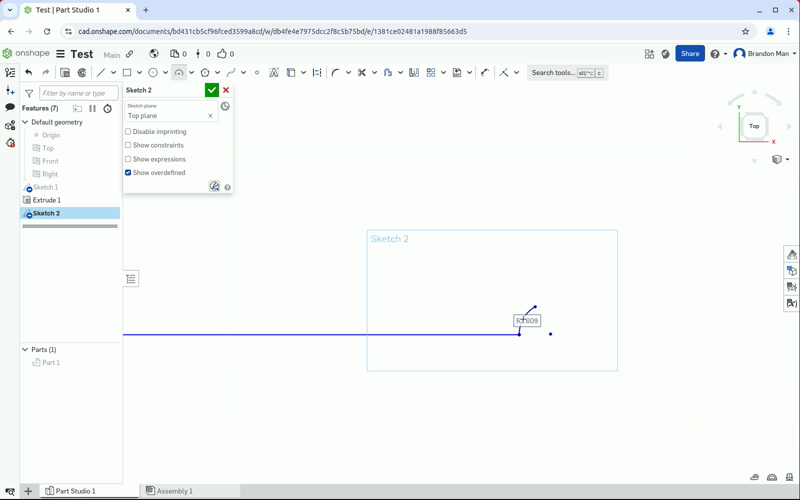
scroll(-6)
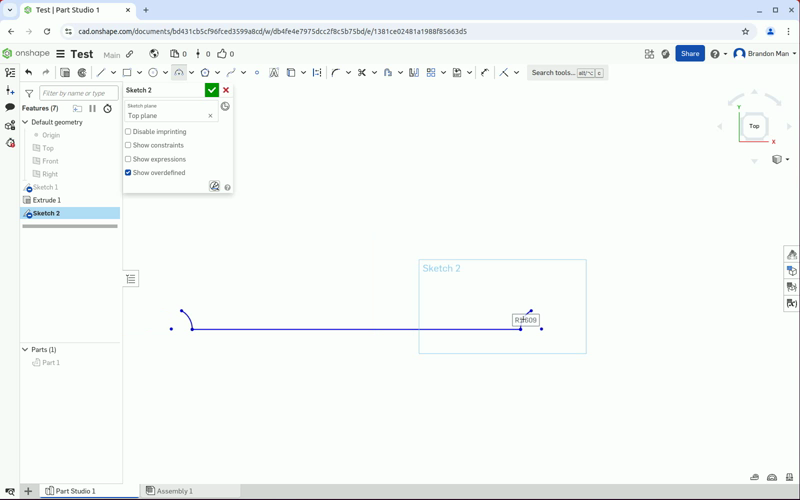
scroll(-6)
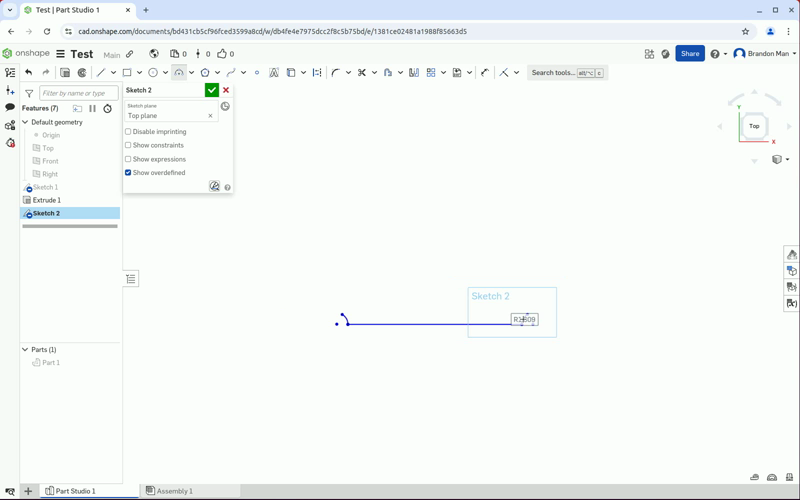
scroll(-6)
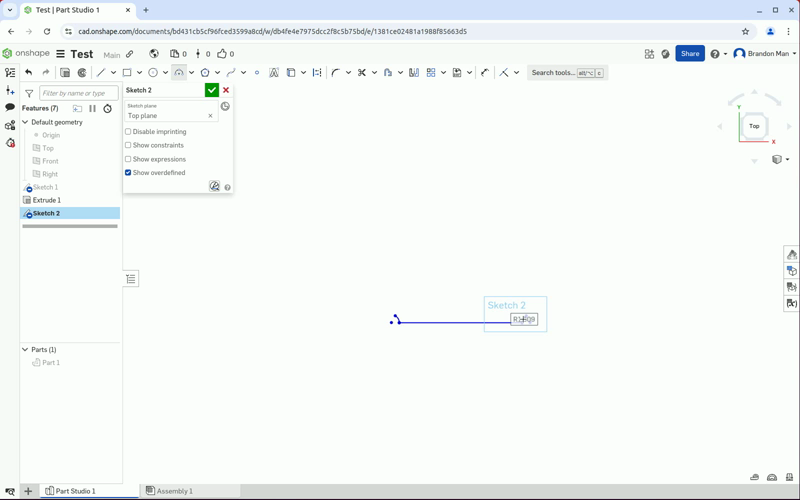
key_up(shift)
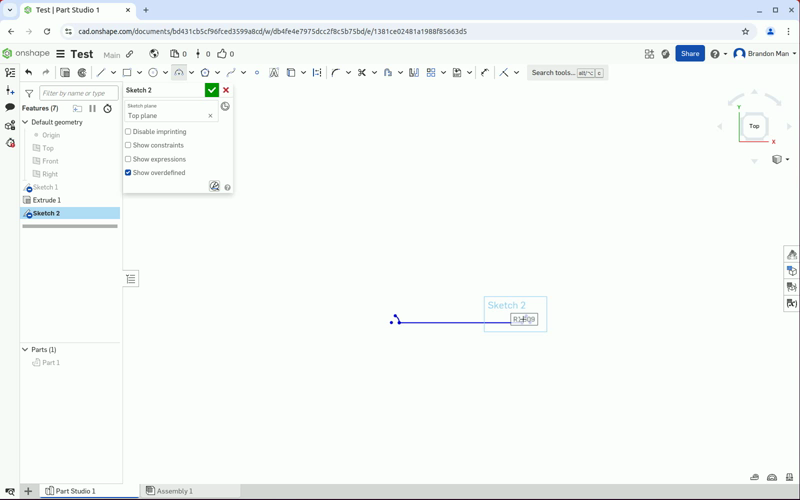
key(esc)
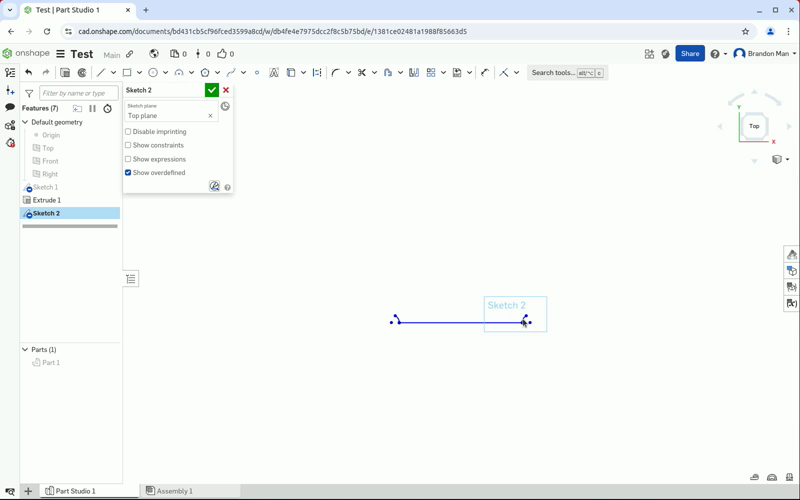
key(l)
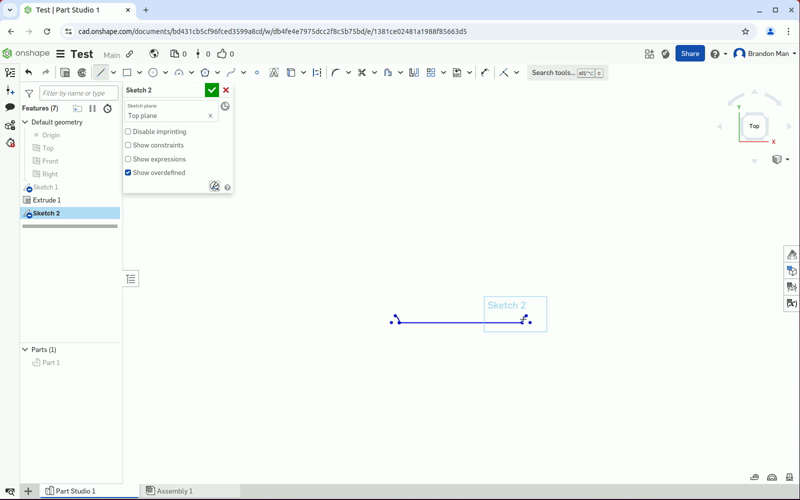
mouse_move(526, 315)
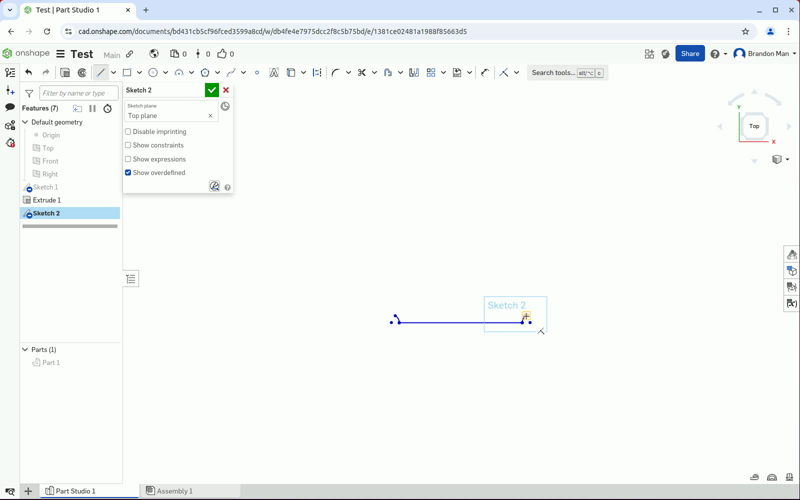
scroll(6)
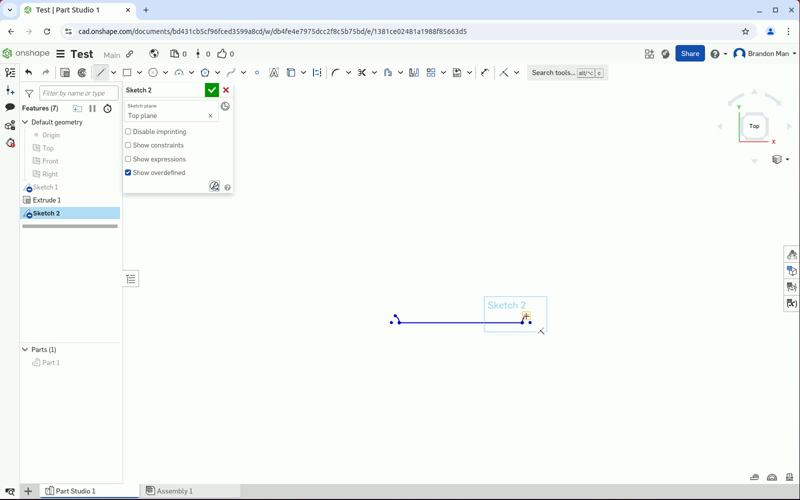
scroll(6)
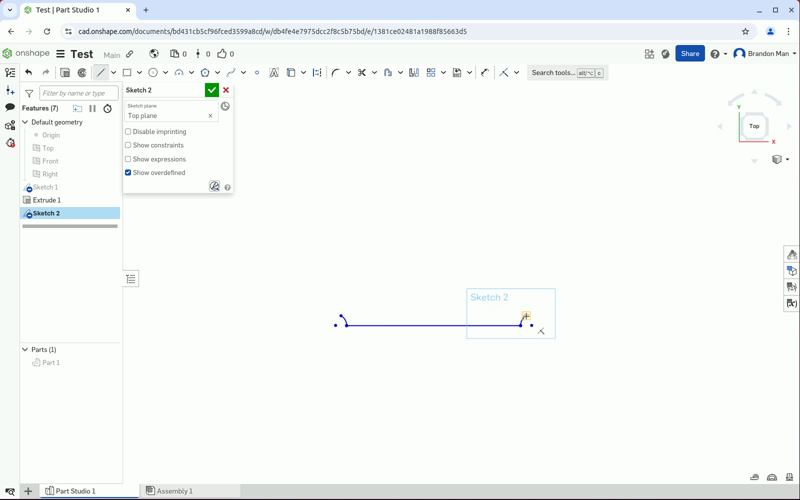
scroll(6)
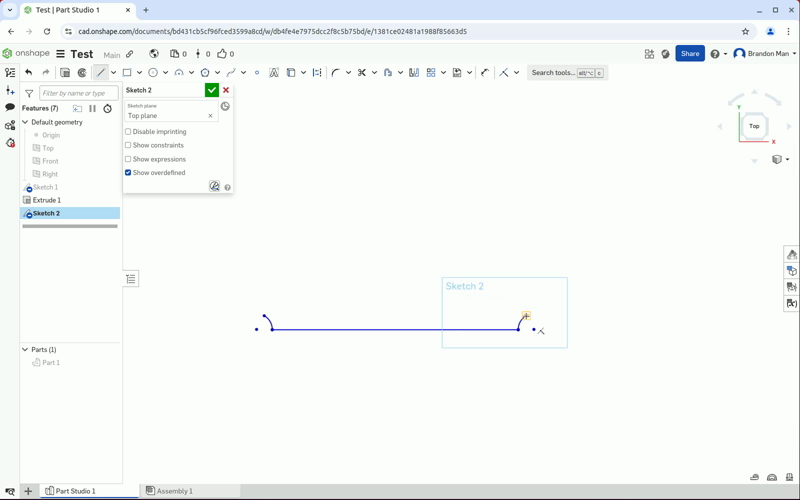
scroll(6)
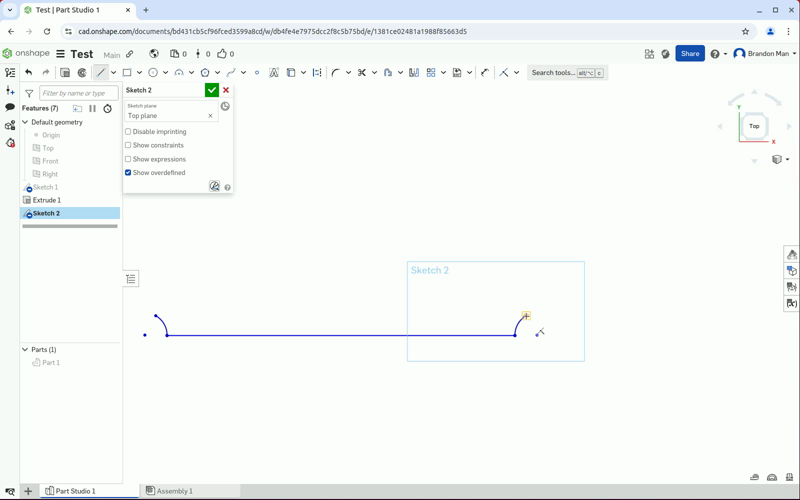
scroll(6)
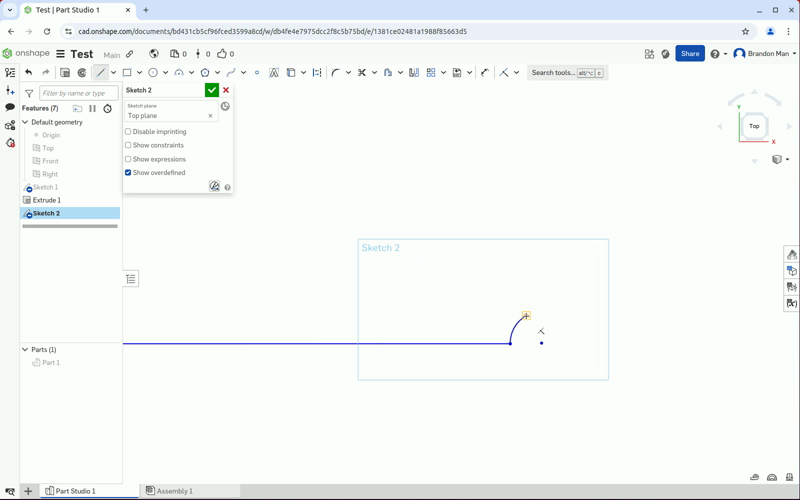
scroll(6)
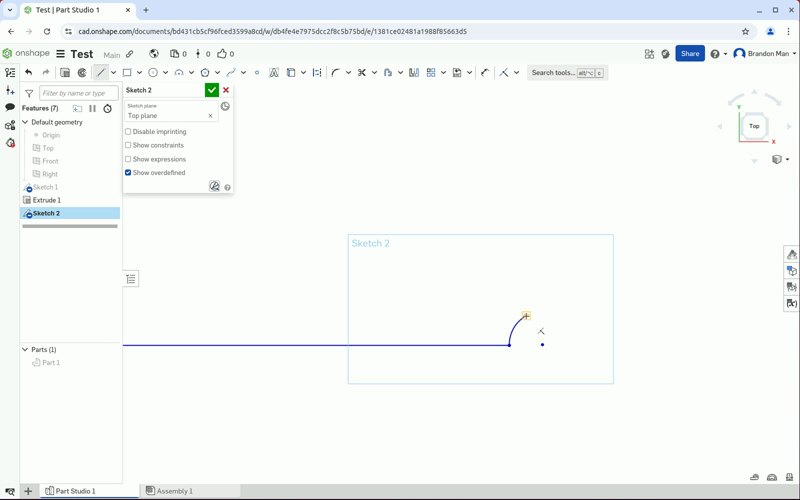
scroll(6)
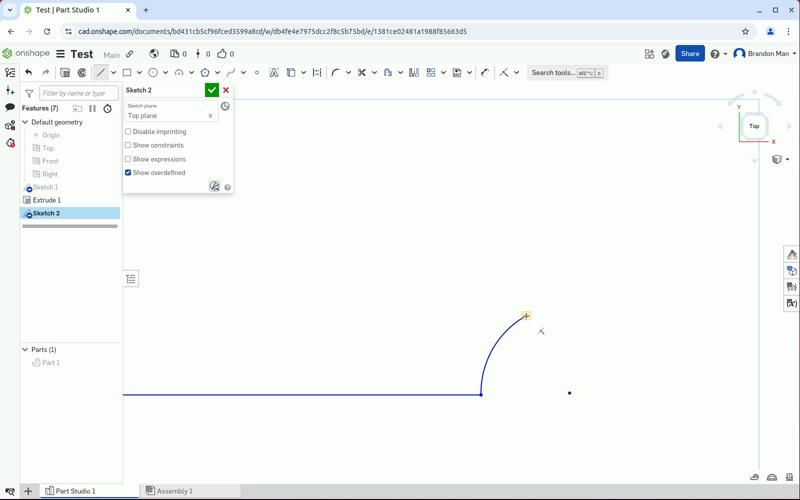
click(526, 315)
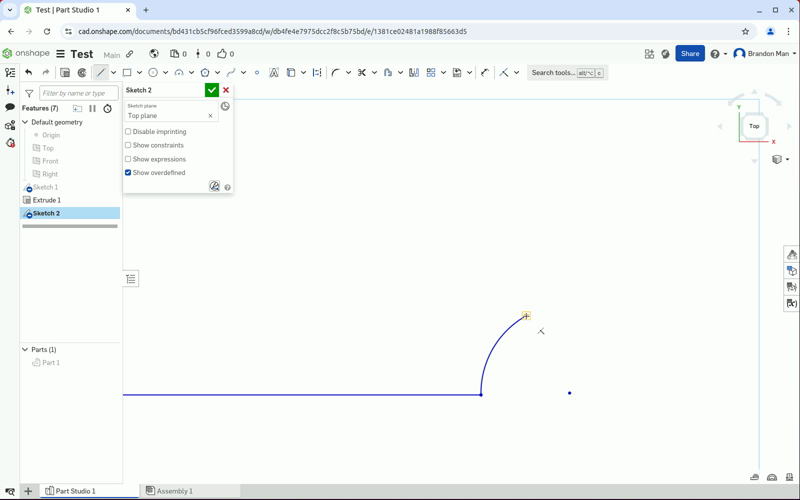
scroll(-6)
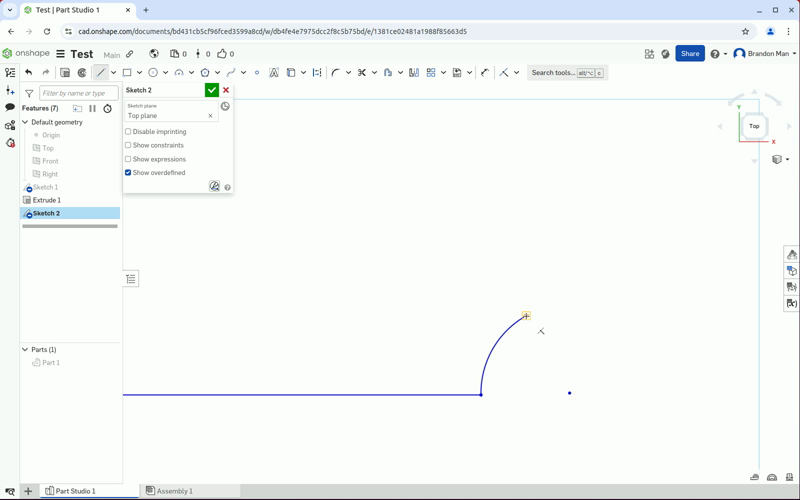
scroll(-6)
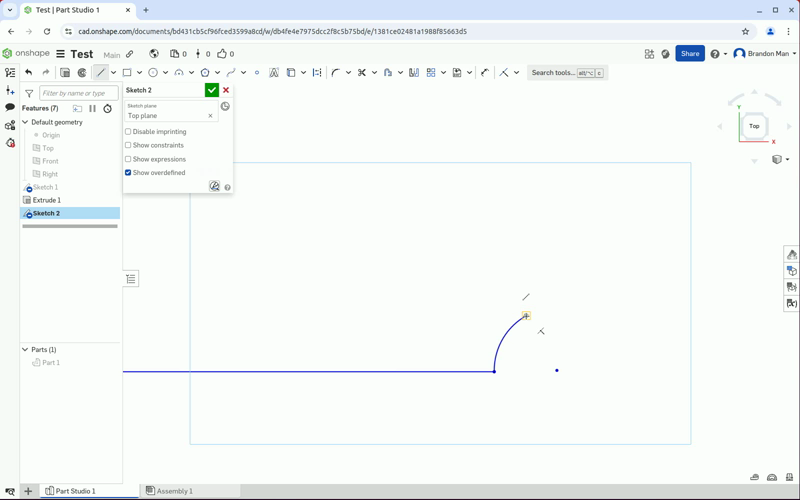
scroll(-6)
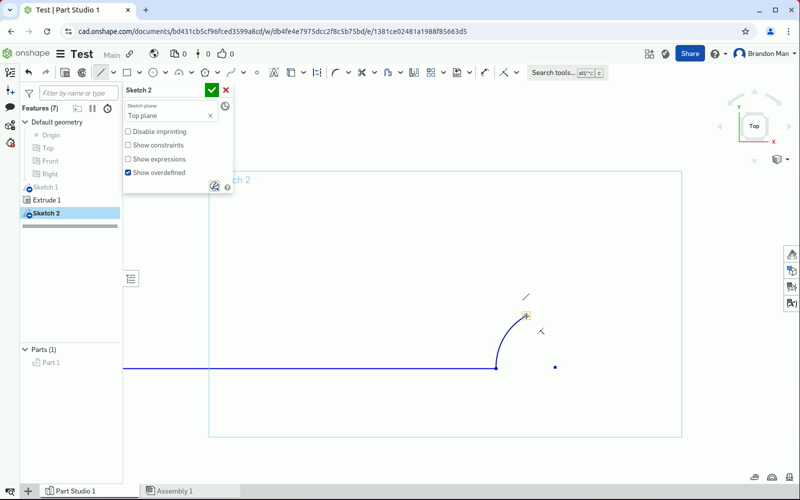
scroll(-6)
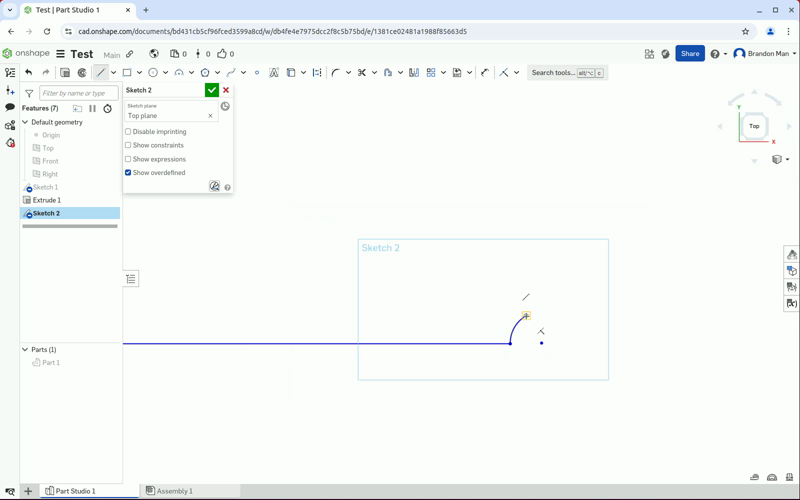
scroll(-6)
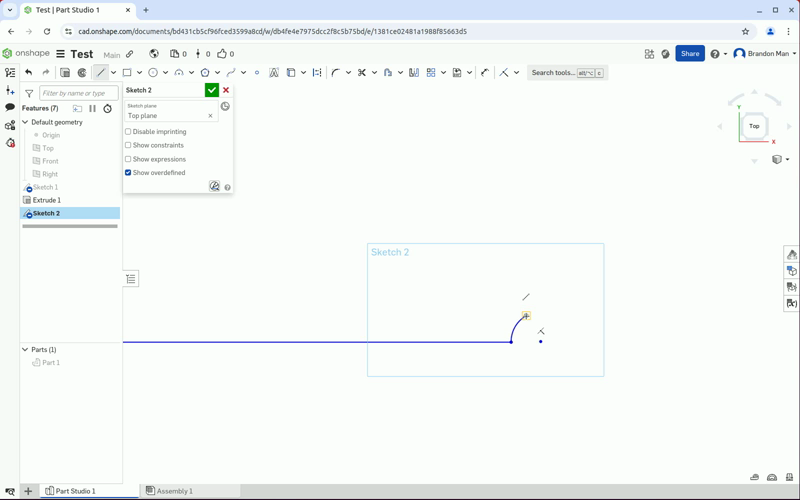
scroll(-6)
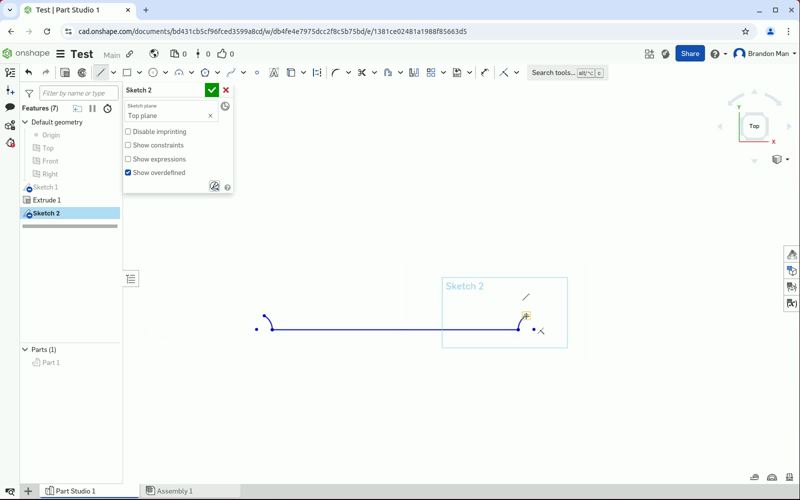
scroll(-6)
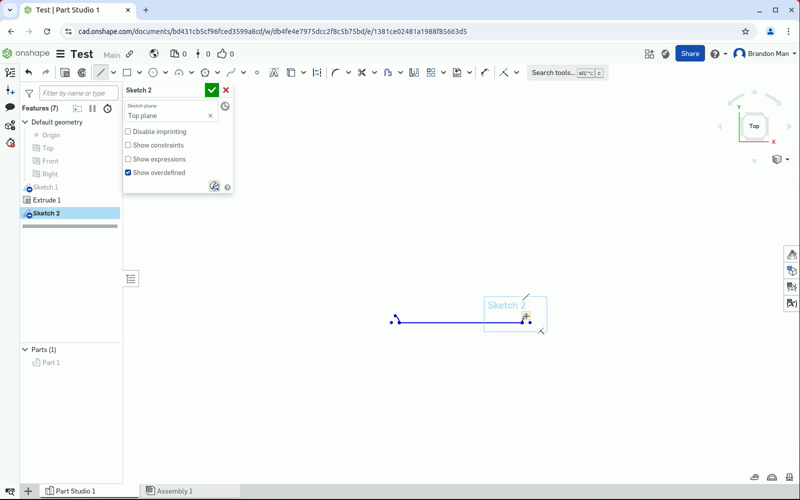
key_down(shift)
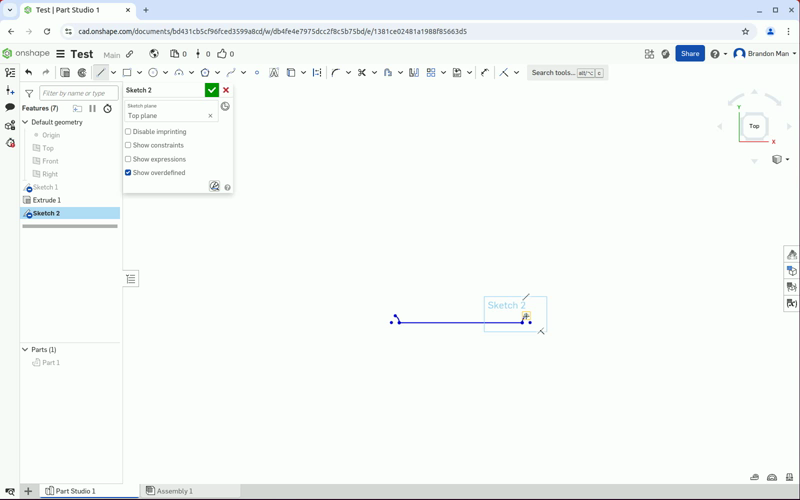
mouse_move(464, 209)
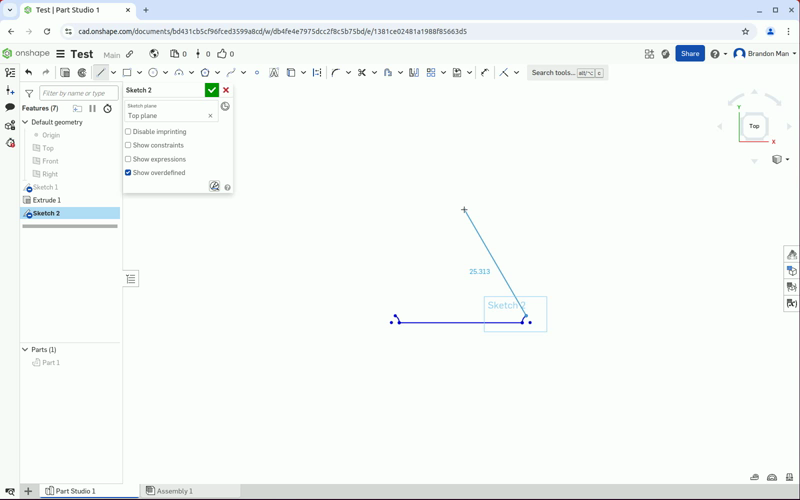
click(464, 209)
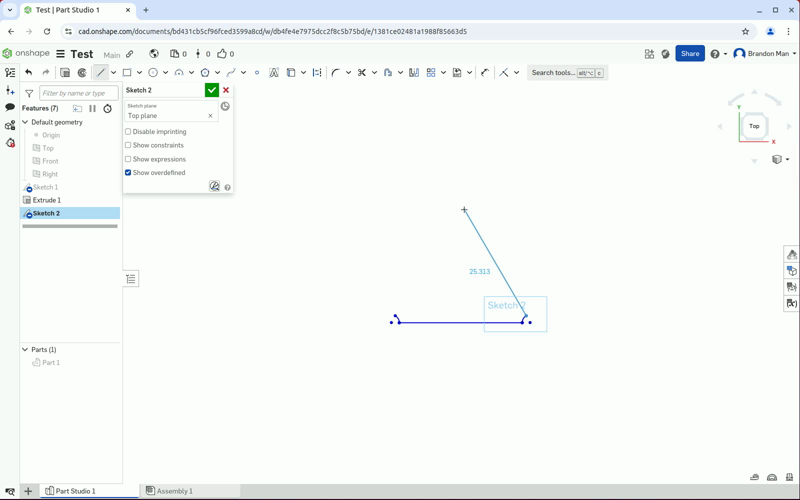
key_up(shift)
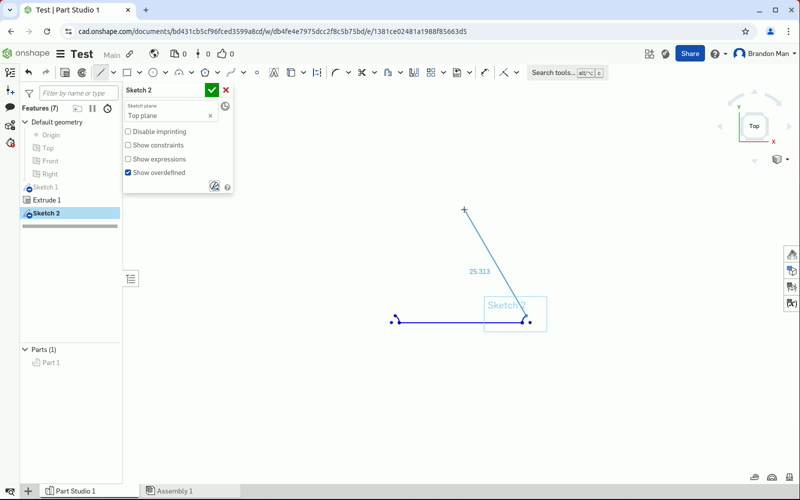
key(esc)
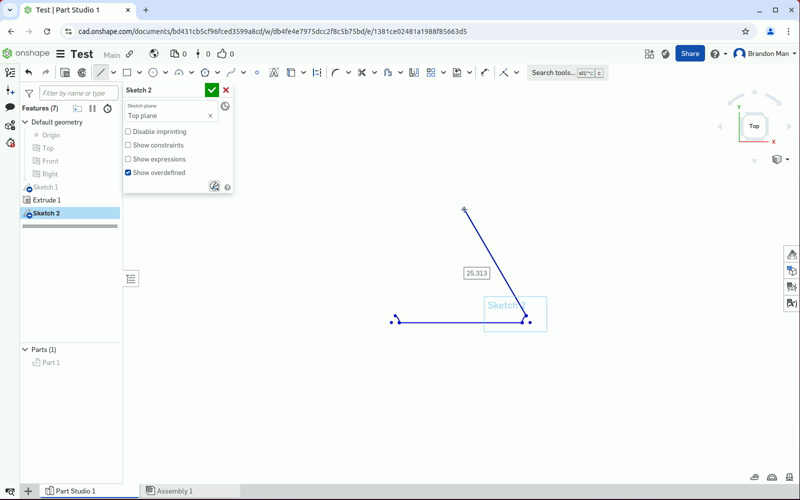
key(a)
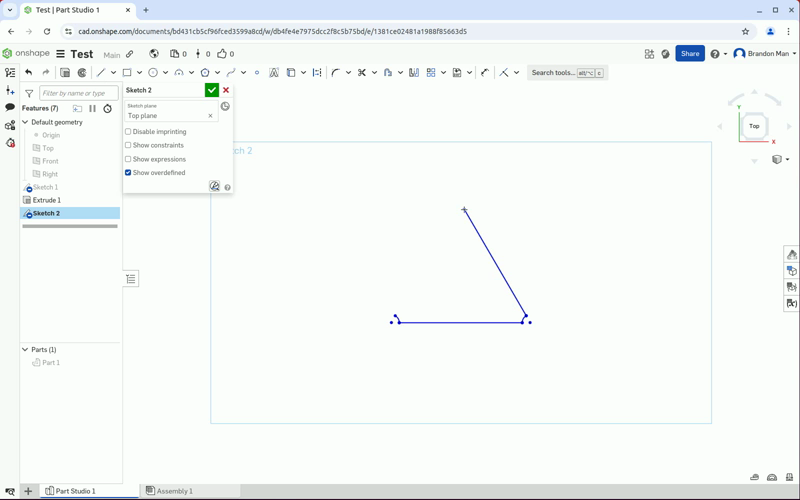
mouse_move(464, 209)
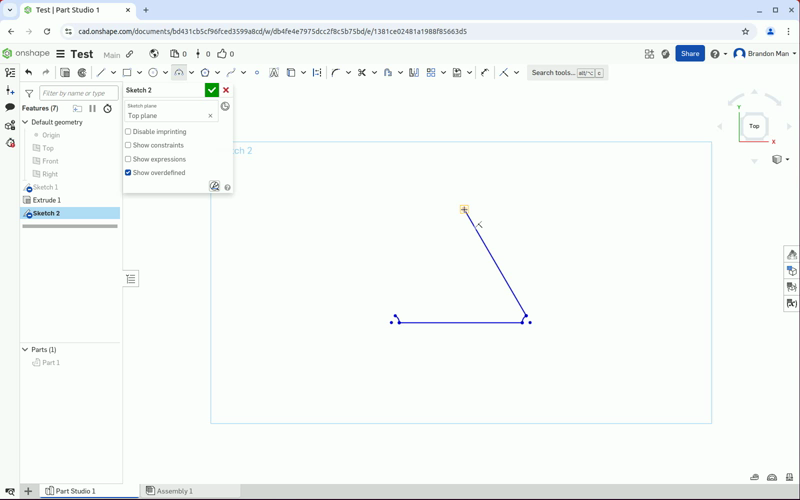
click(464, 209)
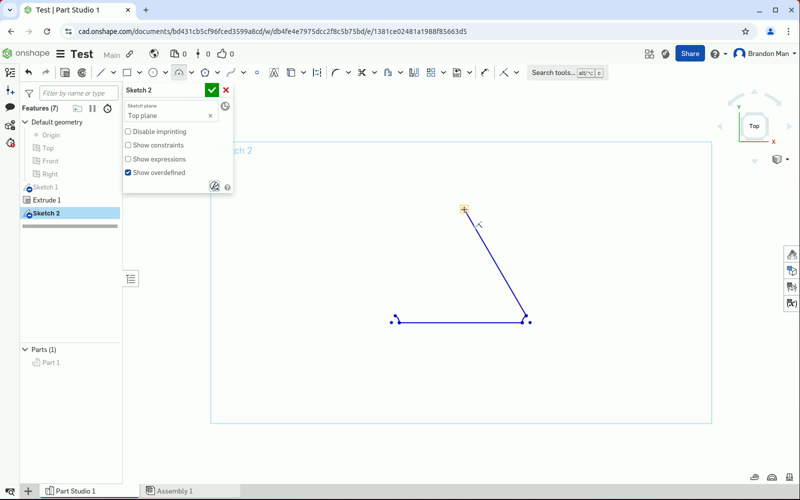
key_down(shift)
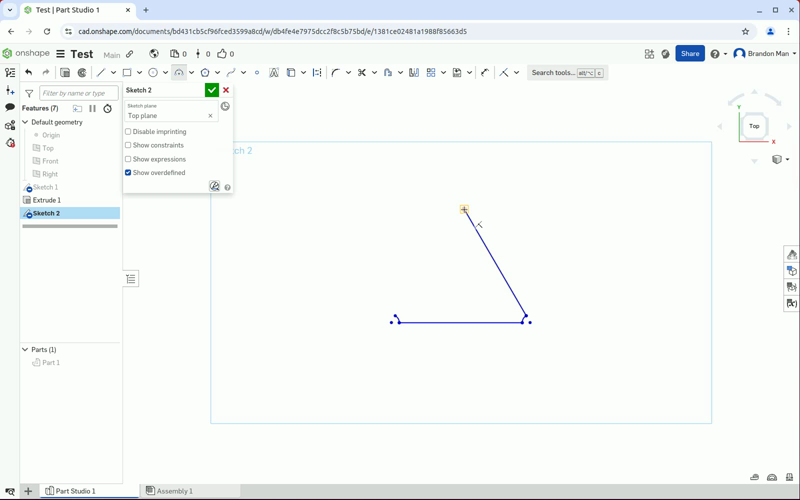
mouse_move(457, 209)
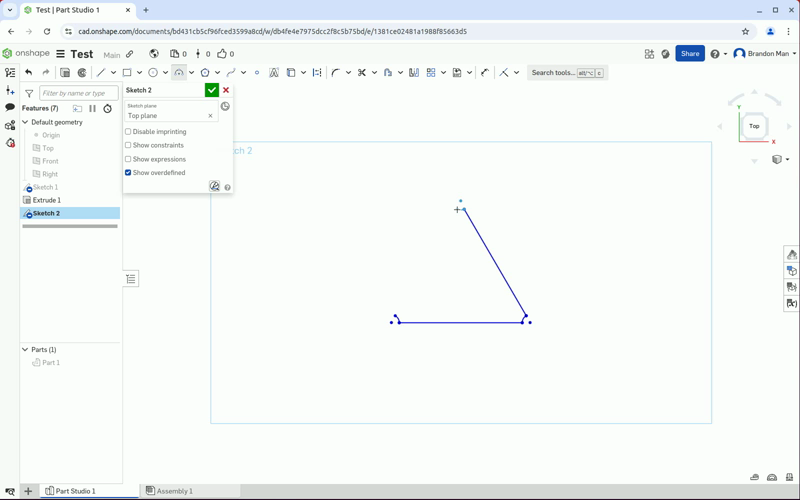
scroll(6)
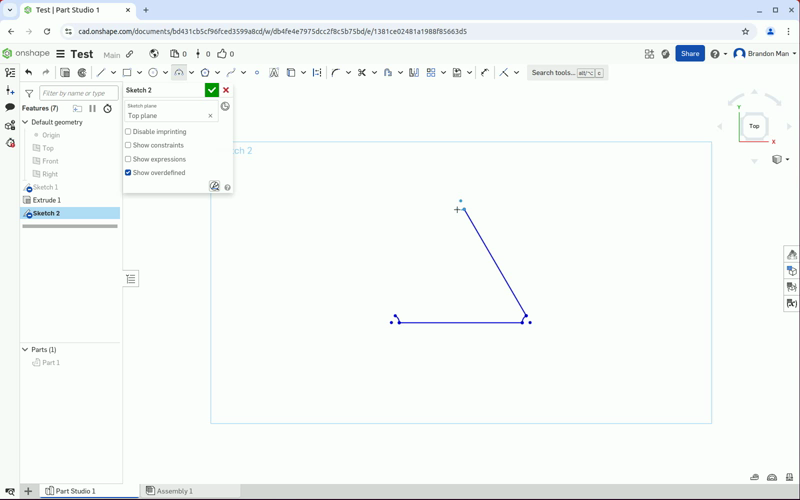
scroll(6)
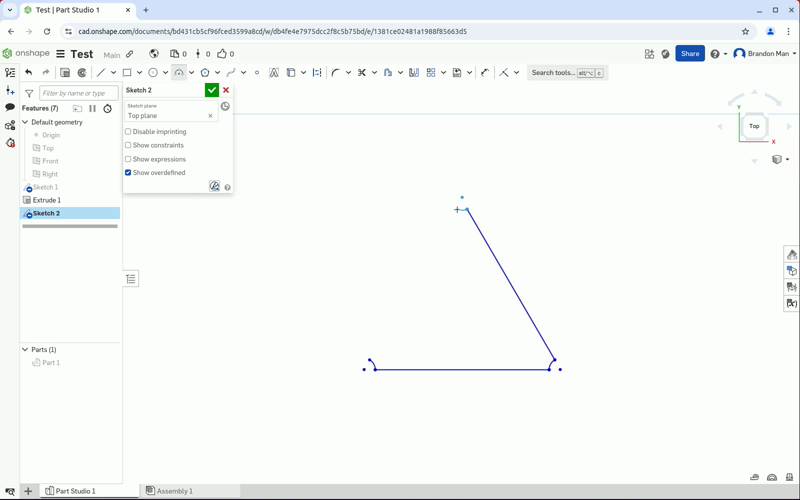
scroll(6)
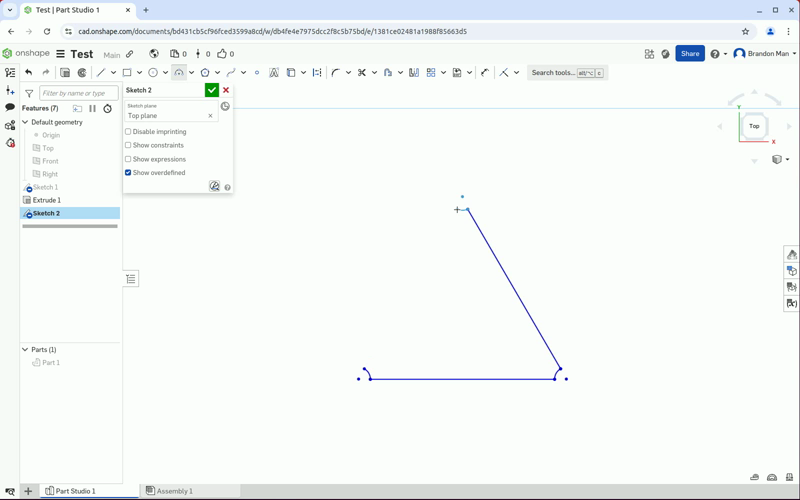
scroll(6)
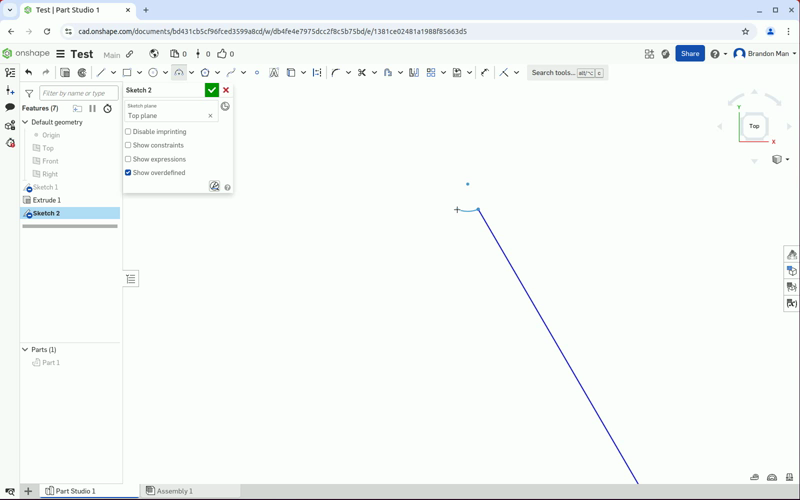
scroll(6)
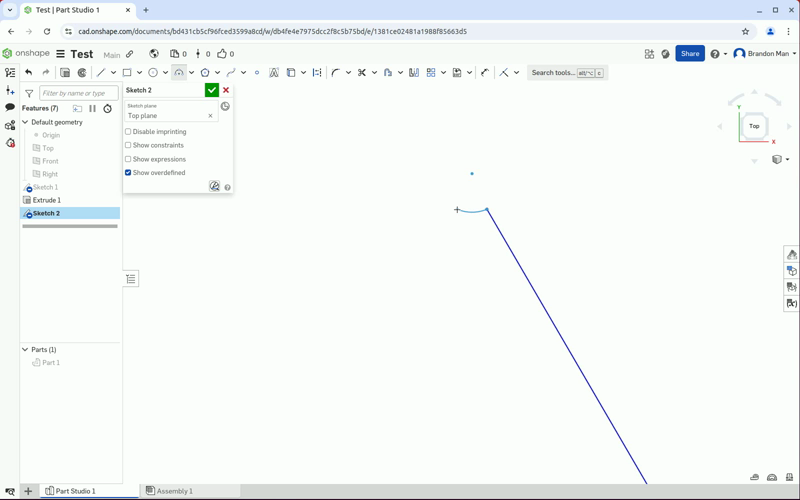
scroll(6)
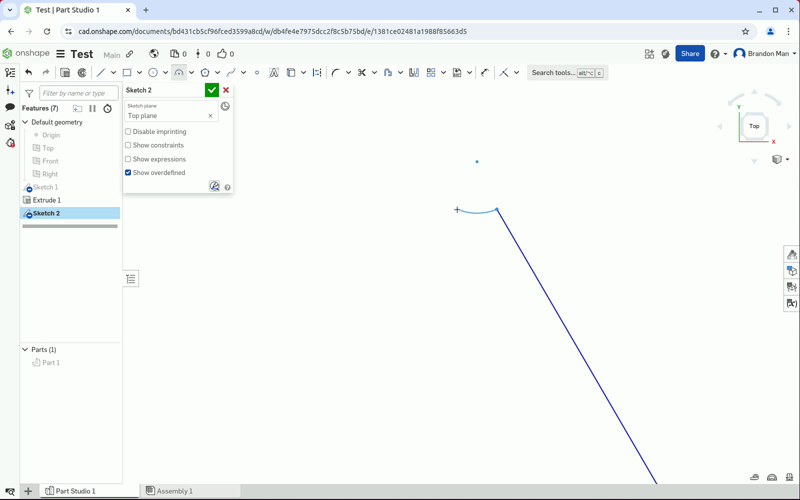
scroll(6)
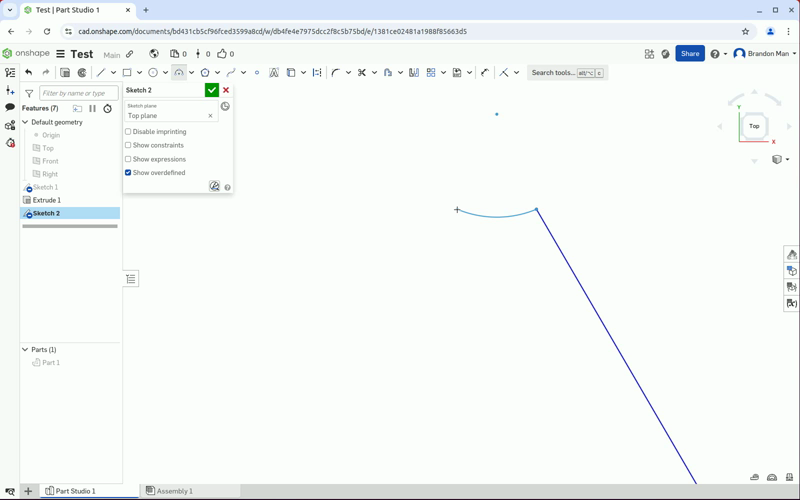
click(457, 209)
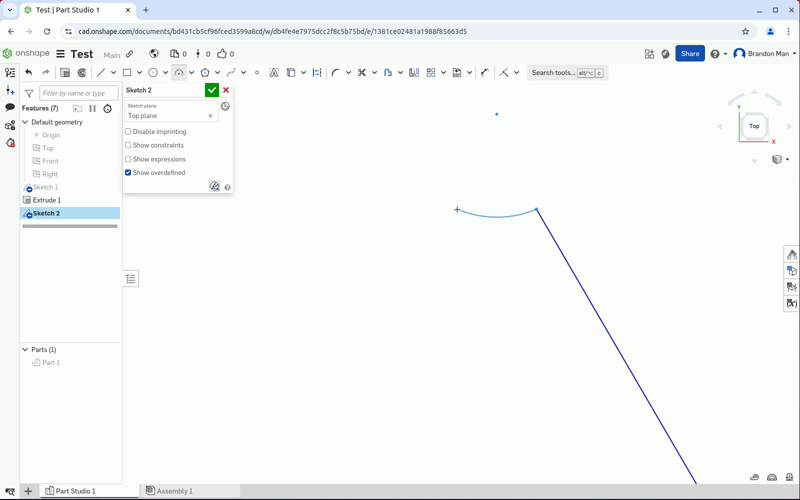
scroll(-6)
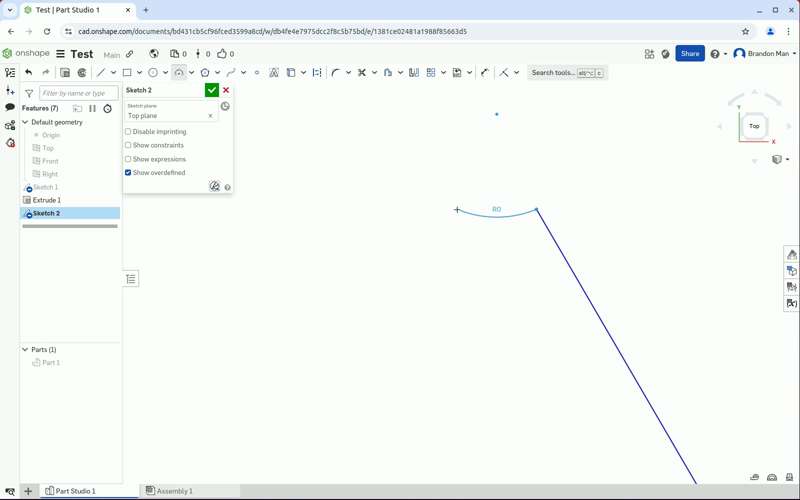
scroll(-6)
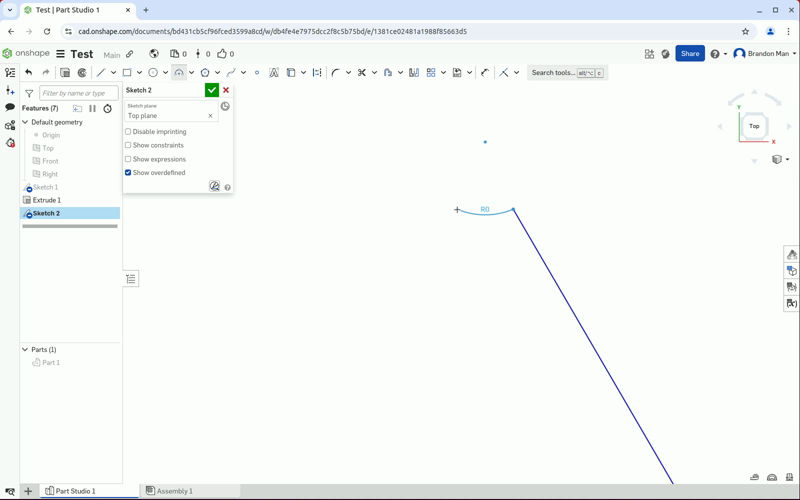
scroll(-6)
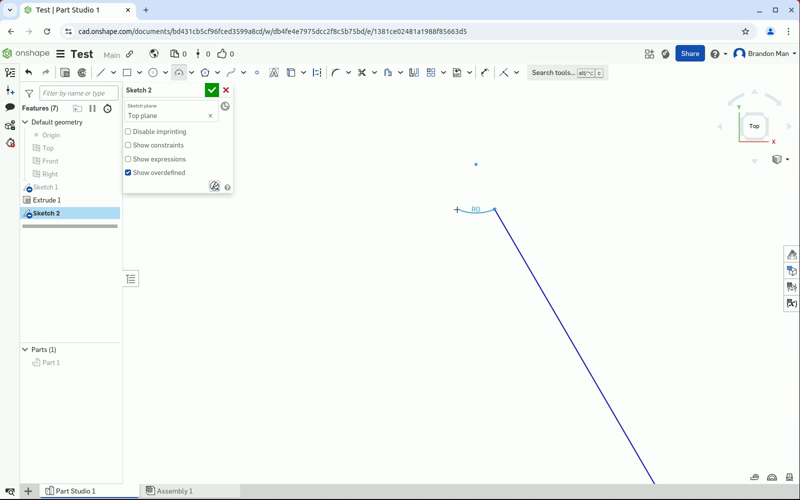
scroll(-6)
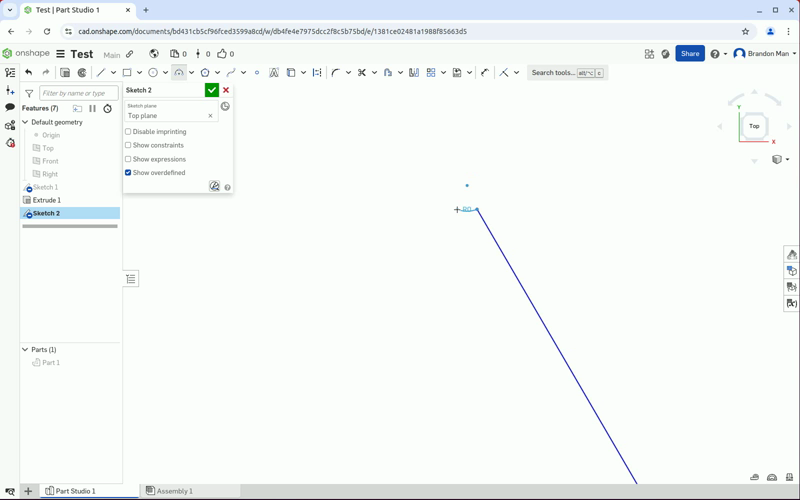
scroll(-6)
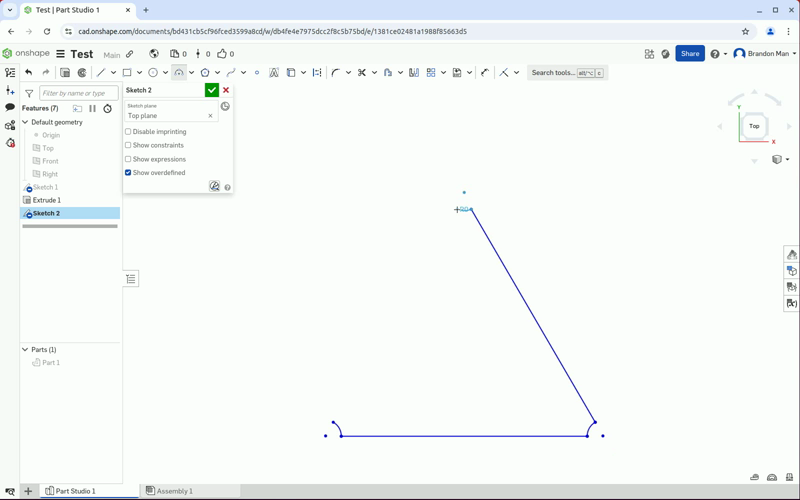
scroll(-6)
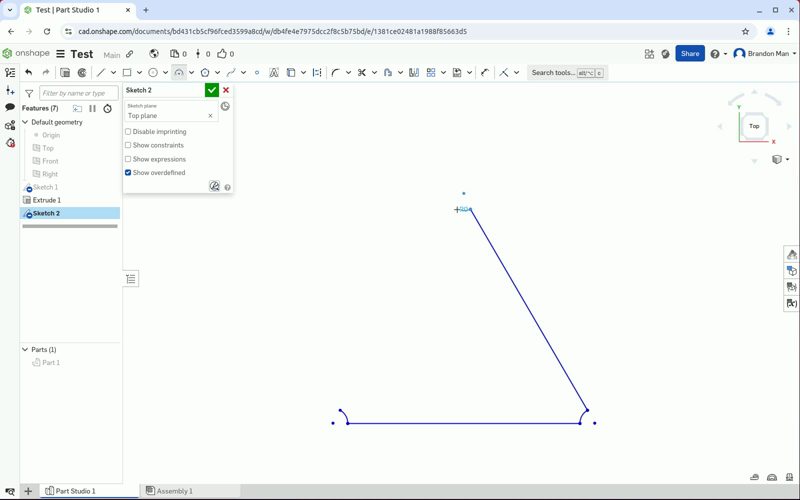
scroll(-6)
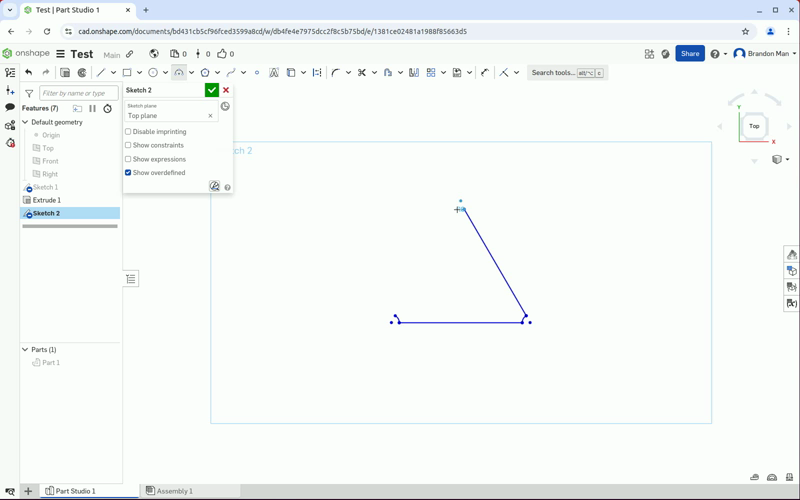
mouse_move(460, 210)
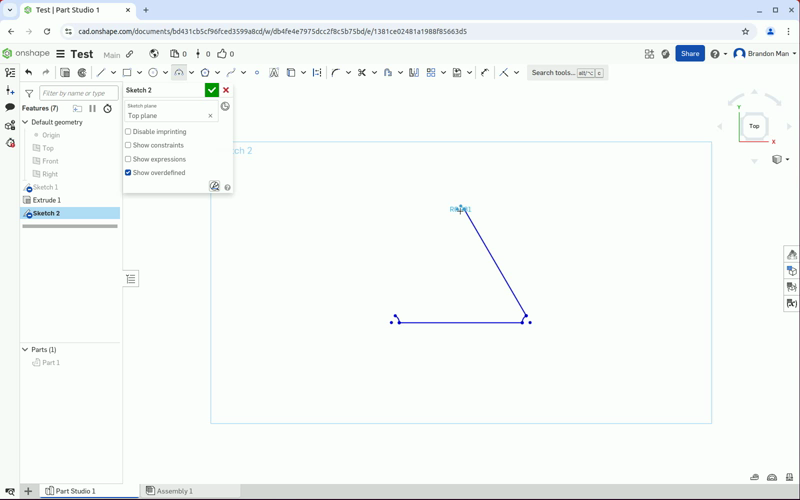
scroll(6)
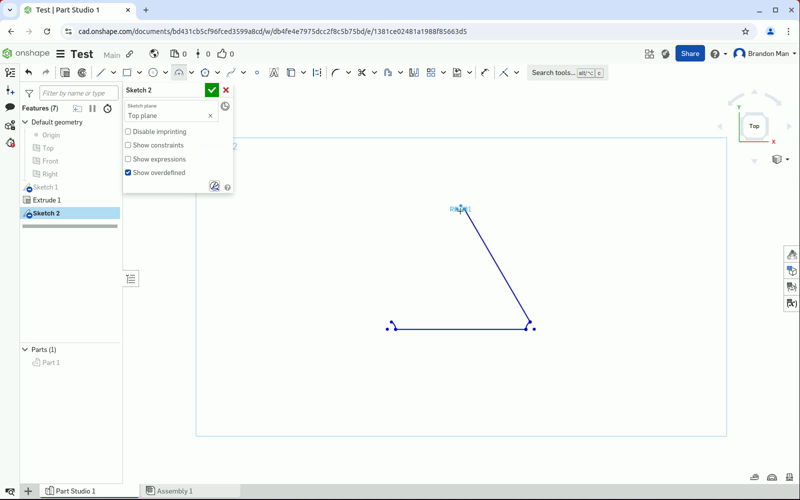
scroll(6)
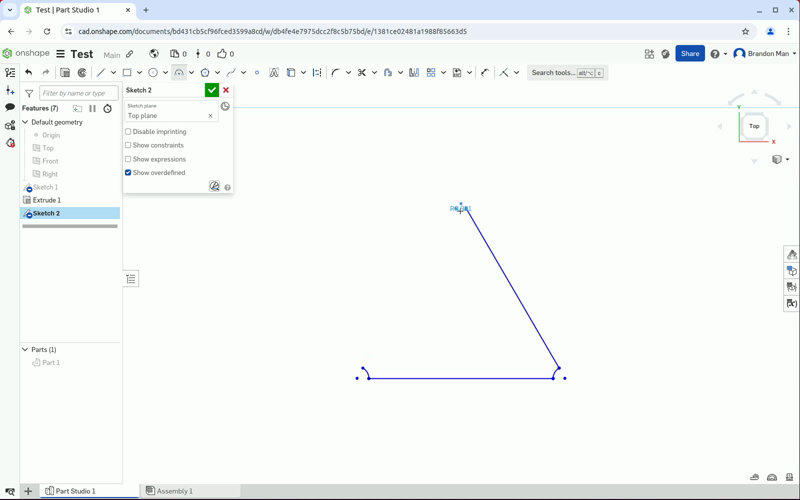
scroll(6)
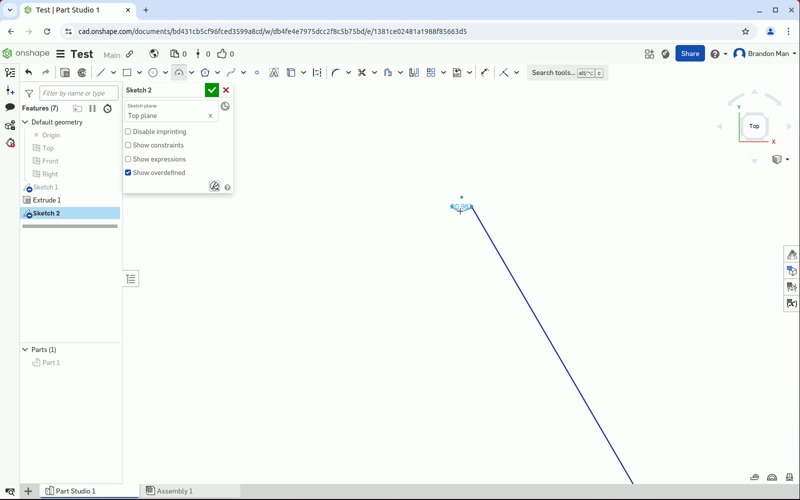
scroll(6)
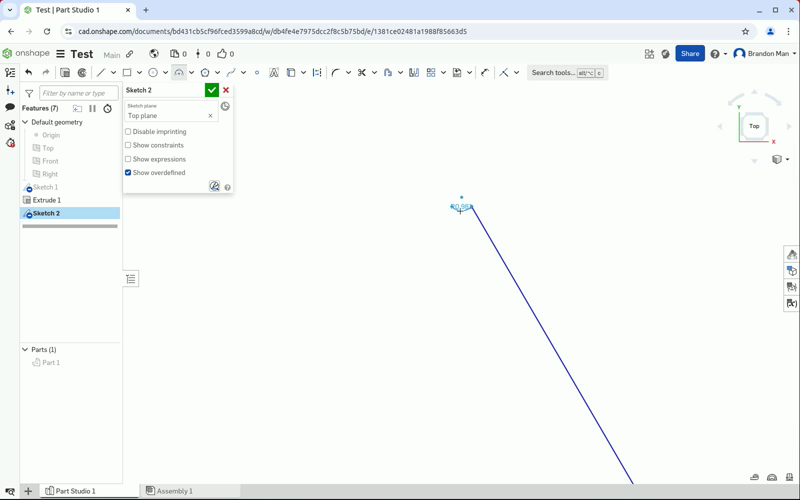
scroll(6)
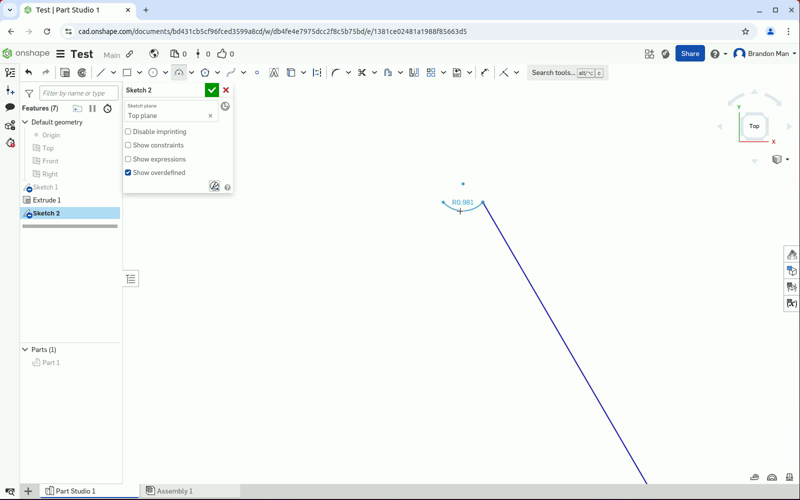
scroll(6)
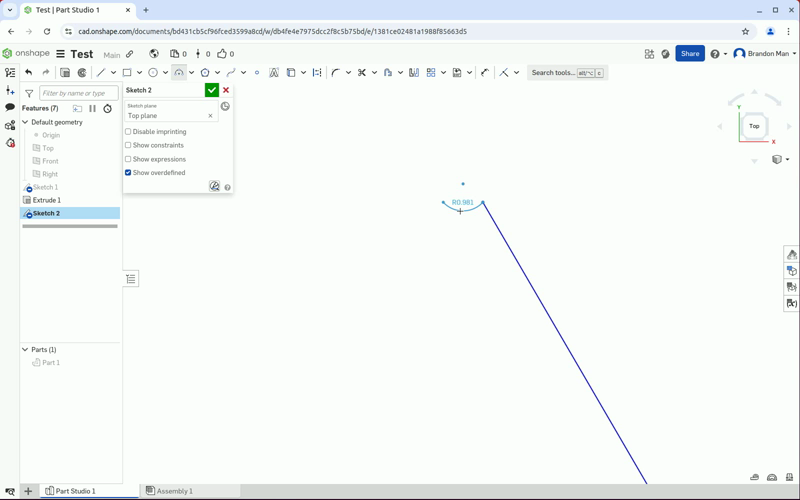
scroll(6)
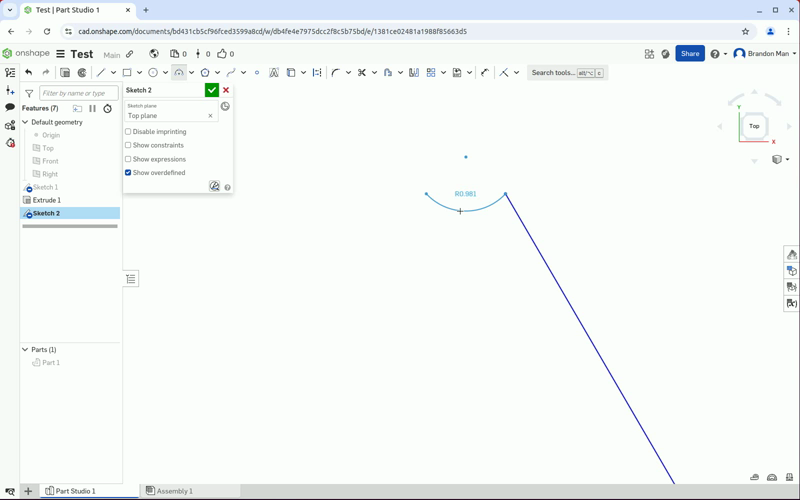
click(460, 210)
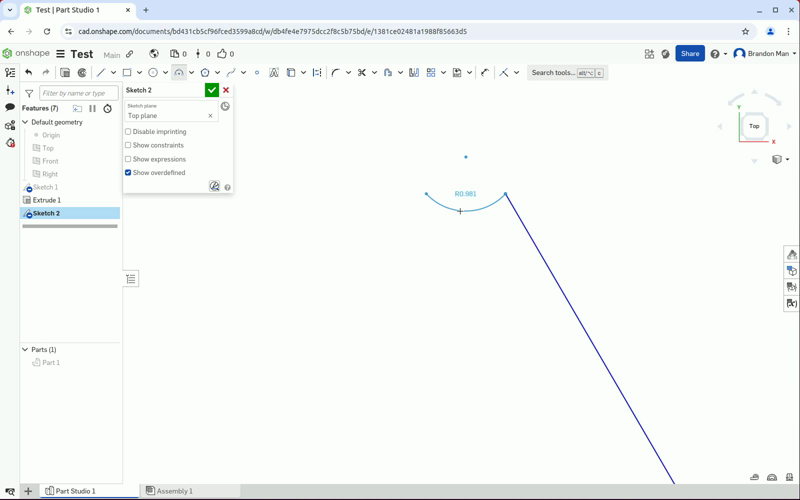
scroll(-6)
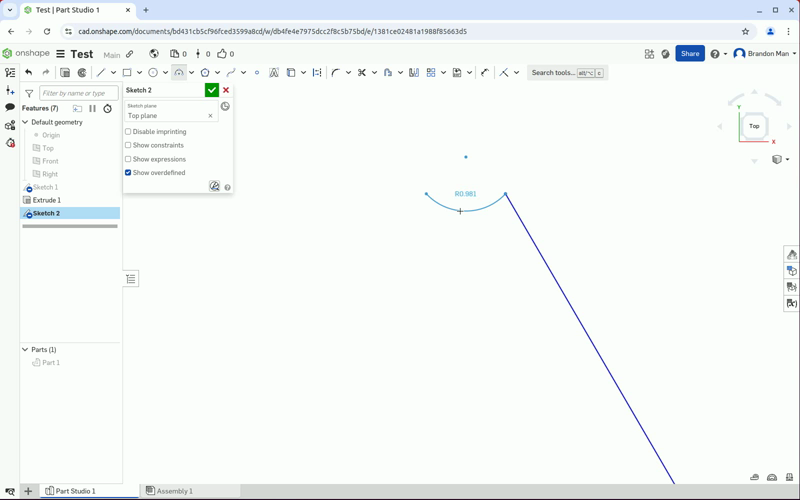
scroll(-6)
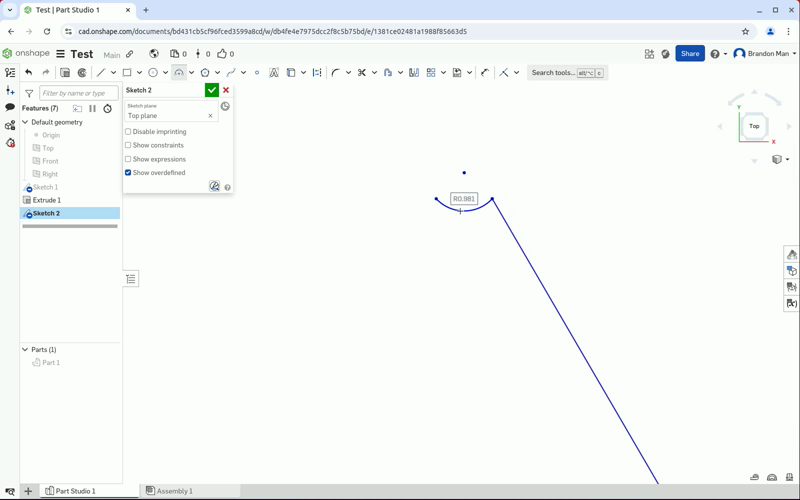
scroll(-6)
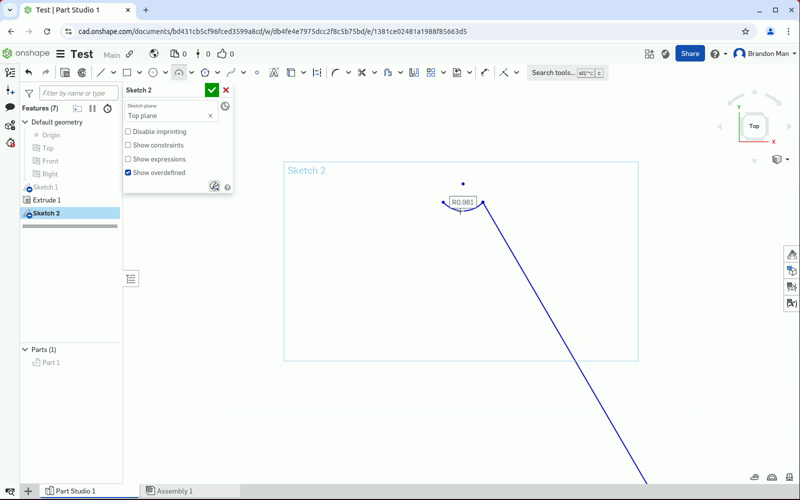
scroll(-6)
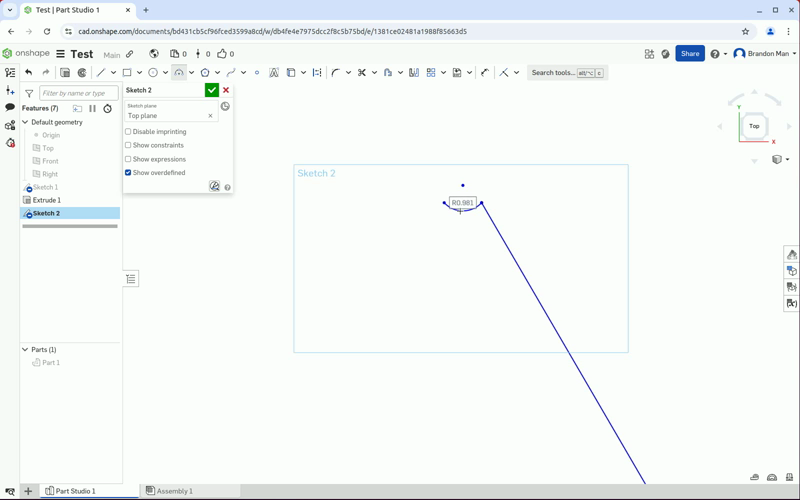
scroll(-6)
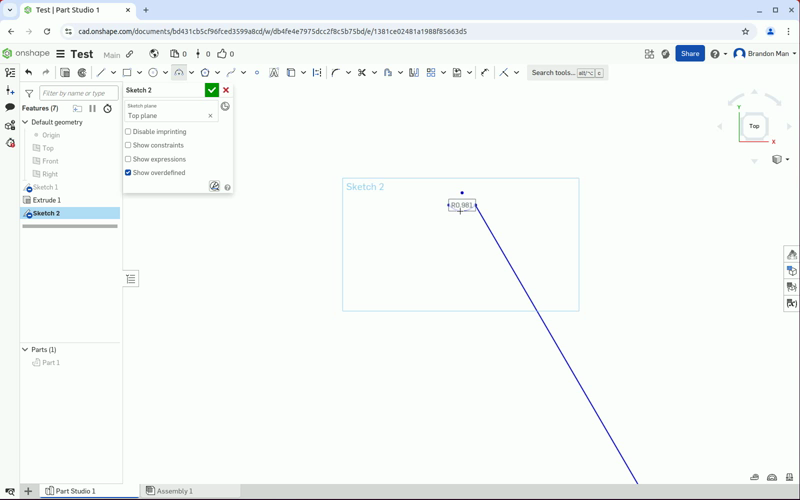
scroll(-6)
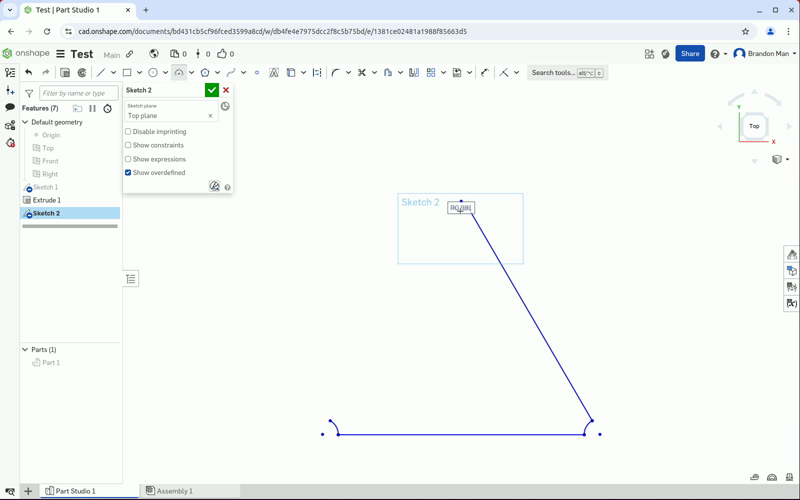
scroll(-6)
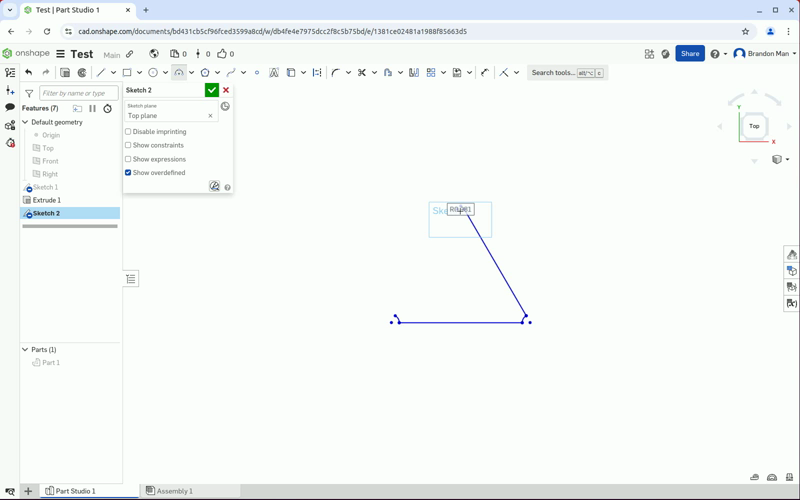
key_up(shift)
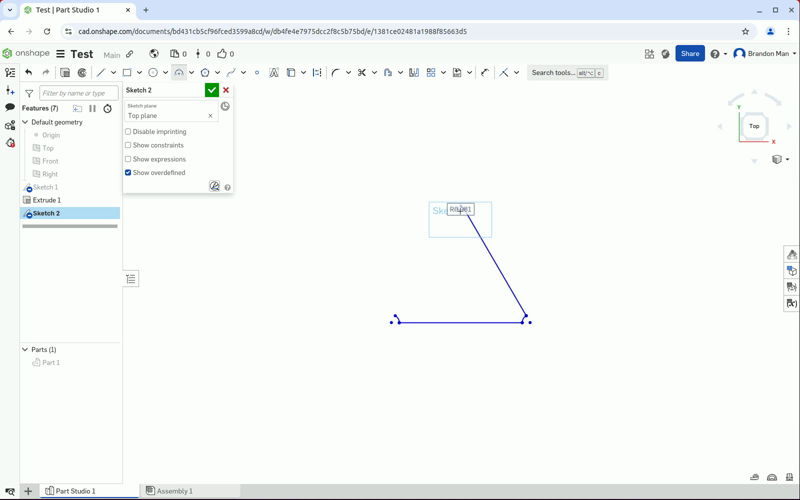
key(esc)
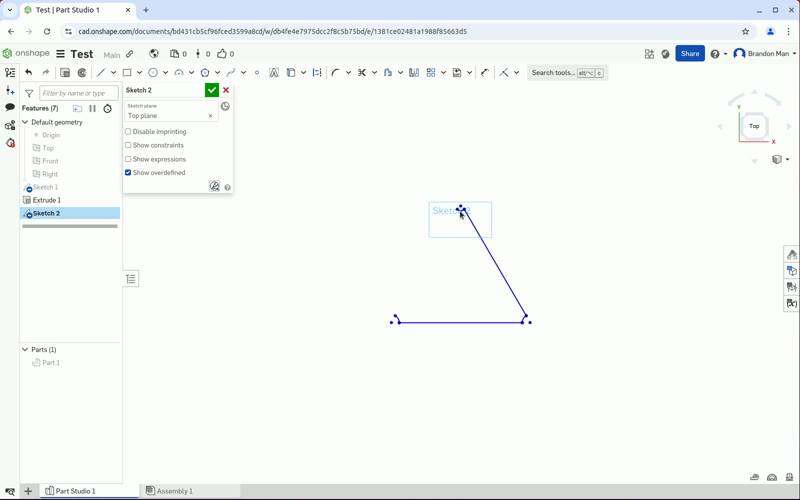
key(l)
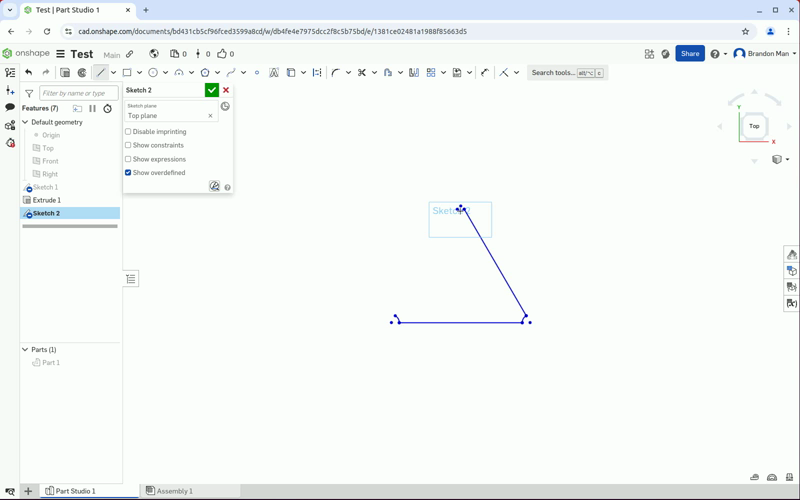
mouse_move(457, 209)
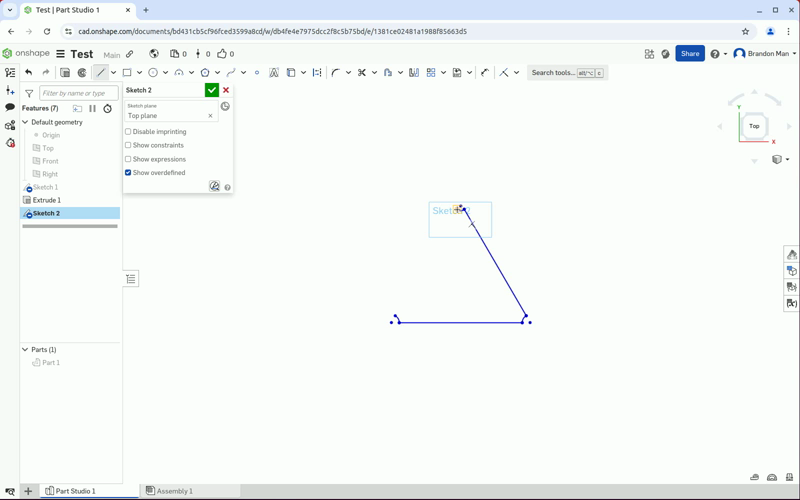
scroll(6)
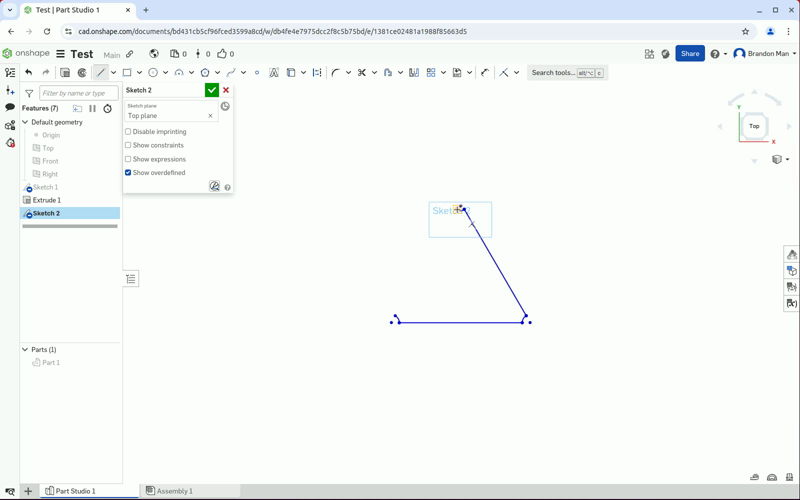
scroll(6)
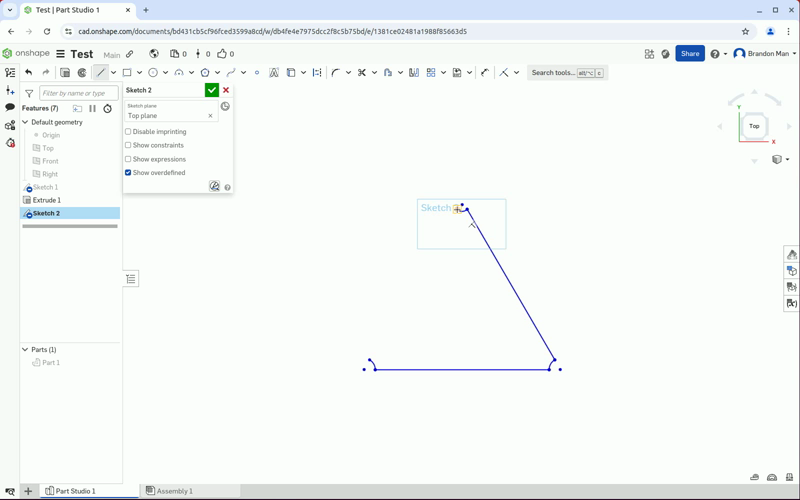
scroll(6)
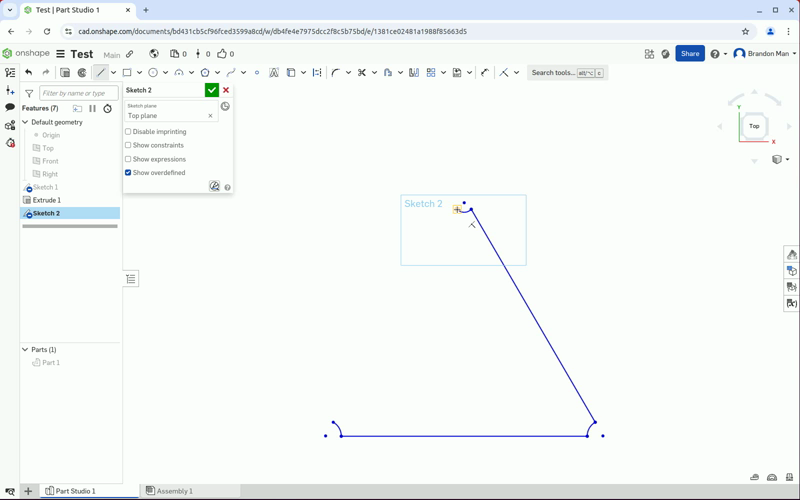
scroll(6)
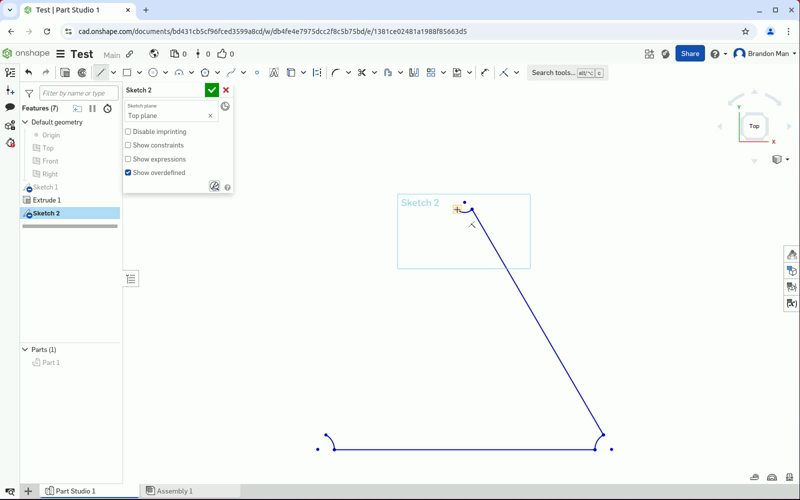
scroll(6)
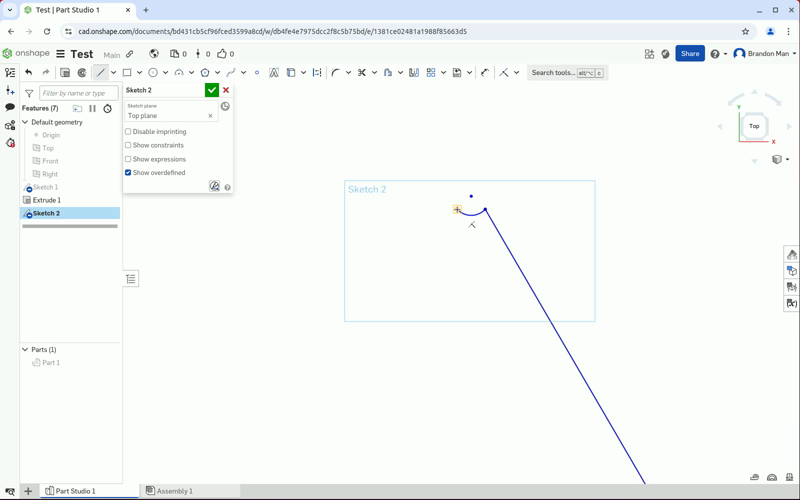
scroll(6)
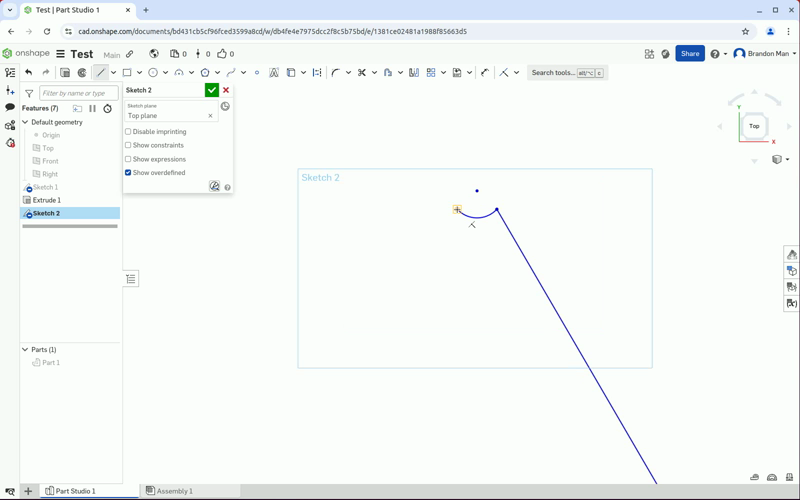
scroll(6)
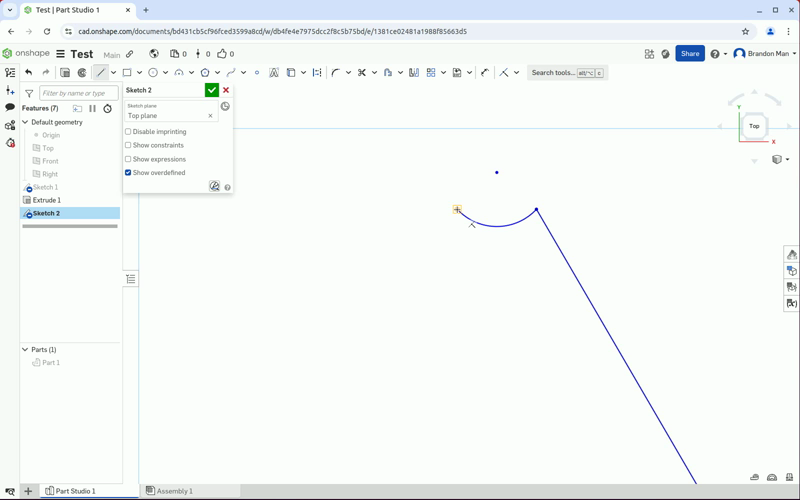
click(457, 209)
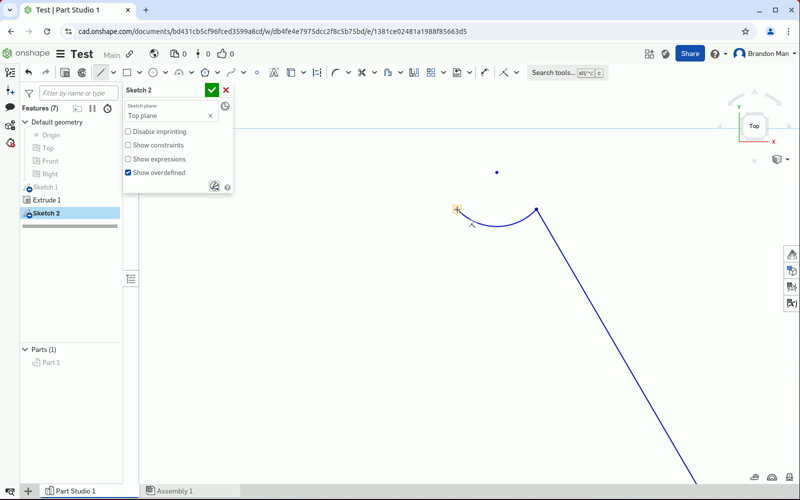
scroll(-6)
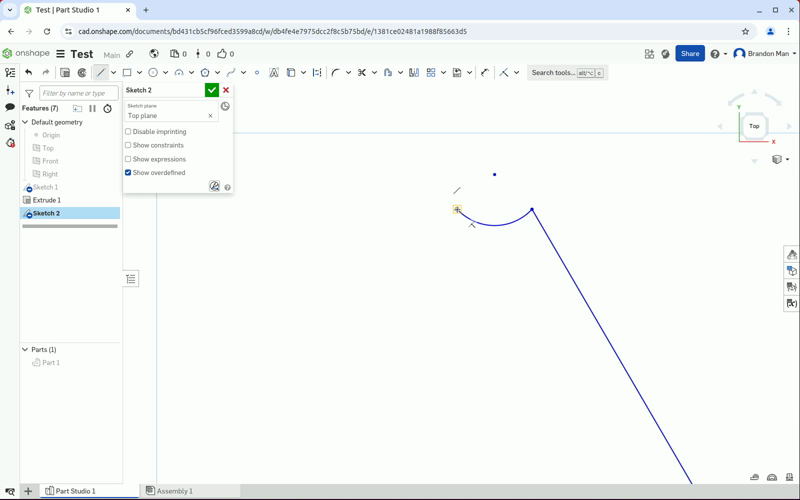
scroll(-6)
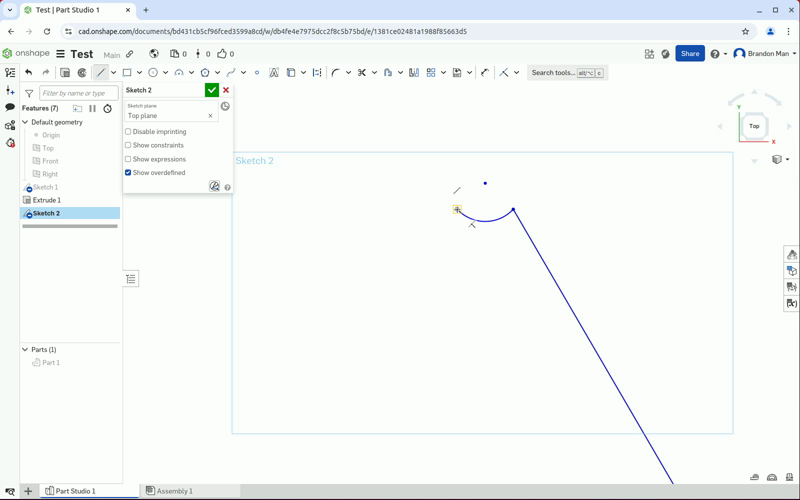
scroll(-6)
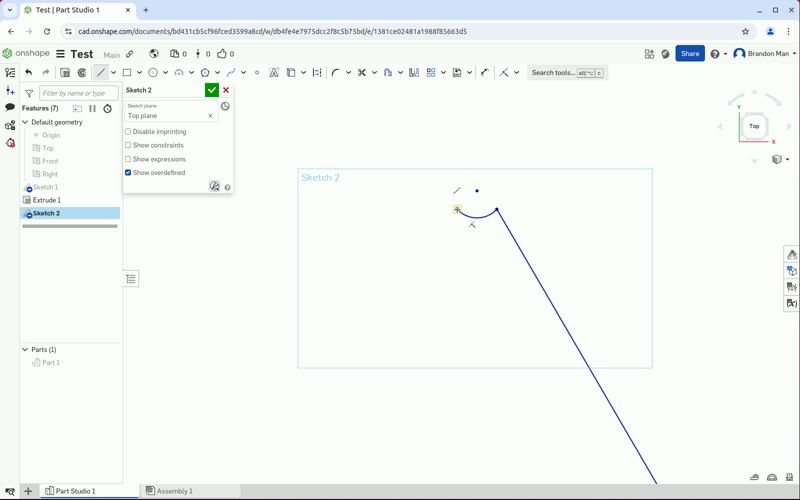
scroll(-6)
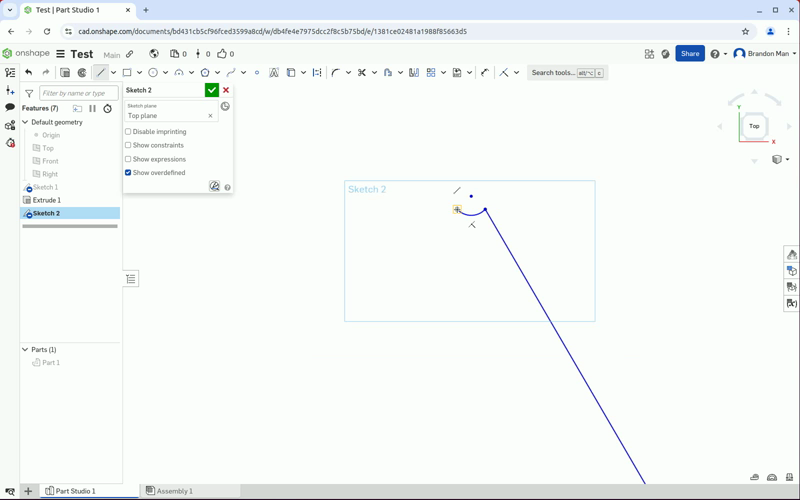
scroll(-6)
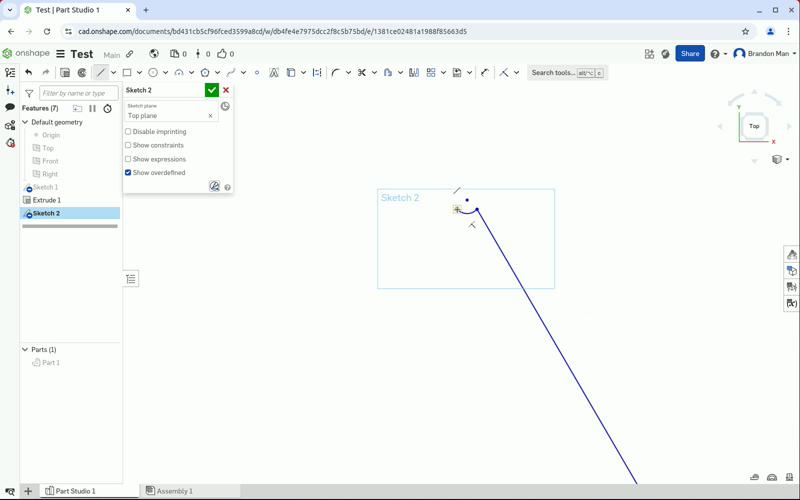
scroll(-6)
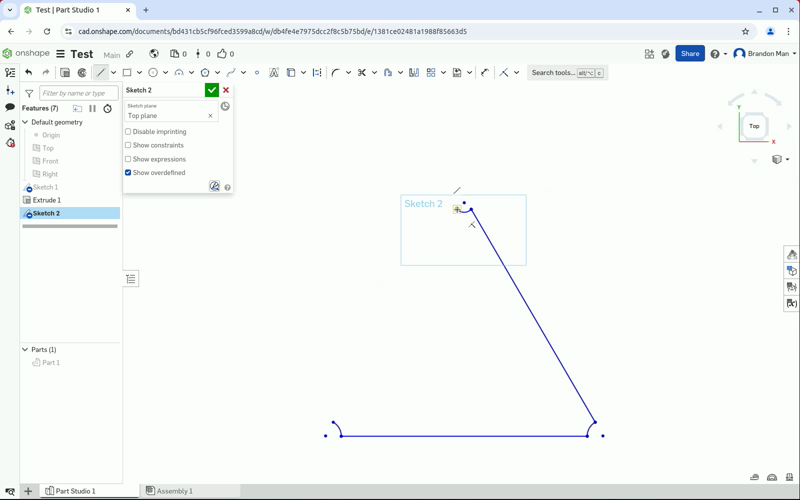
scroll(-6)
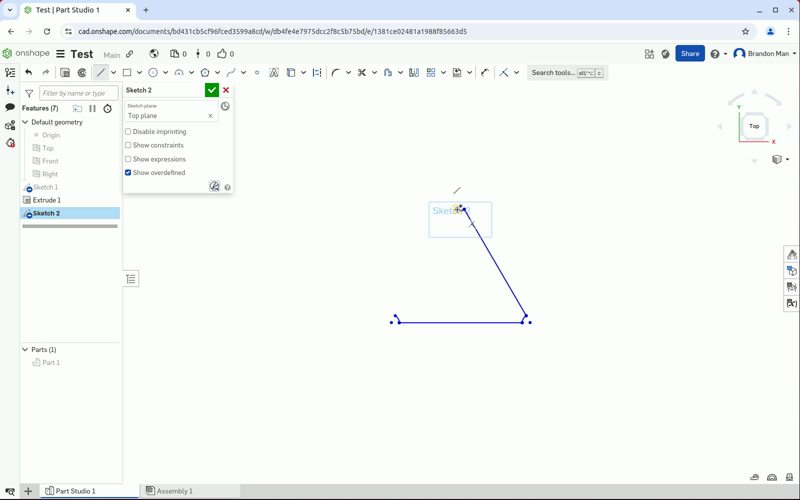
key_down(shift)
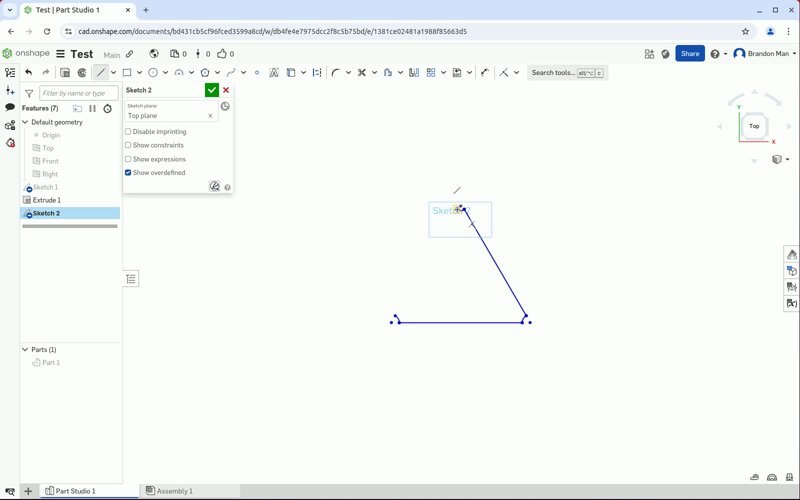
mouse_move(395, 315)
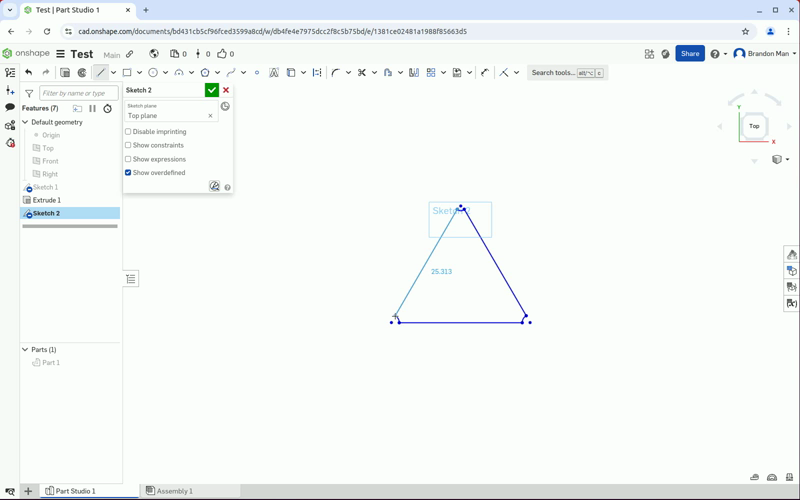
scroll(6)
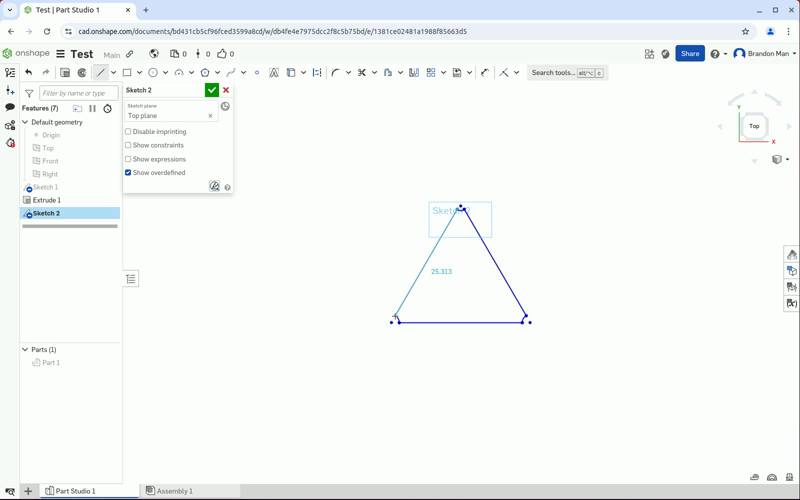
scroll(6)
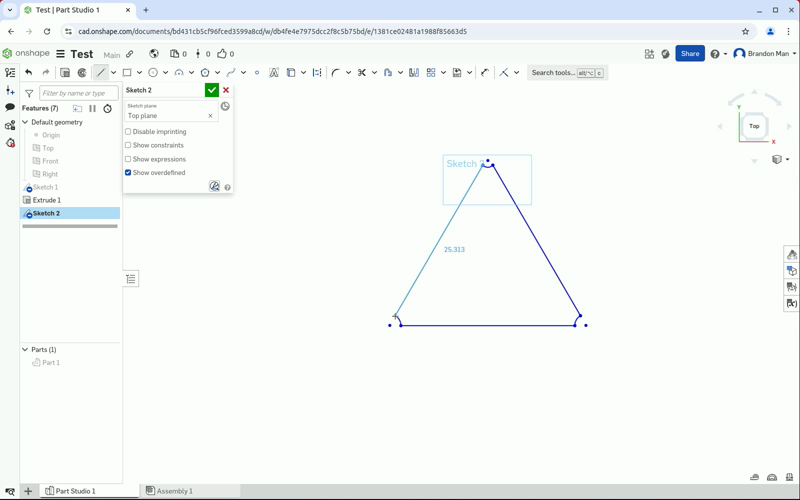
scroll(6)
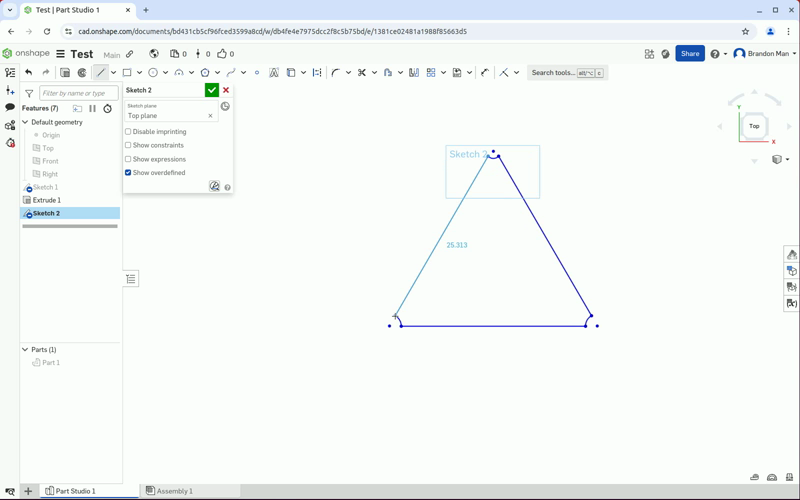
scroll(6)
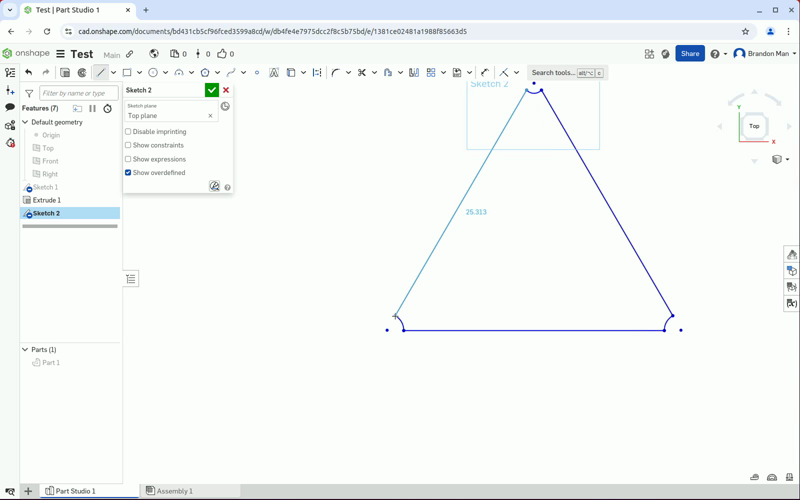
scroll(6)
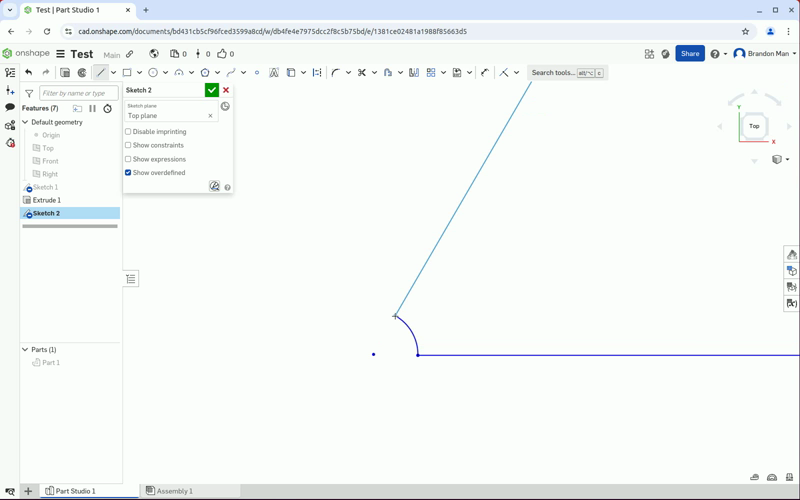
scroll(6)
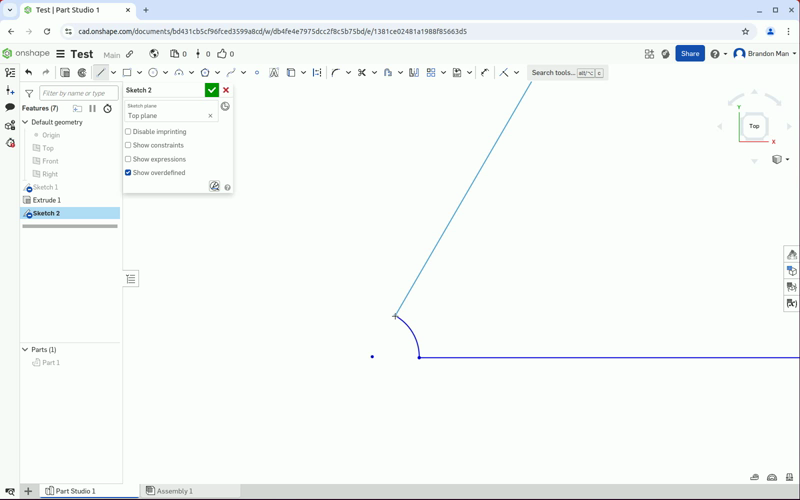
scroll(6)
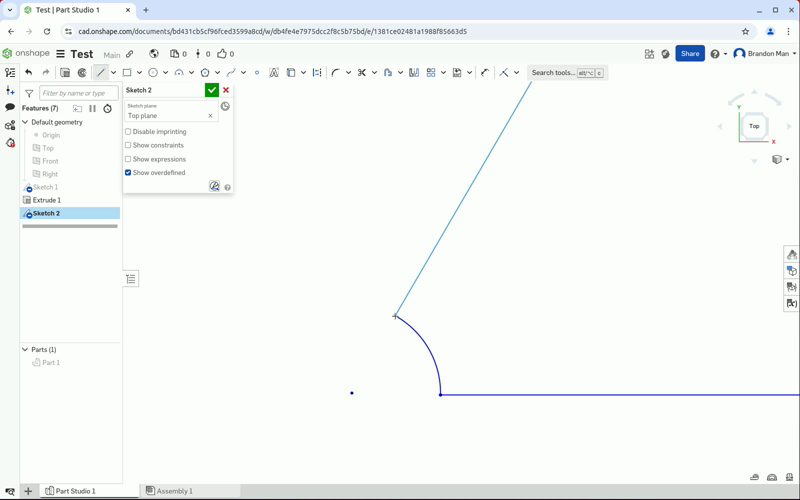
key_up(shift)
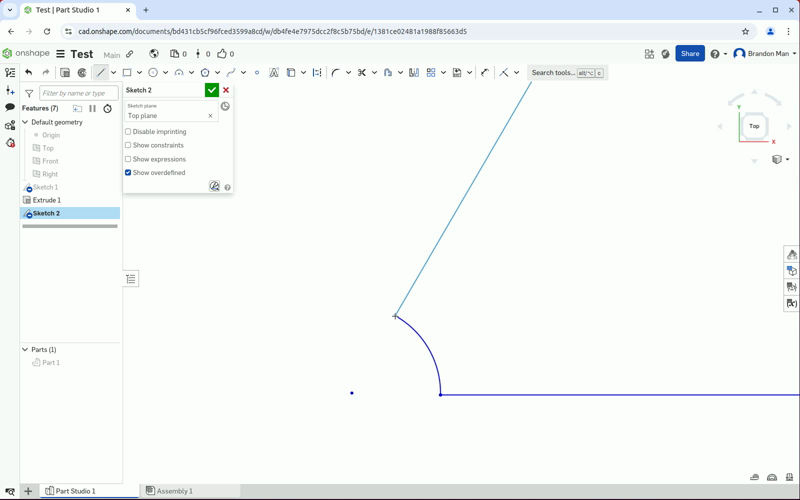
click(395, 315)
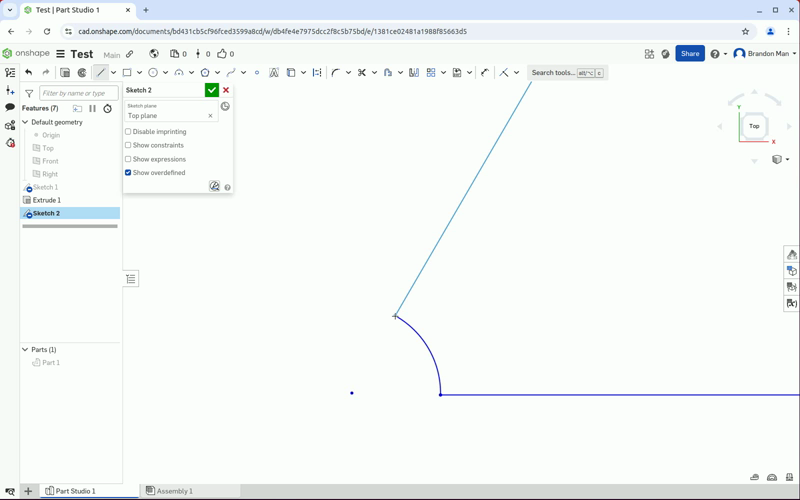
scroll(-6)
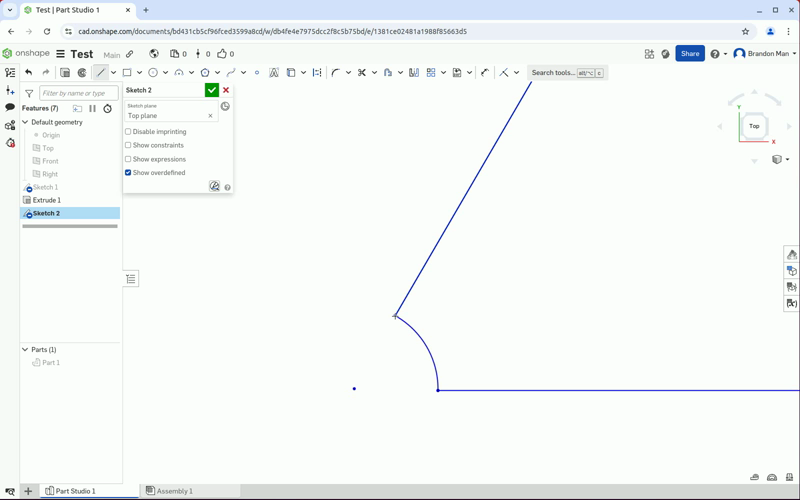
scroll(-6)
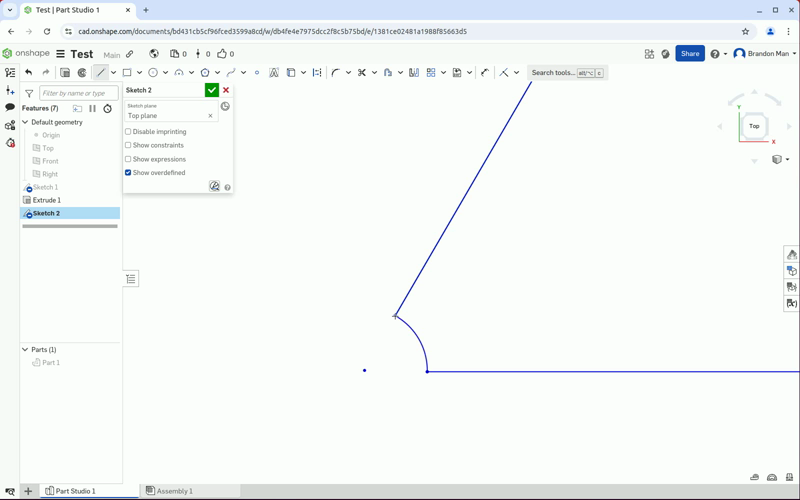
scroll(-6)
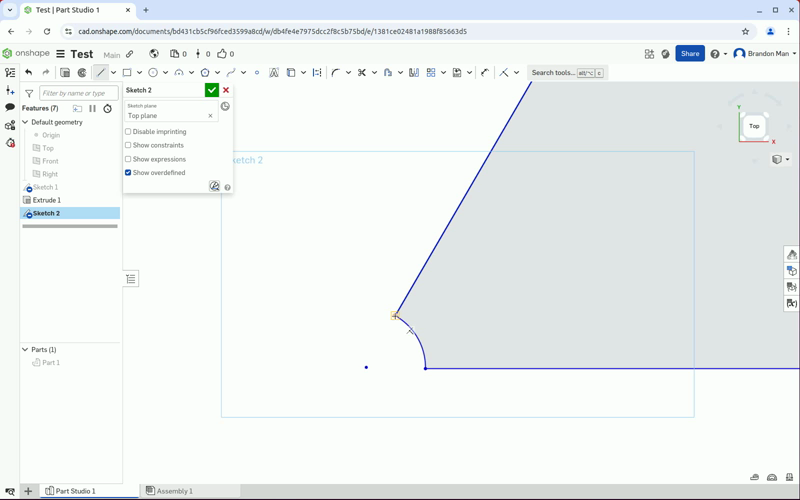
scroll(-6)
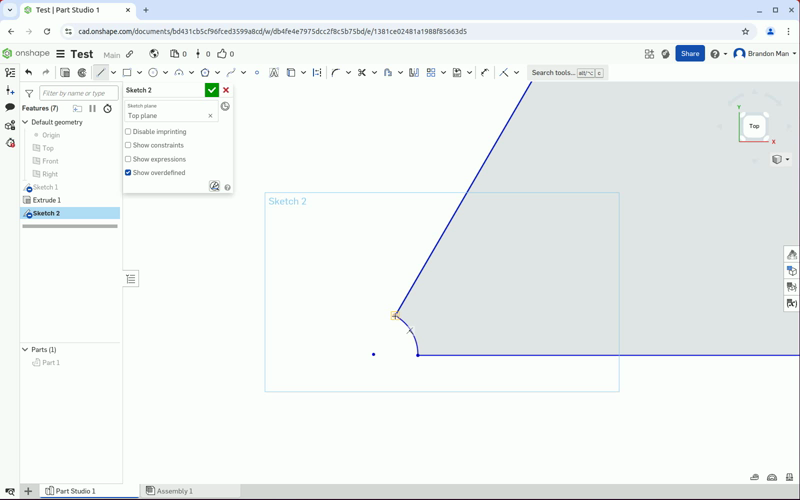
scroll(-6)
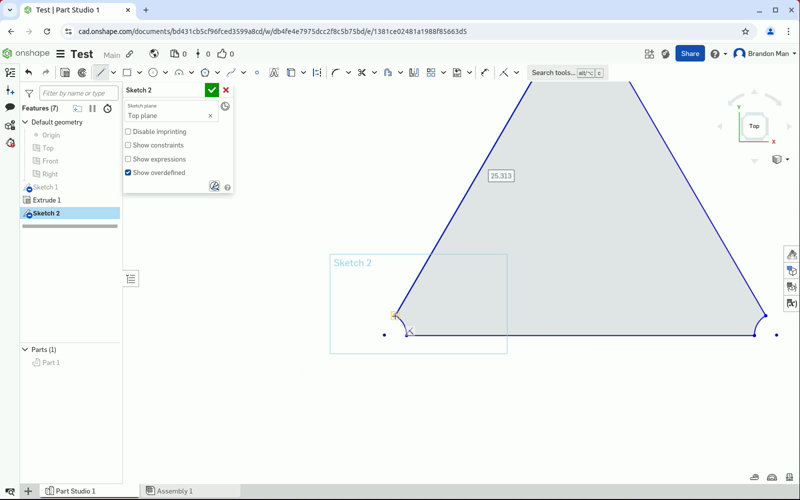
scroll(-6)
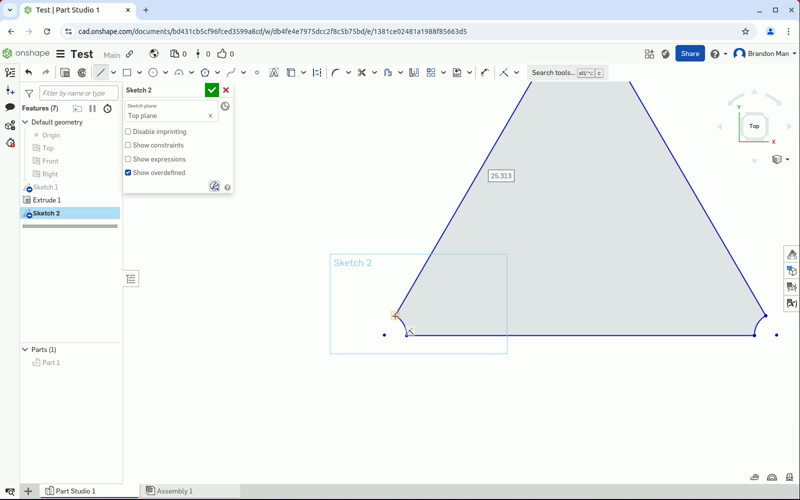
scroll(-6)
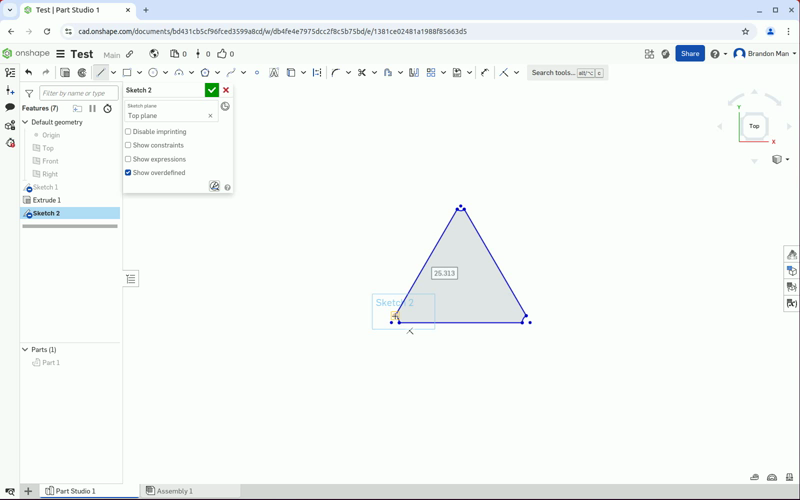
key(esc)
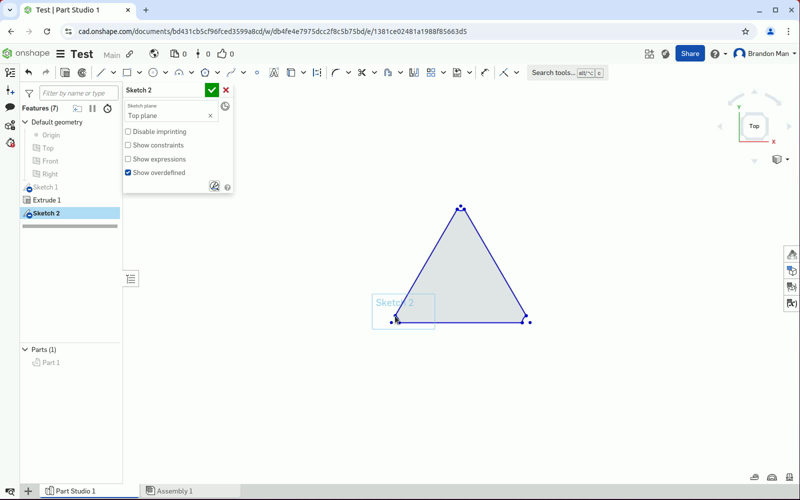
key(l)
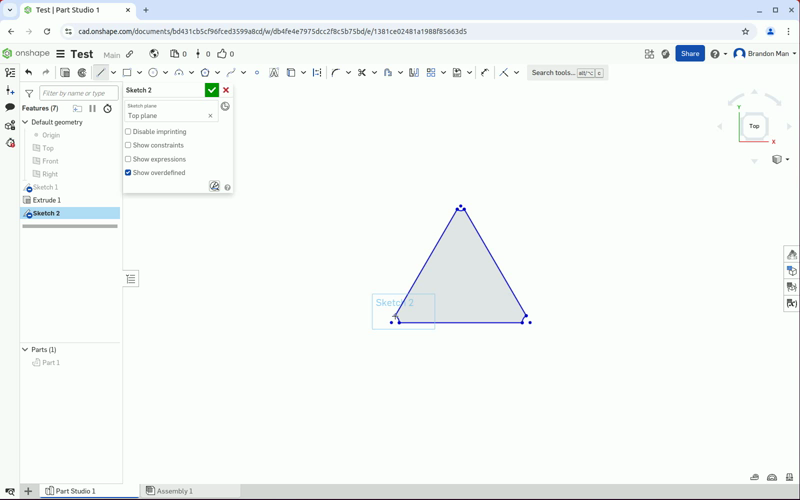
key_down(shift)
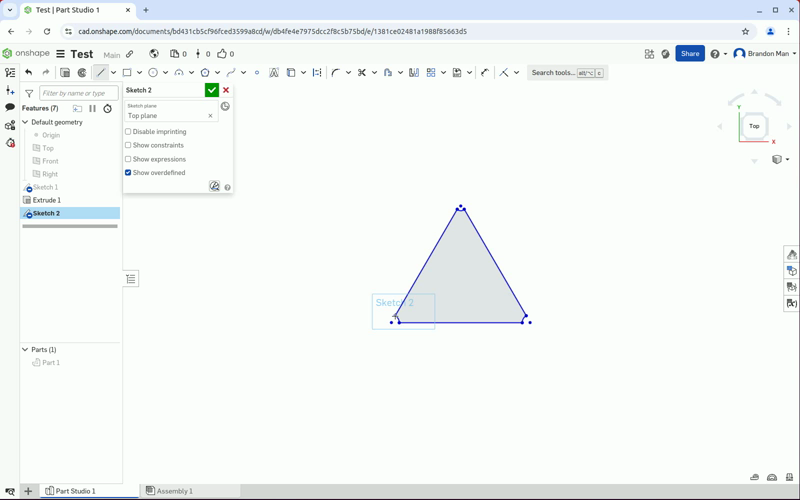
mouse_move(401, 315)
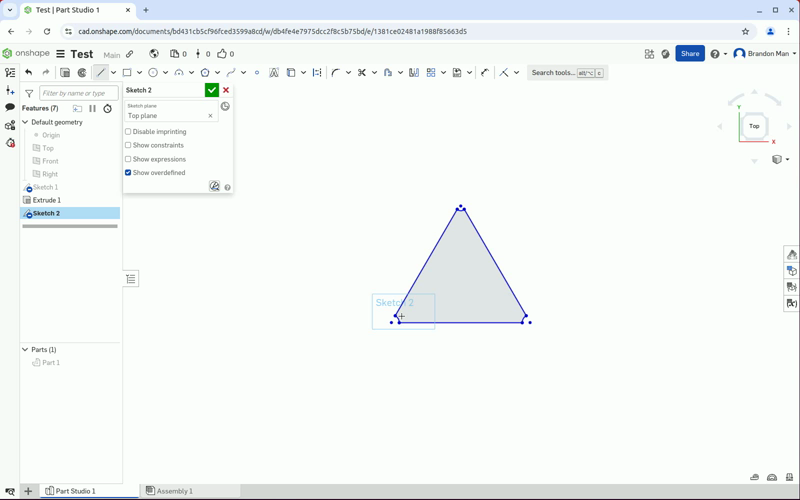
click(401, 315)
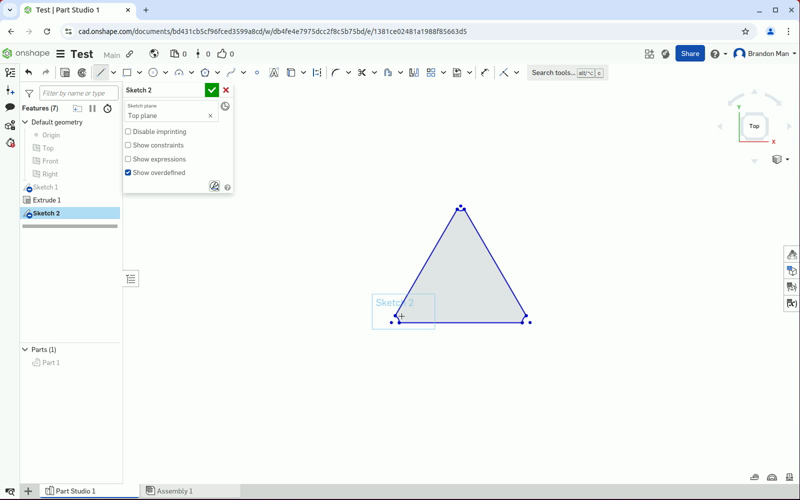
key_up(shift)
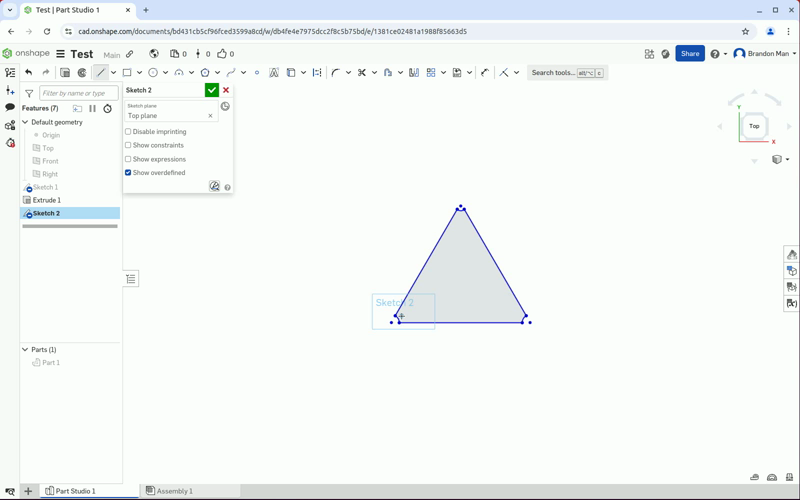
key_down(shift)
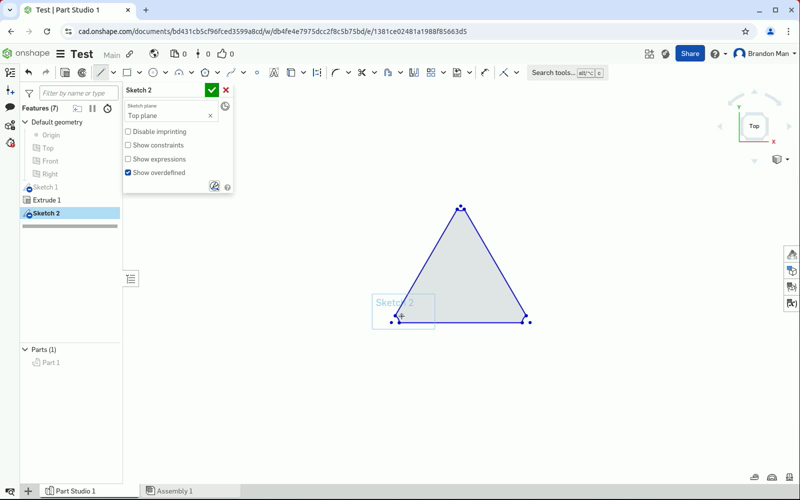
mouse_move(519, 315)
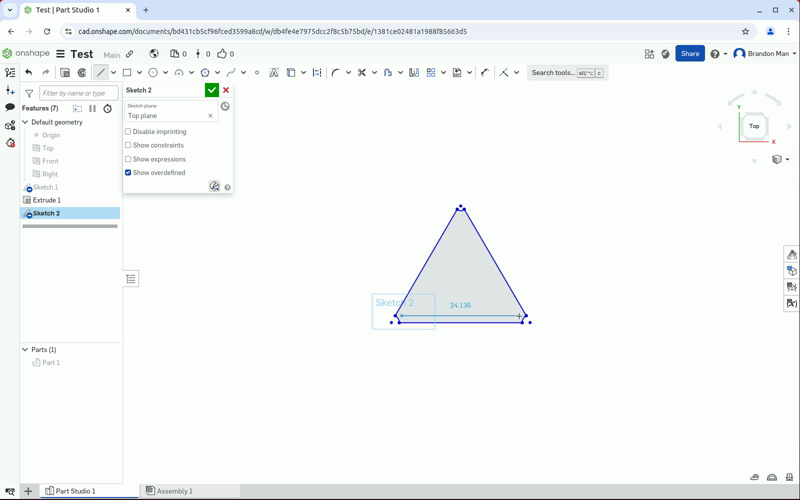
click(519, 315)
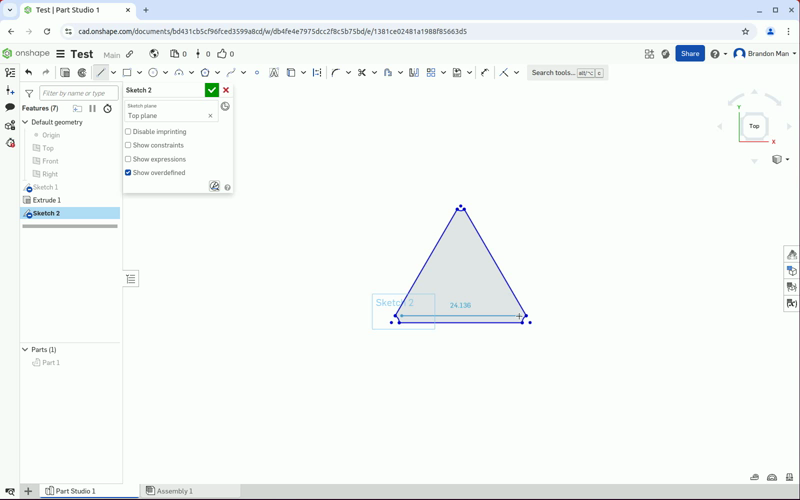
key_up(shift)
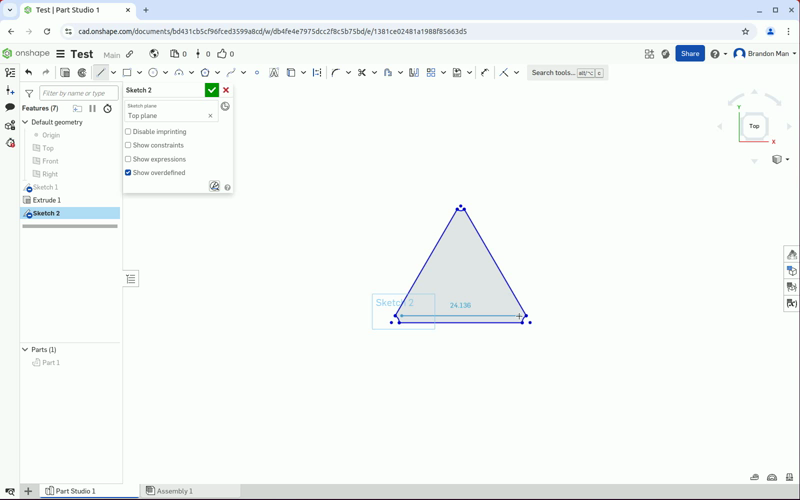
key_down(shift)
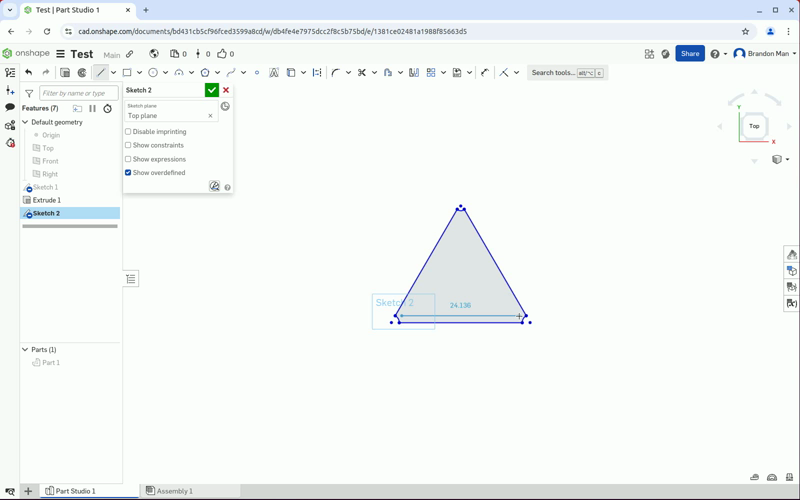
mouse_move(461, 215)
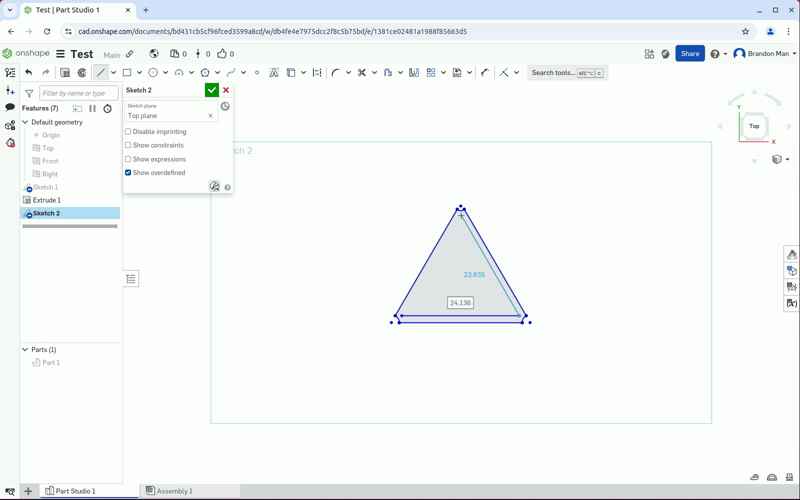
click(461, 215)
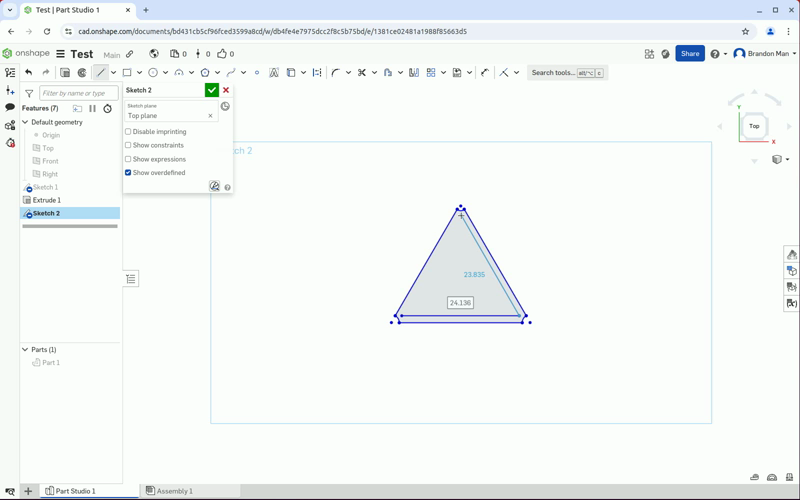
key_up(shift)
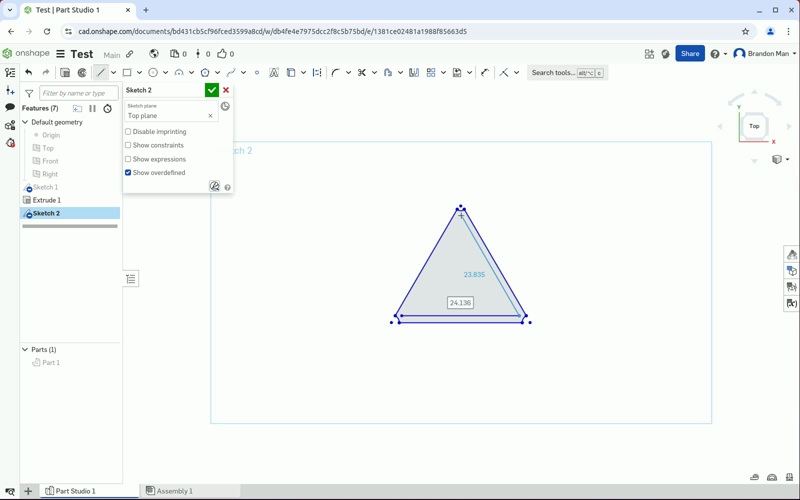
key_down(shift)
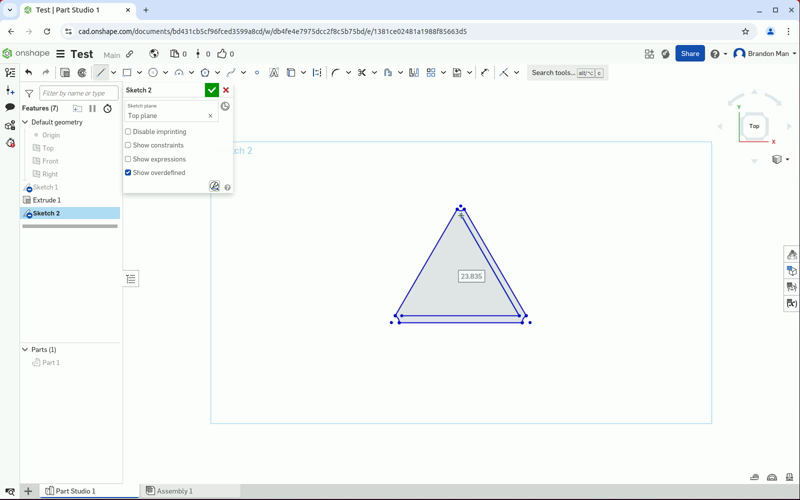
mouse_move(401, 315)
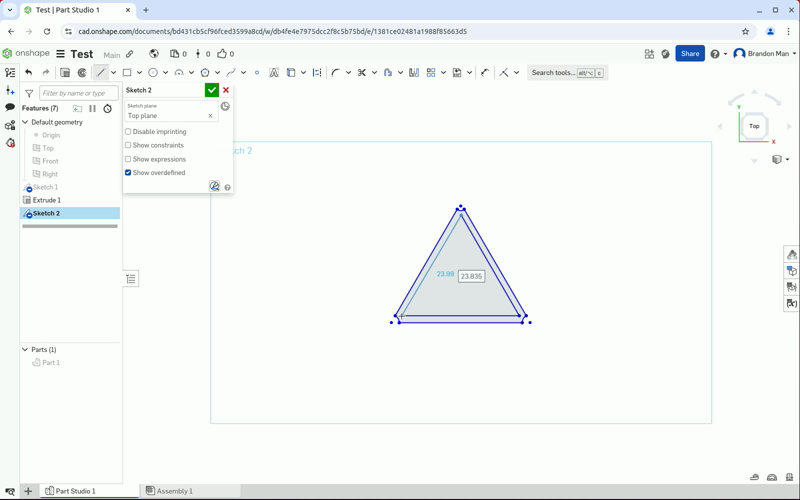
key_up(shift)
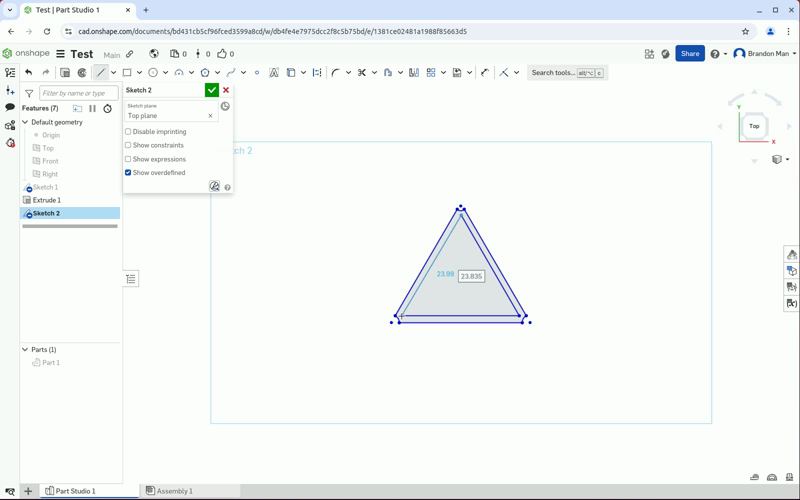
click(401, 315)
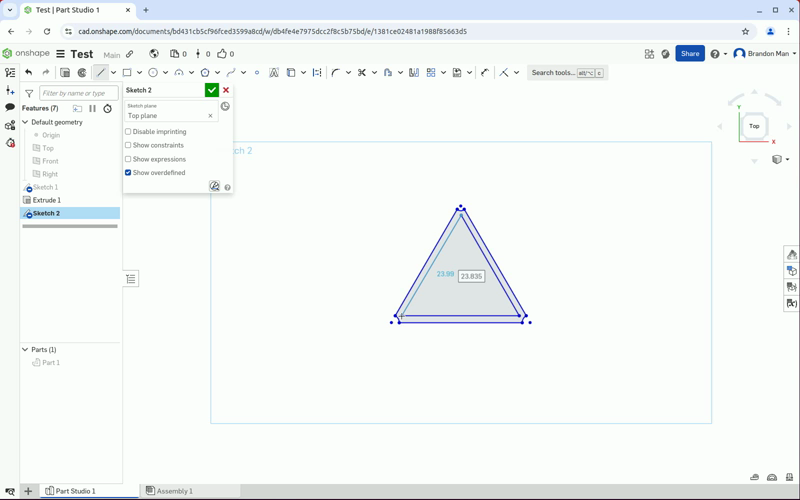
key(esc)
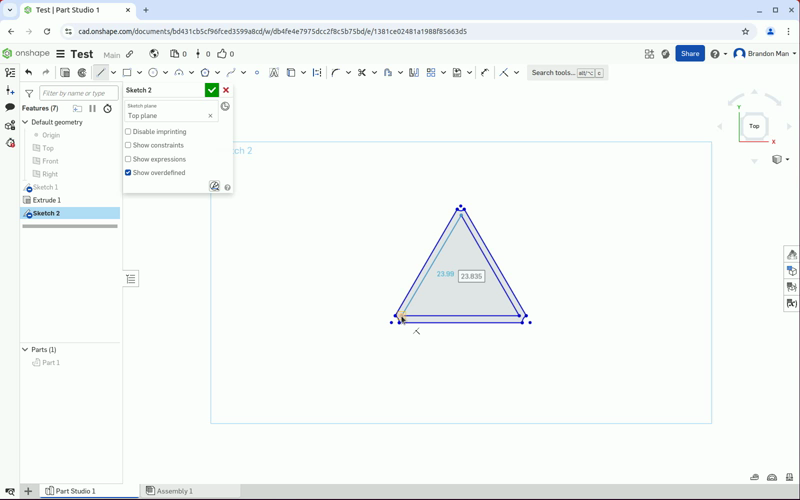
mouse_move(400, 317)
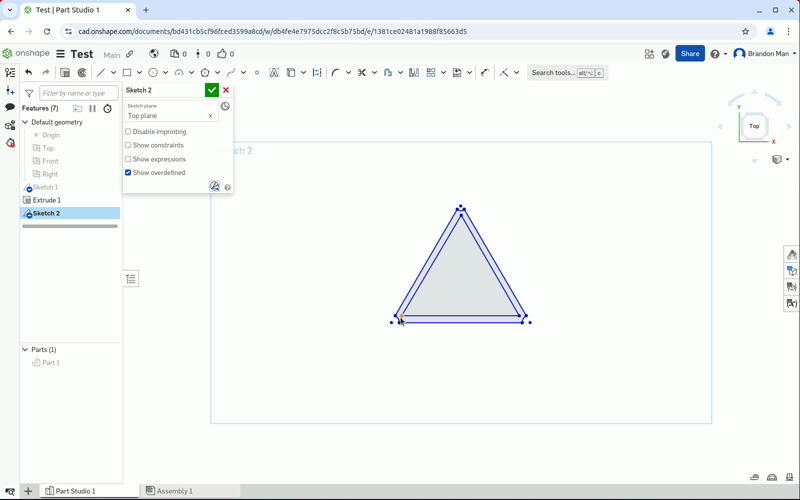
click(400, 317)
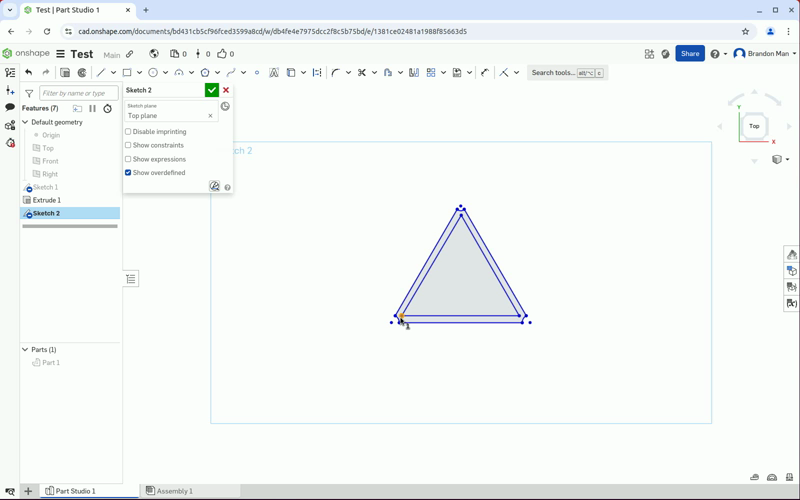
mouse_move(73, 352)
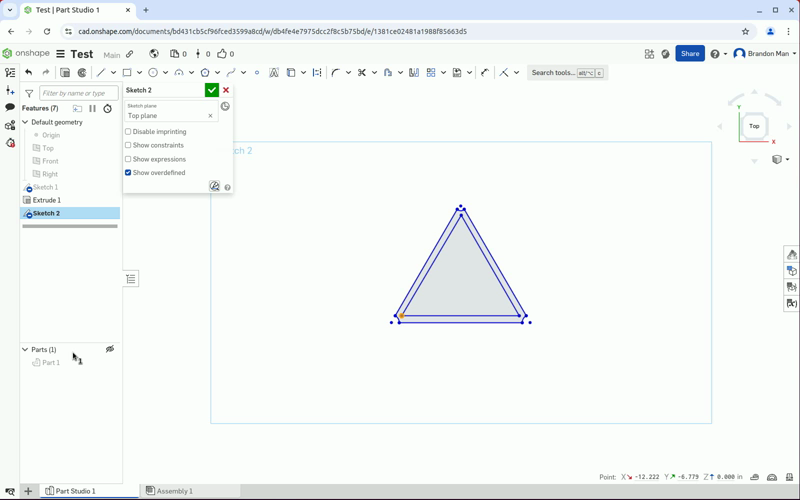
key(shift+y)
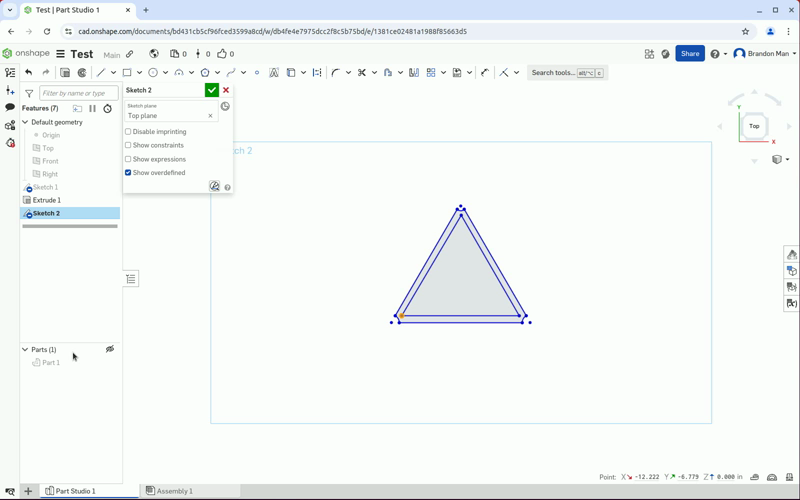
key(shift+e)
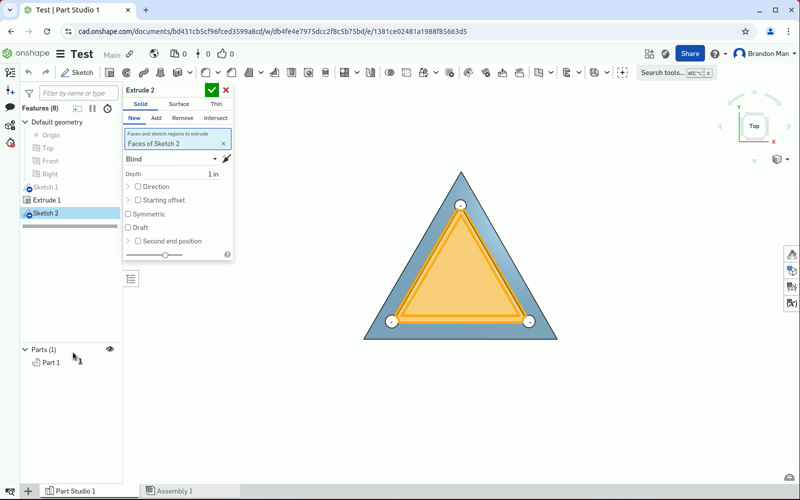
mouse_move(143, 106)
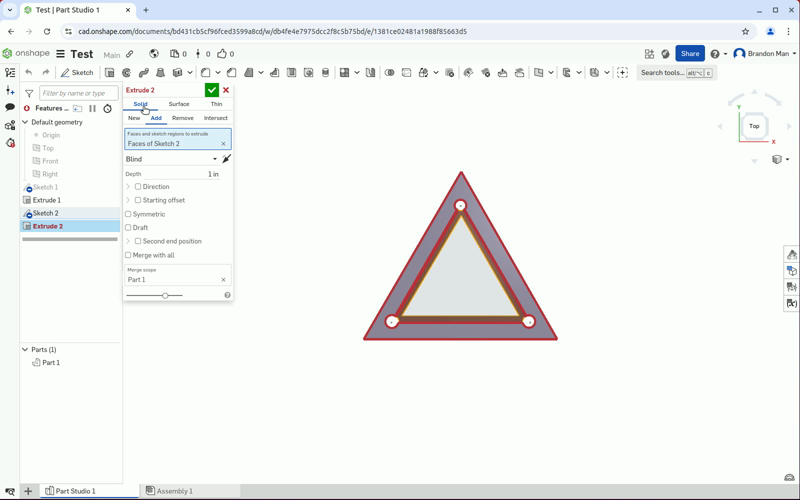
click(143, 106)
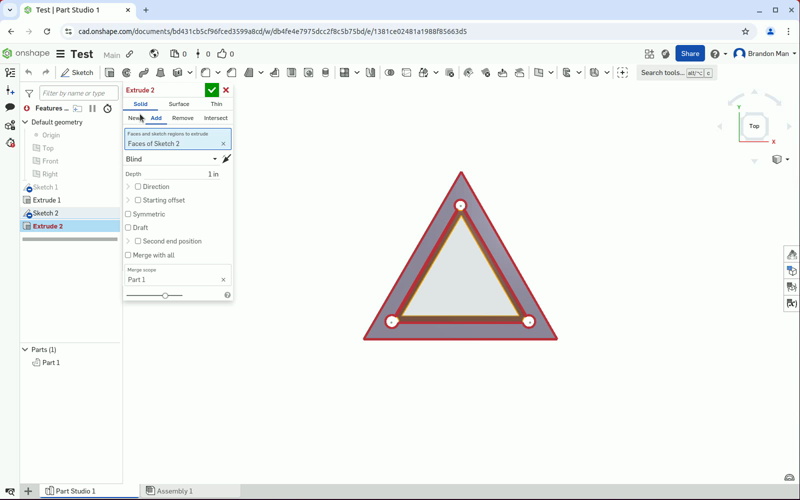
mouse_move(137, 120)
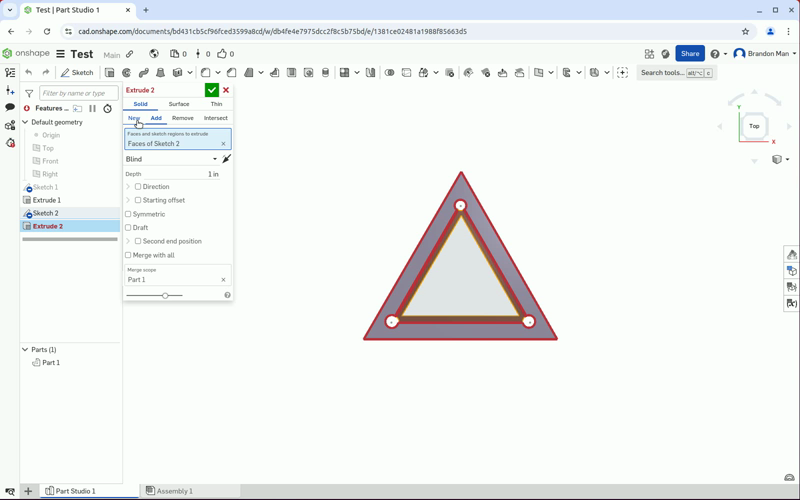
click(137, 120)
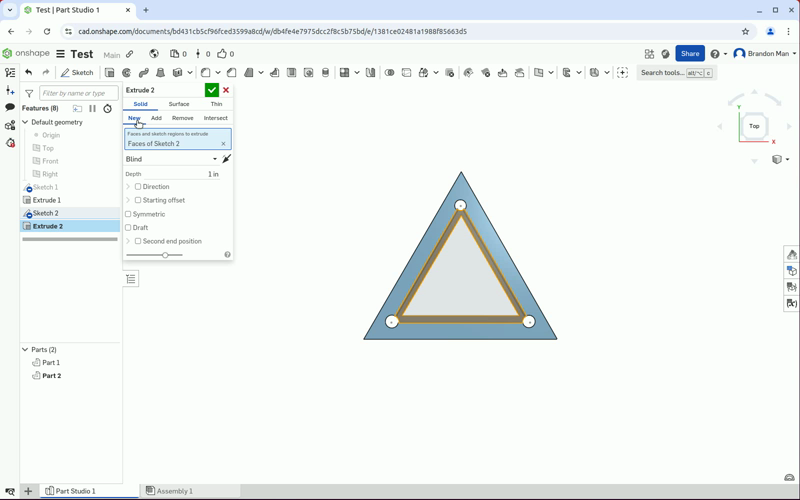
key(tab, 4)
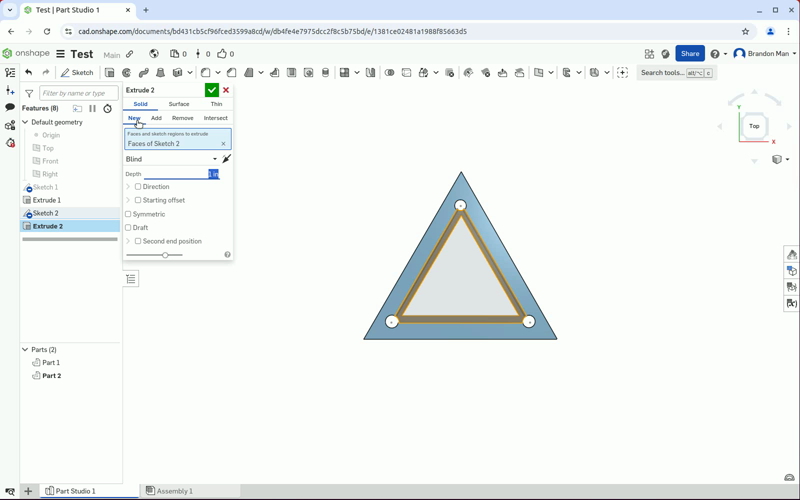
text(-0.241)
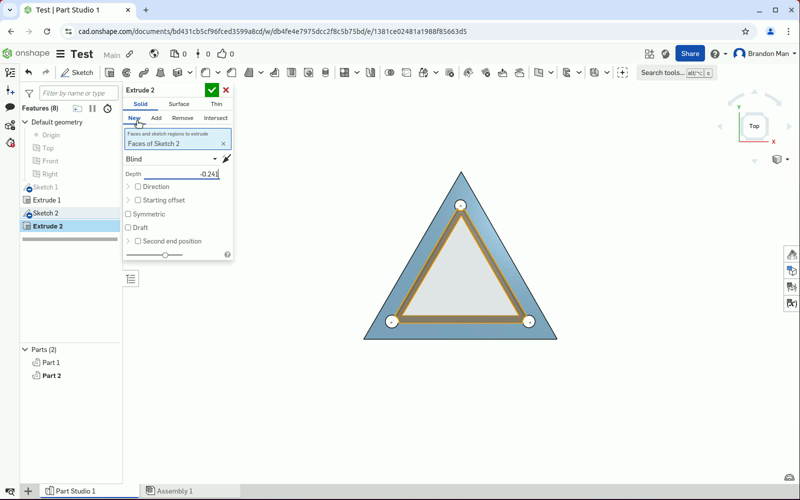
key(enter)
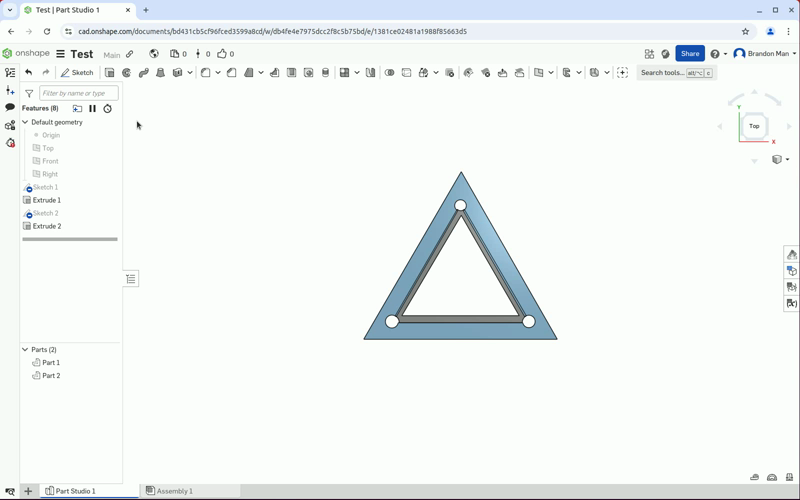
key(shift+h)
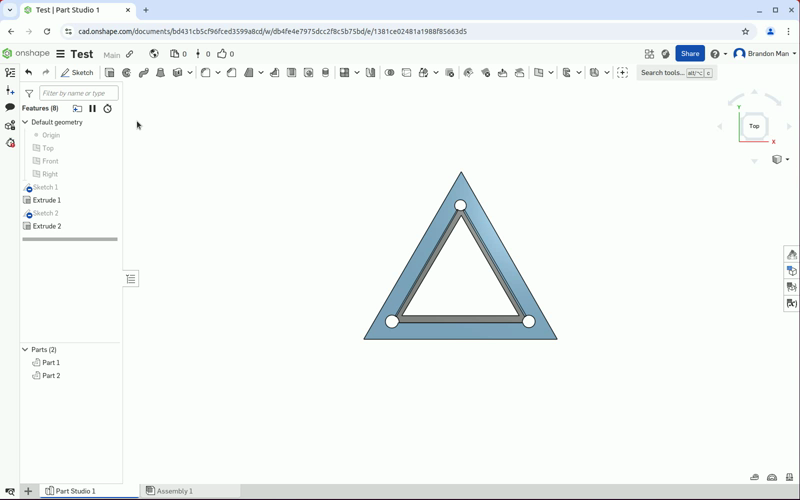
key(shift+h)
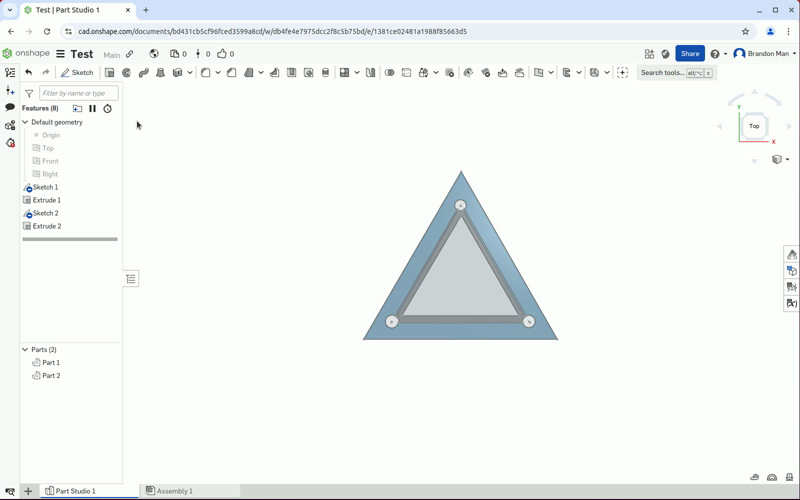
key(shift+7)
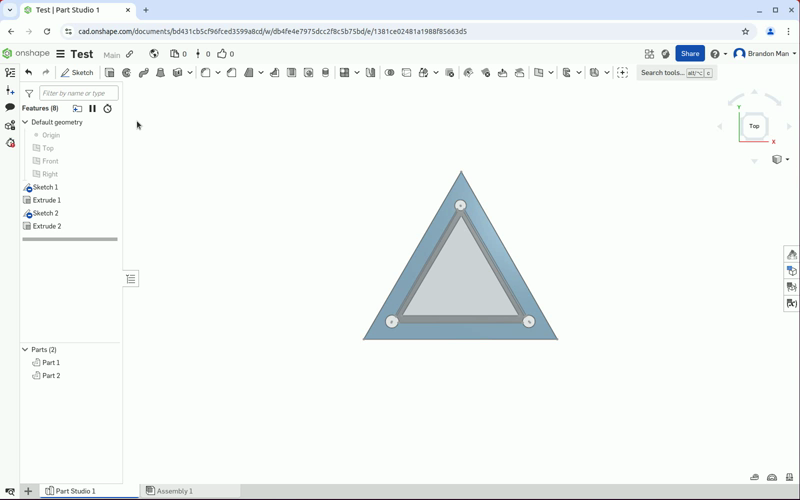
key(up, 3)
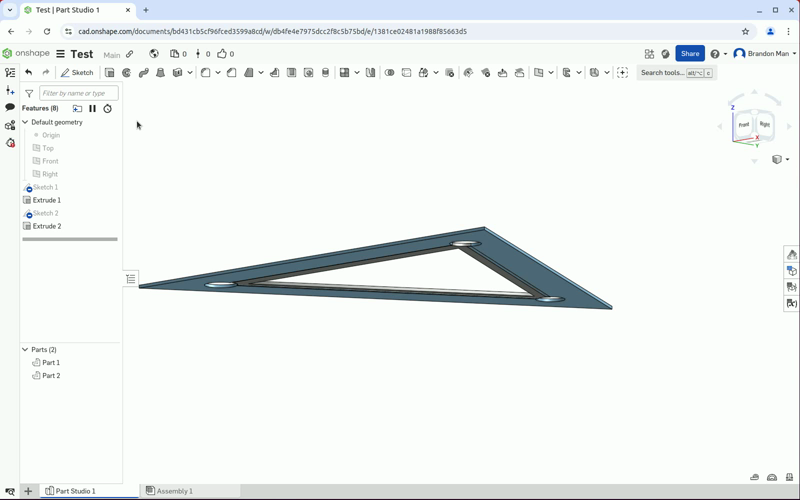
key(left, 3)
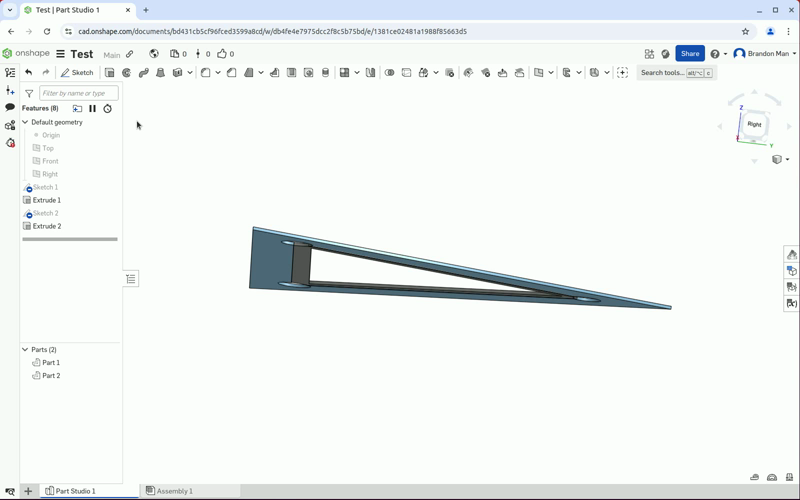
key(right, 3)
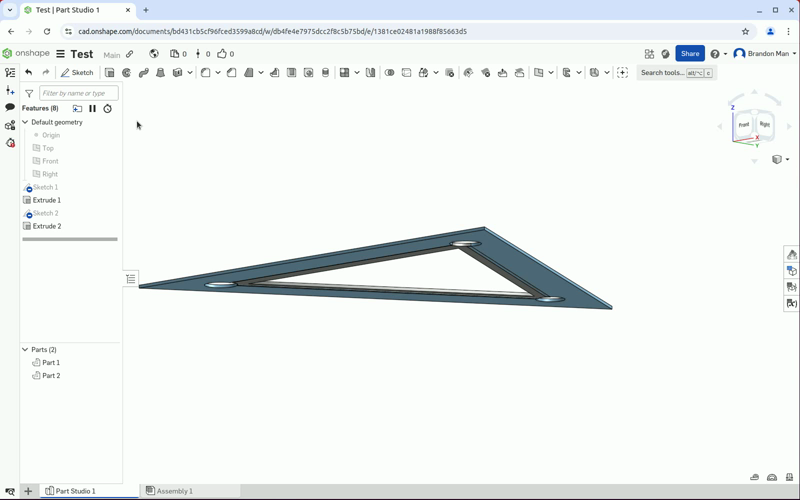
key(down, 3)
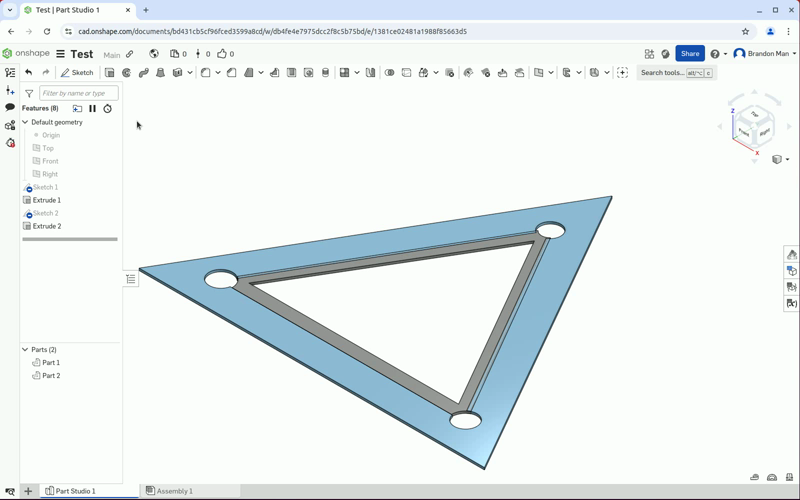
mouse_move(73, 189)
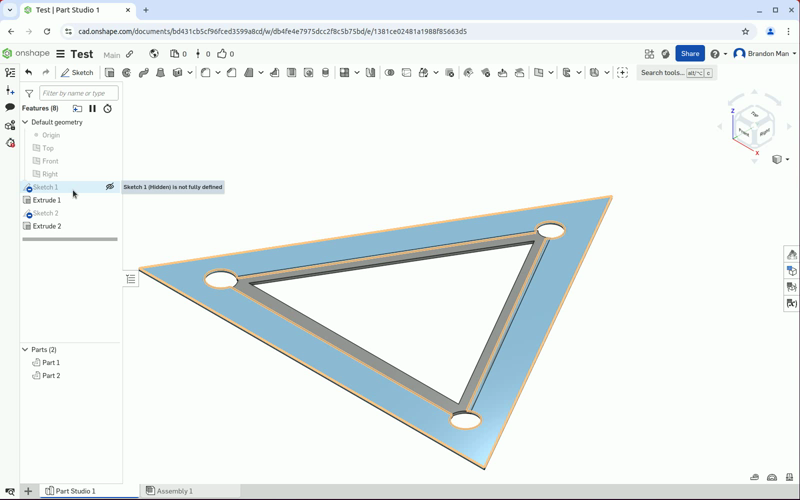
click(73, 189)